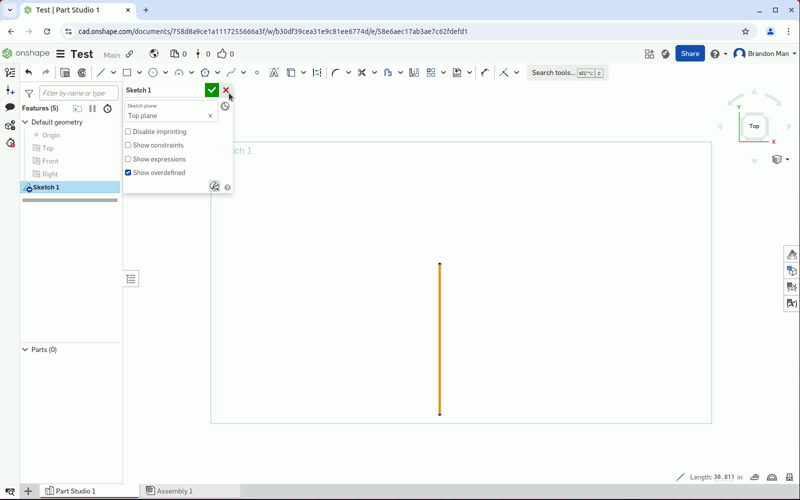
key(shift+h)
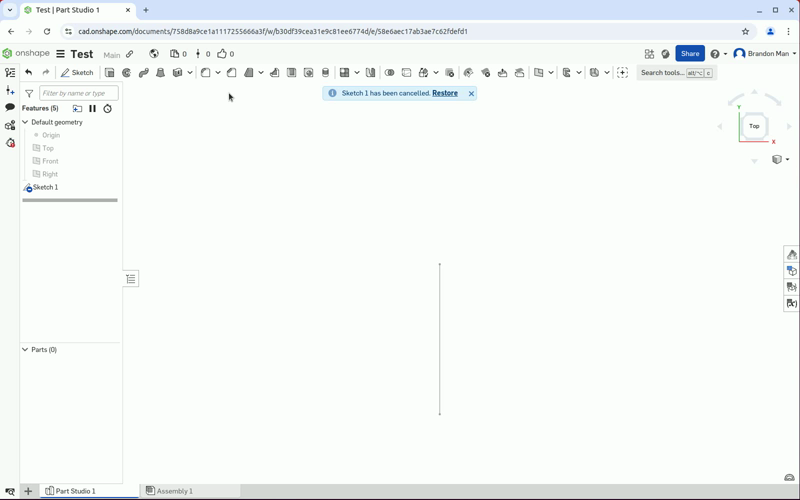
mouse_move(73, 352)
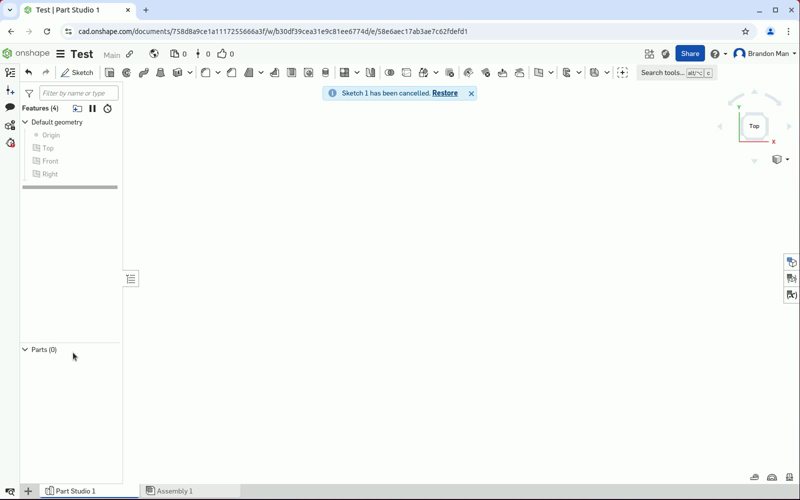
key(y)
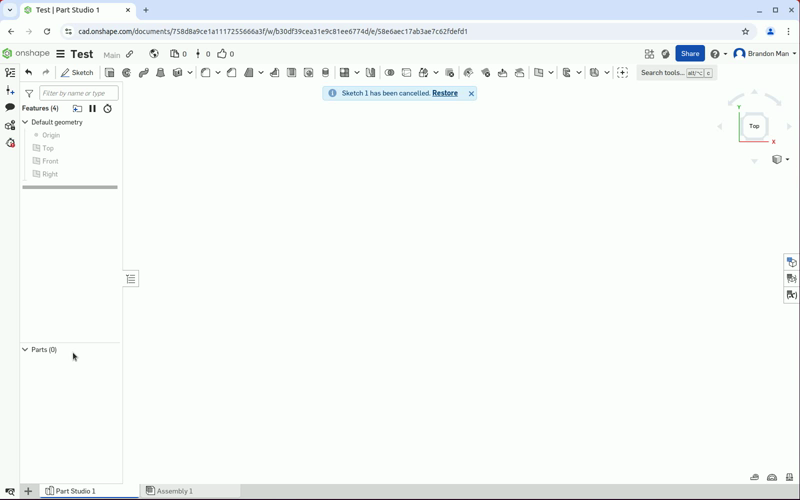
key(shift+p)
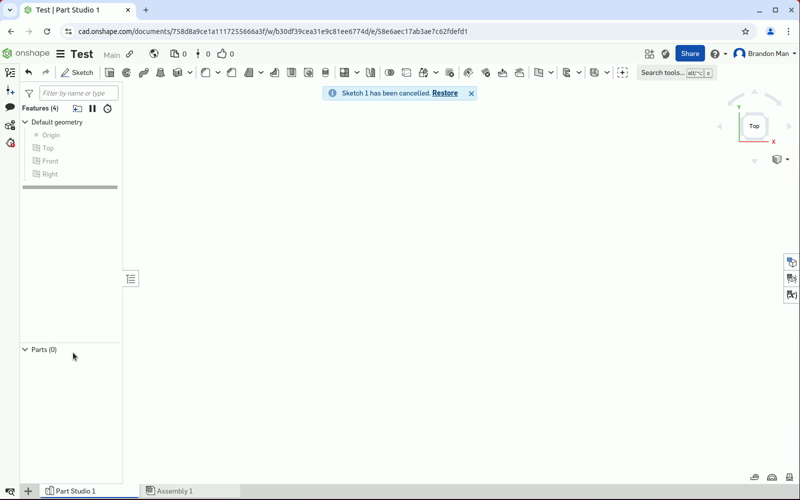
key(space)
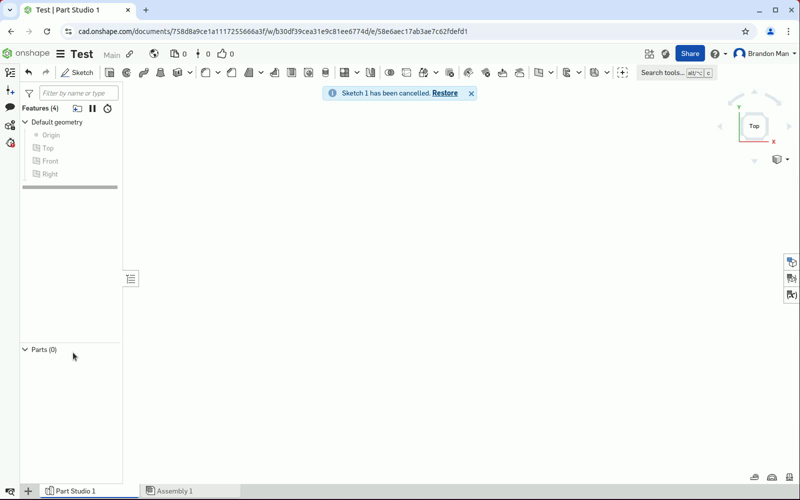
key_down(shift)
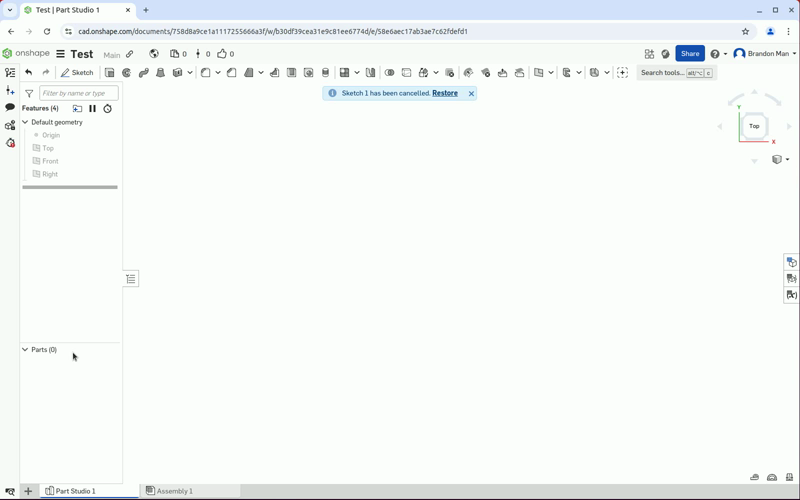
key(up)
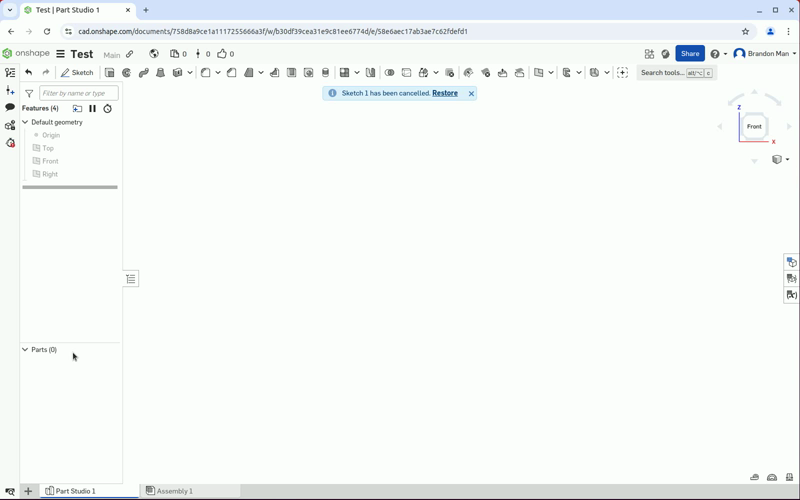
key_up(shift)
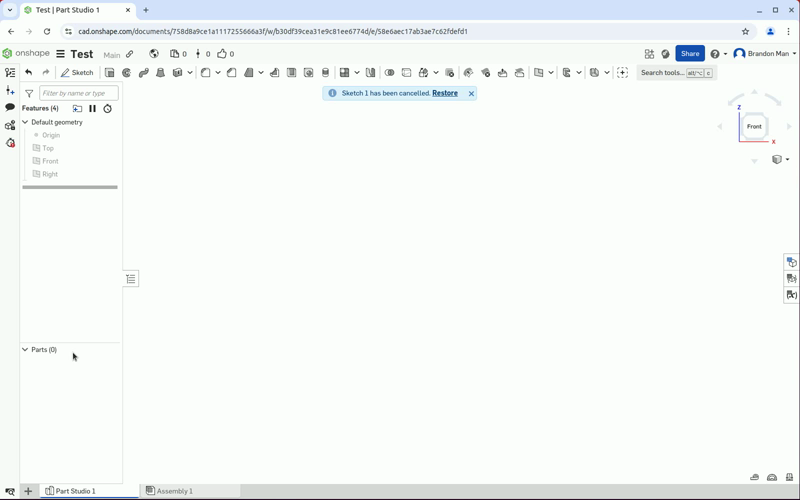
mouse_move(73, 352)
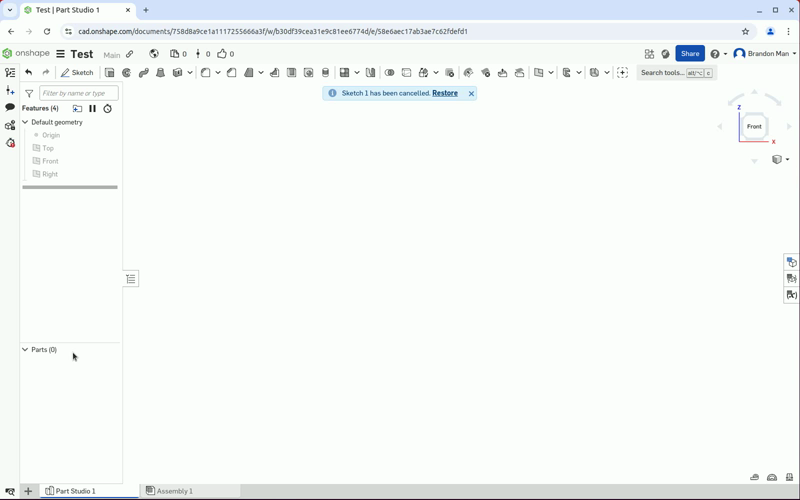
key(shift+y)
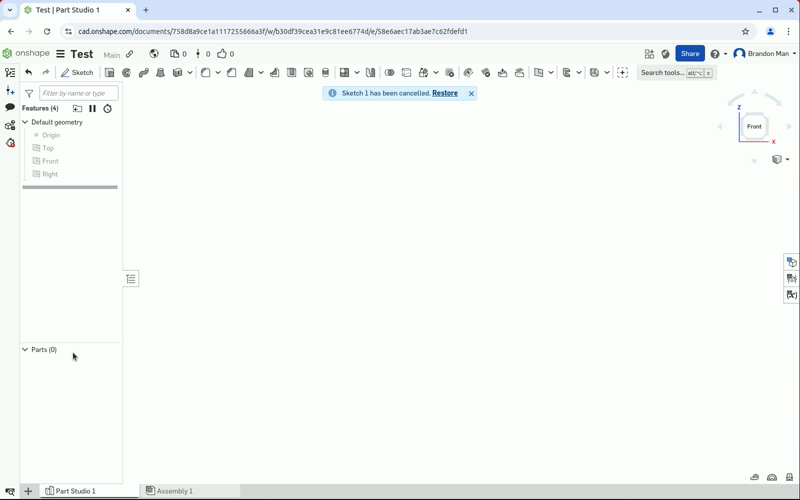
key(shift+s)
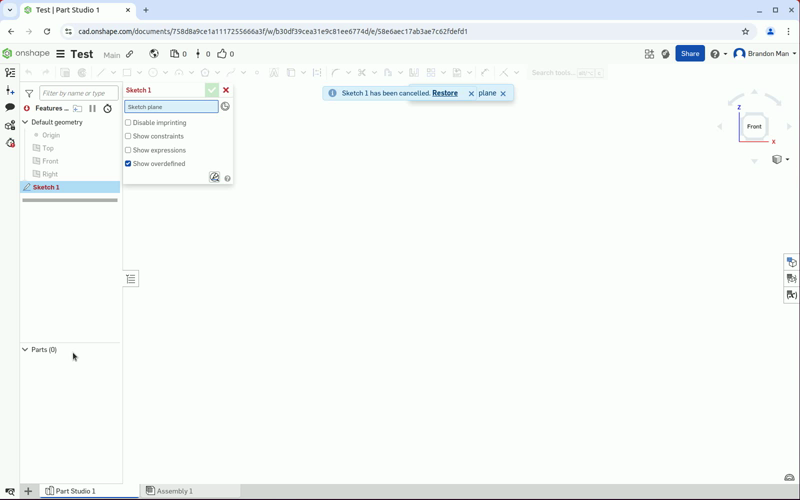
mouse_move(73, 163)
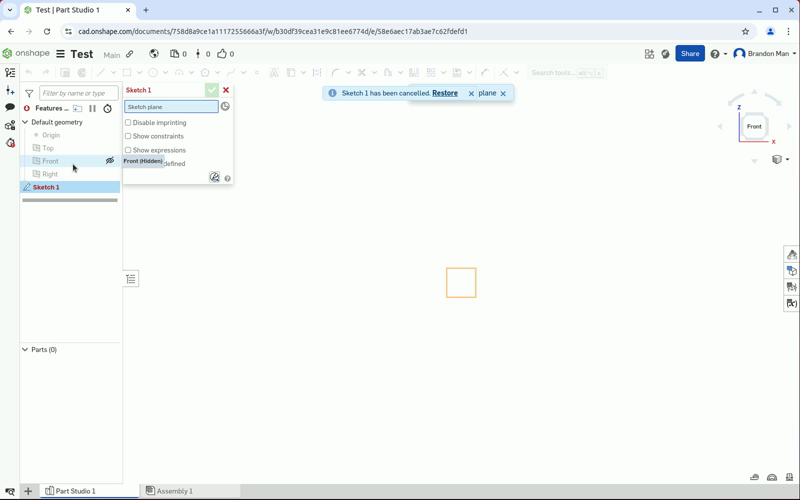
click(73, 163)
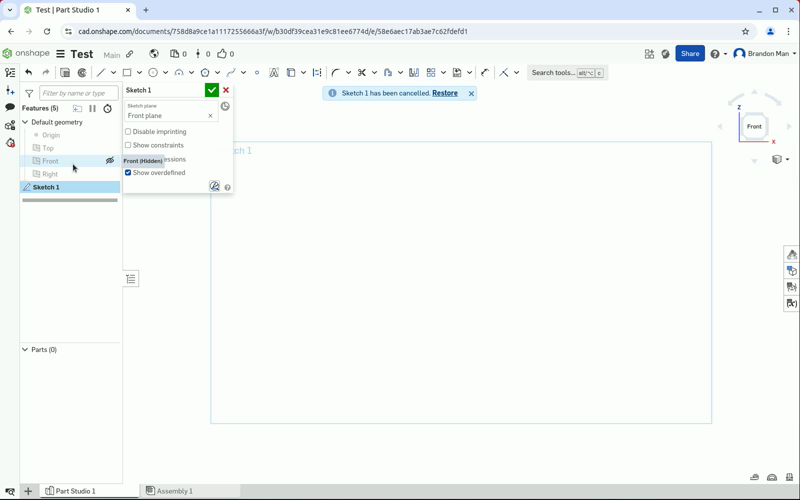
mouse_move(73, 352)
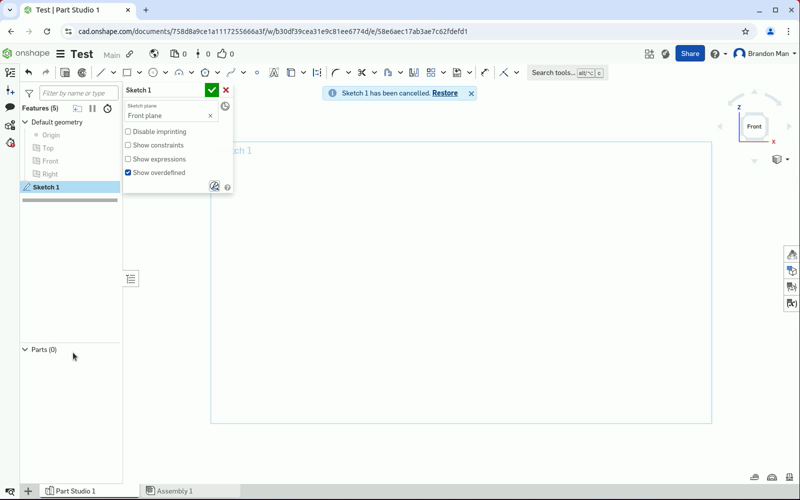
key(y)
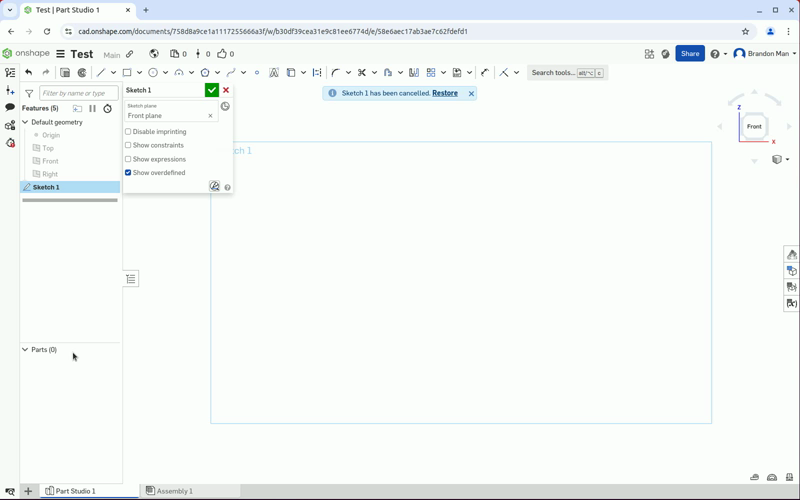
key(c)
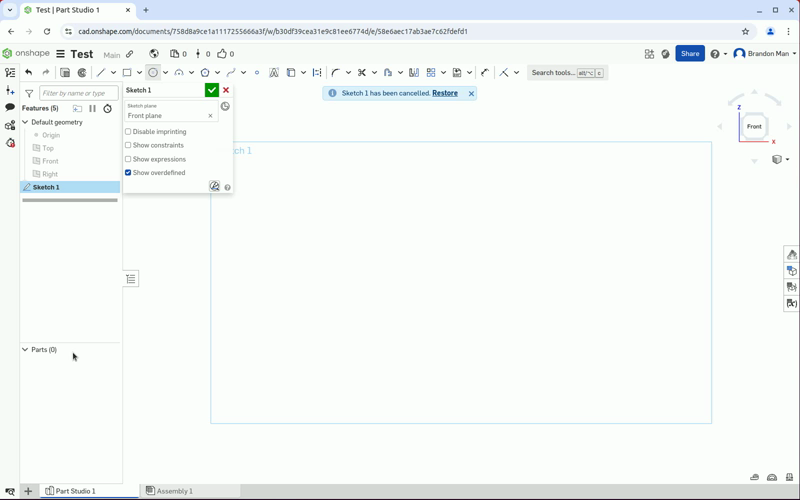
key_down(shift)
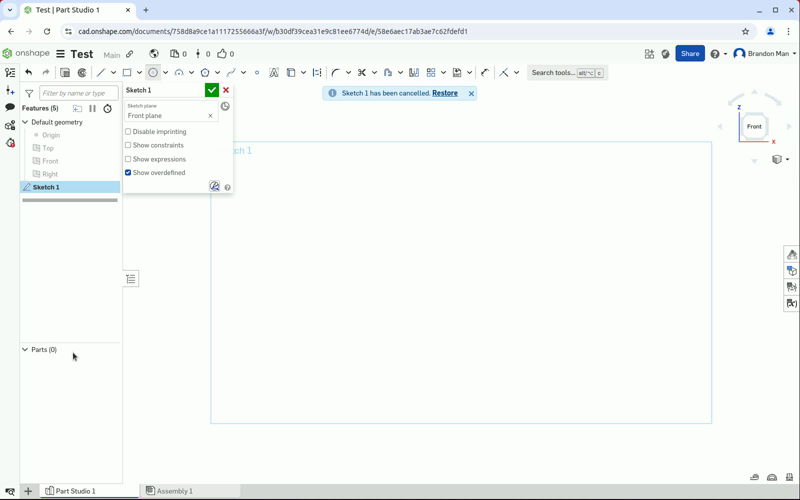
mouse_move(460, 306)
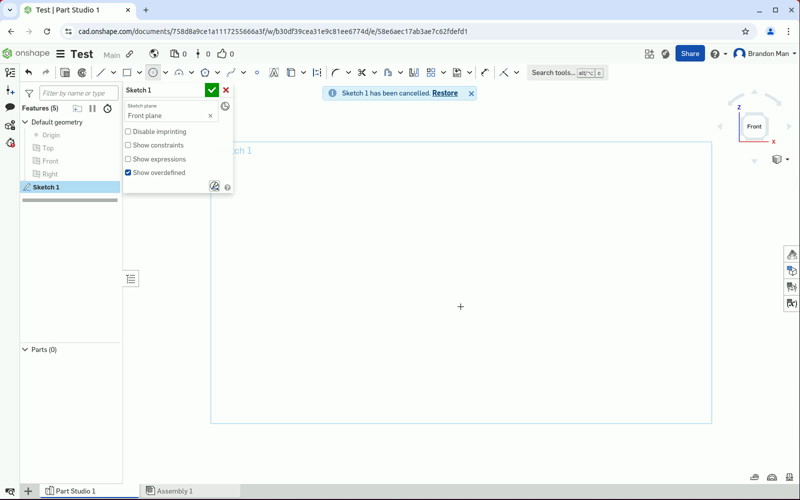
click(460, 306)
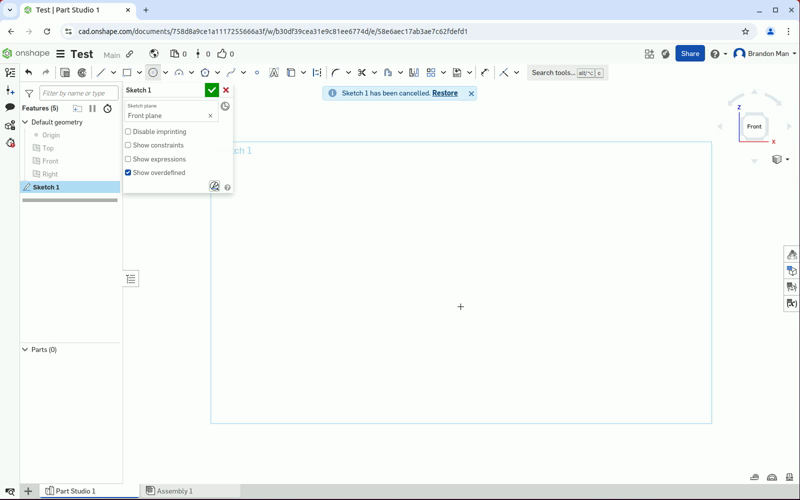
key_up(shift)
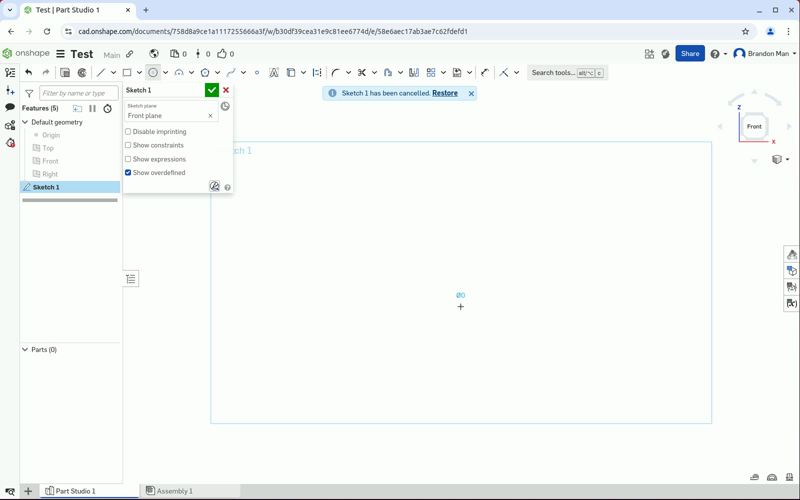
mouse_move(527, 306)
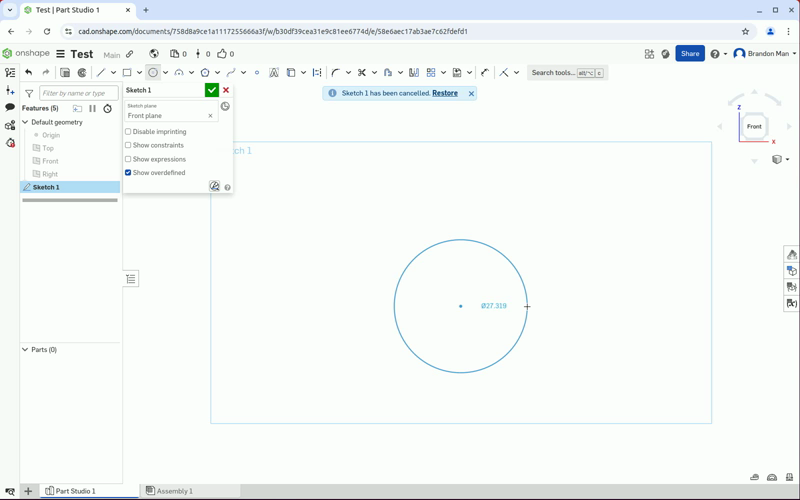
click(527, 306)
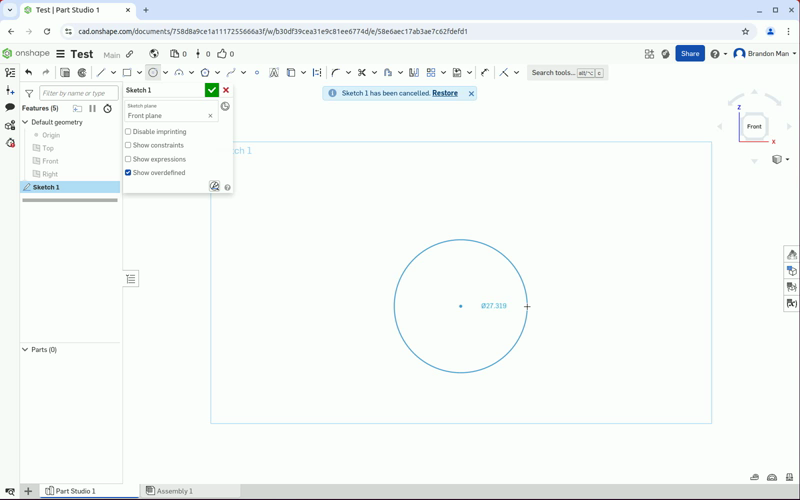
key(esc)
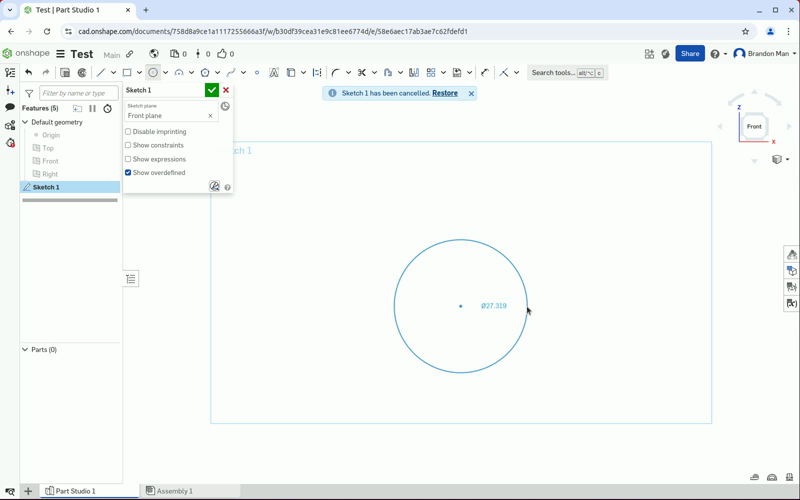
key(c)
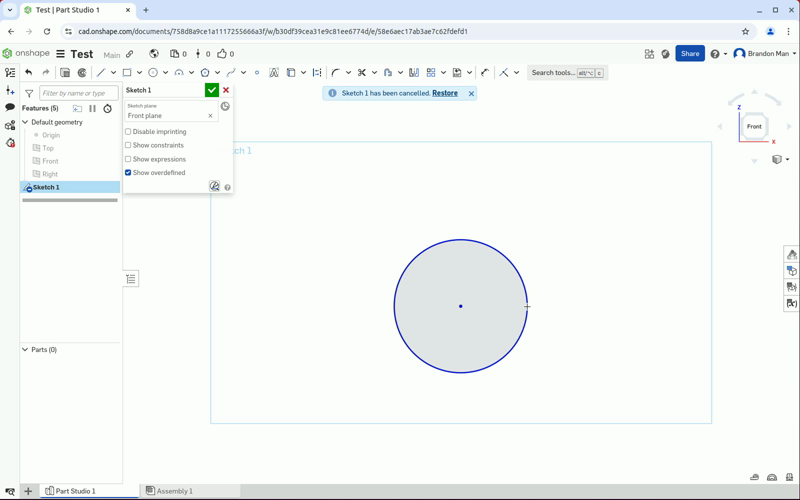
key_down(shift)
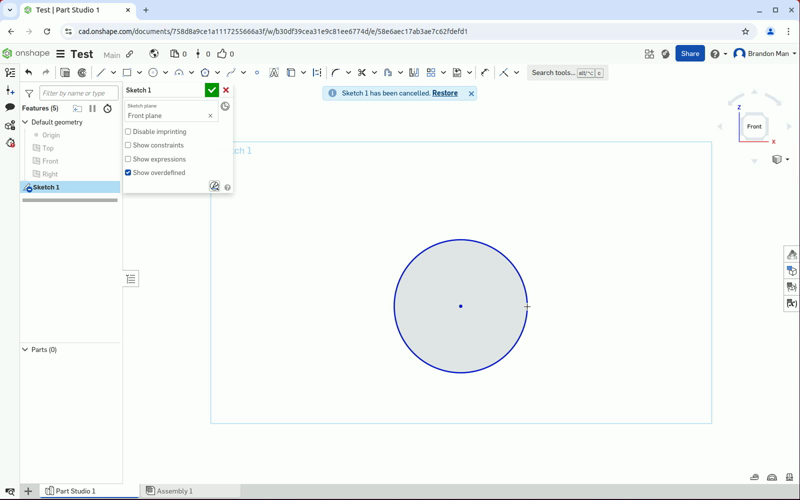
mouse_move(460, 306)
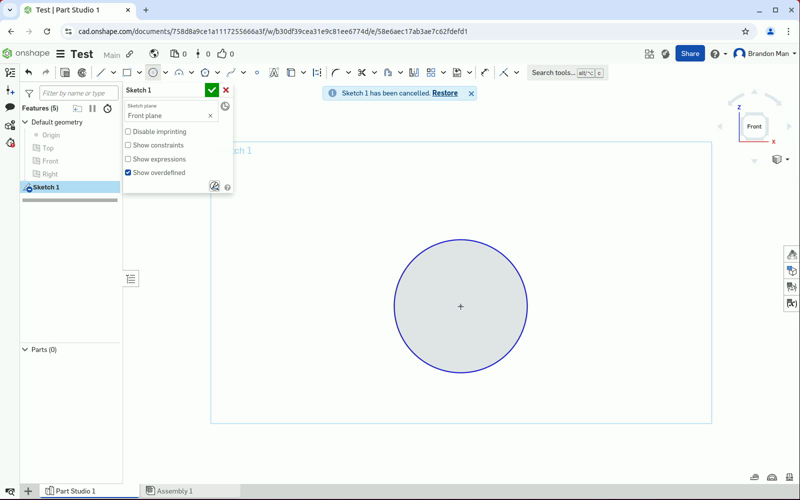
click(460, 306)
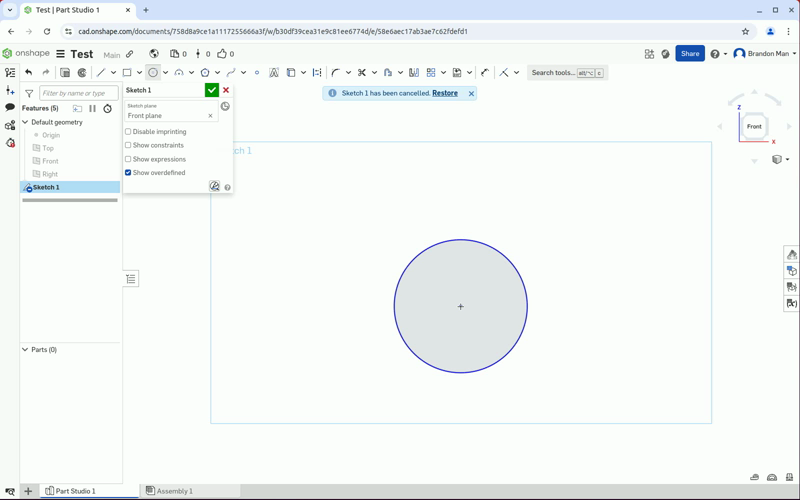
key_up(shift)
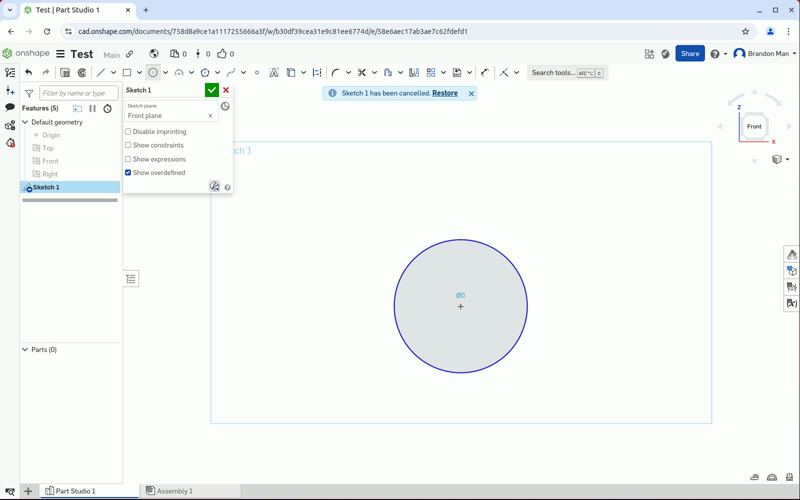
mouse_move(506, 306)
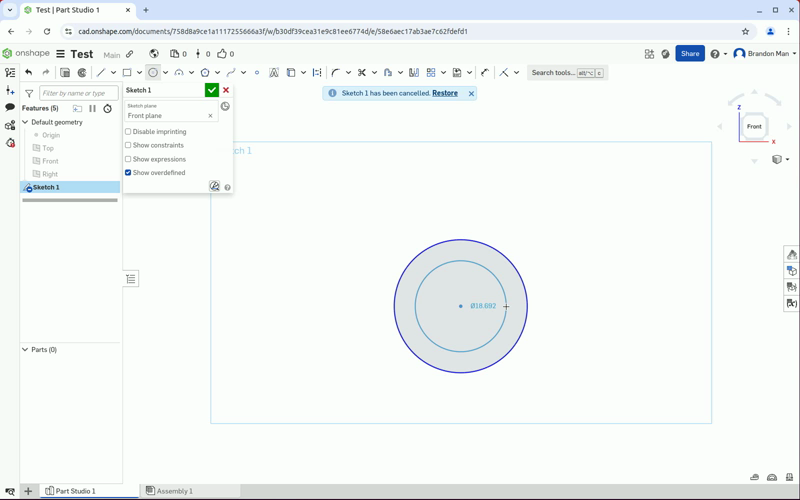
click(506, 306)
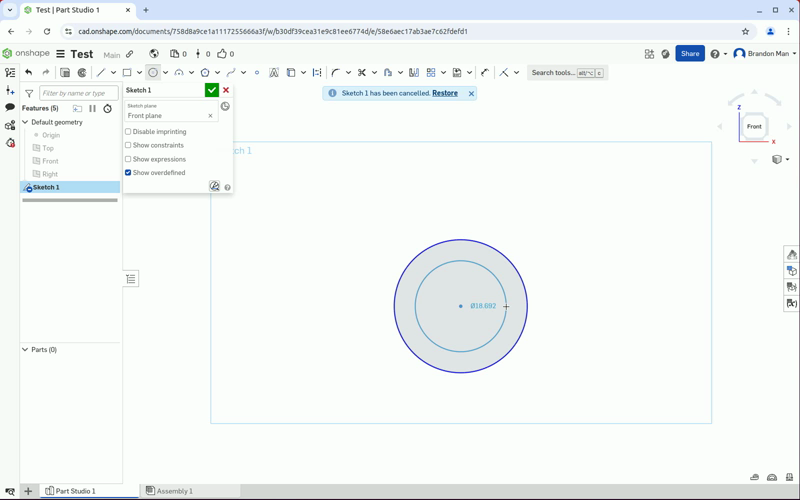
key(esc)
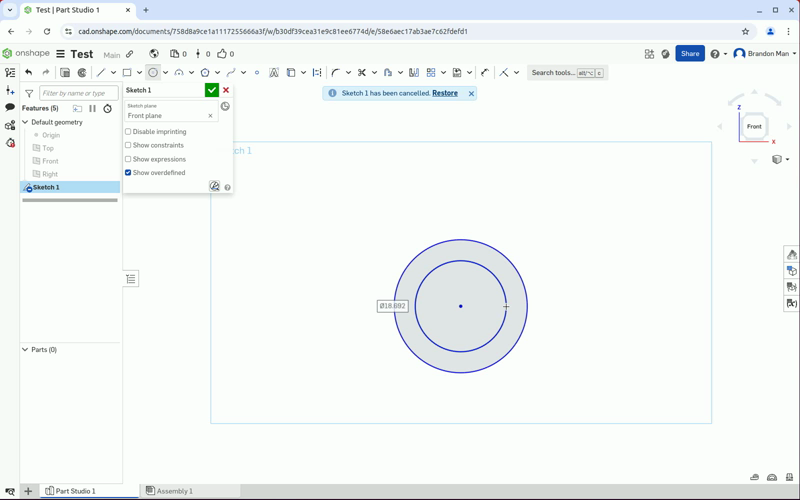
mouse_move(456, 255)
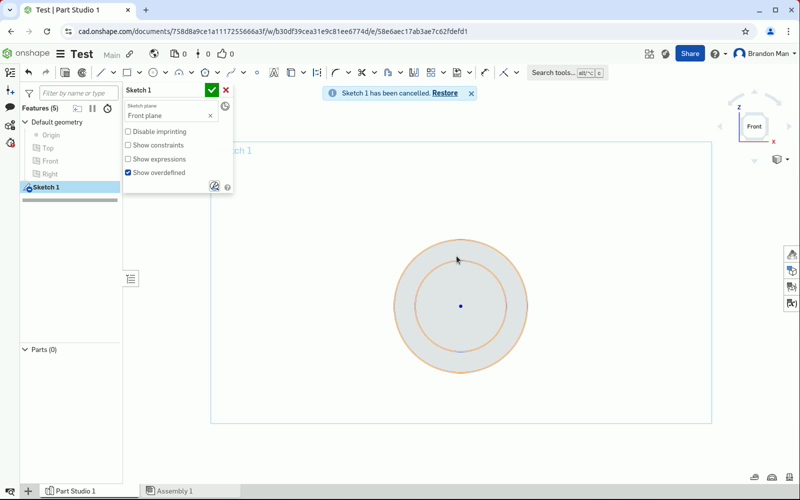
click(456, 255)
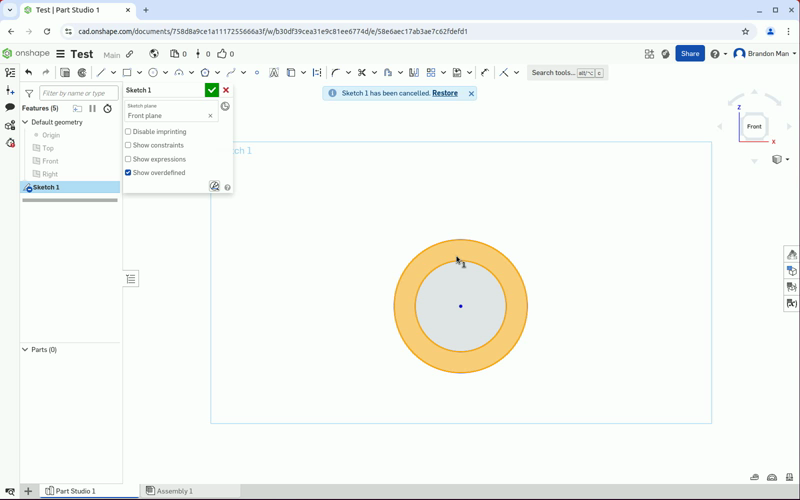
mouse_move(73, 352)
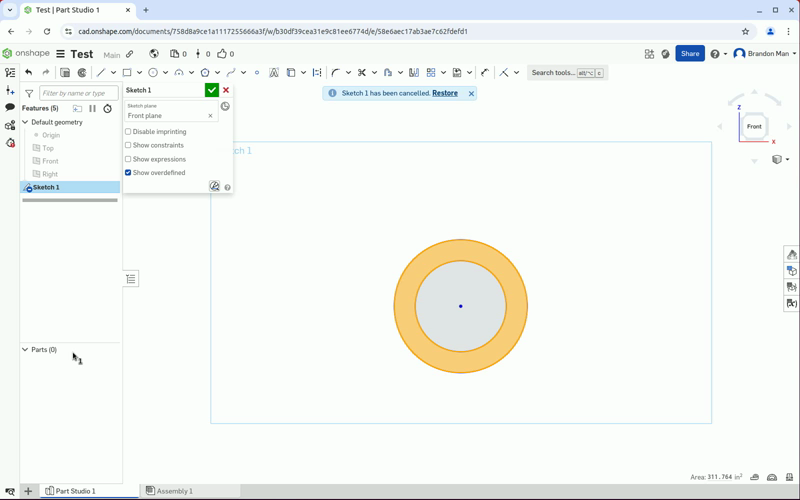
key(shift+y)
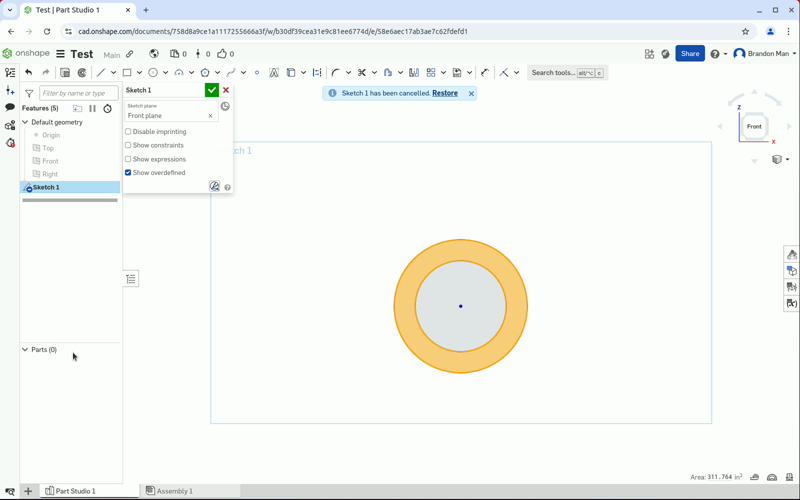
key(shift+e)
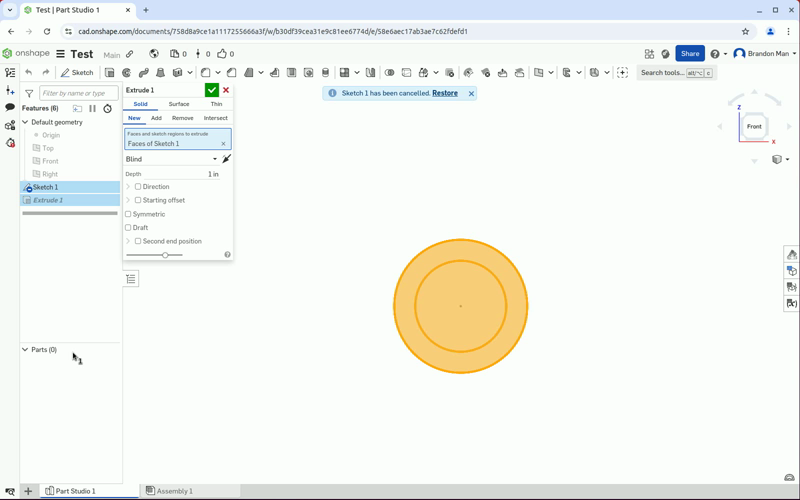
mouse_move(143, 106)
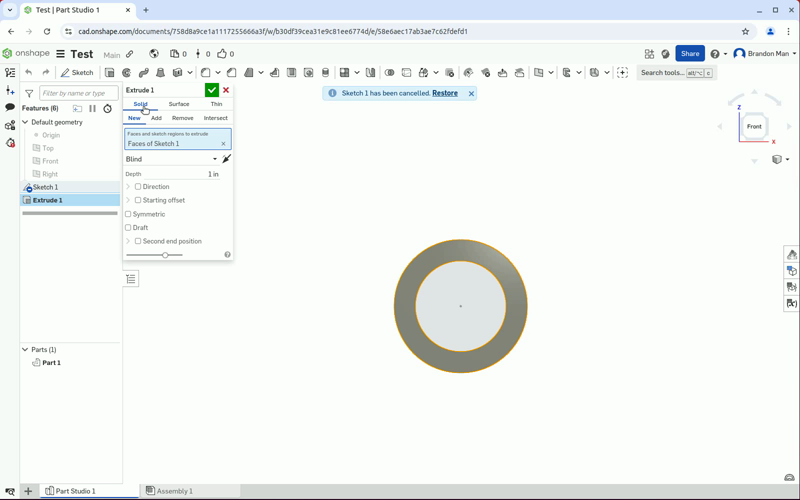
click(143, 106)
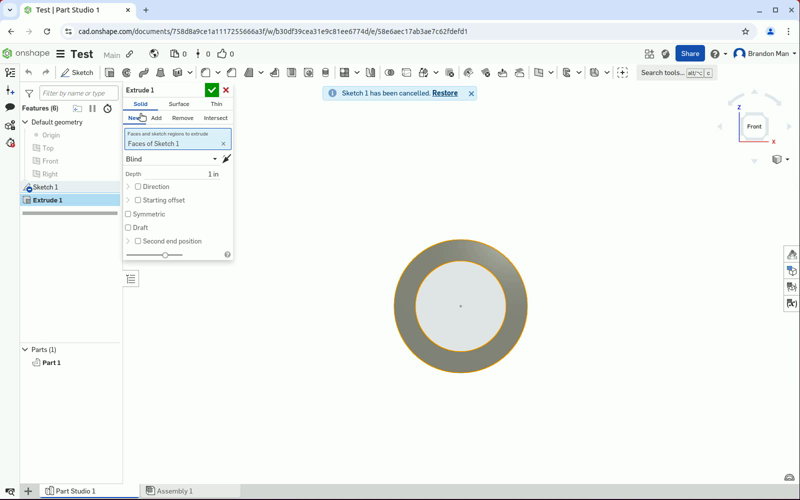
mouse_move(137, 120)
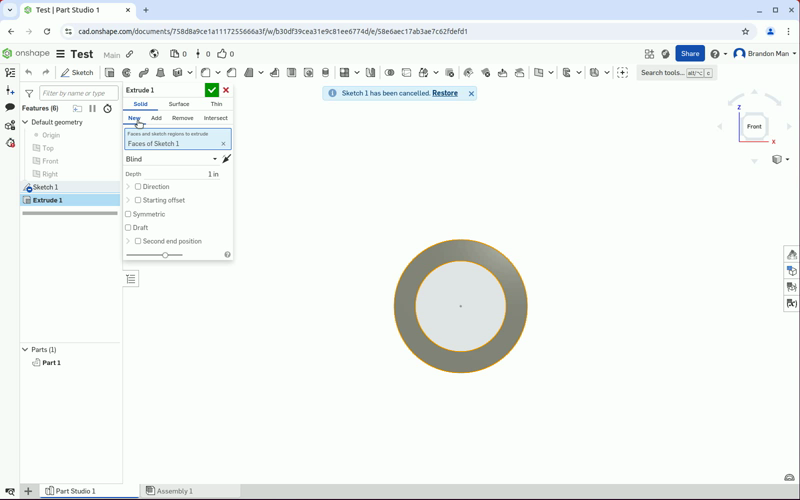
click(137, 120)
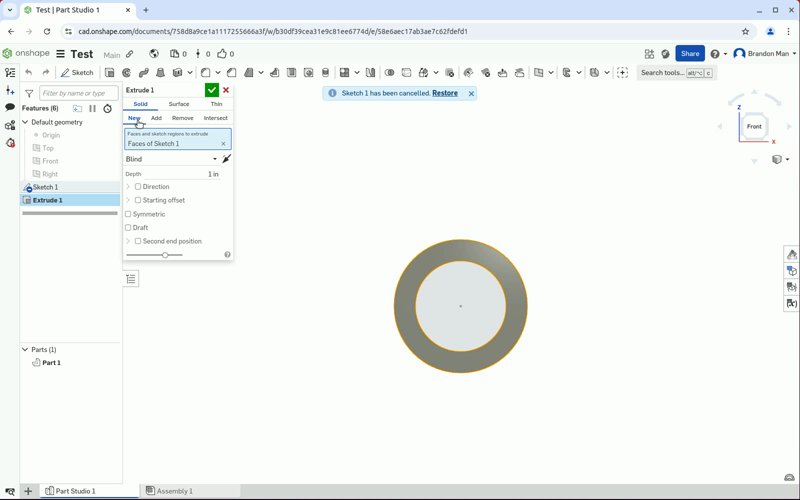
key(tab, 4)
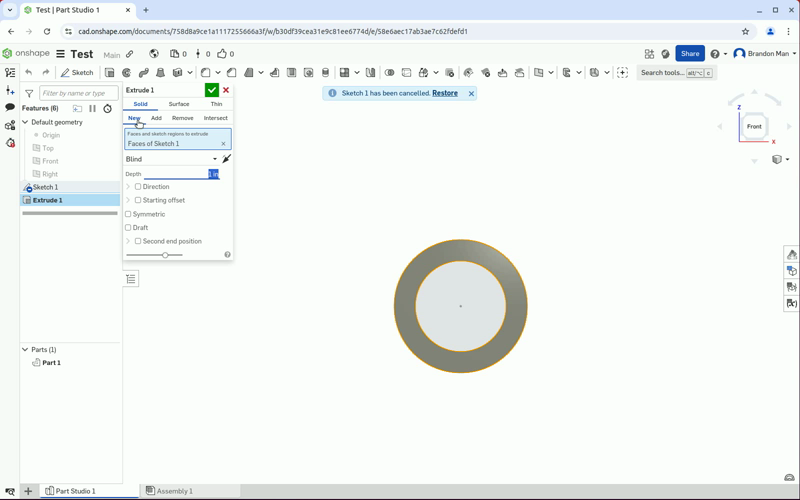
text(23.108)
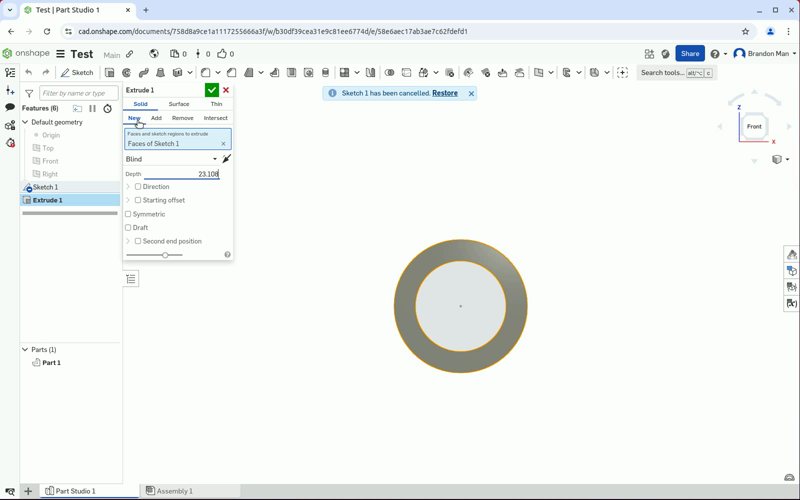
key(enter)
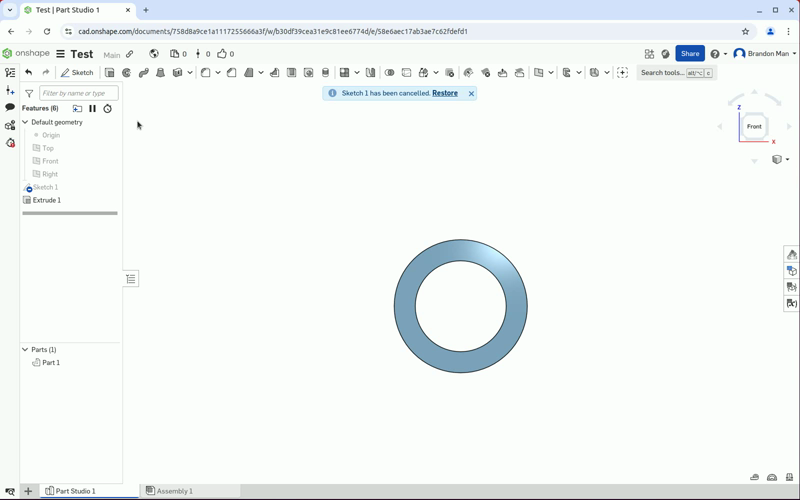
key(shift+h)
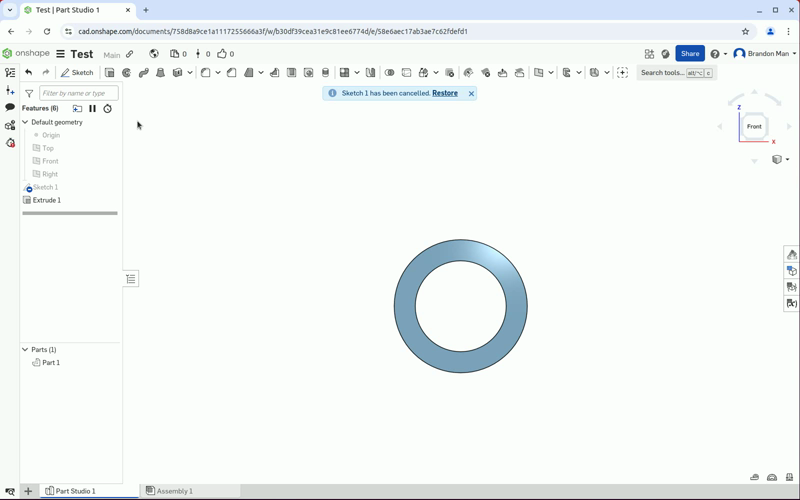
key(shift+h)
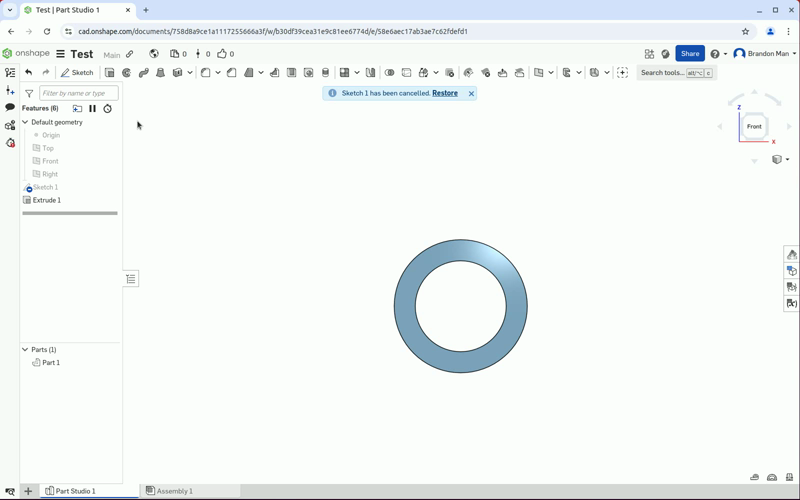
mouse_move(73, 189)
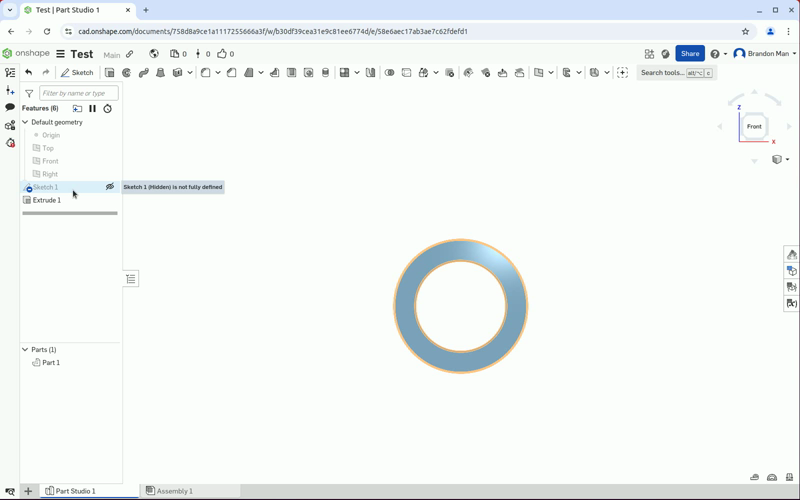
click(73, 189)
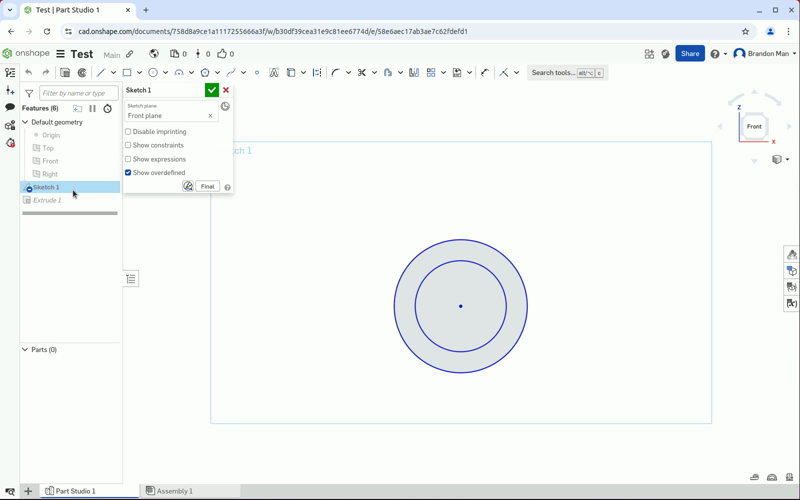
mouse_move(229, 92)
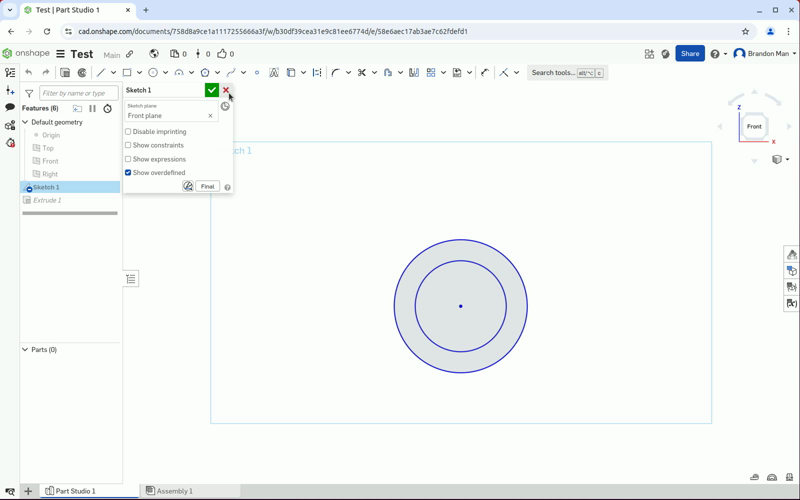
click(229, 92)
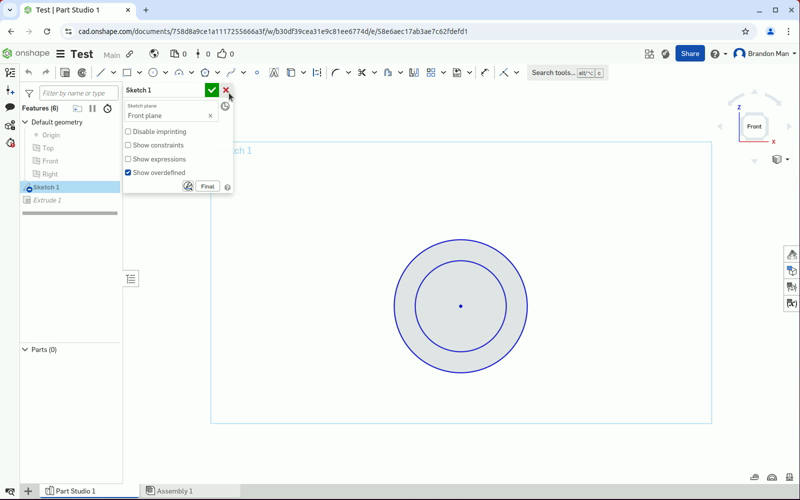
key(shift+s)
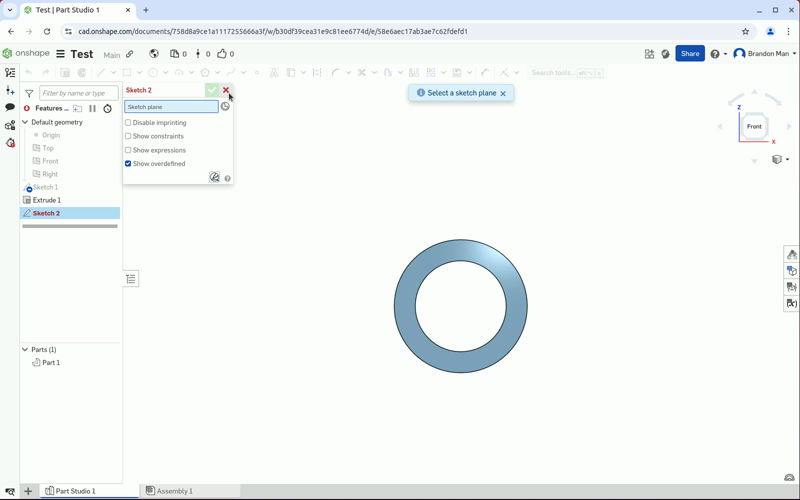
mouse_move(73, 163)
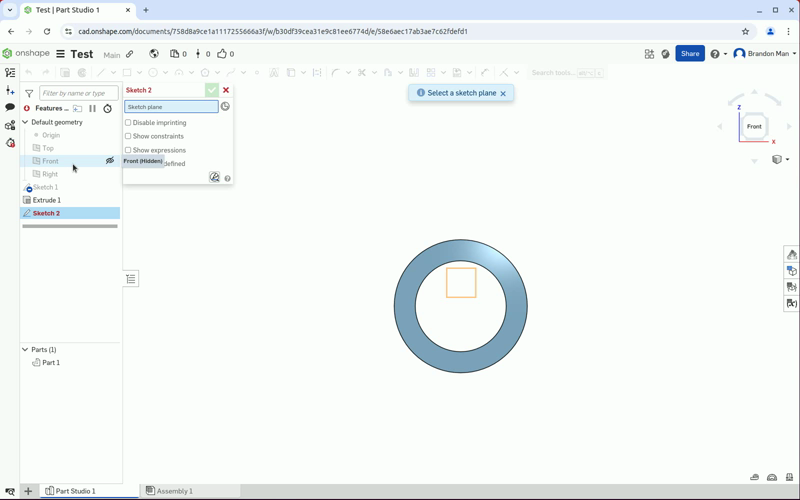
click(73, 163)
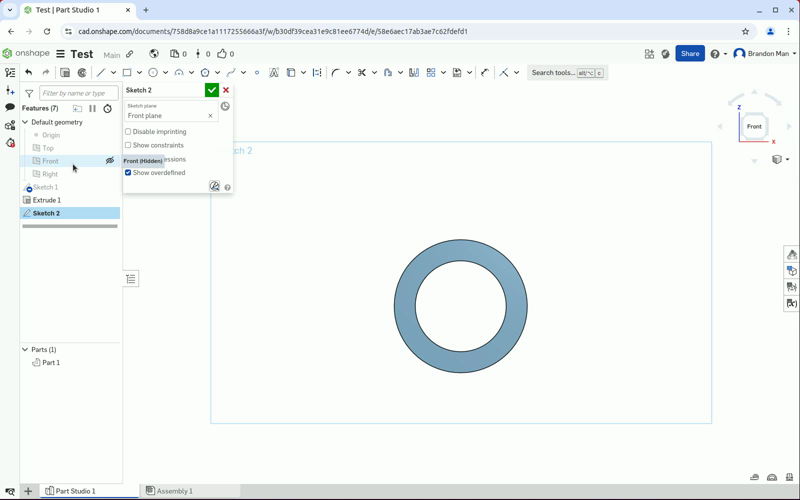
mouse_move(73, 352)
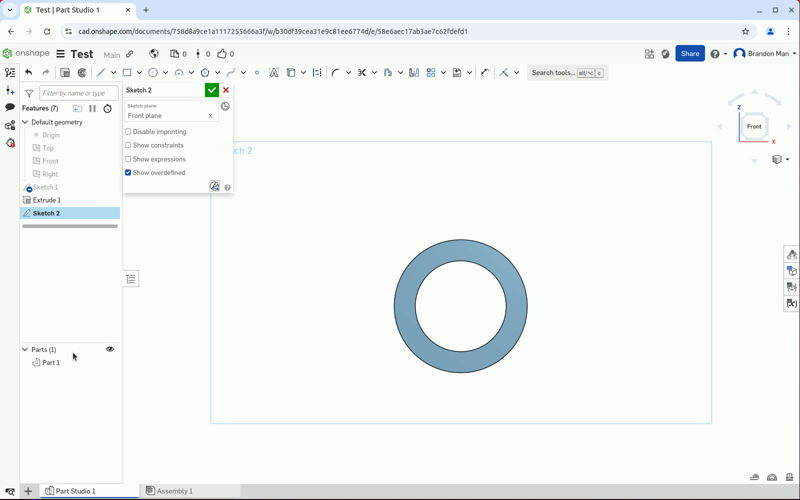
key(y)
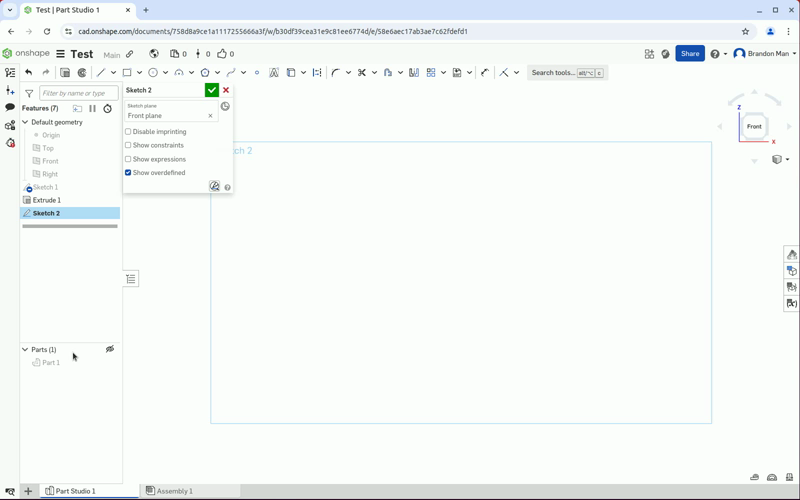
key(l)
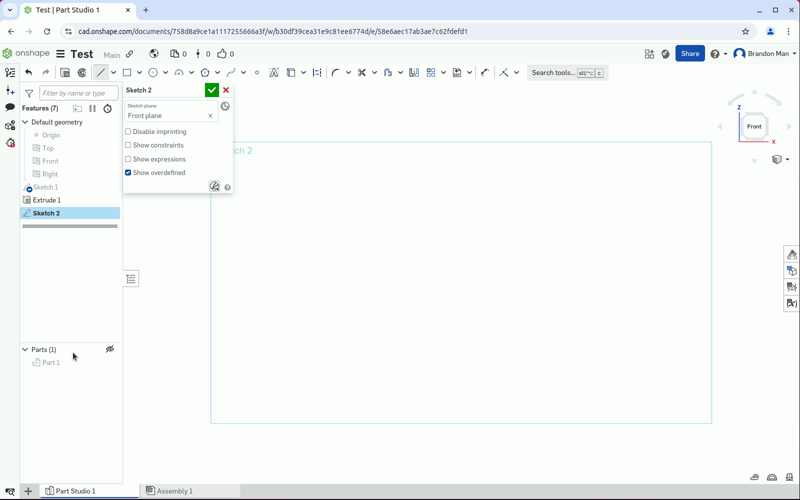
key_down(shift)
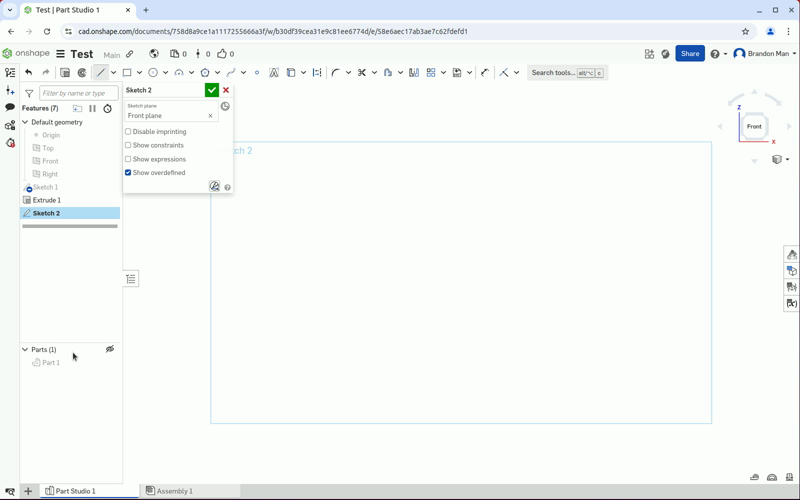
mouse_move(447, 262)
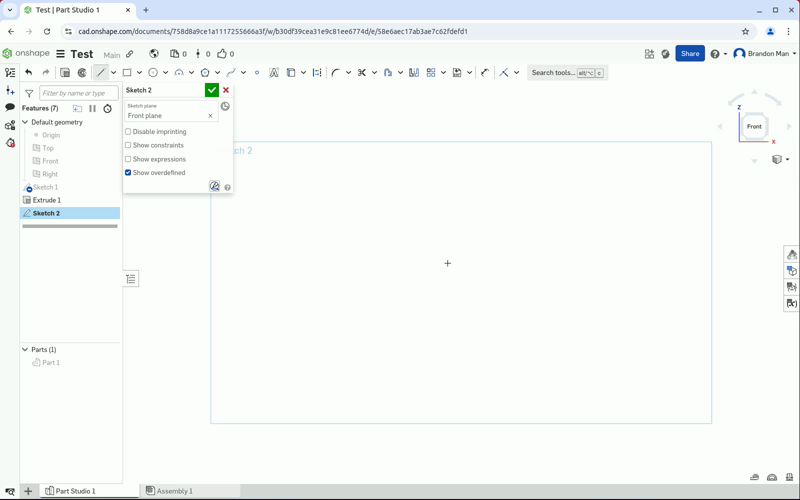
click(447, 262)
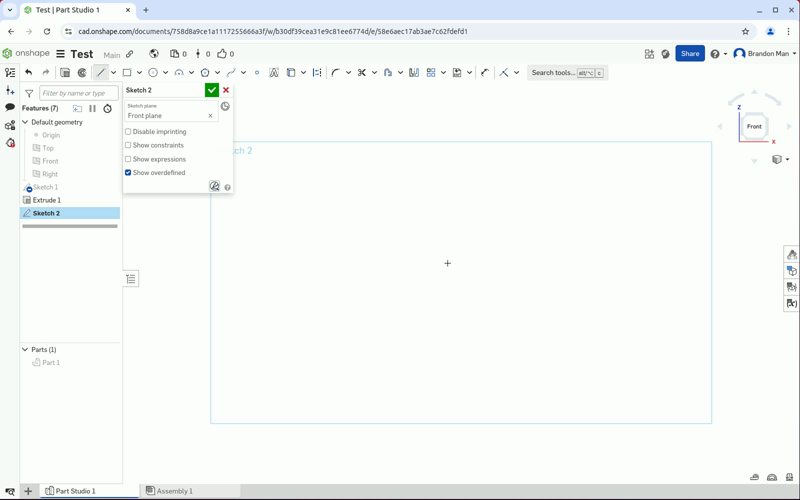
key_up(shift)
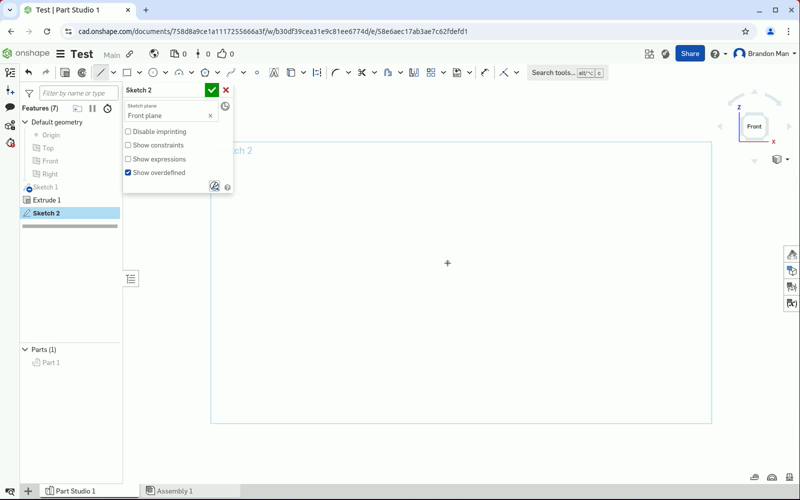
key_down(shift)
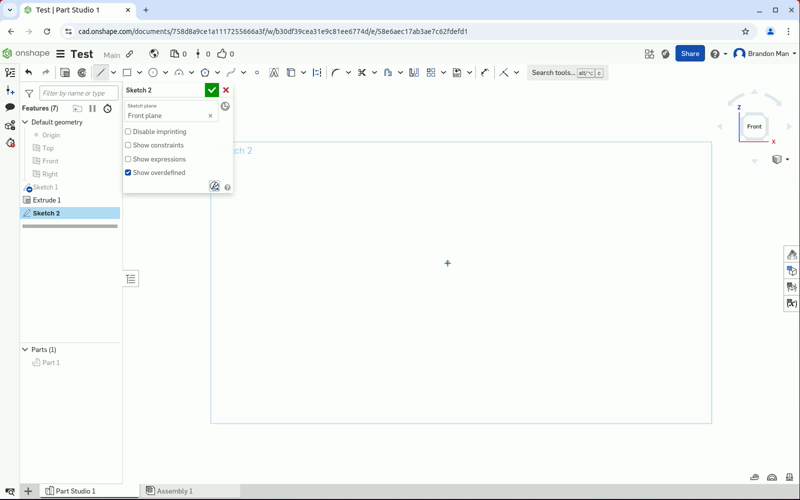
mouse_move(477, 262)
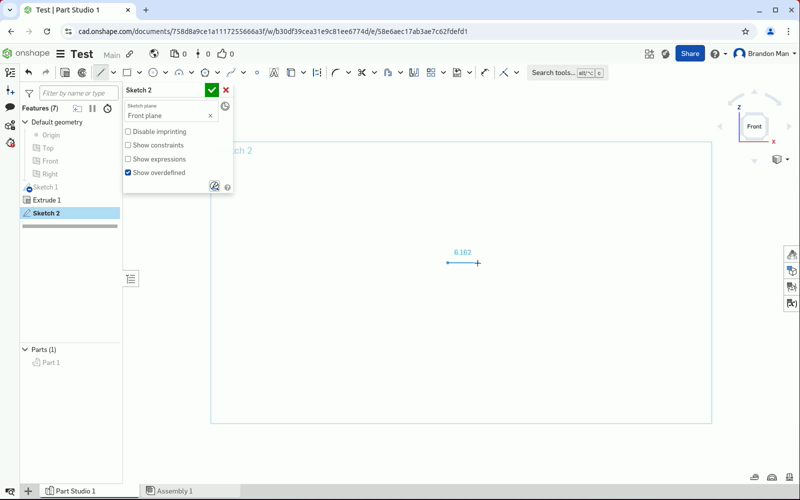
mouse_move(449, 264)
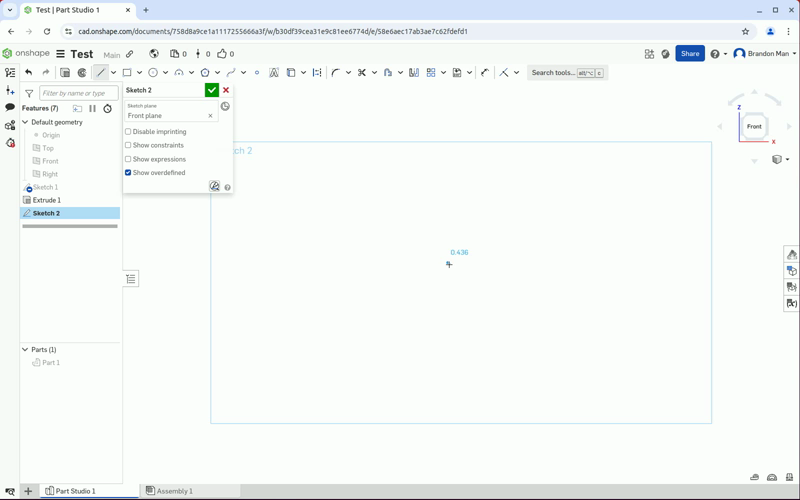
scroll(6)
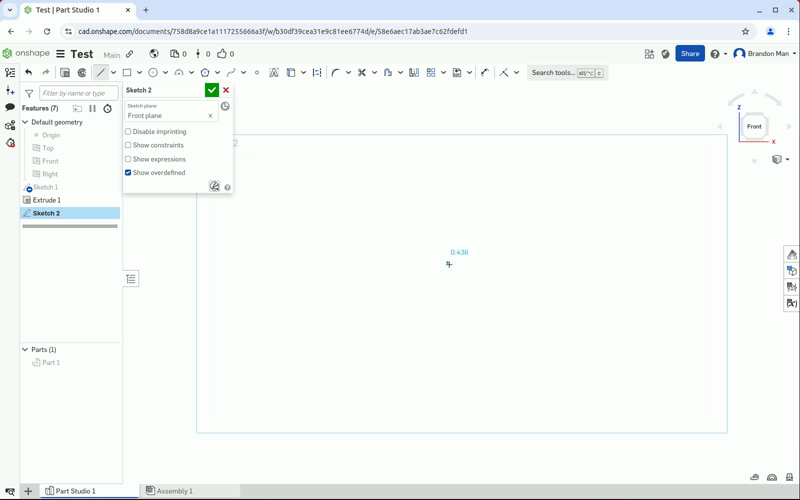
scroll(6)
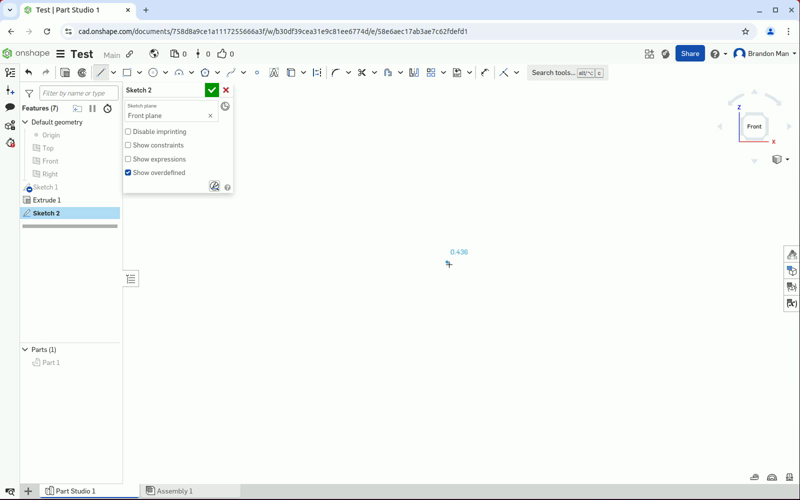
scroll(6)
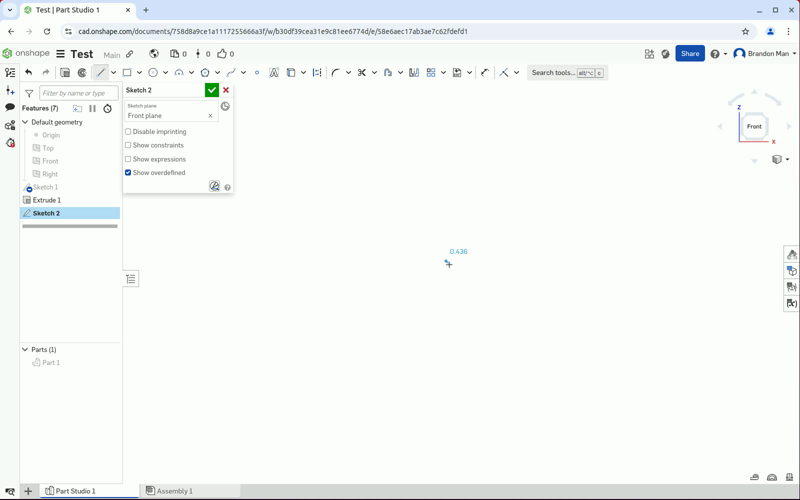
scroll(6)
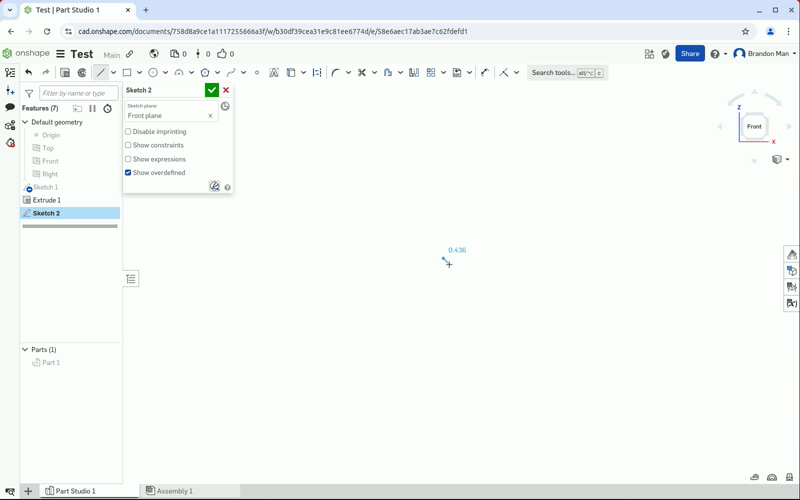
scroll(6)
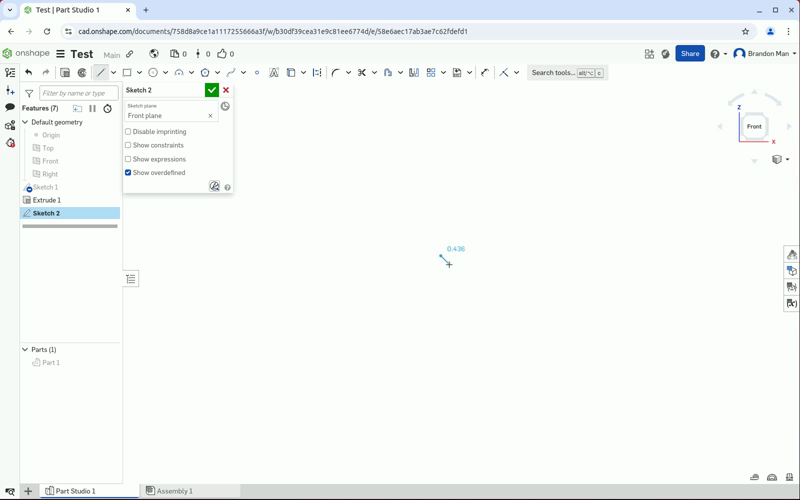
scroll(6)
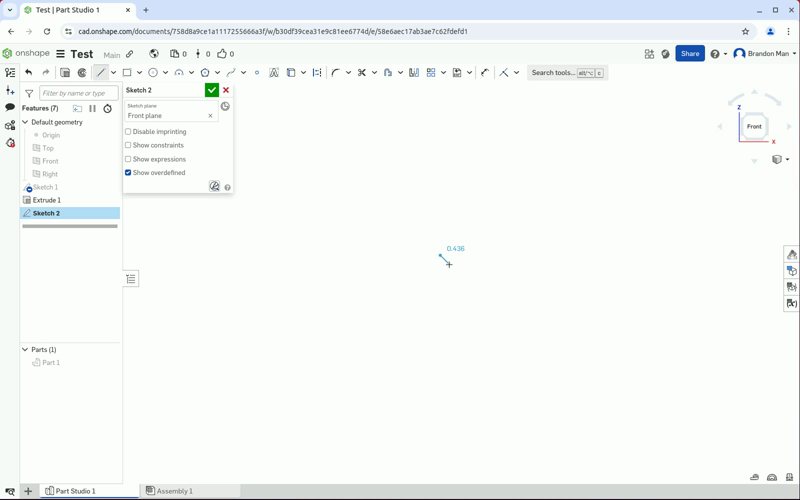
scroll(6)
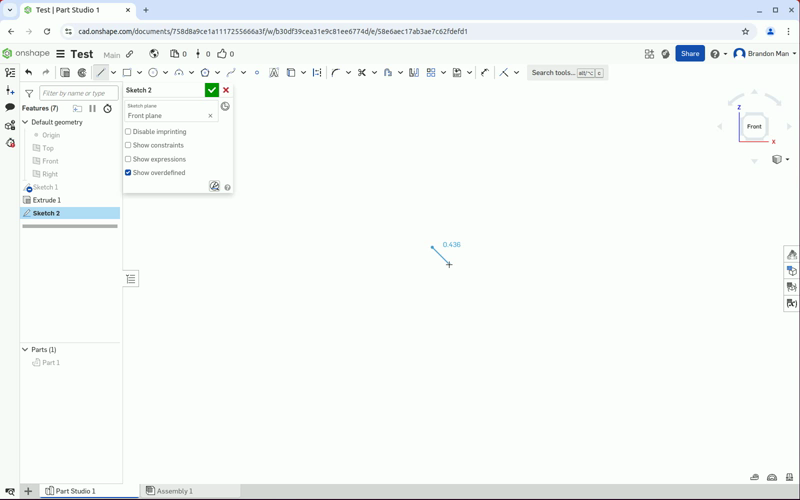
click(449, 264)
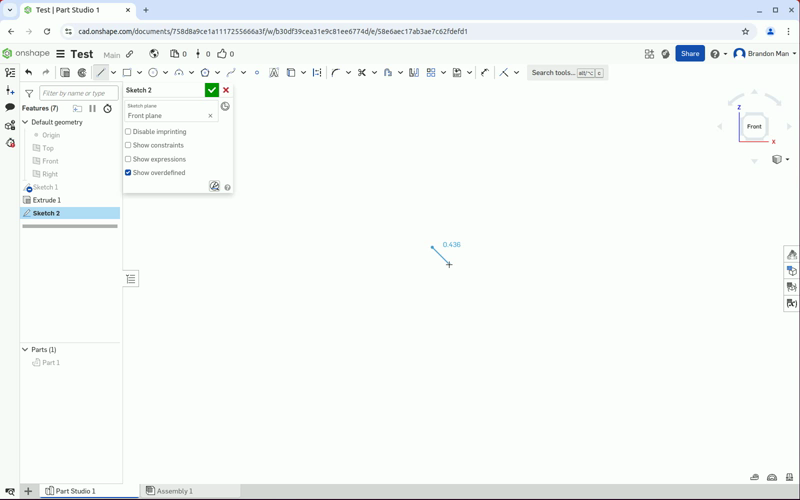
scroll(-6)
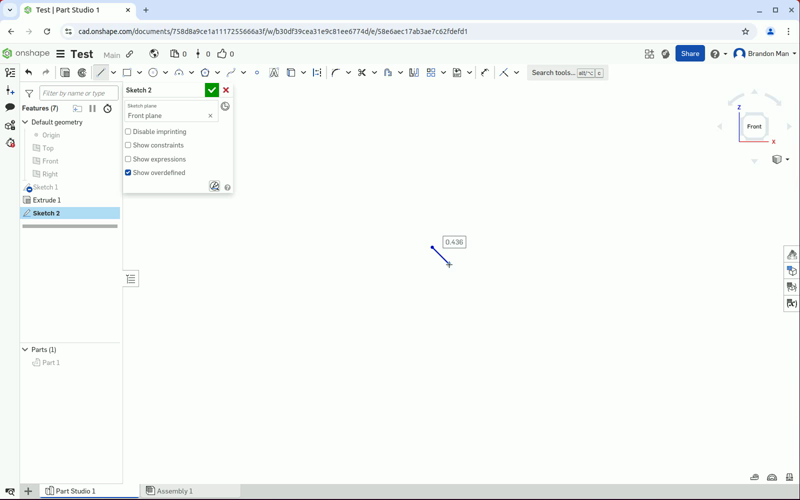
scroll(-6)
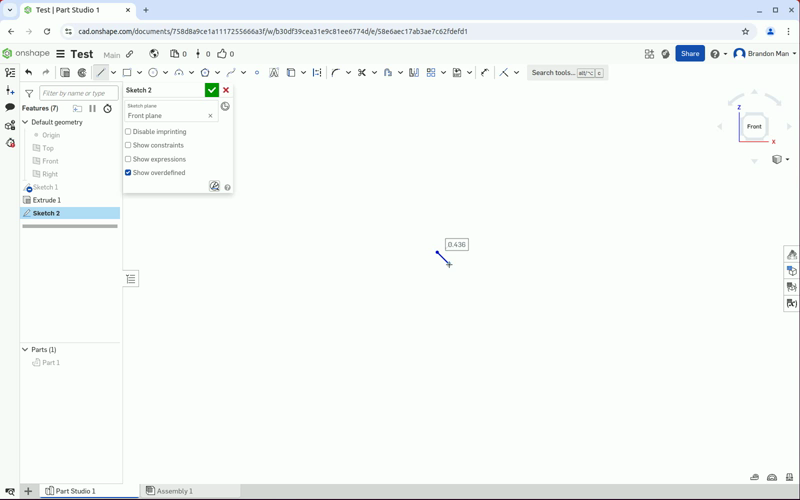
scroll(-6)
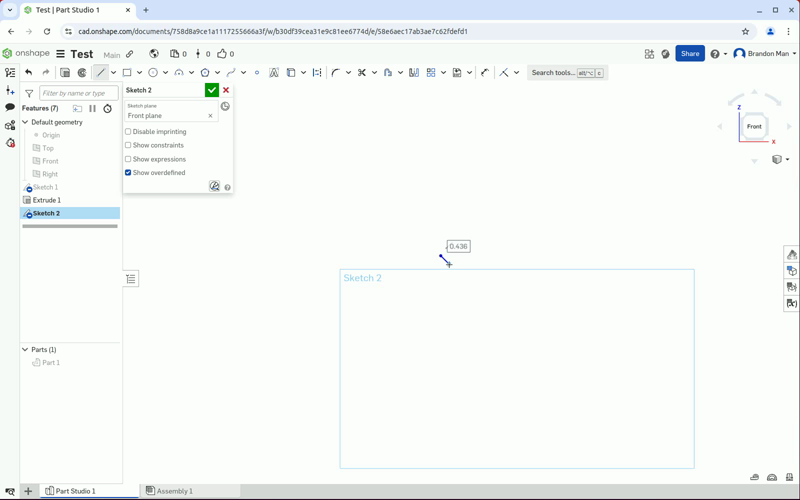
scroll(-6)
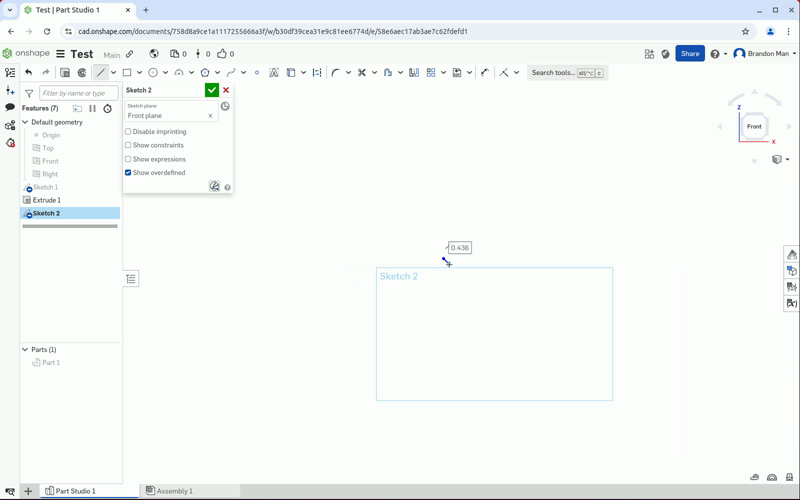
scroll(-6)
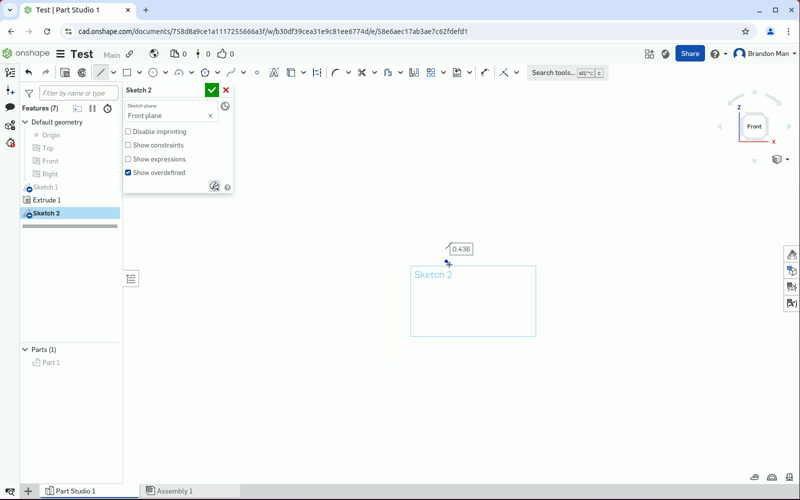
scroll(-6)
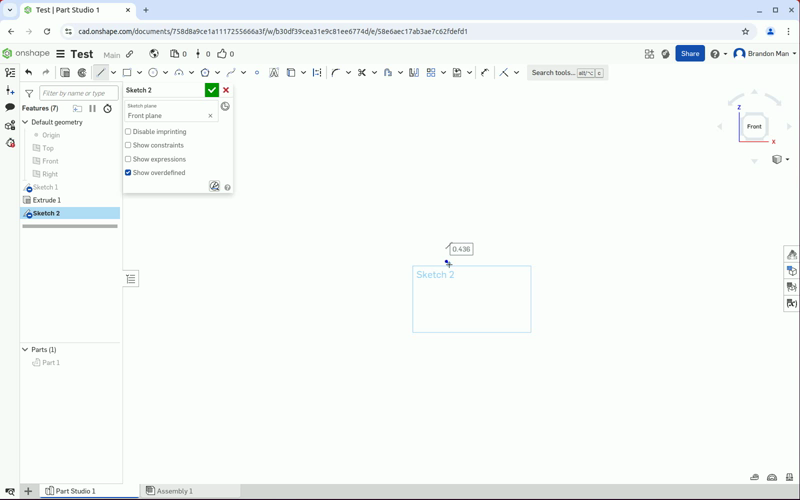
scroll(-6)
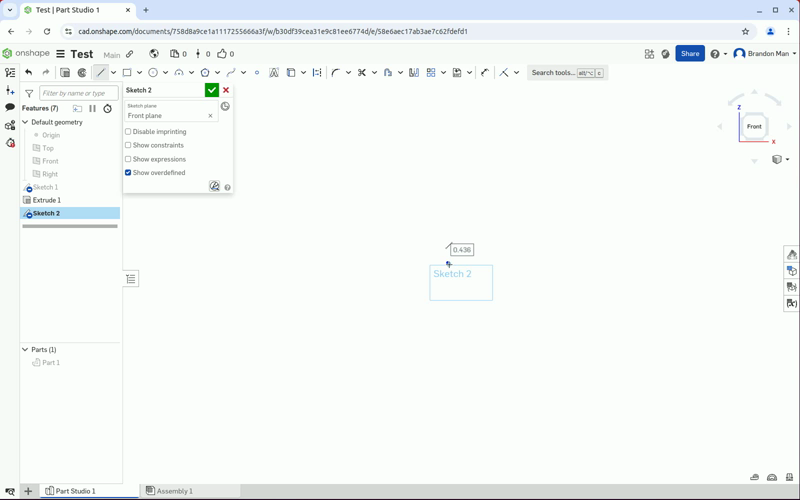
key_up(shift)
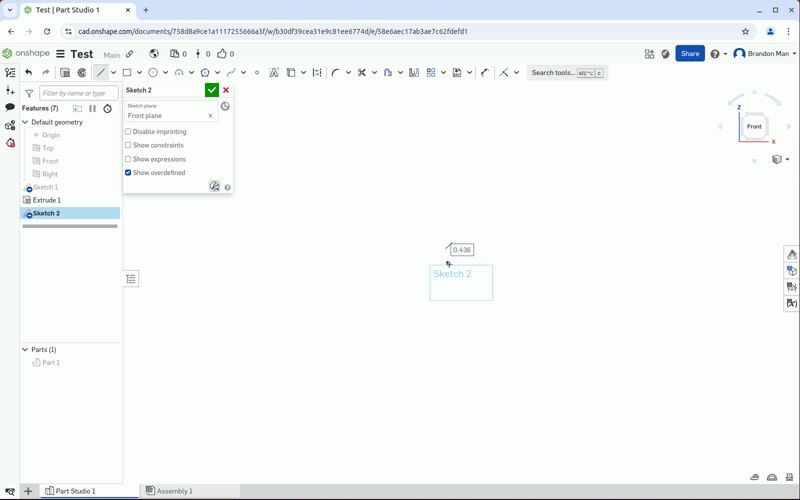
key(esc)
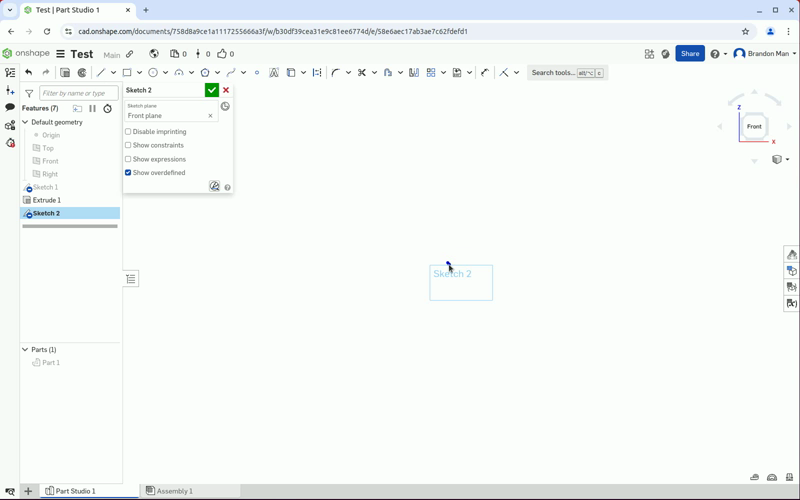
key(a)
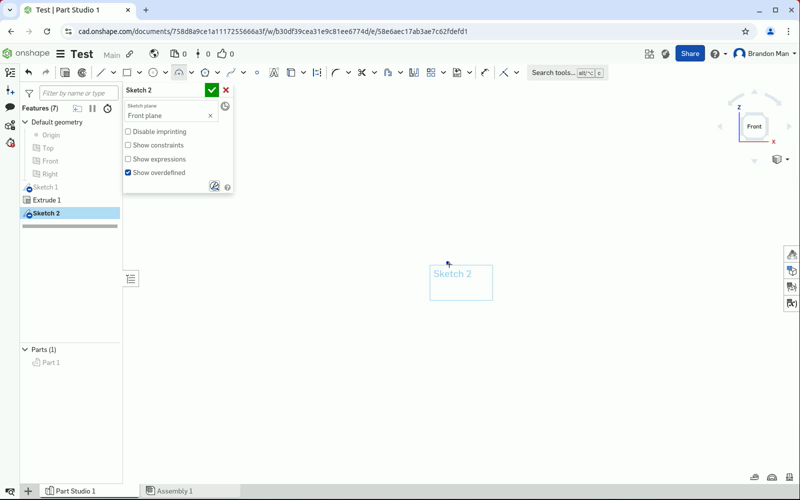
mouse_move(449, 264)
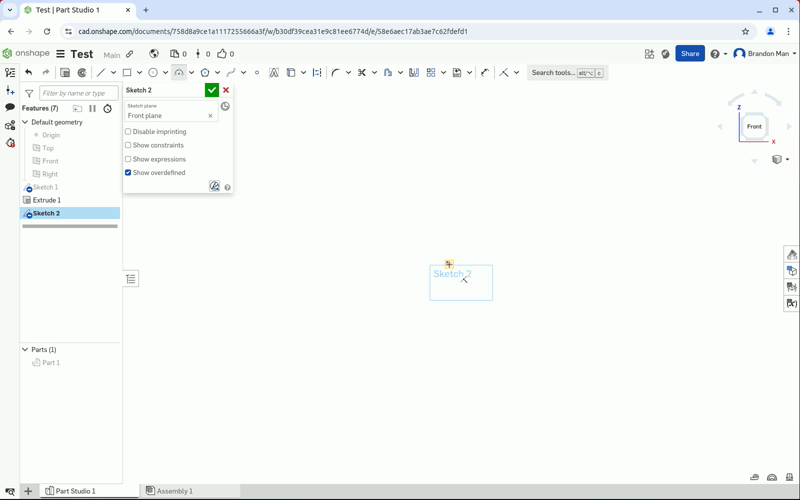
scroll(6)
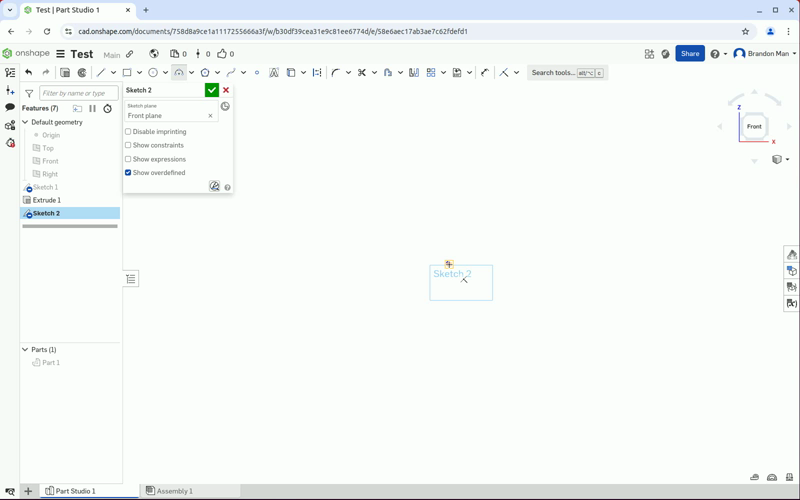
scroll(6)
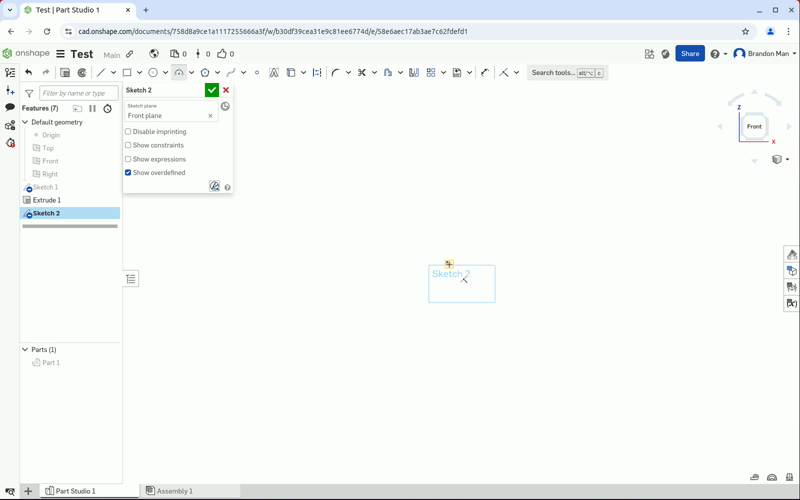
scroll(6)
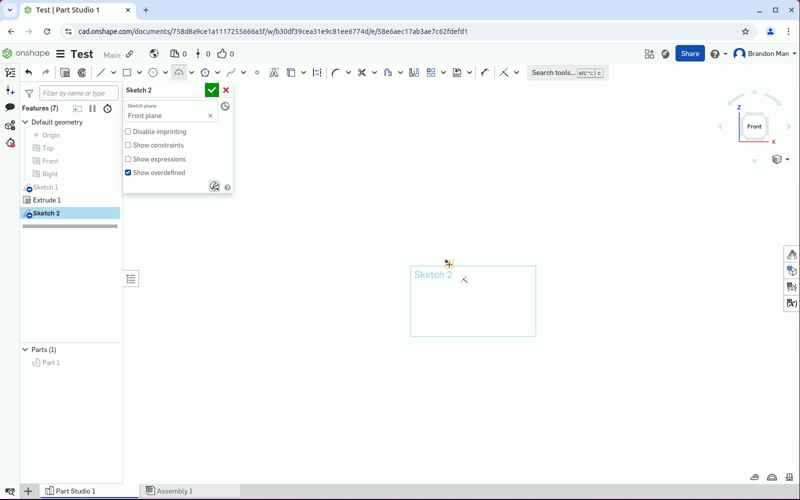
scroll(6)
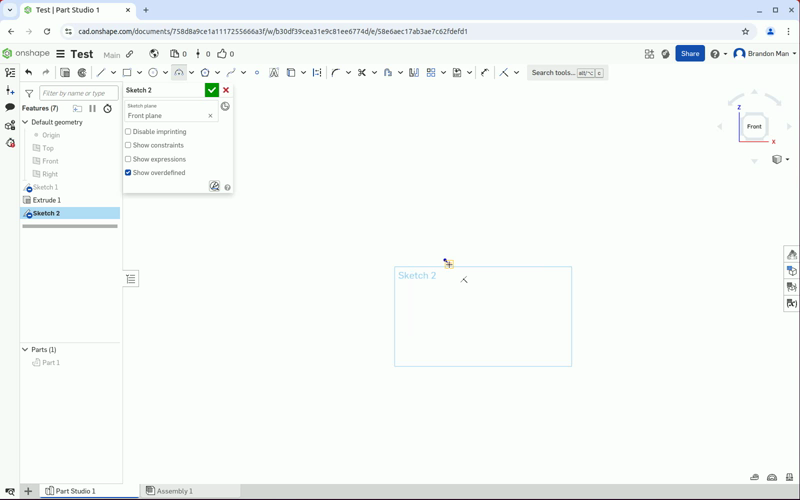
scroll(6)
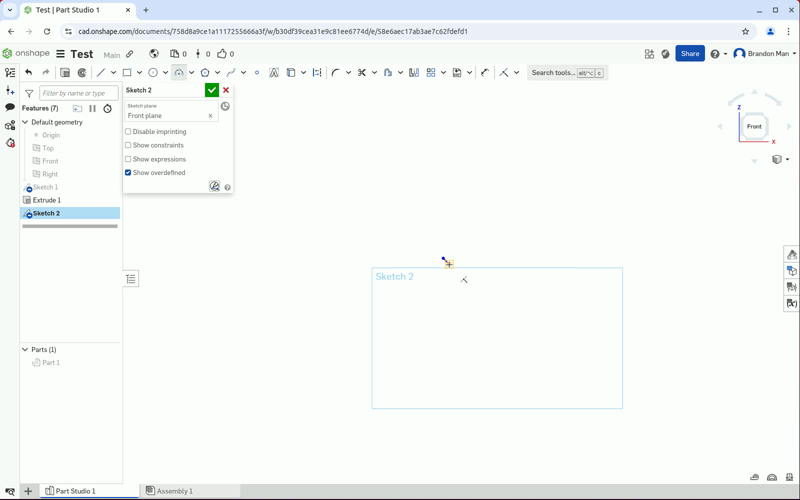
scroll(6)
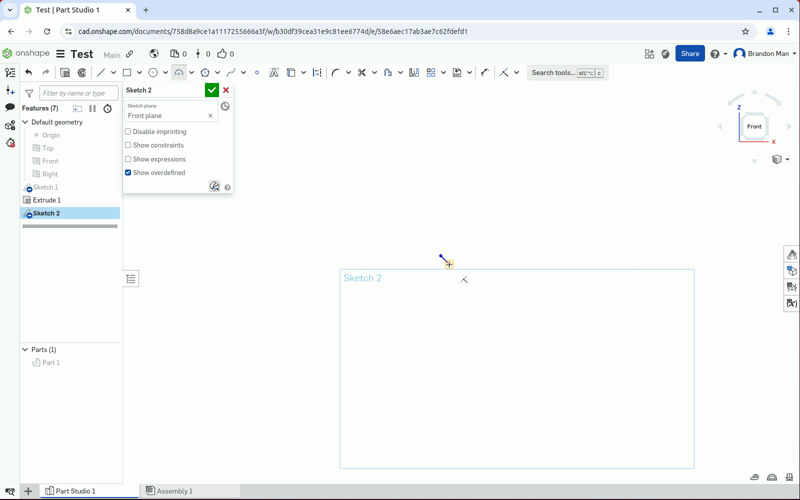
scroll(6)
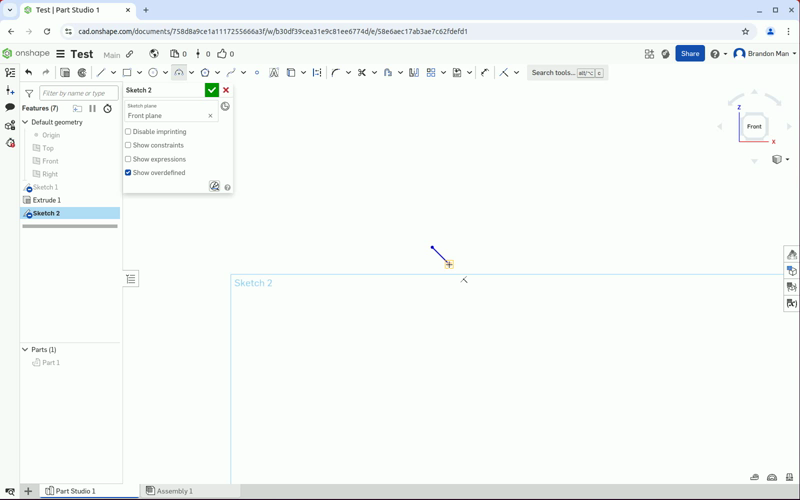
click(449, 264)
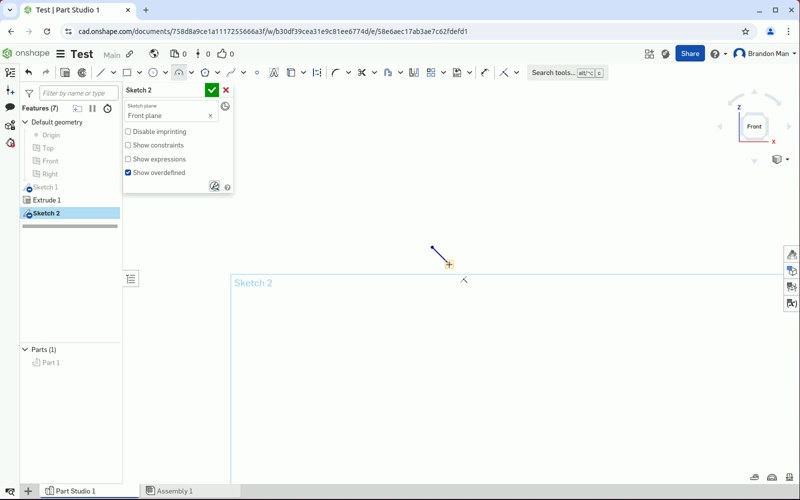
scroll(-6)
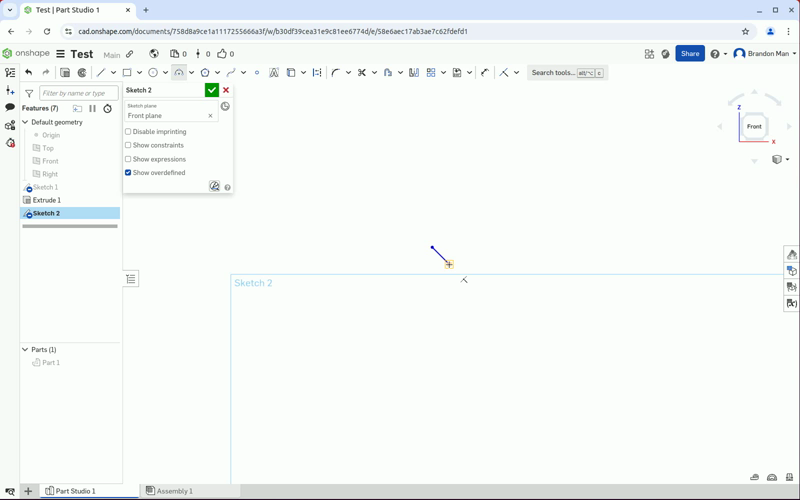
scroll(-6)
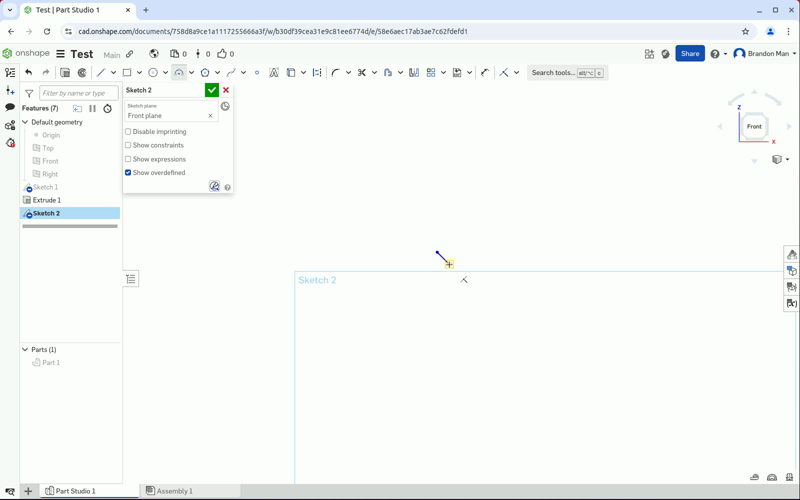
scroll(-6)
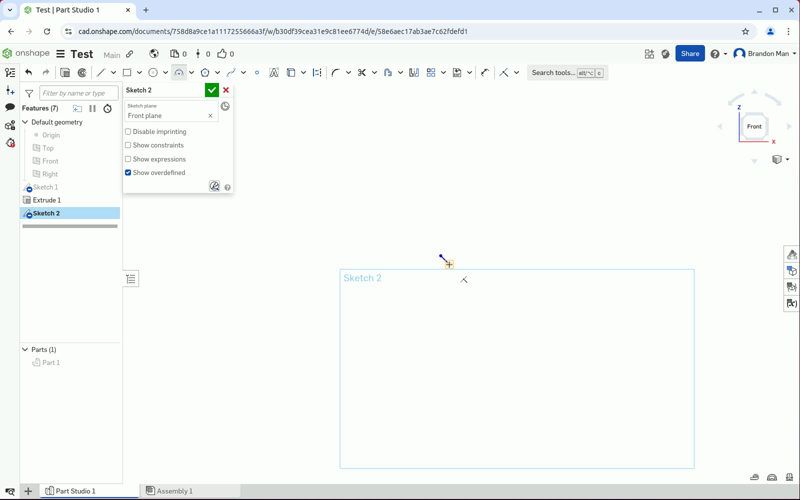
scroll(-6)
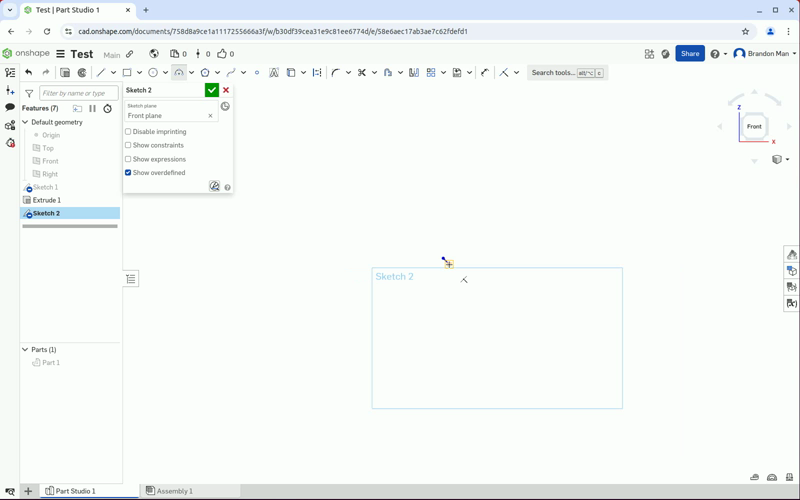
scroll(-6)
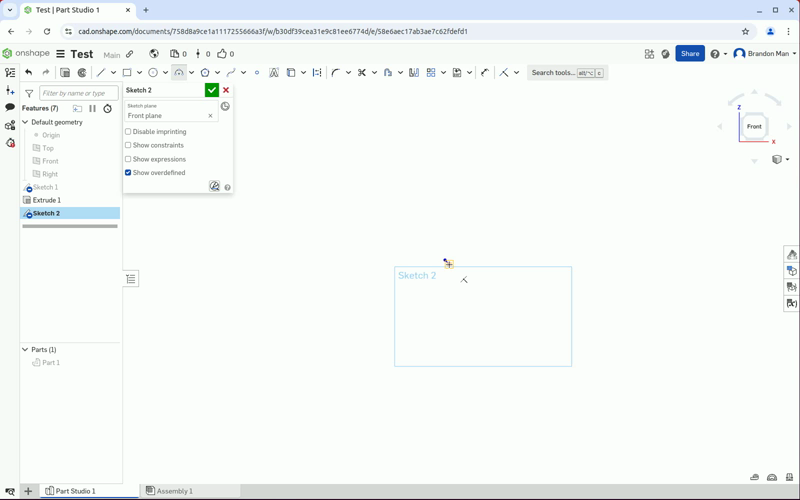
scroll(-6)
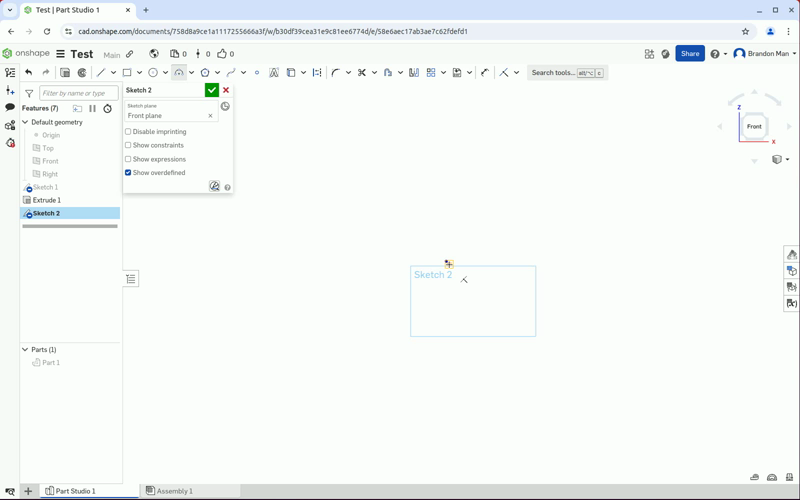
scroll(-6)
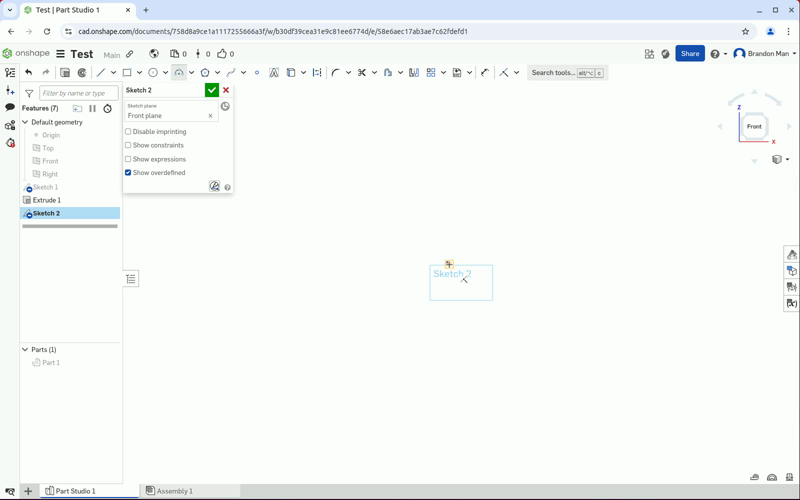
key_down(shift)
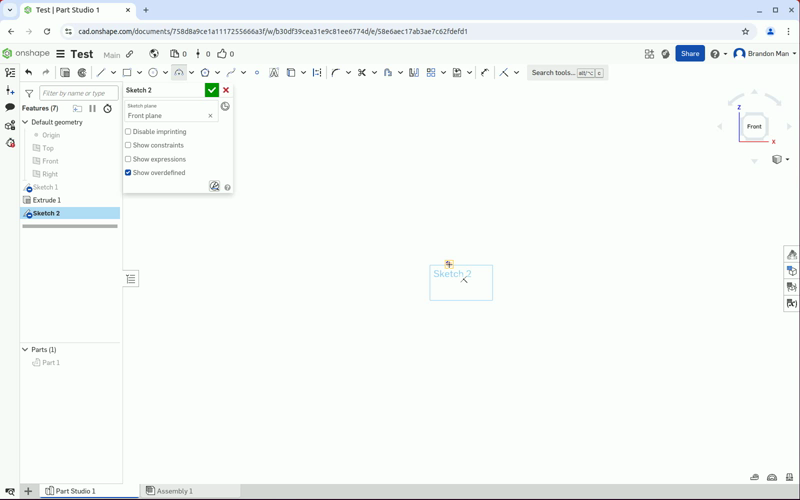
mouse_move(461, 261)
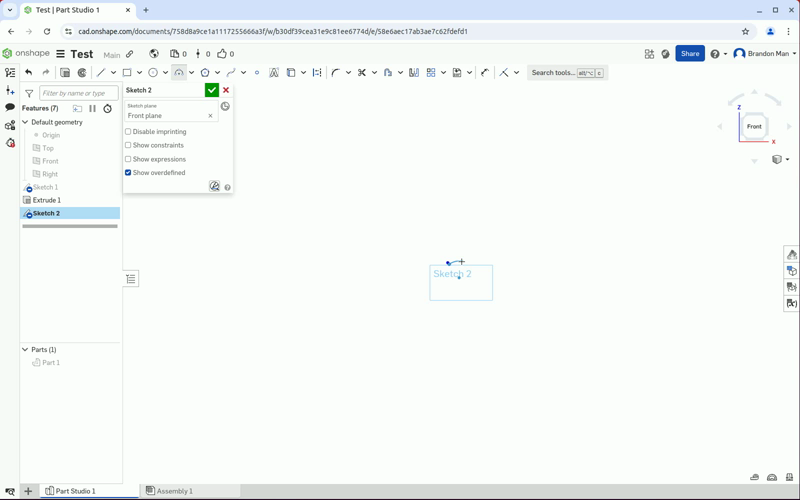
click(461, 261)
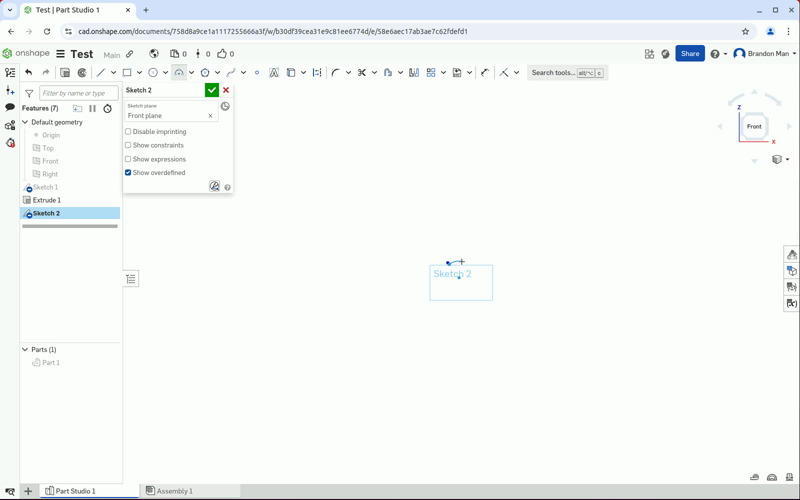
mouse_move(455, 261)
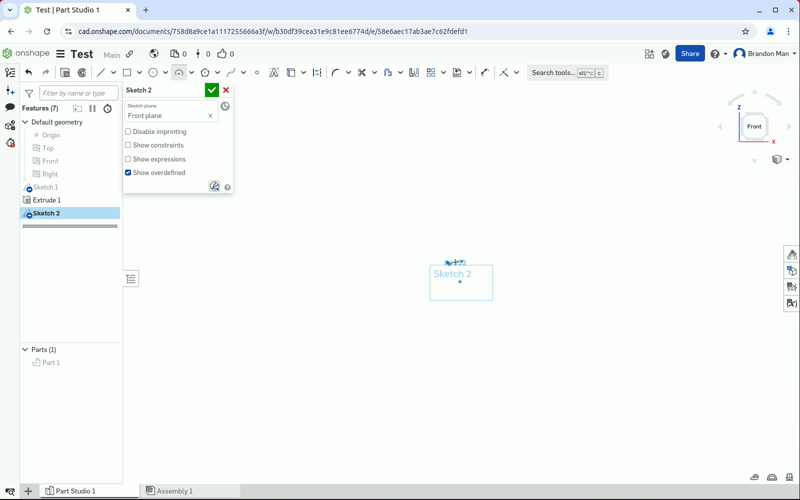
click(455, 261)
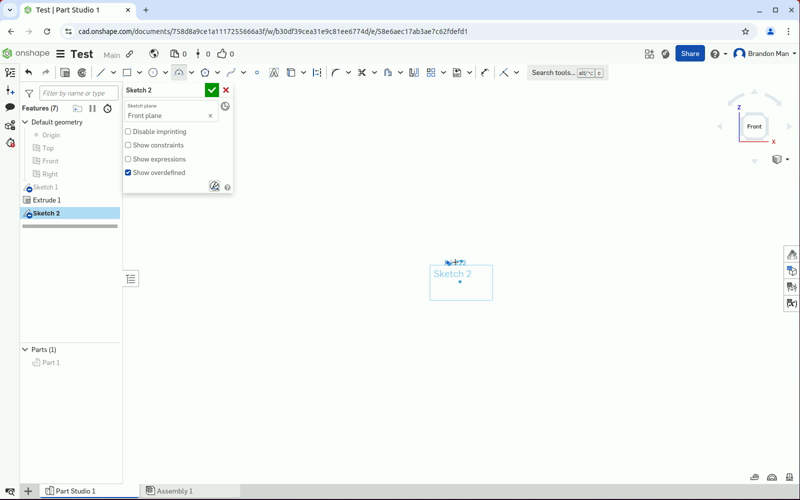
key_up(shift)
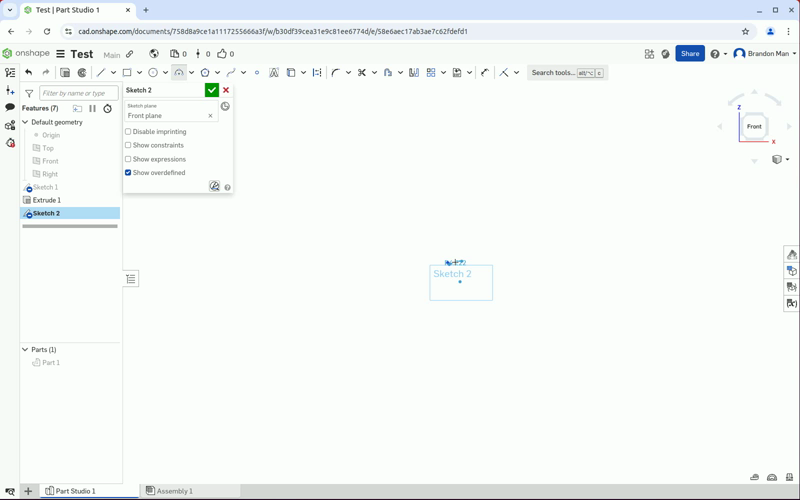
mouse_move(461, 261)
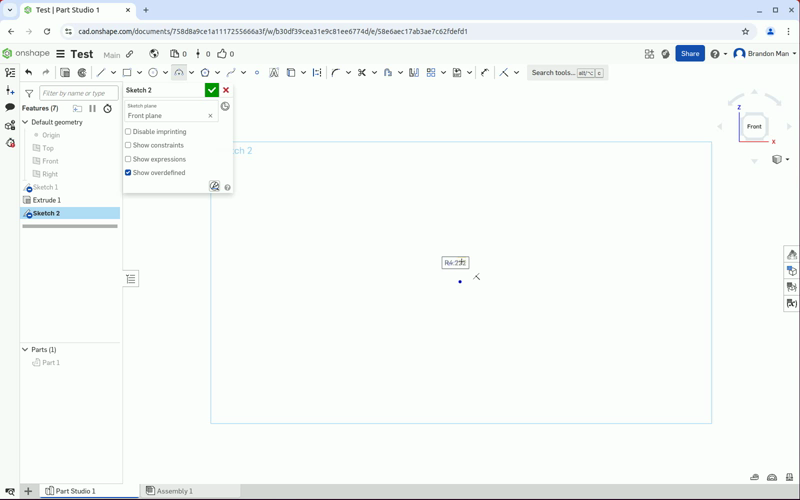
click(461, 261)
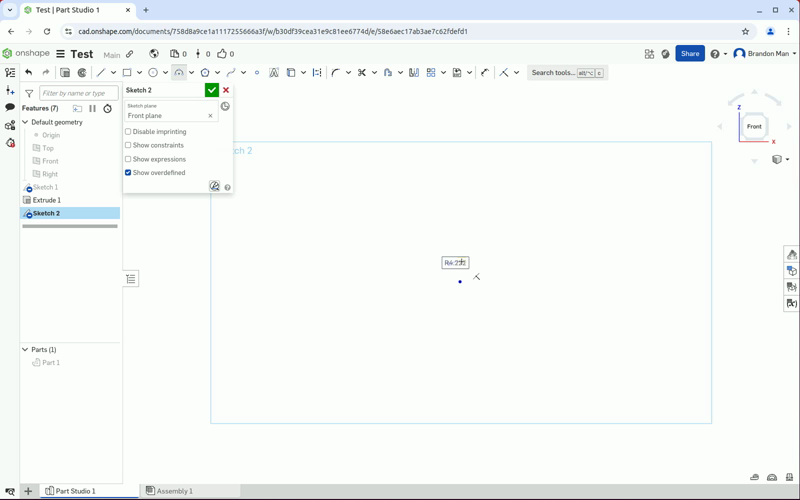
mouse_move(447, 262)
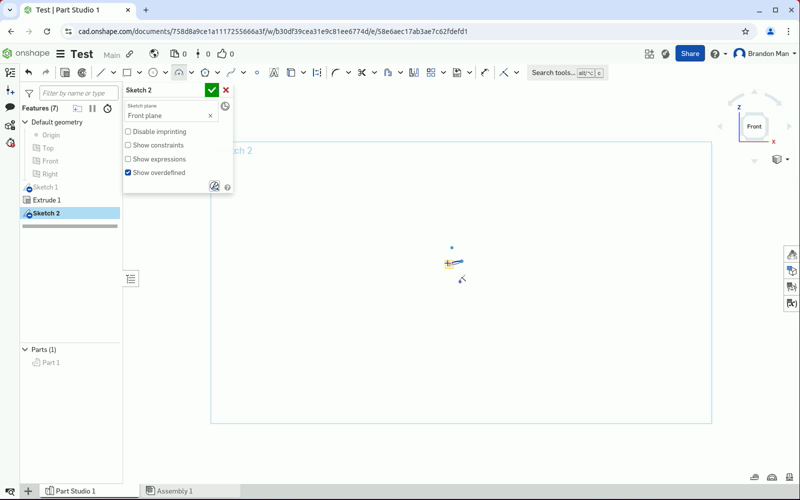
scroll(6)
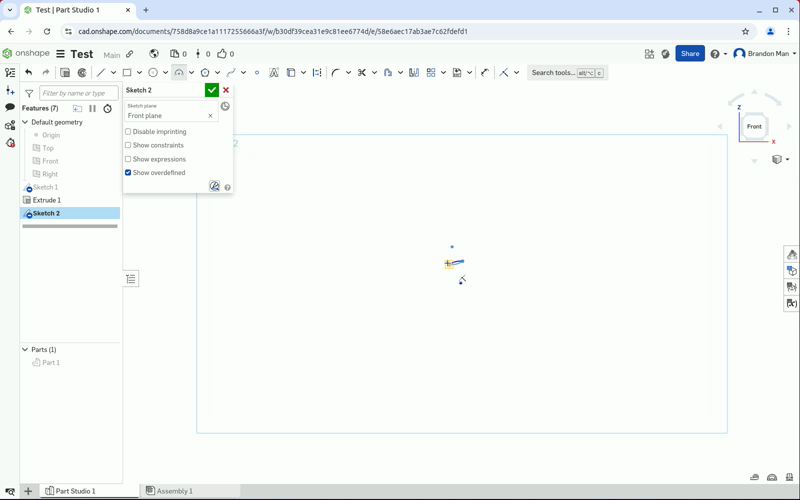
scroll(6)
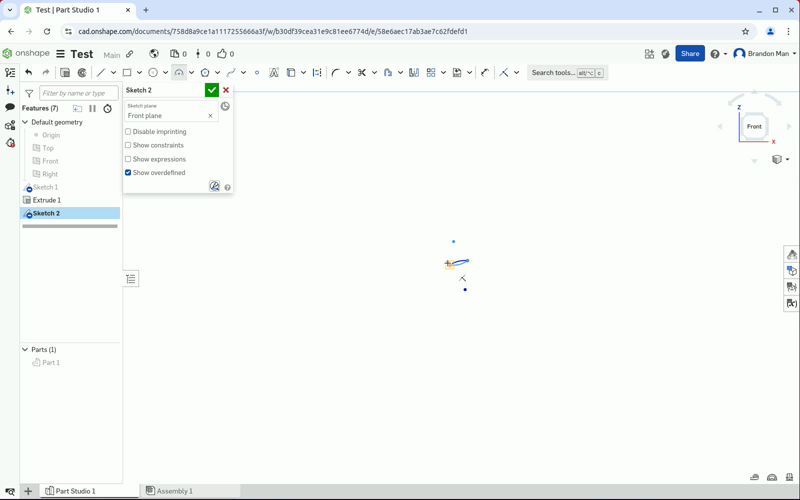
scroll(6)
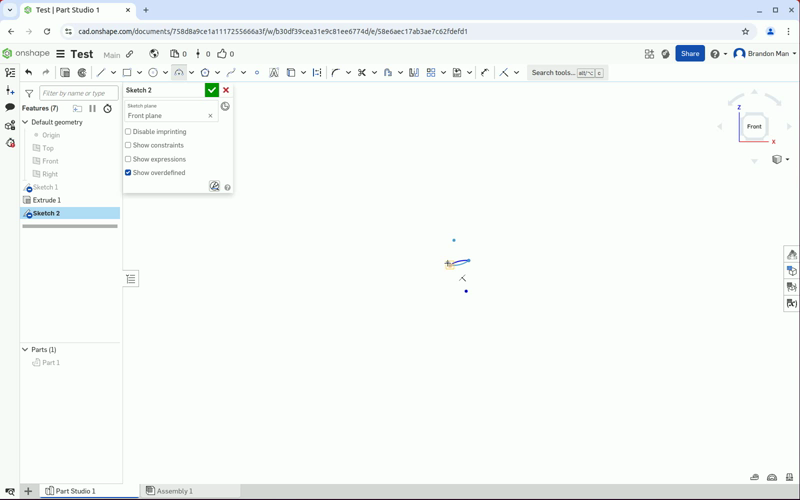
scroll(6)
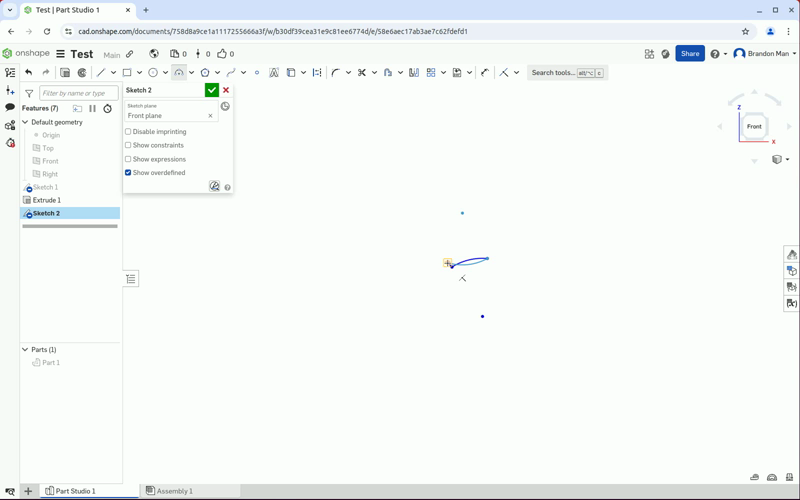
scroll(6)
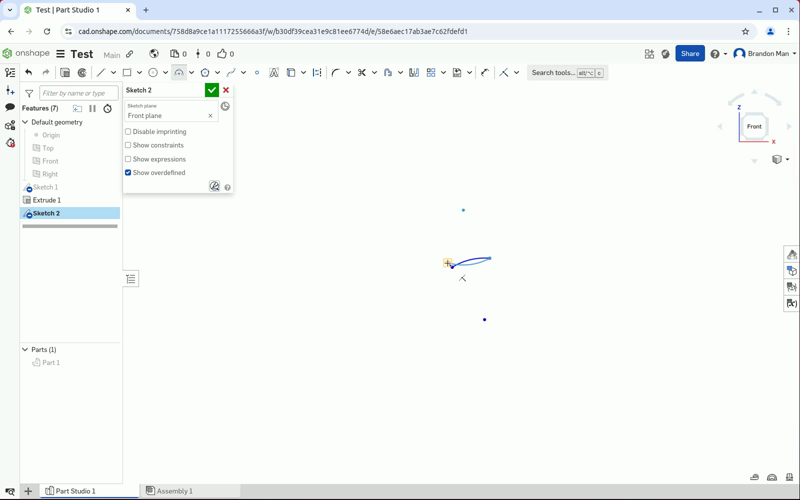
scroll(6)
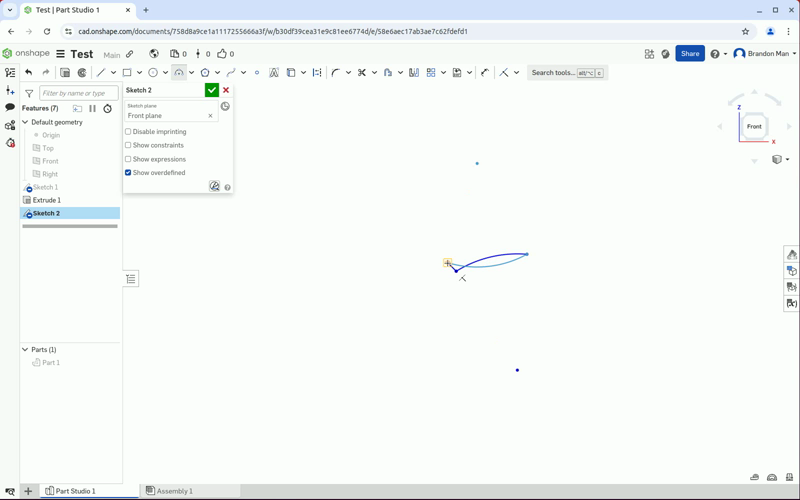
scroll(6)
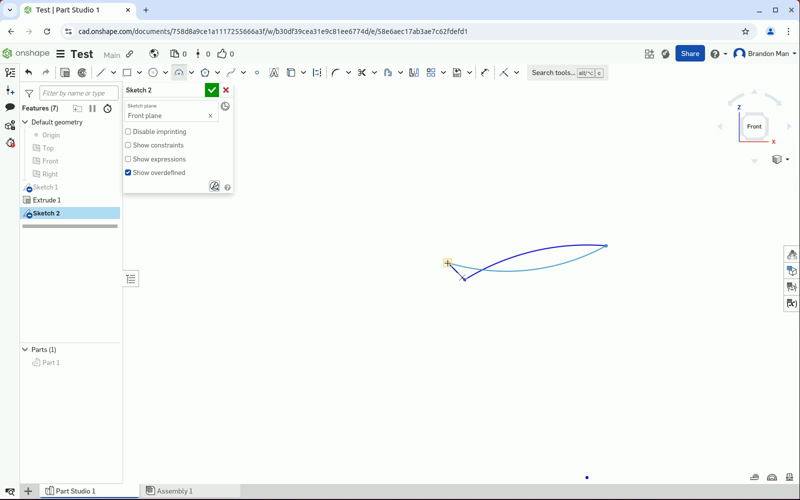
click(447, 262)
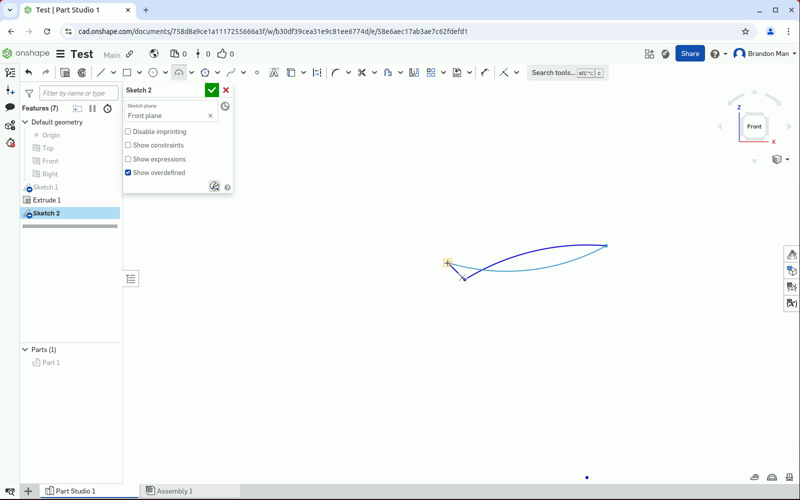
scroll(-6)
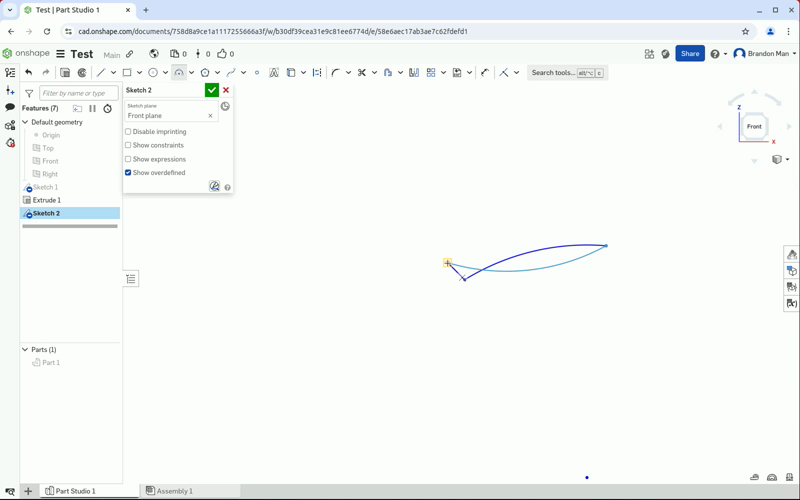
scroll(-6)
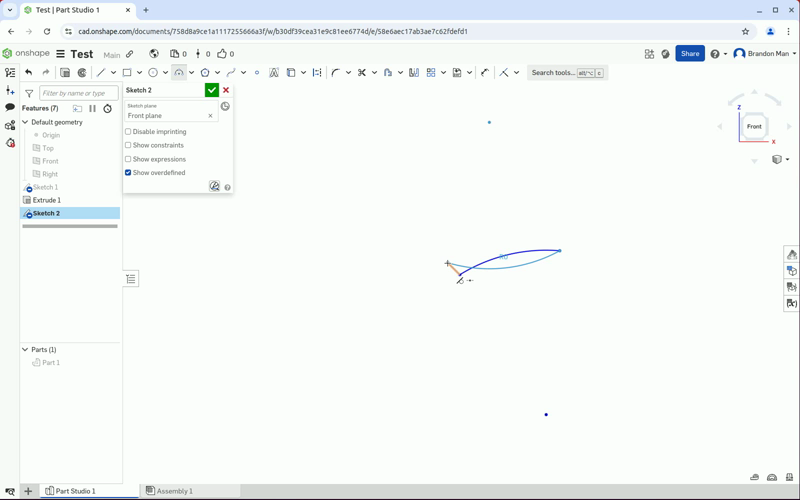
scroll(-6)
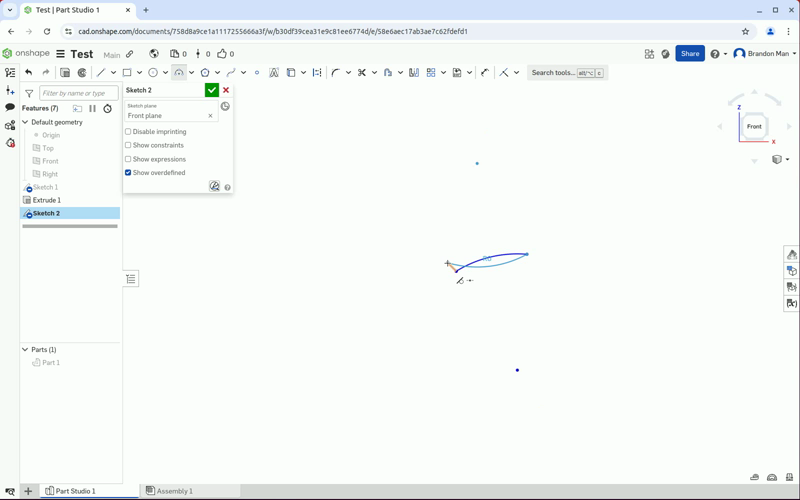
scroll(-6)
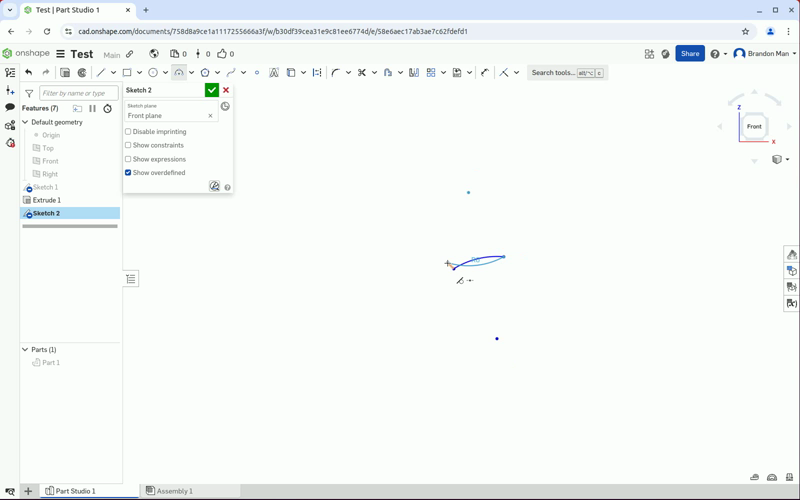
scroll(-6)
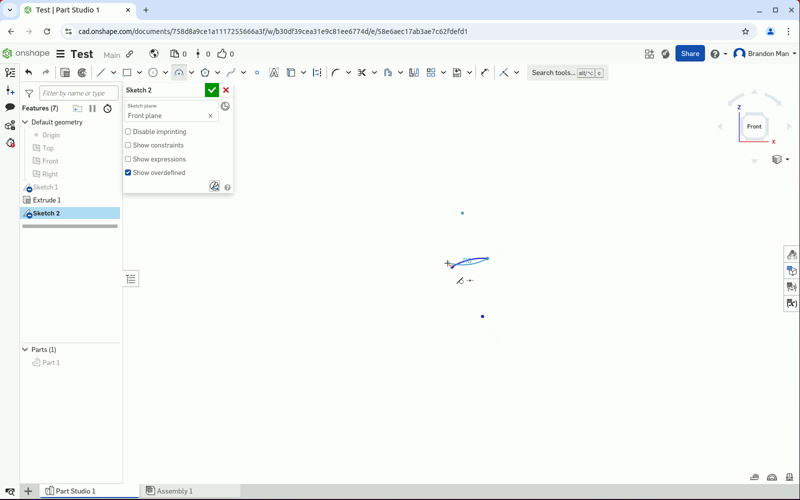
scroll(-6)
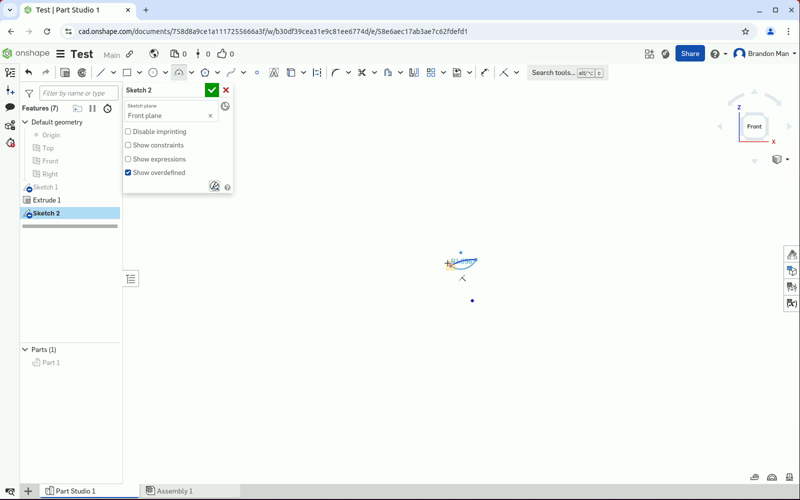
scroll(-6)
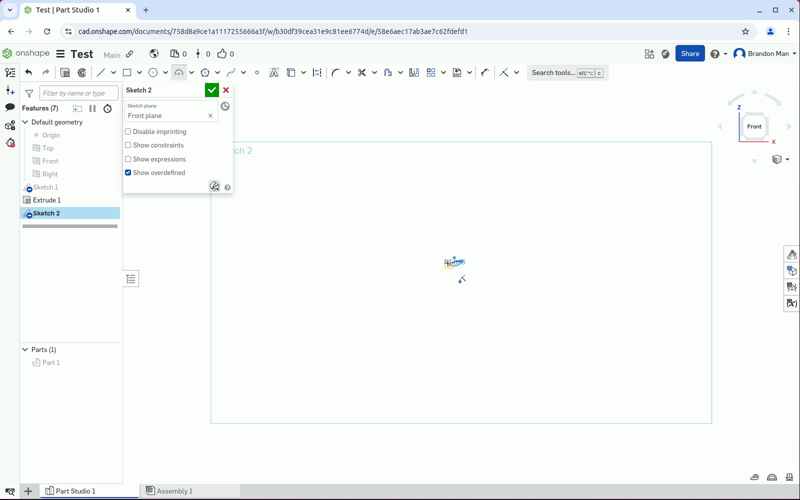
key_down(shift)
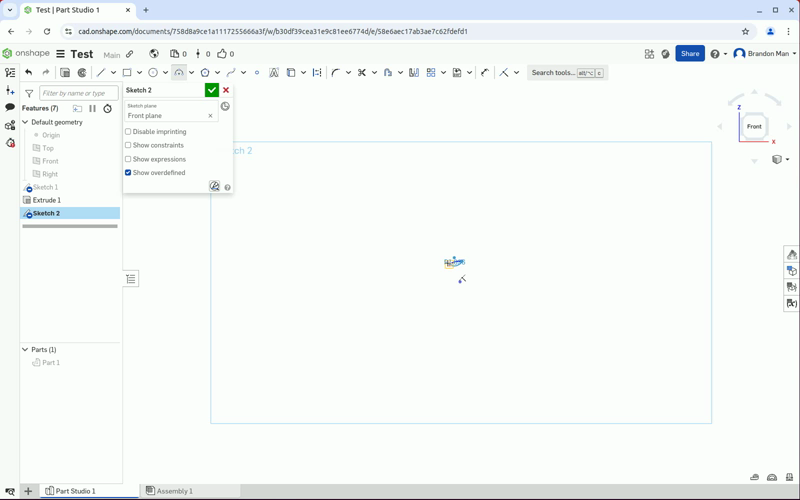
mouse_move(454, 260)
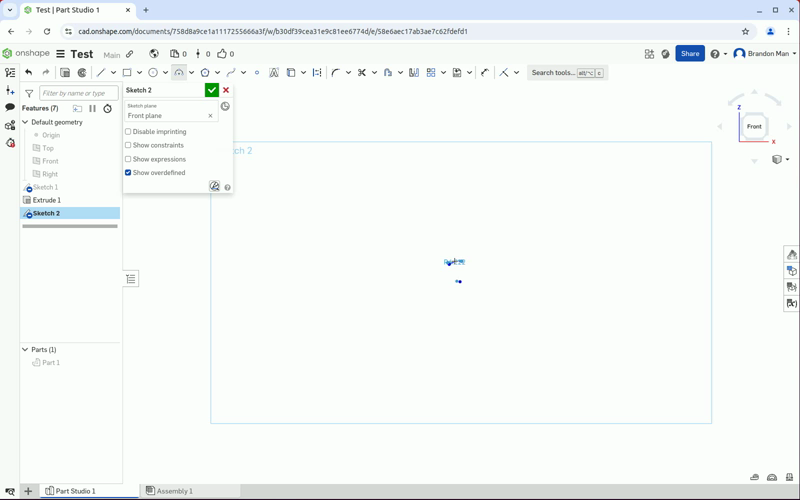
scroll(6)
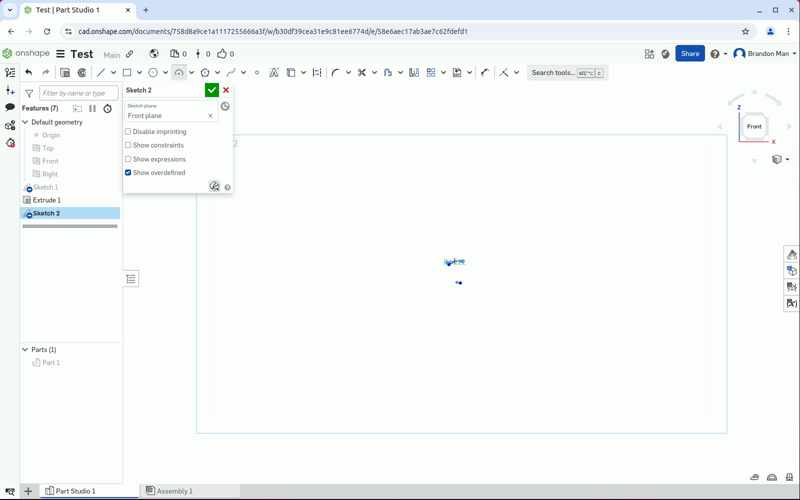
scroll(6)
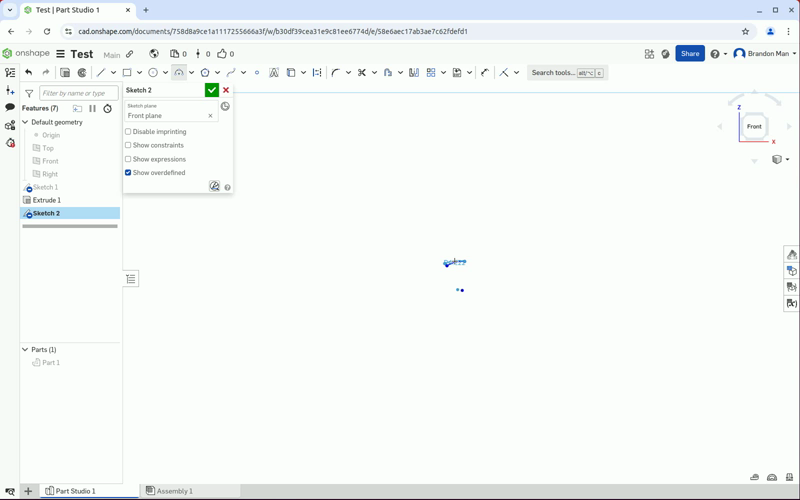
scroll(6)
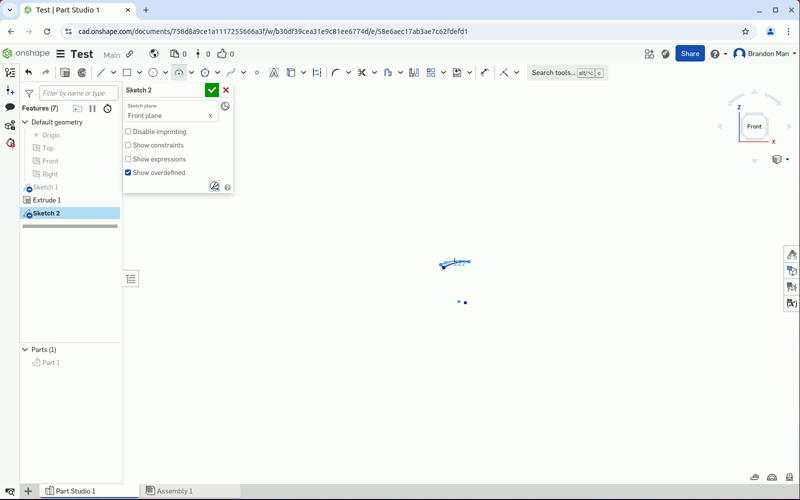
scroll(6)
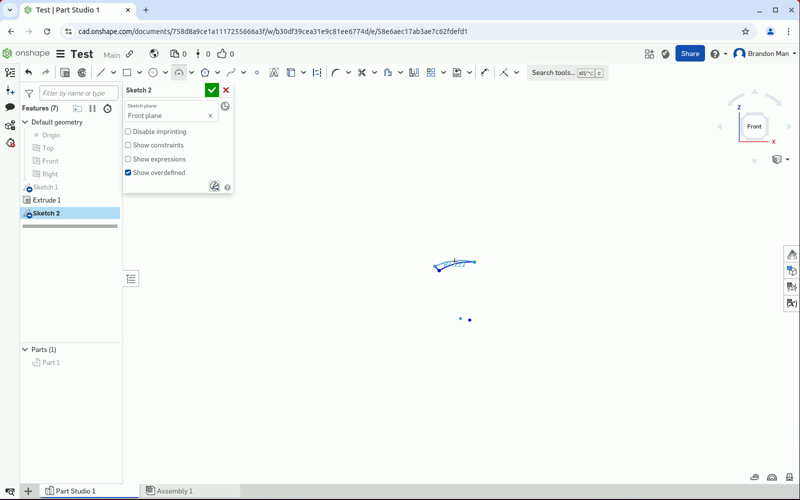
scroll(6)
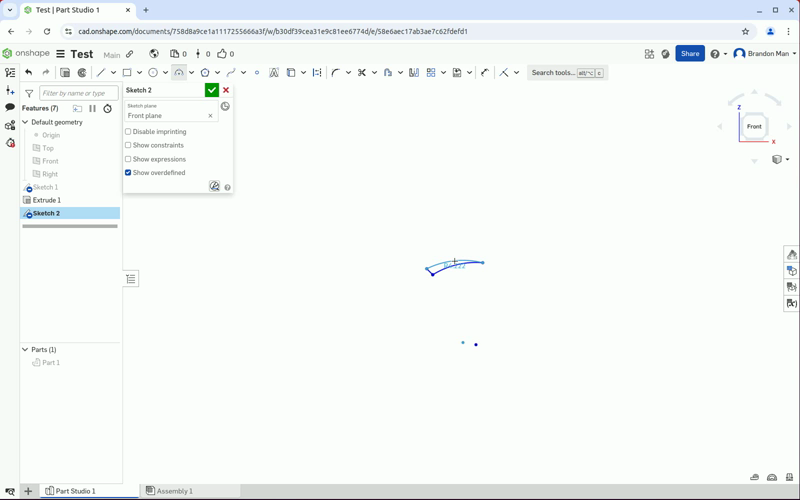
scroll(6)
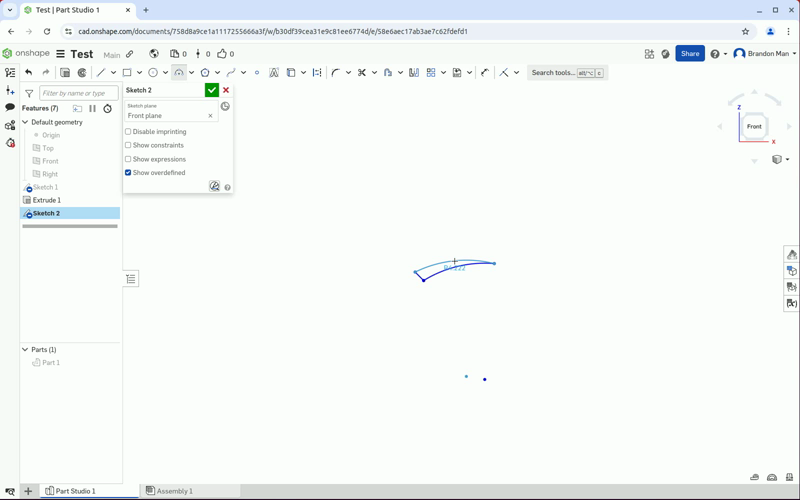
scroll(6)
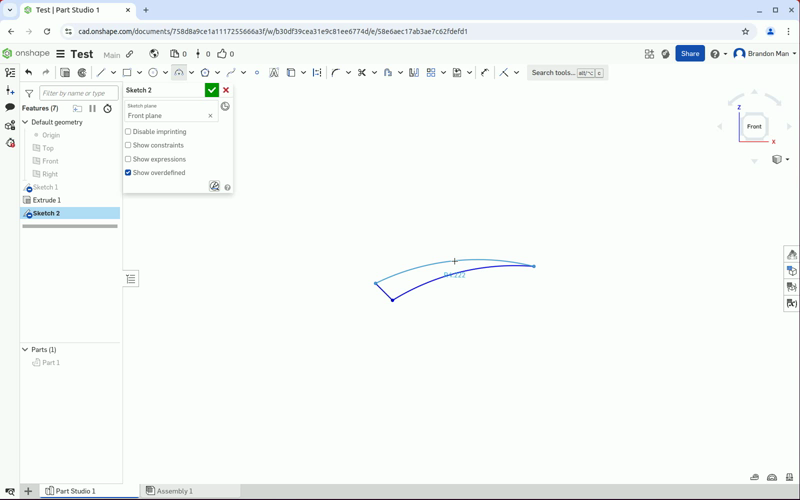
click(454, 260)
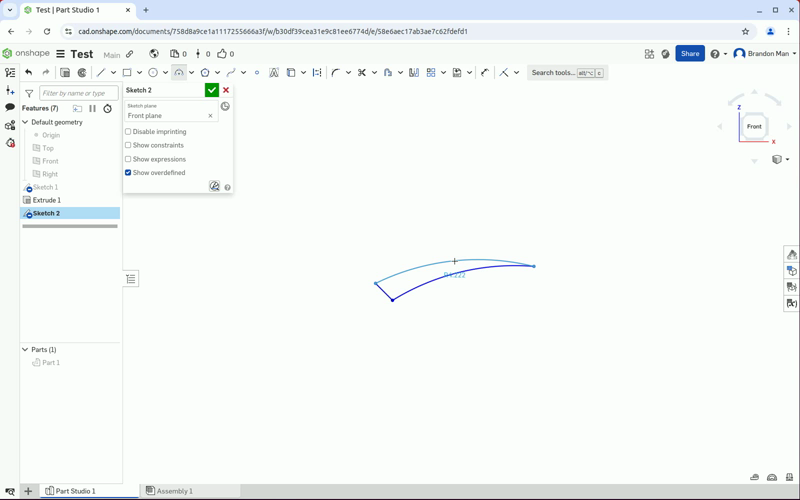
scroll(-6)
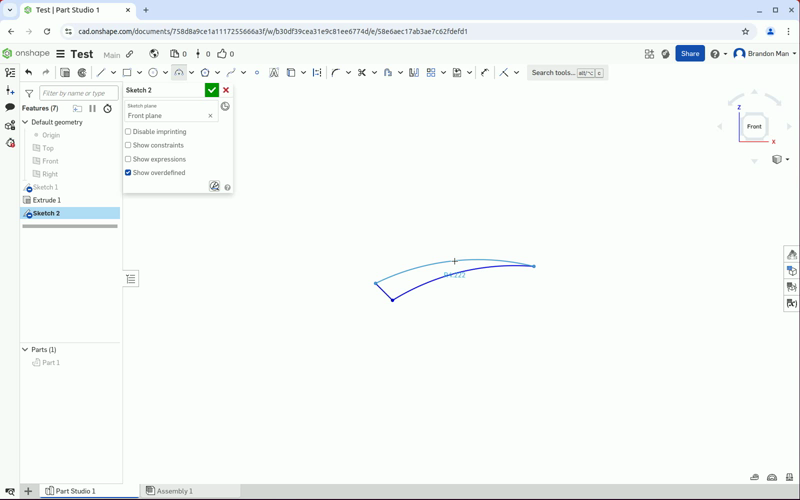
scroll(-6)
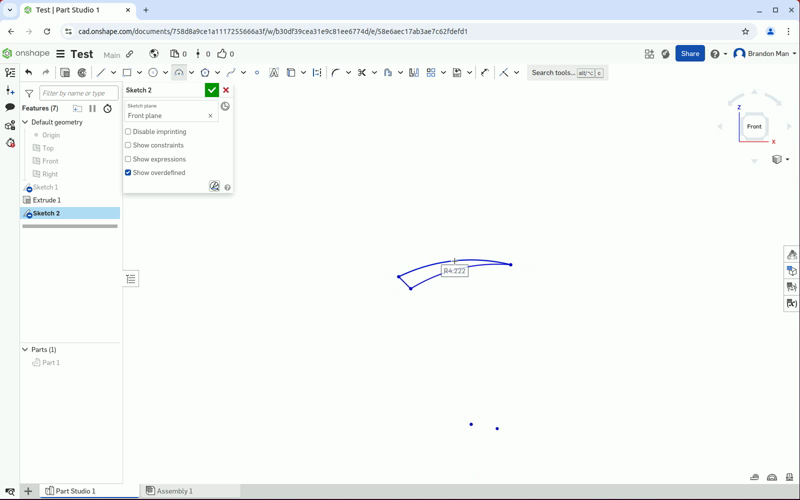
scroll(-6)
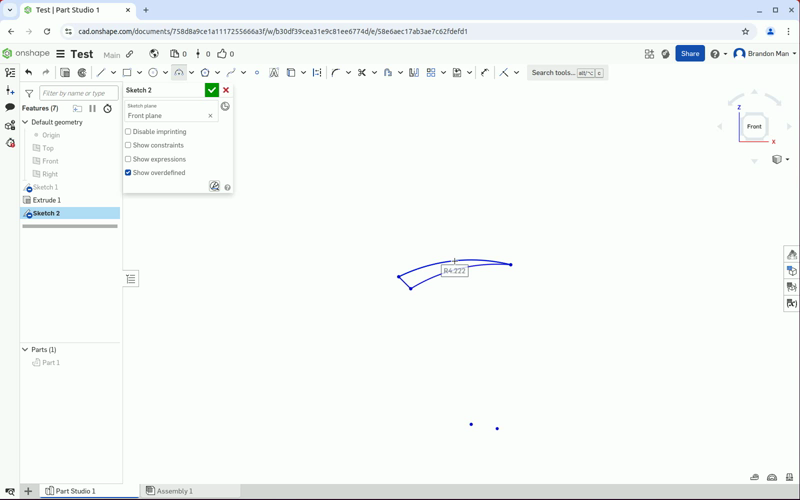
scroll(-6)
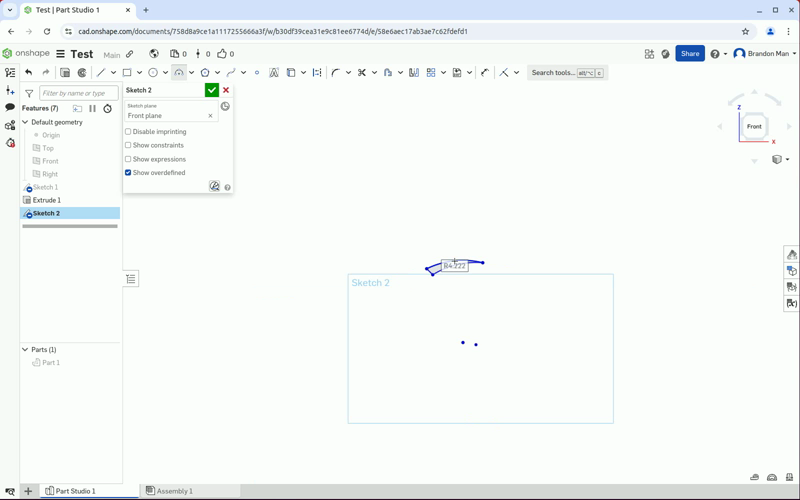
scroll(-6)
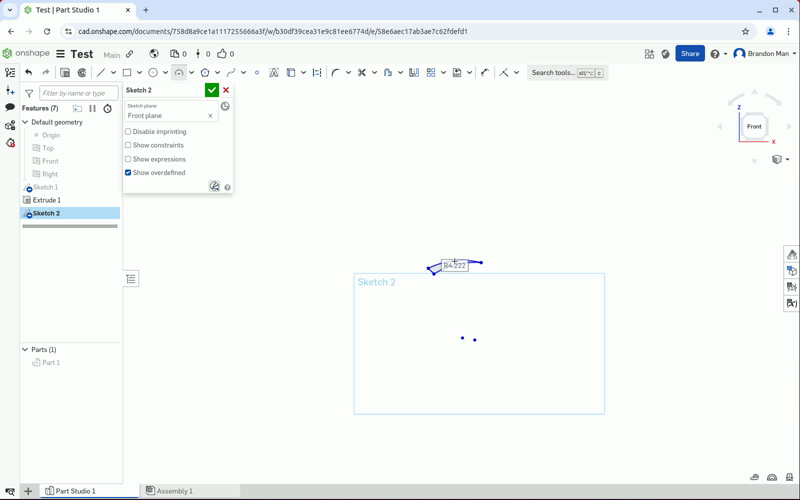
scroll(-6)
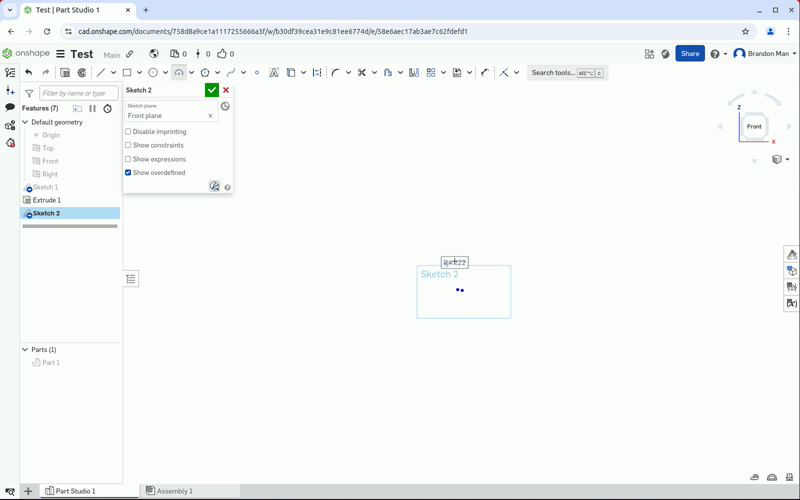
scroll(-6)
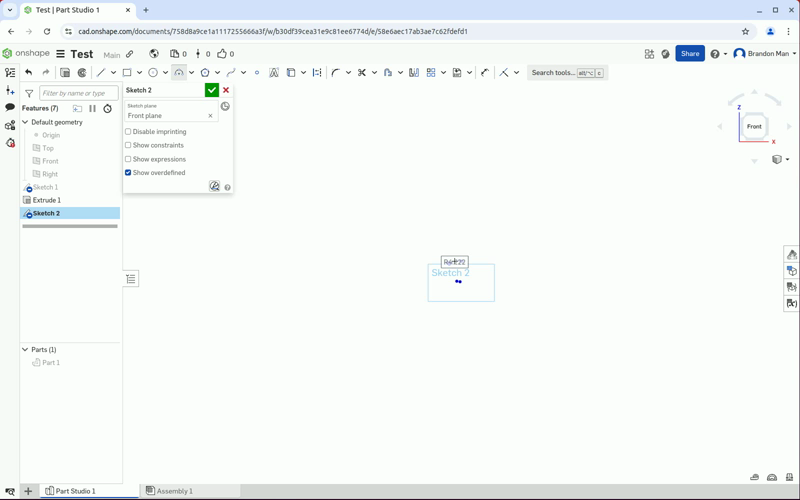
key_up(shift)
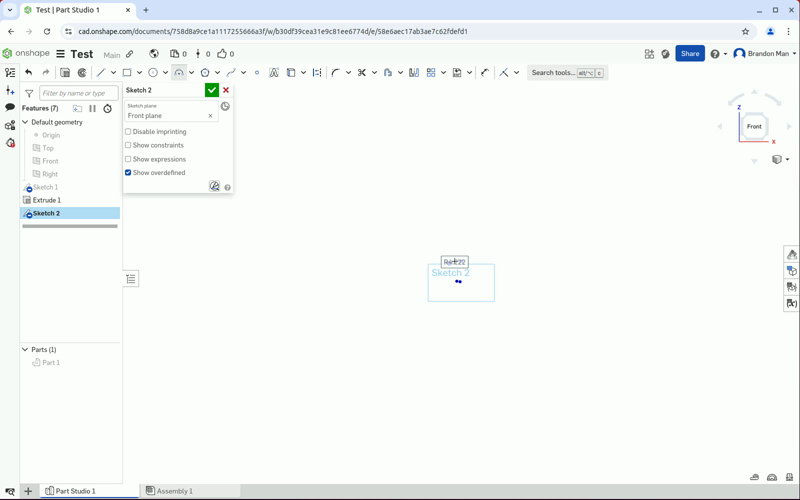
key(esc)
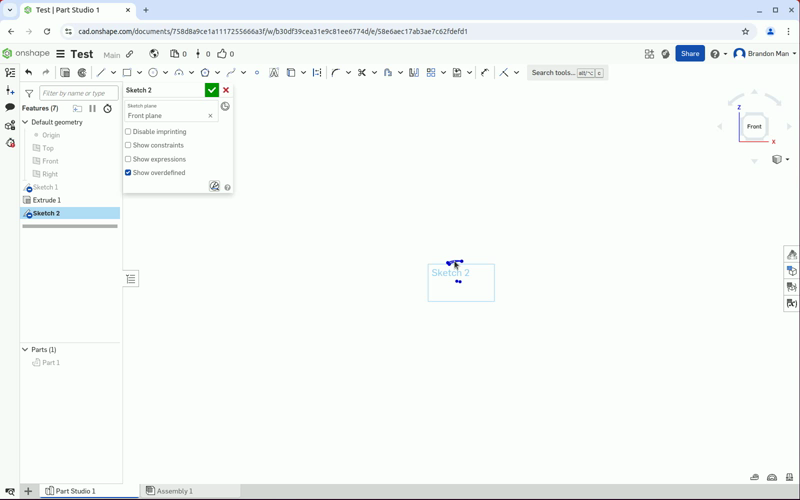
mouse_move(450, 263)
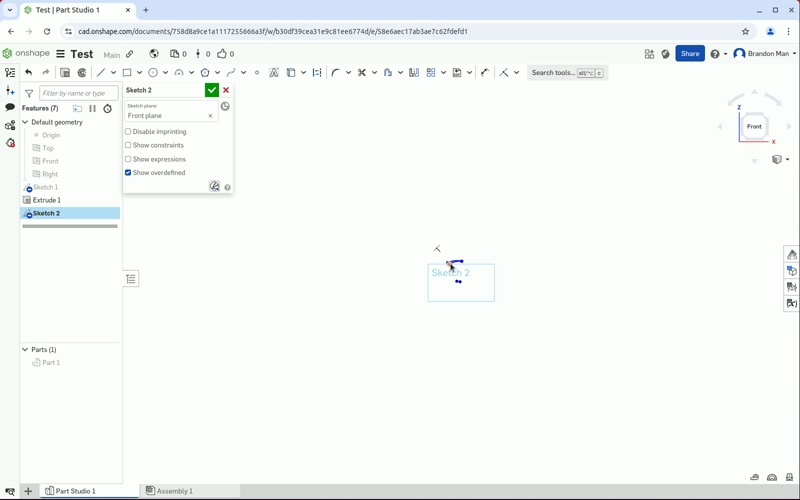
scroll(6)
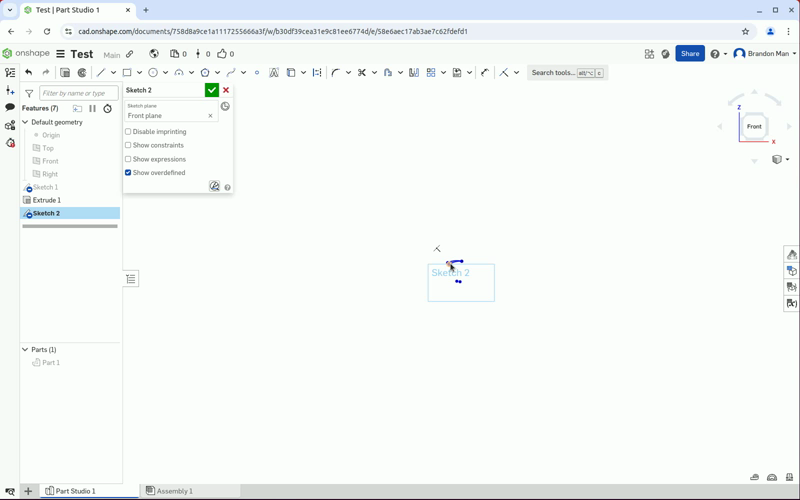
scroll(6)
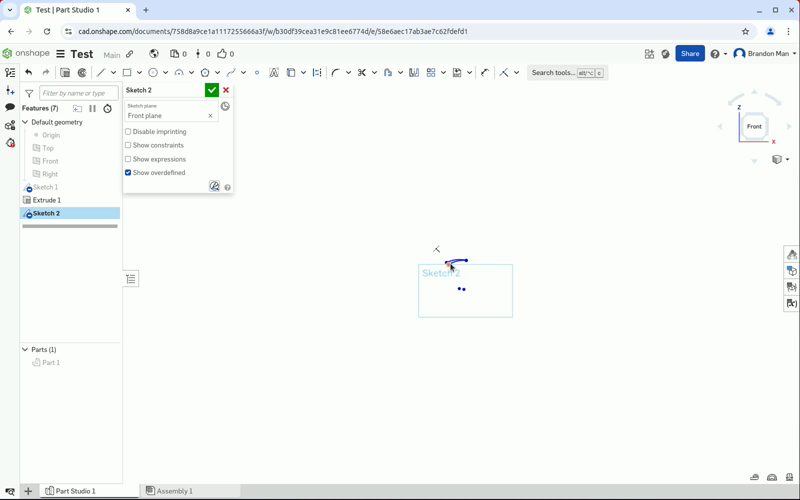
scroll(6)
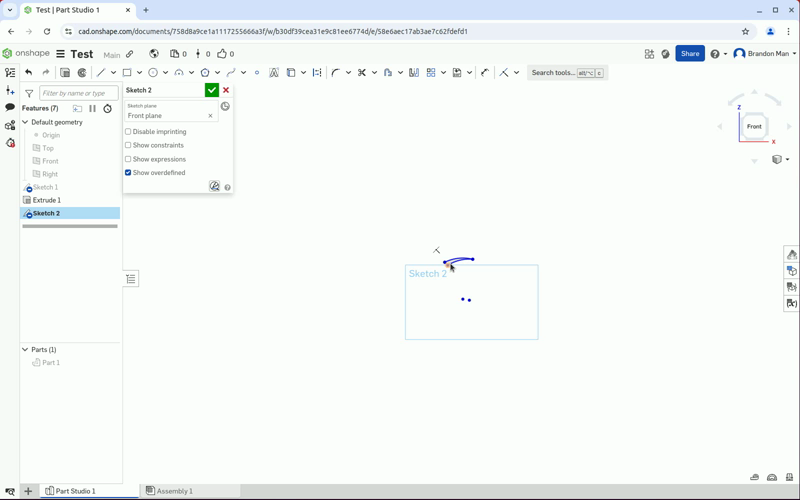
scroll(6)
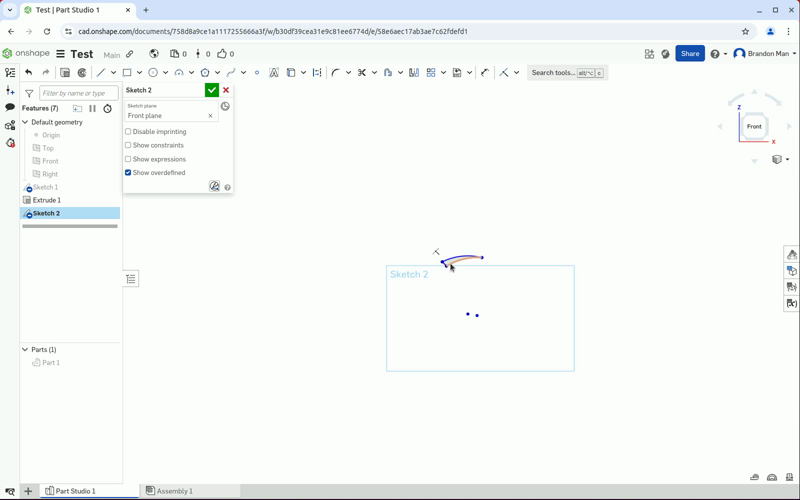
scroll(6)
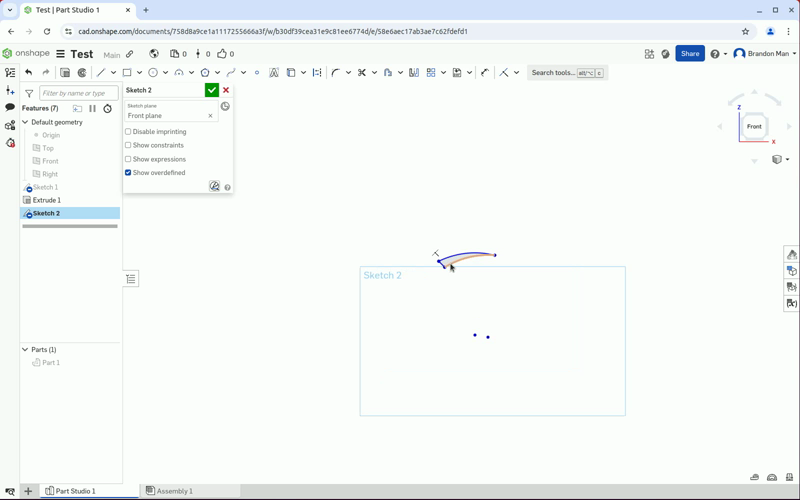
scroll(6)
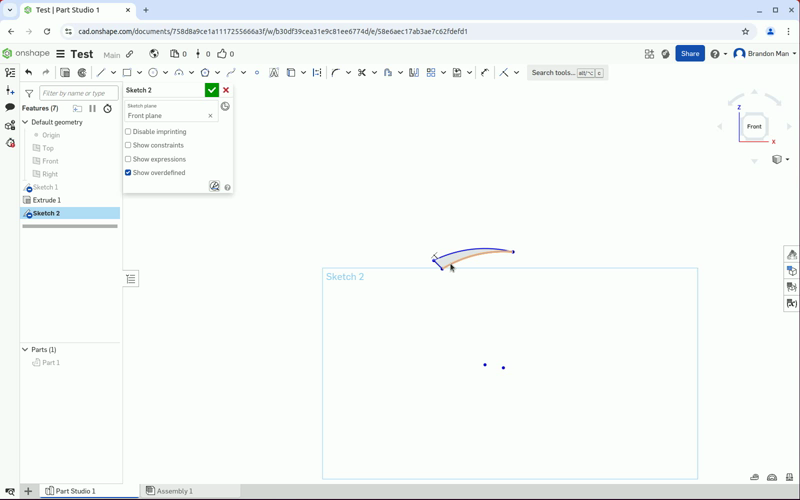
scroll(6)
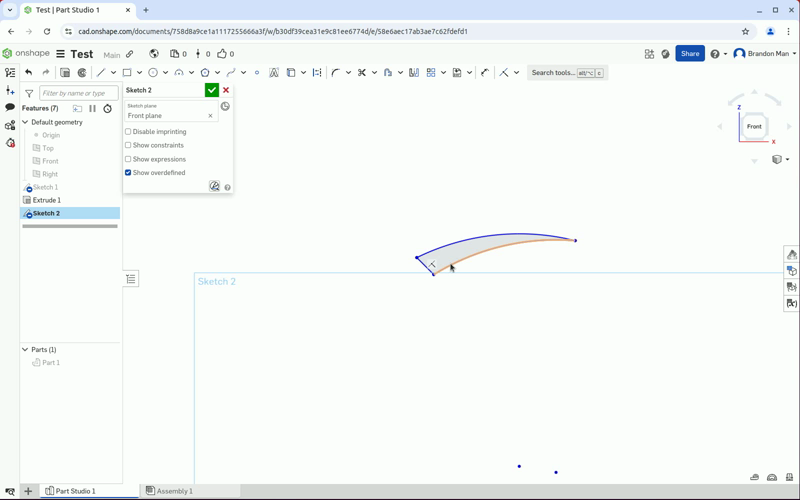
click(450, 263)
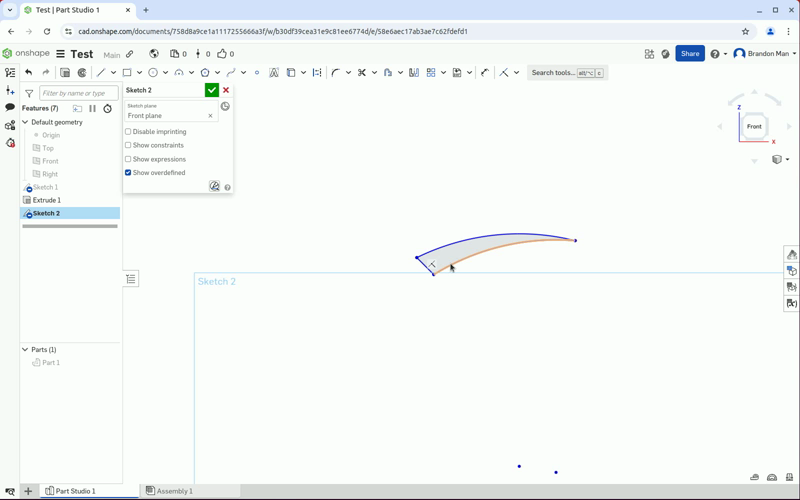
scroll(-6)
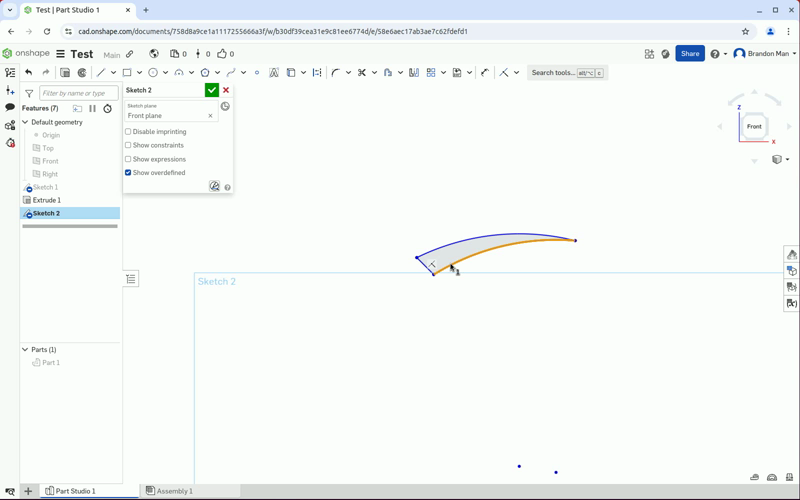
scroll(-6)
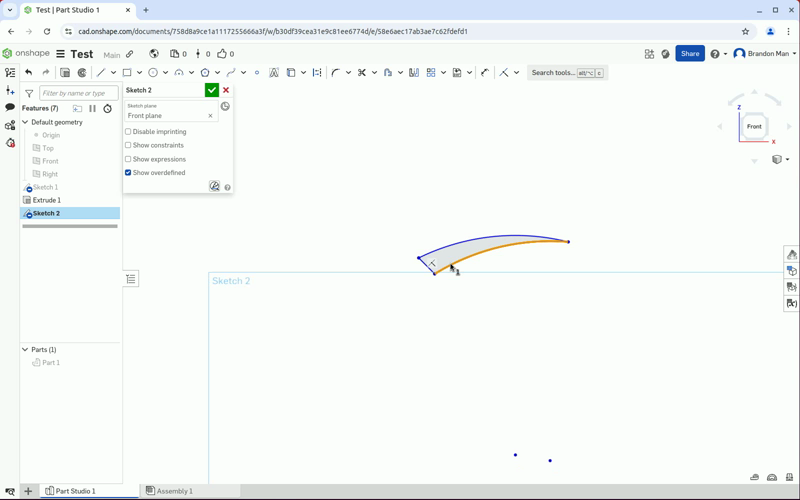
scroll(-6)
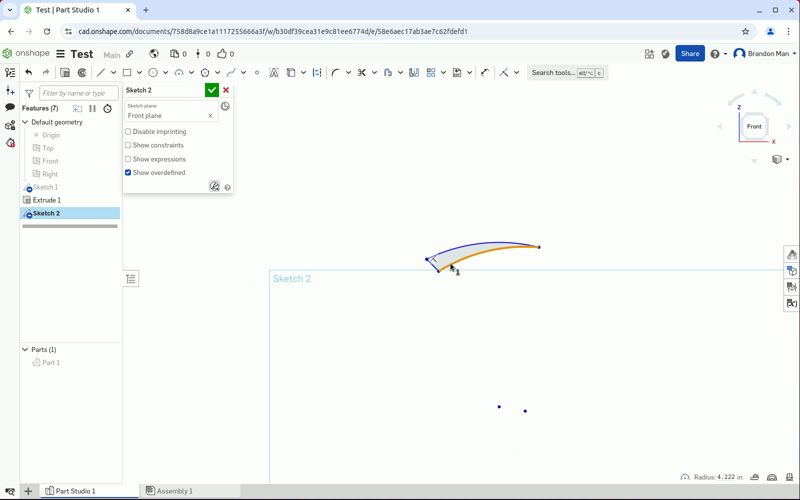
scroll(-6)
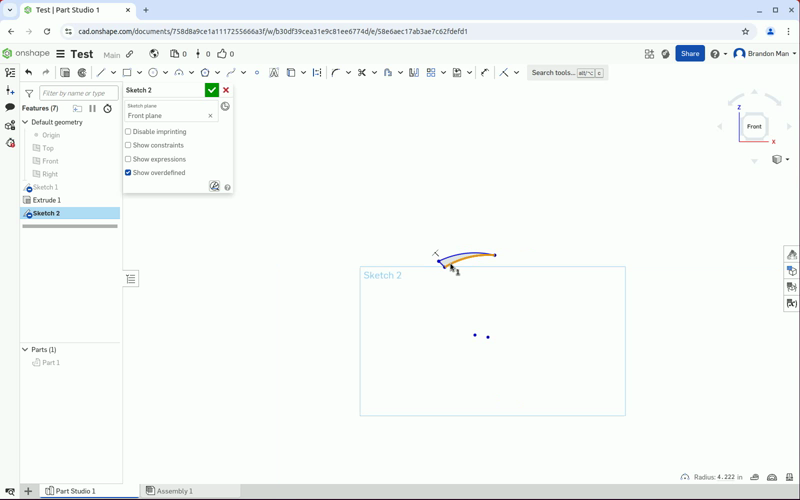
scroll(-6)
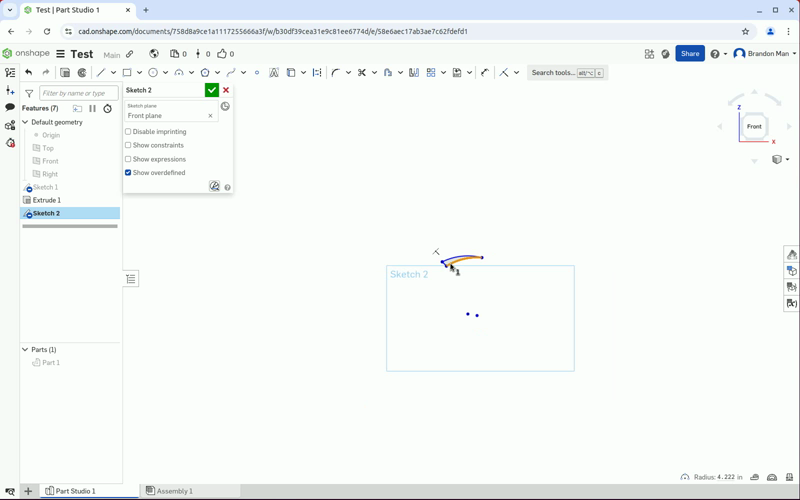
scroll(-6)
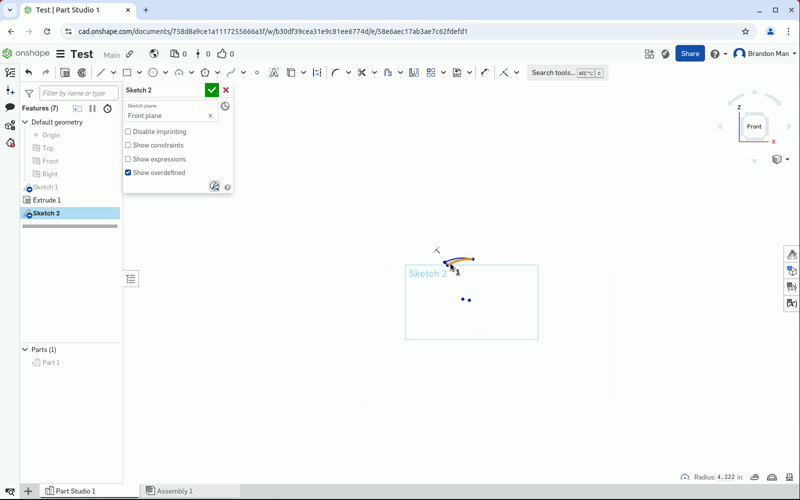
scroll(-6)
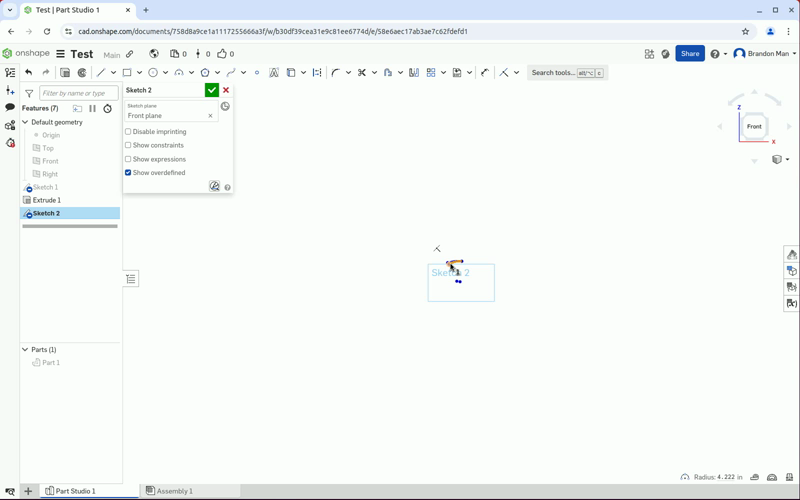
mouse_move(73, 352)
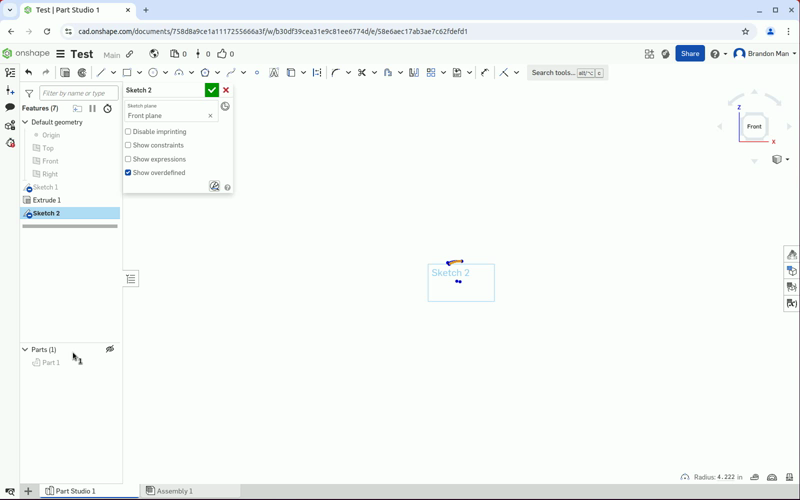
key(shift+y)
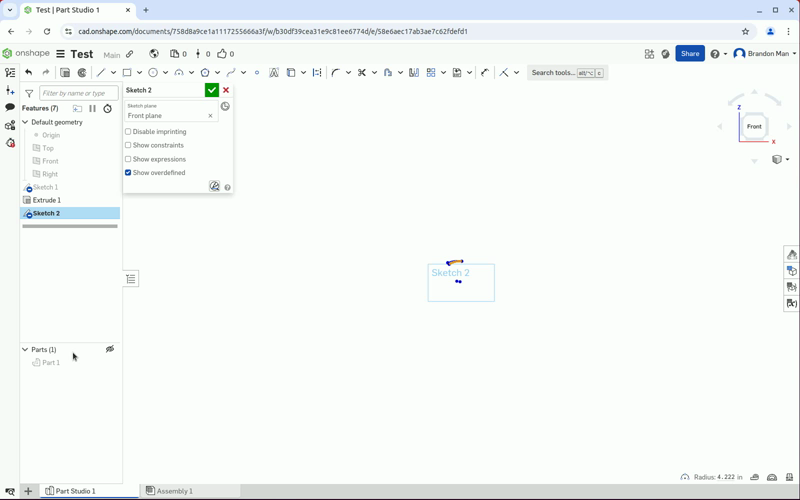
key(shift+e)
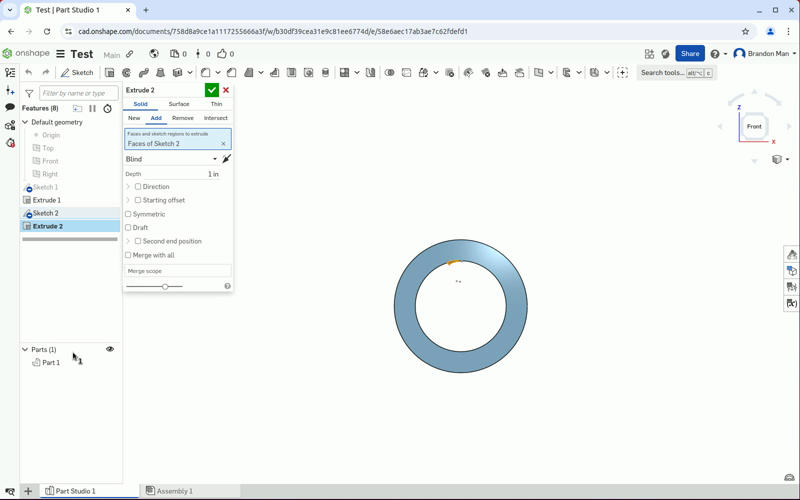
mouse_move(143, 106)
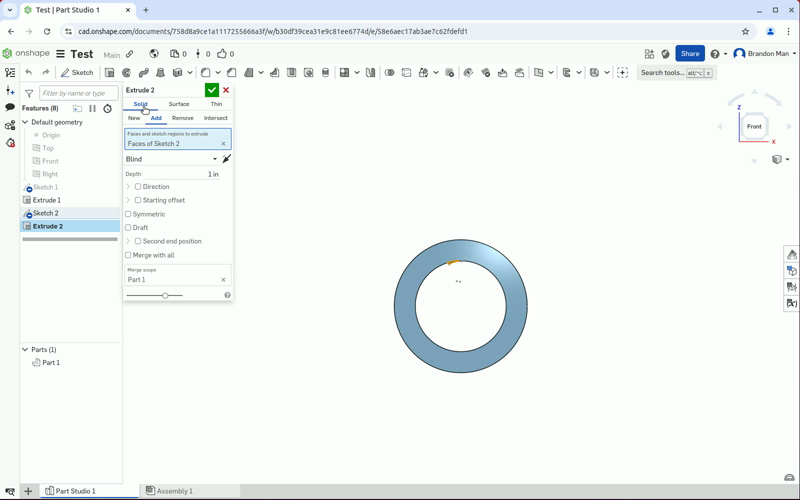
click(143, 106)
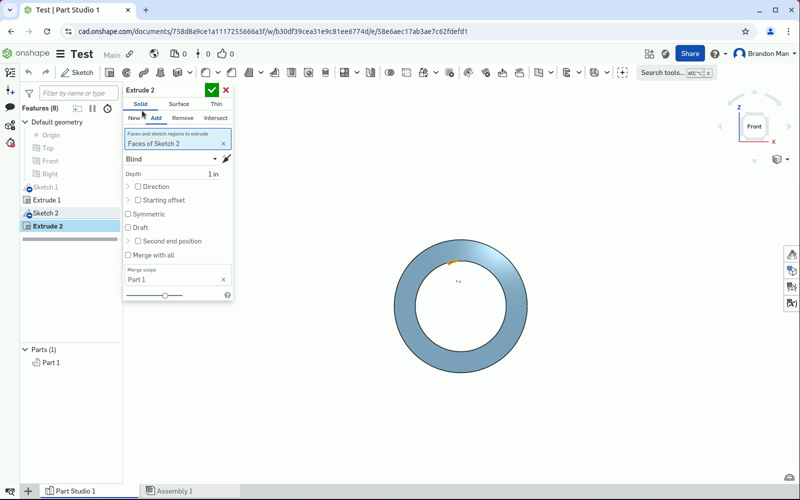
mouse_move(137, 120)
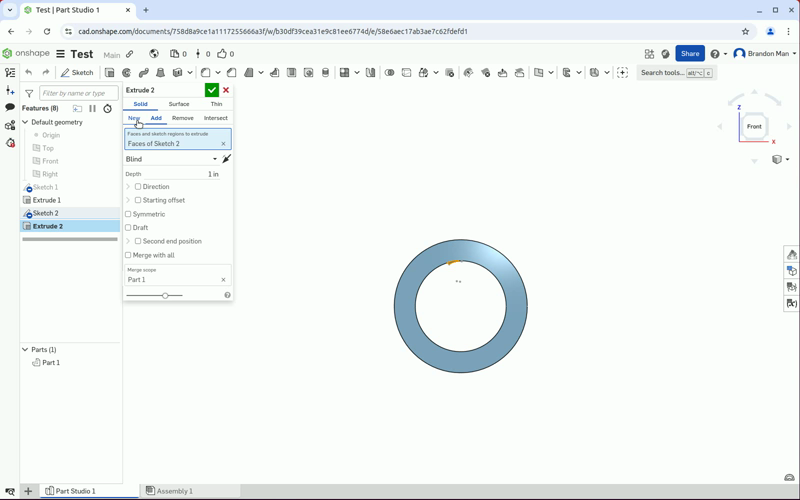
click(137, 120)
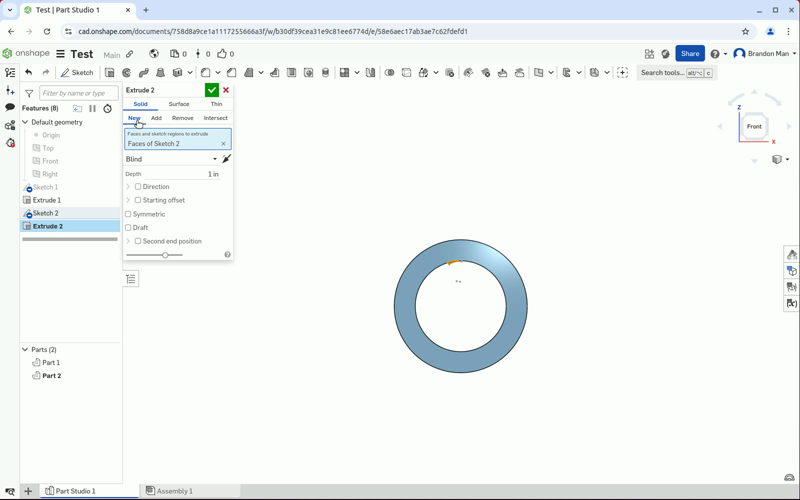
key(tab, 4)
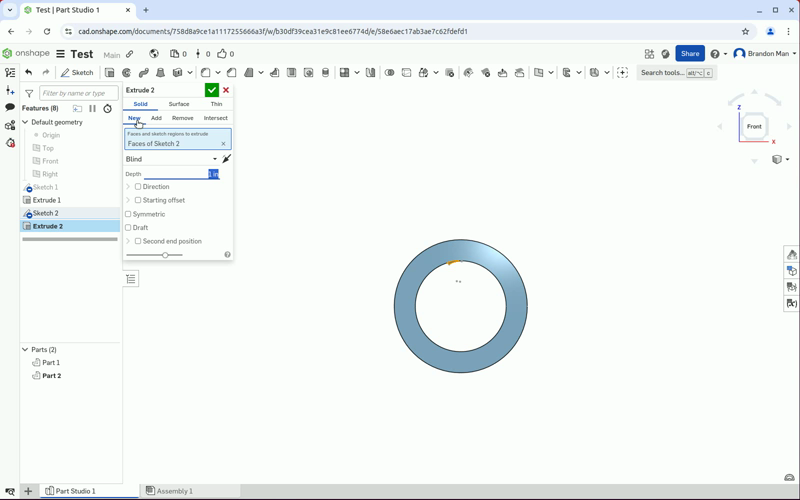
text(23.108)
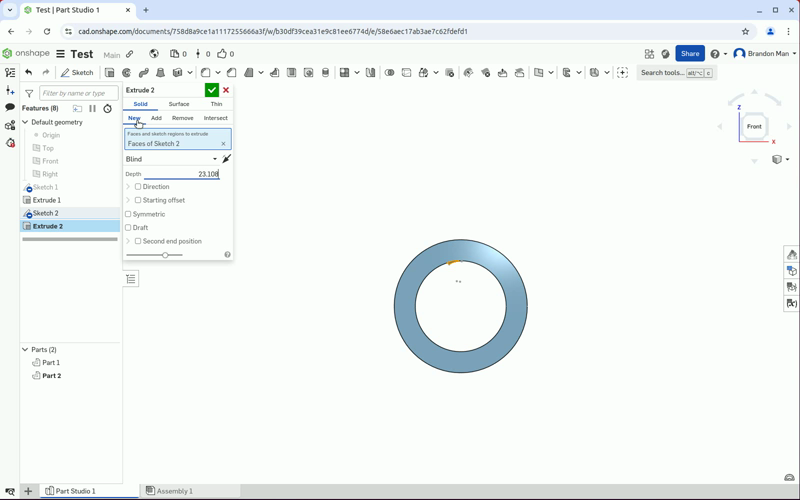
key(enter)
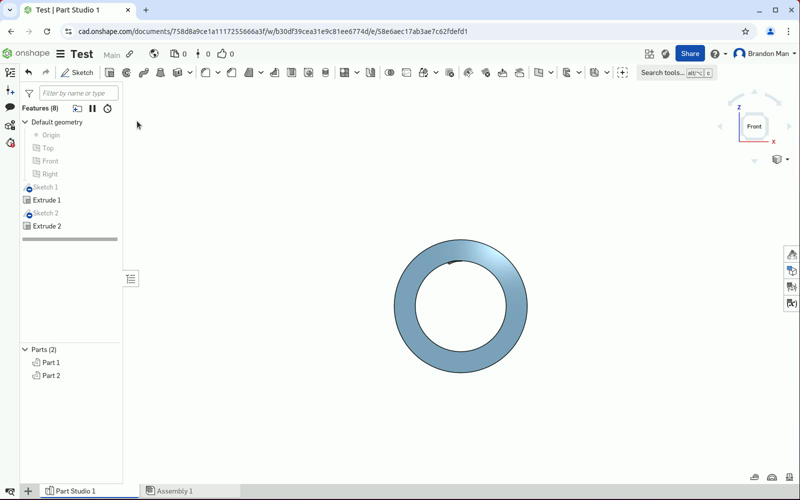
key(shift+h)
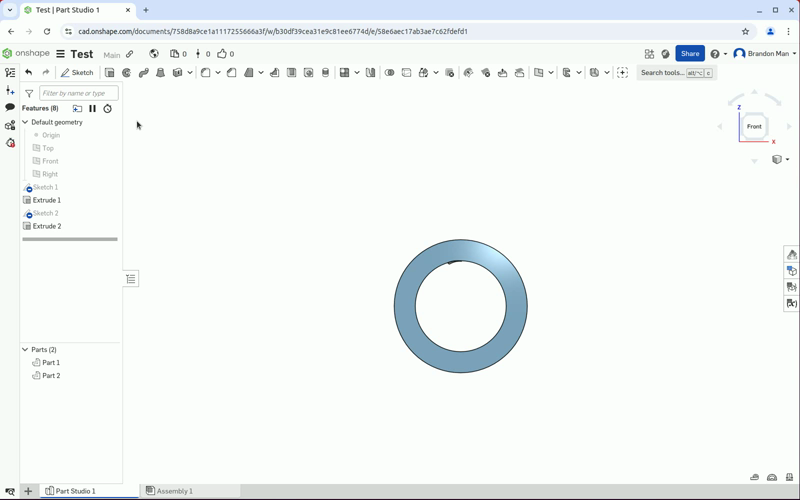
key(shift+h)
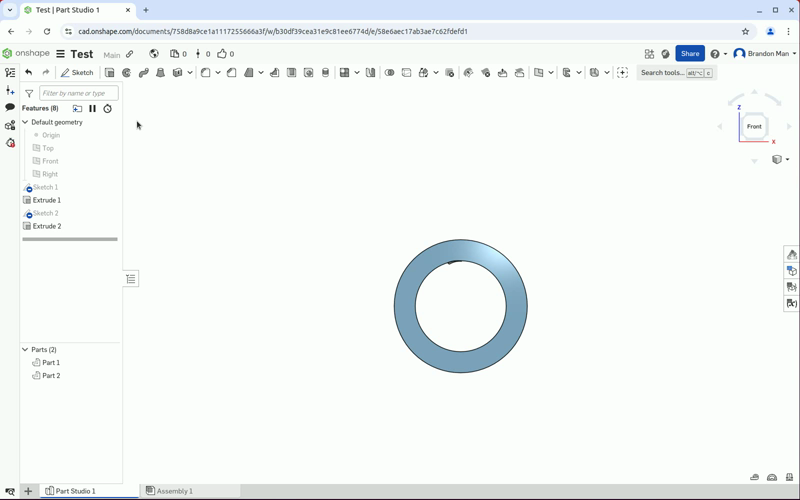
mouse_move(73, 189)
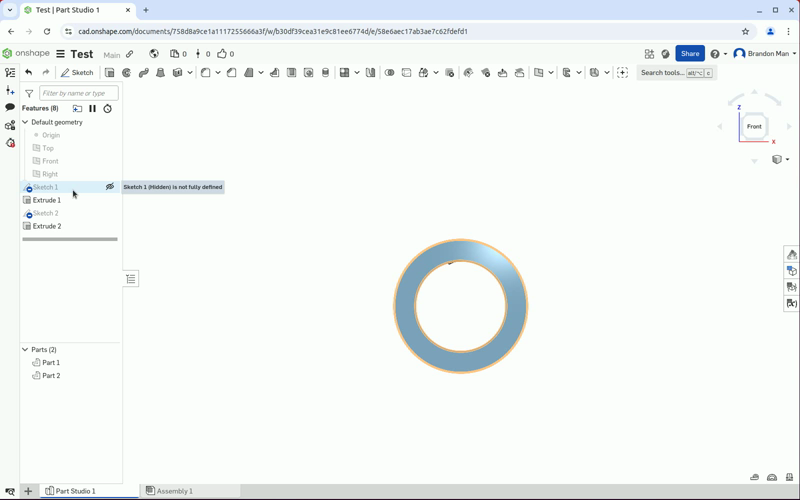
click(73, 189)
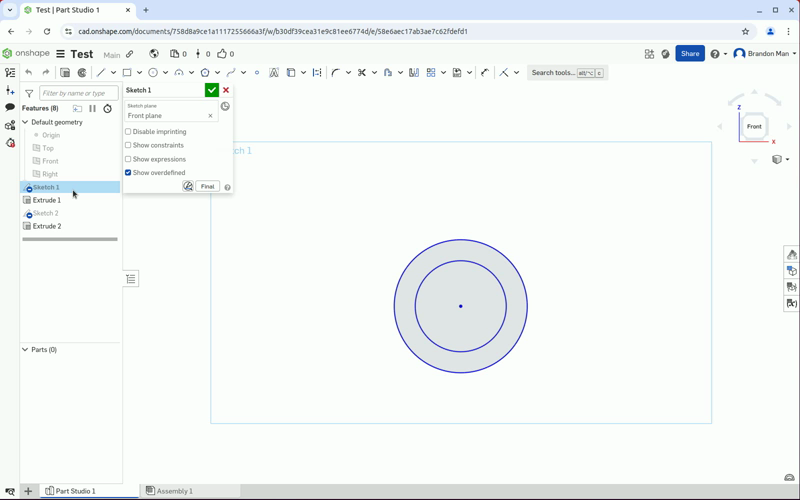
mouse_move(229, 92)
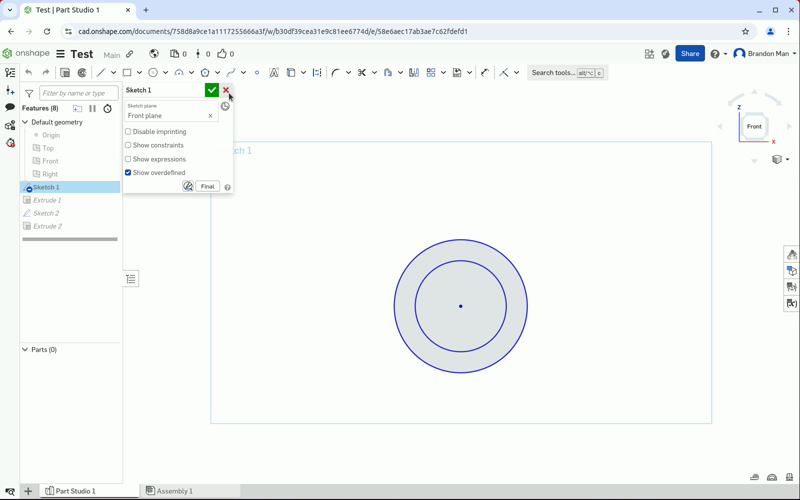
click(229, 92)
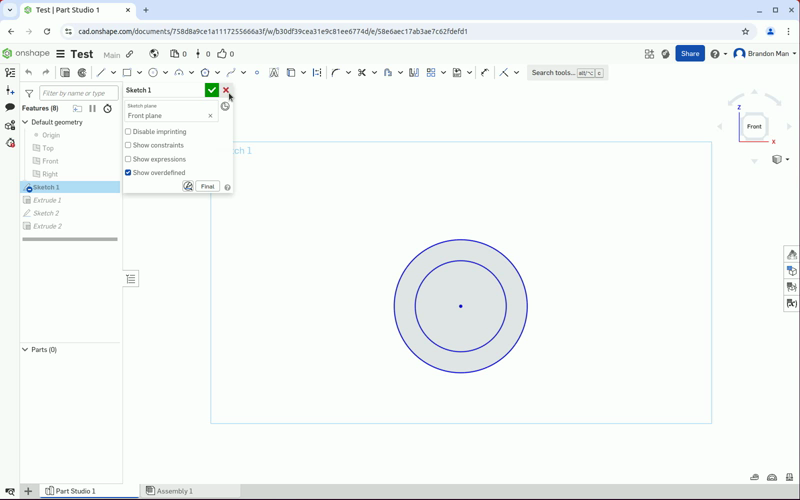
key(shift+s)
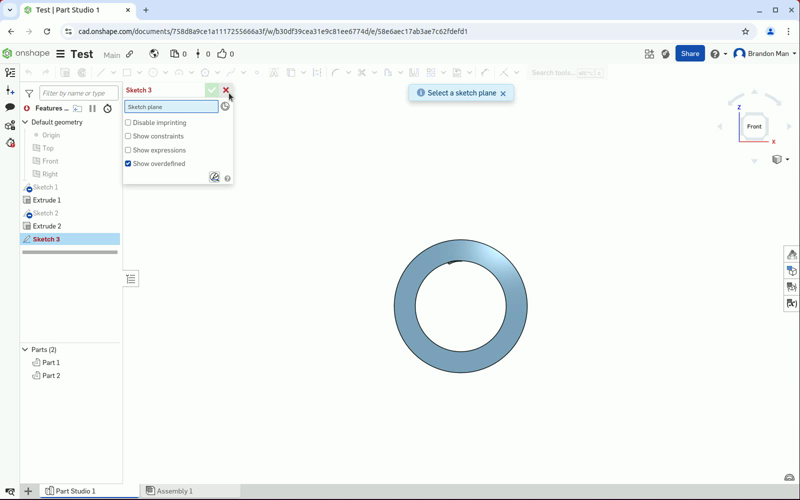
mouse_move(73, 163)
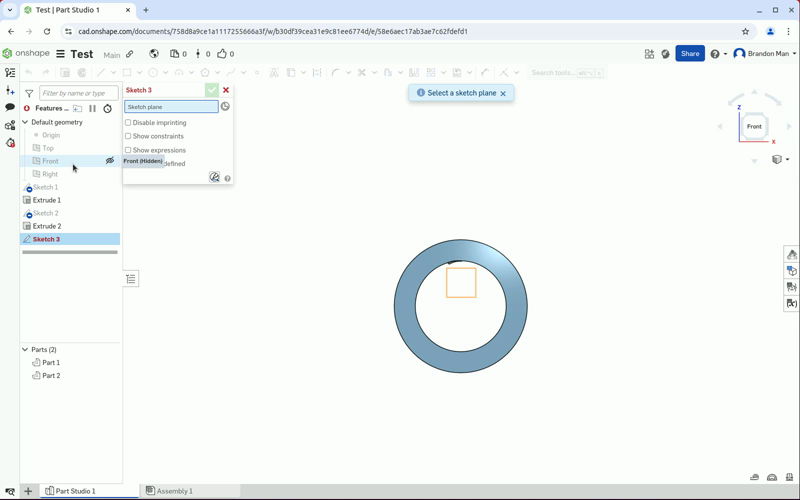
click(73, 163)
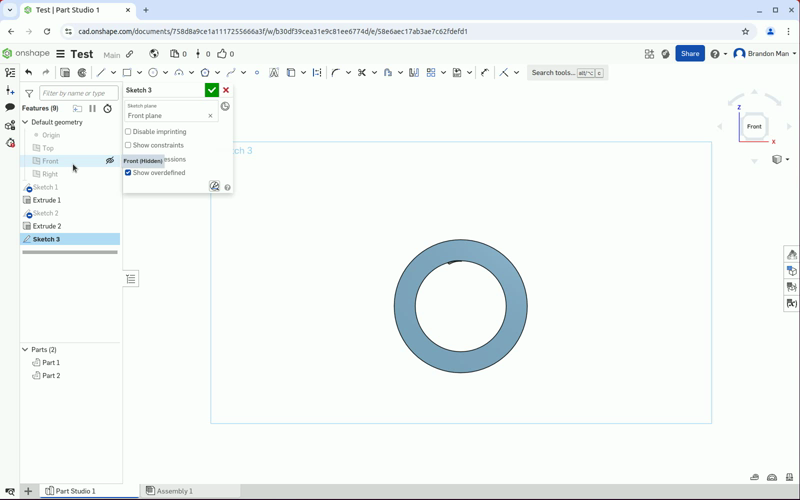
mouse_move(73, 352)
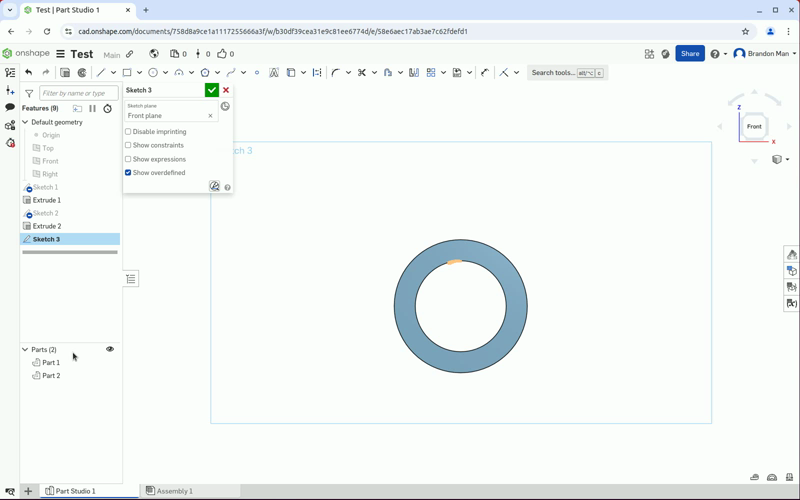
key(y)
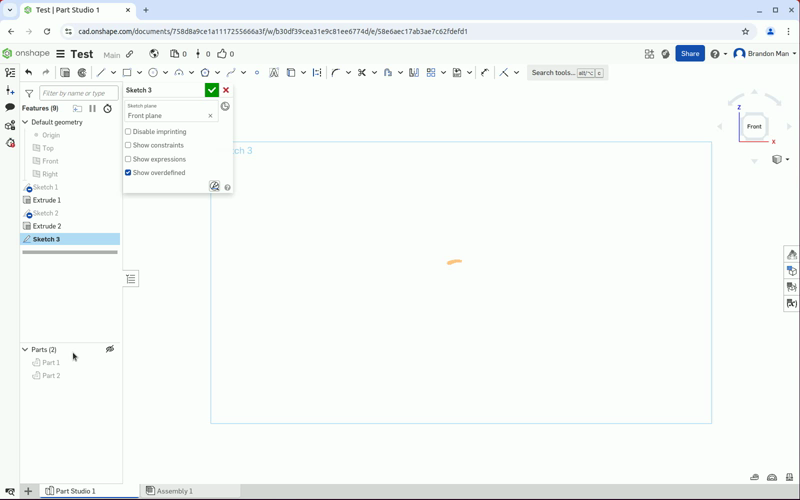
key(a)
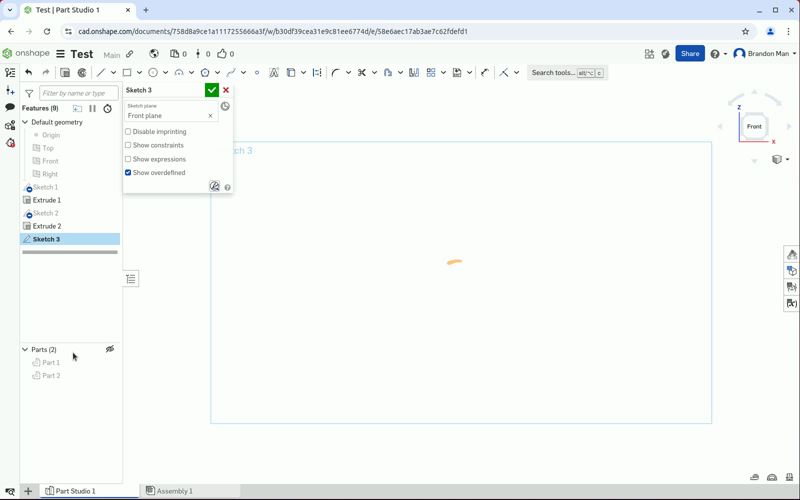
key_down(shift)
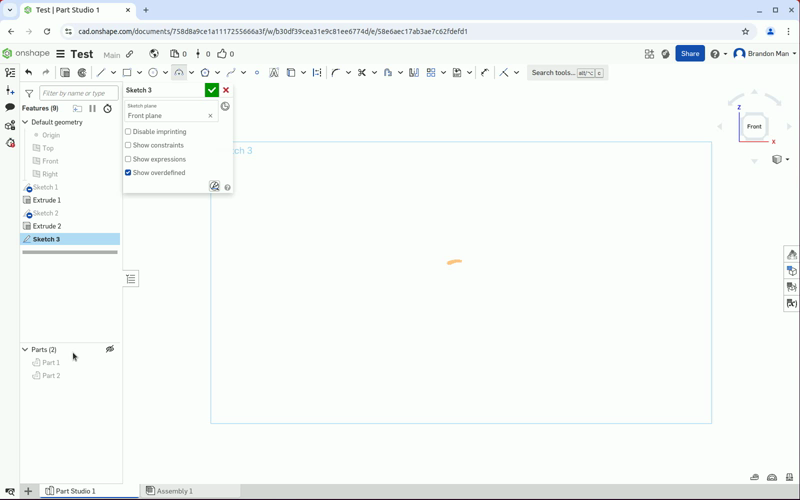
mouse_move(447, 262)
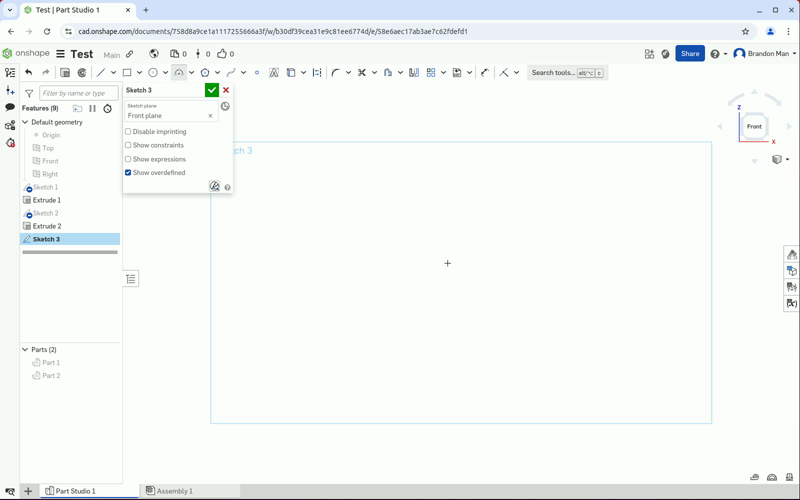
click(447, 262)
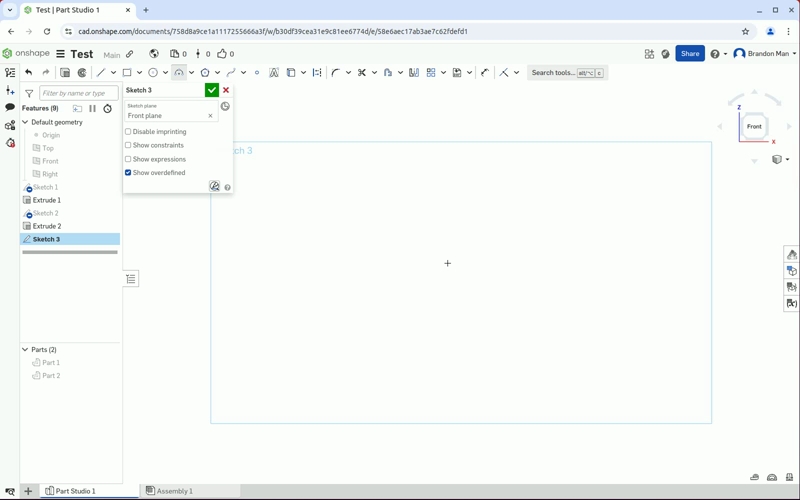
key_up(shift)
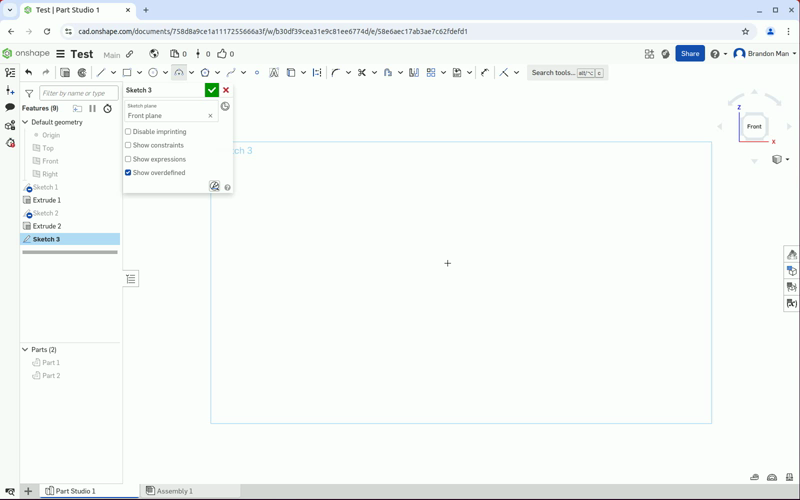
key_down(shift)
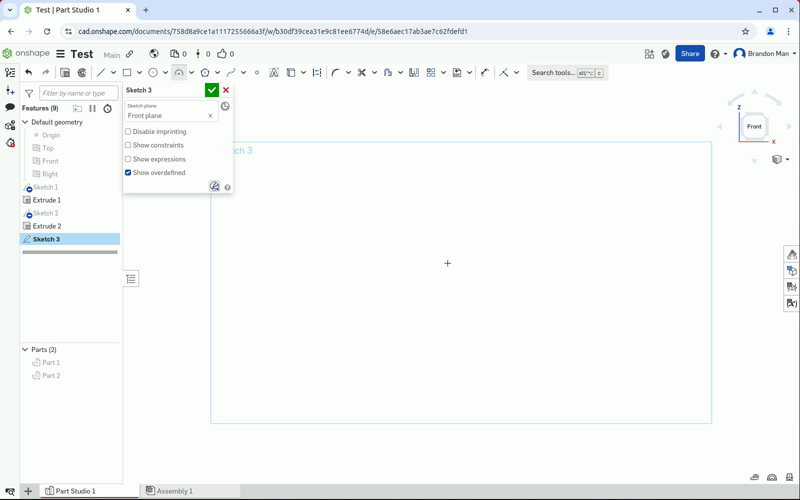
mouse_move(460, 261)
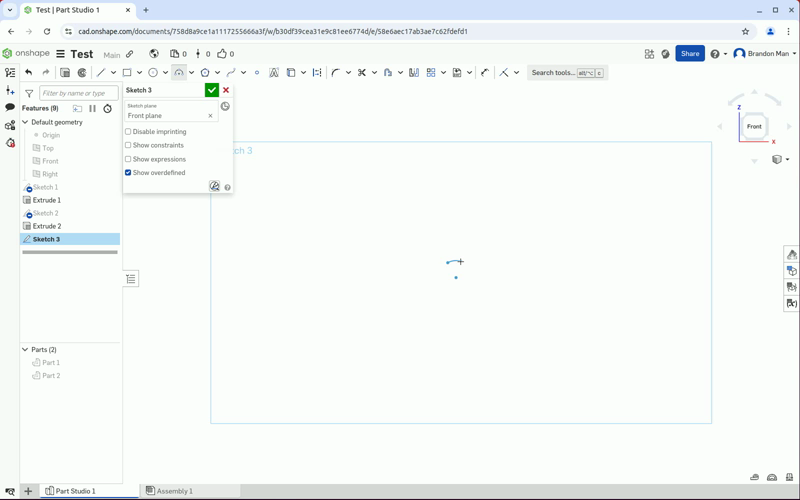
click(460, 261)
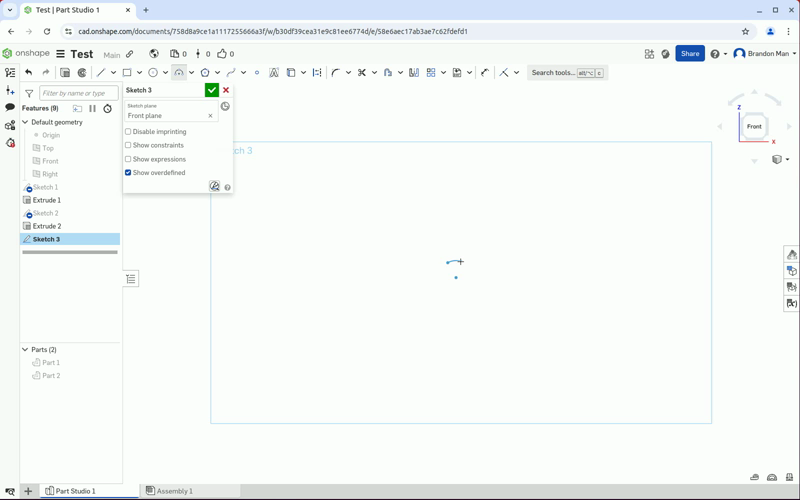
mouse_move(467, 350)
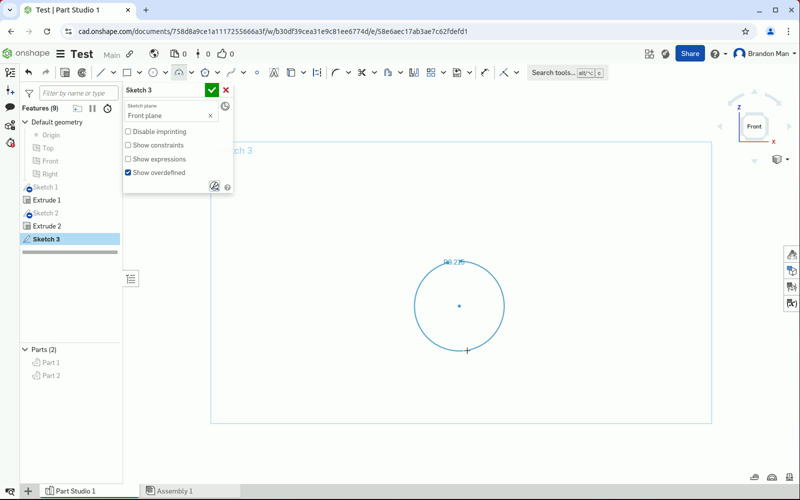
click(467, 350)
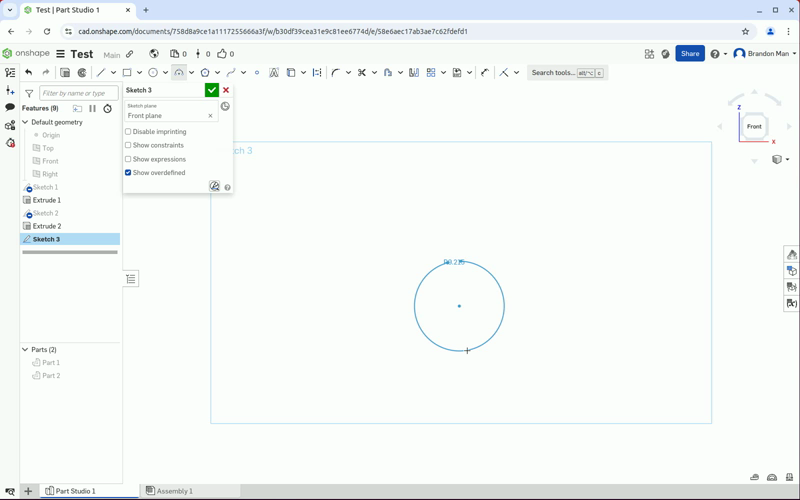
key_up(shift)
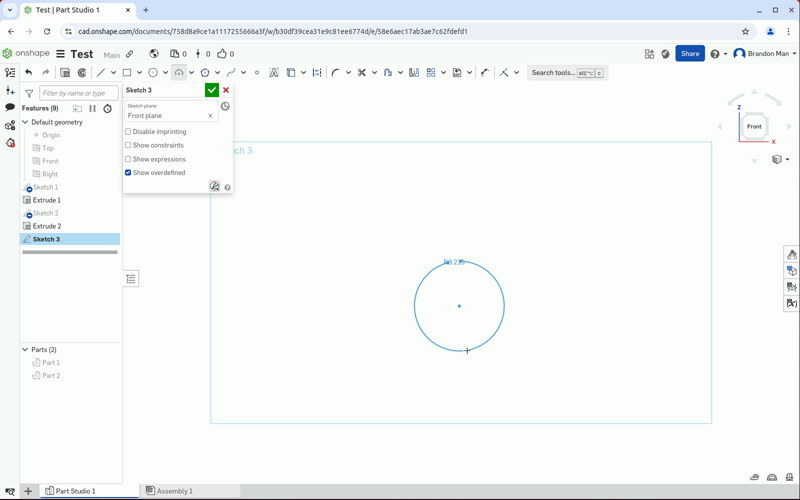
mouse_move(460, 261)
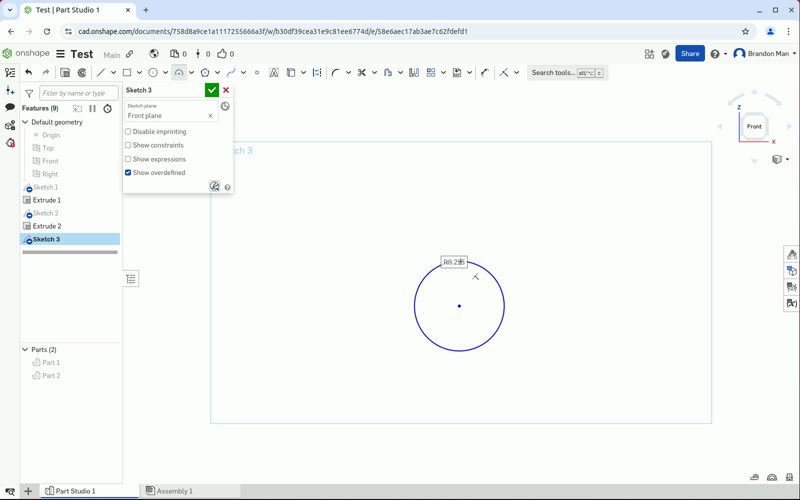
click(460, 261)
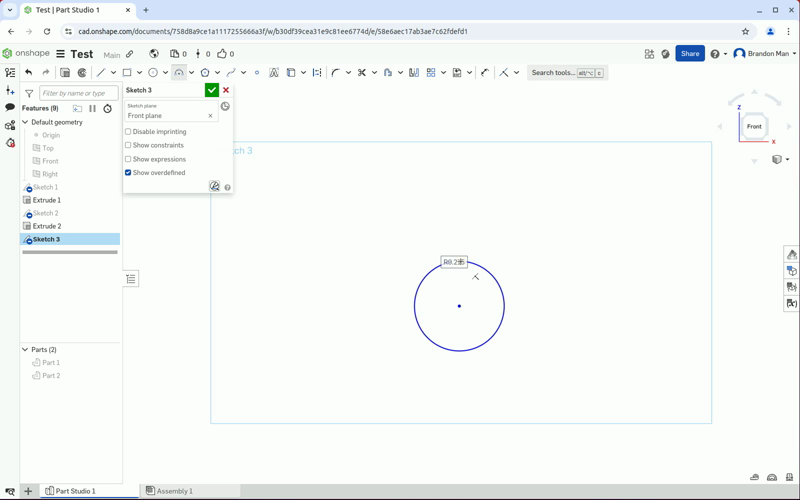
key_down(shift)
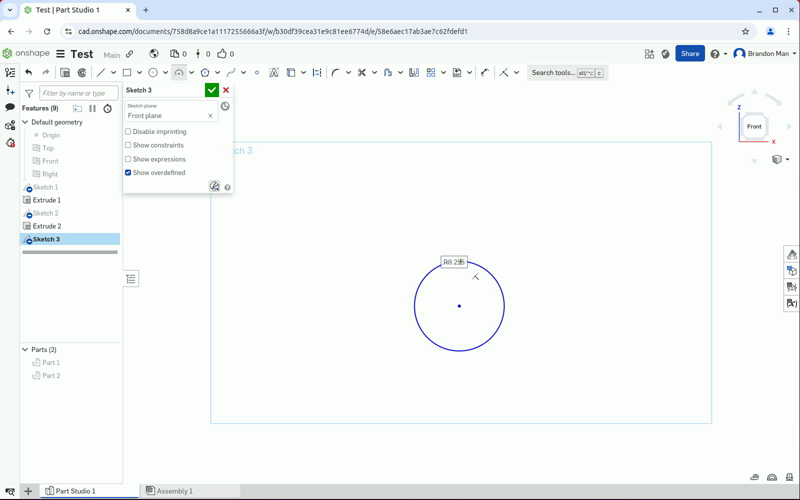
mouse_move(449, 264)
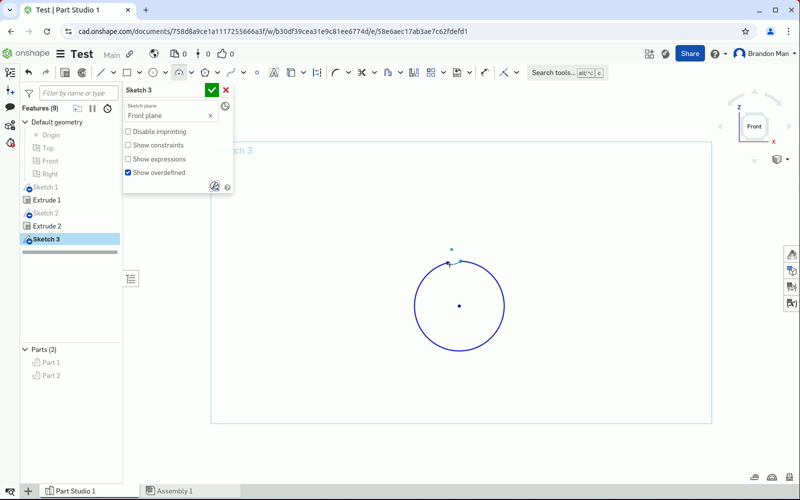
scroll(6)
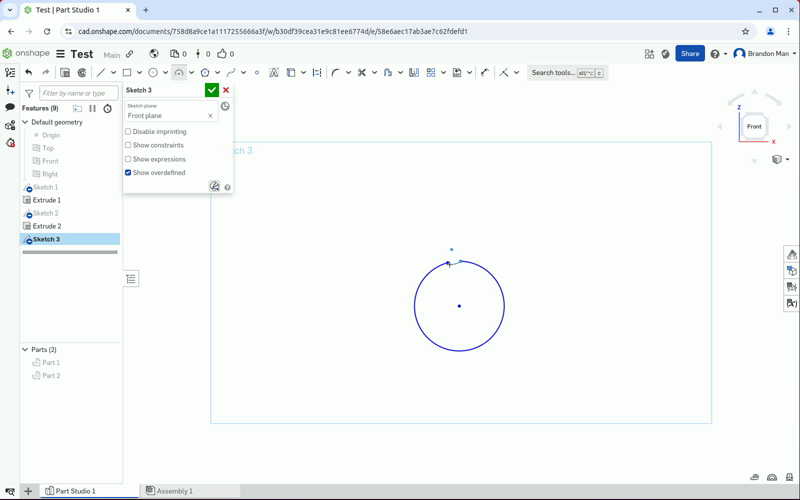
scroll(6)
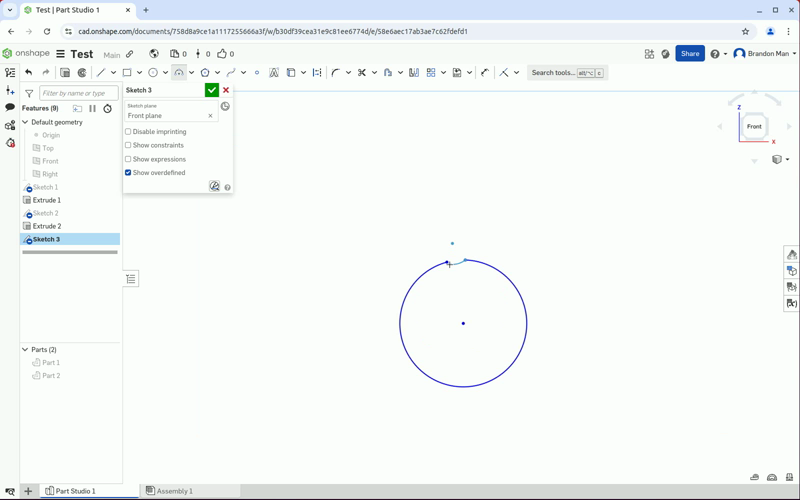
scroll(6)
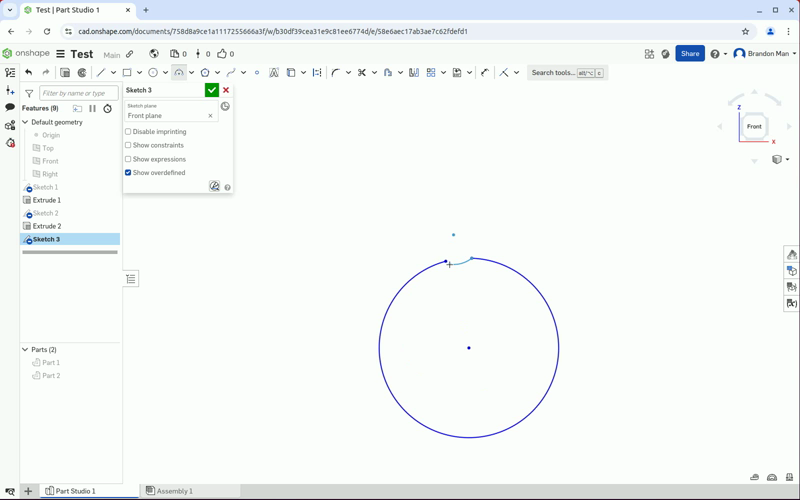
scroll(6)
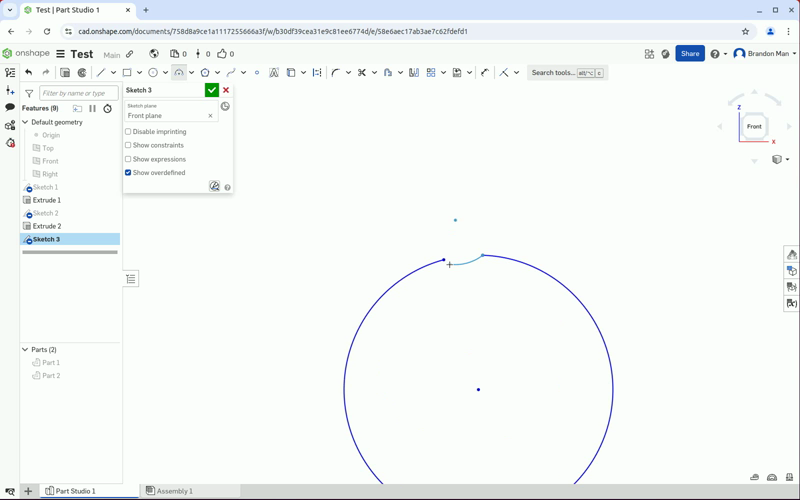
scroll(6)
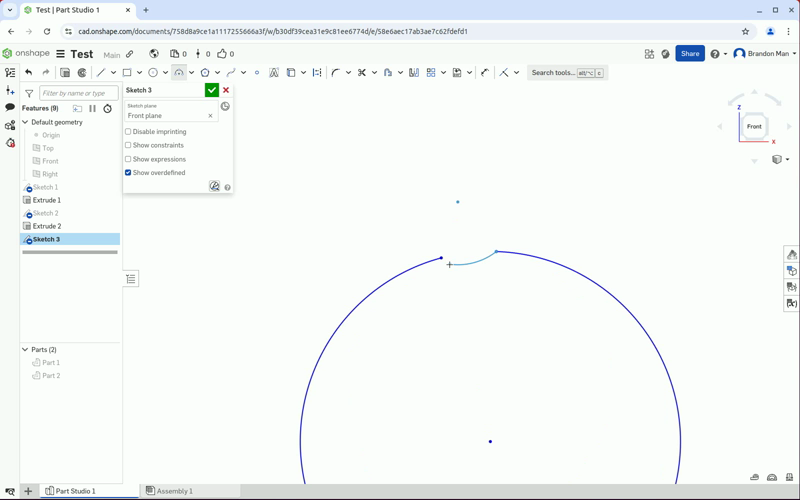
scroll(6)
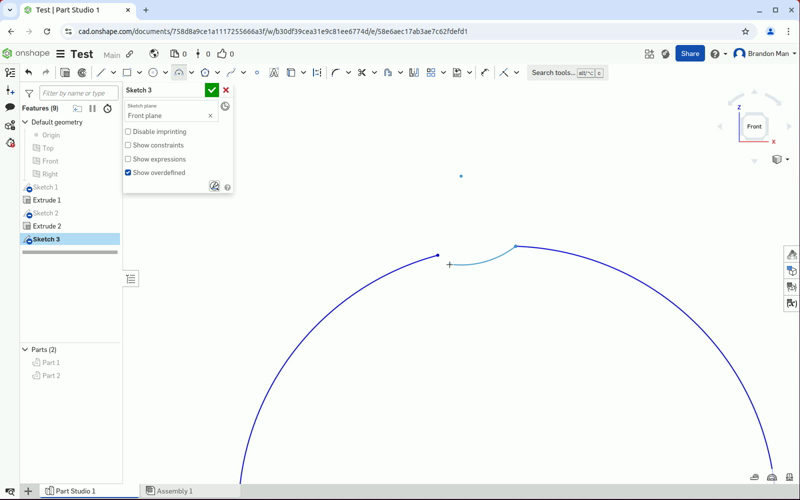
scroll(6)
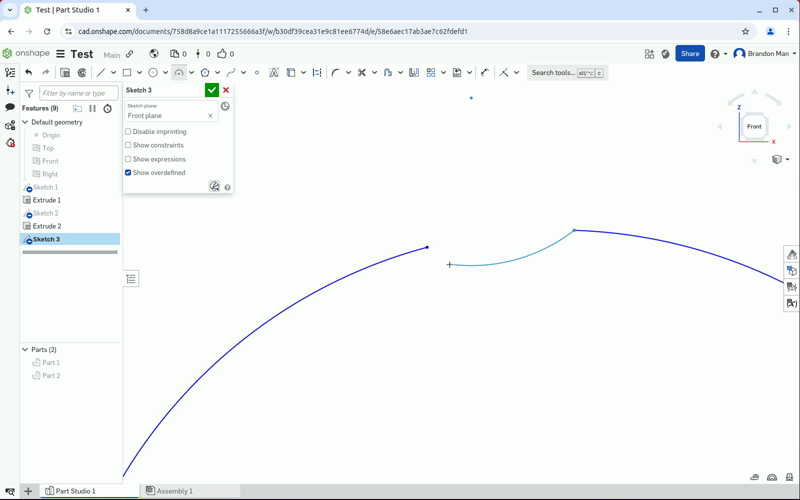
click(449, 264)
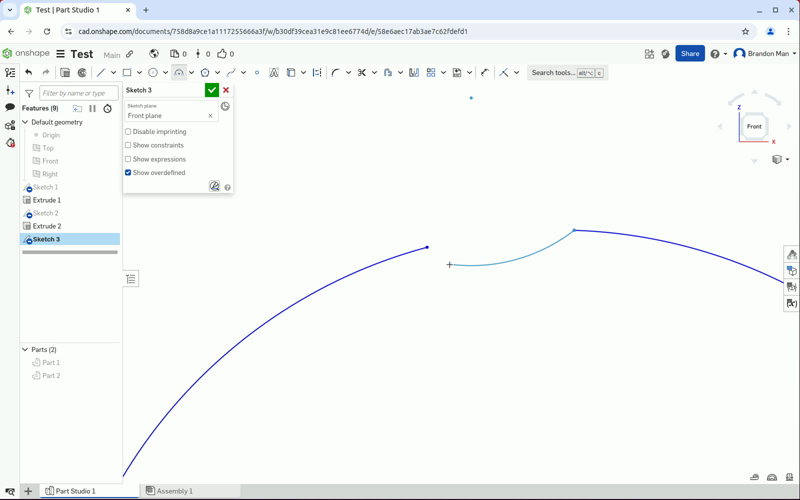
scroll(-6)
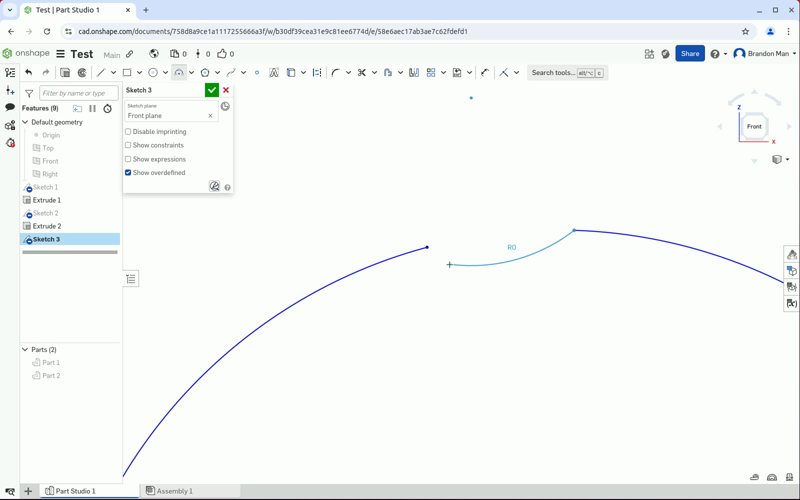
scroll(-6)
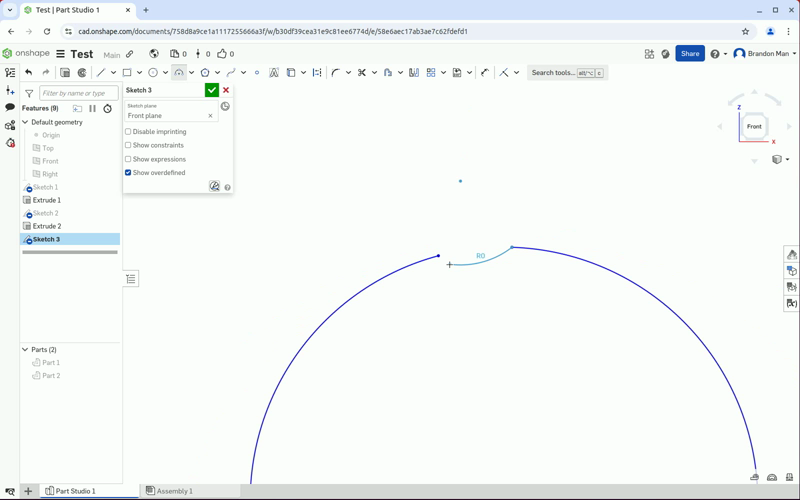
scroll(-6)
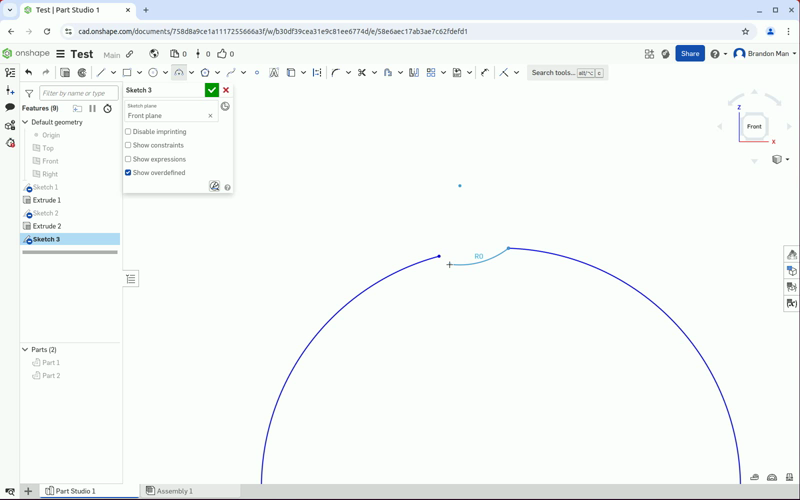
scroll(-6)
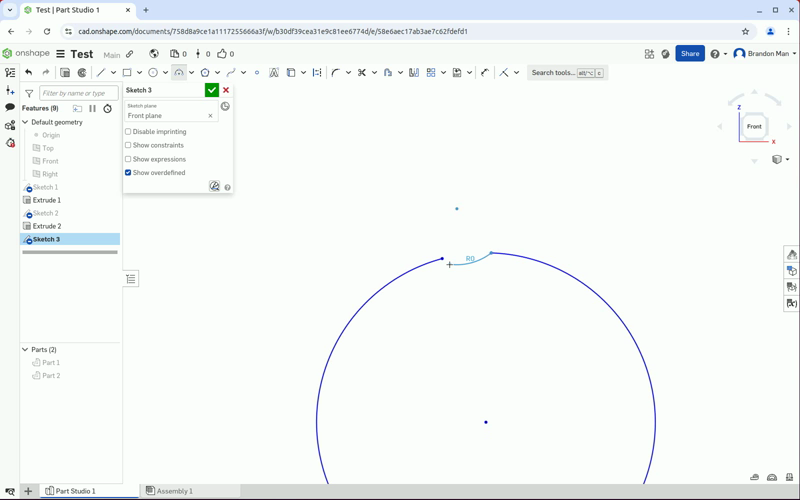
scroll(-6)
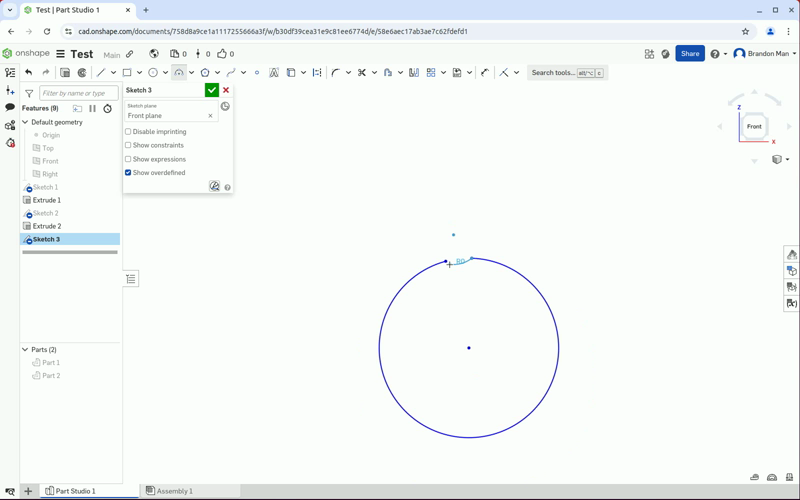
scroll(-6)
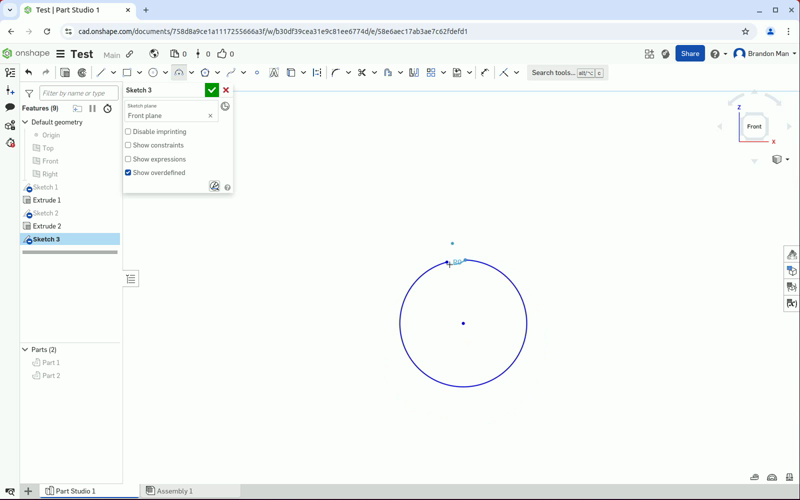
scroll(-6)
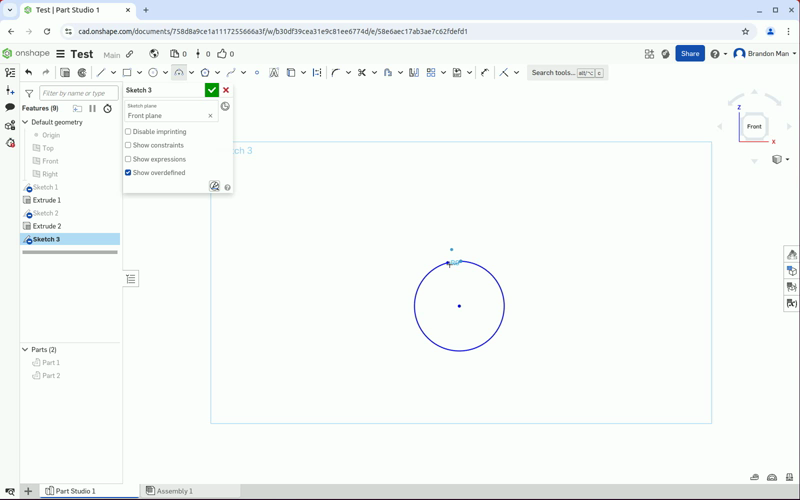
mouse_move(466, 305)
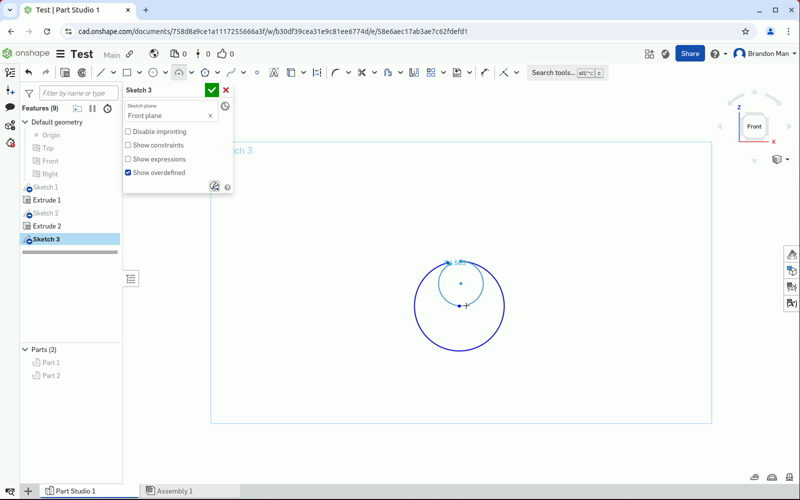
click(466, 305)
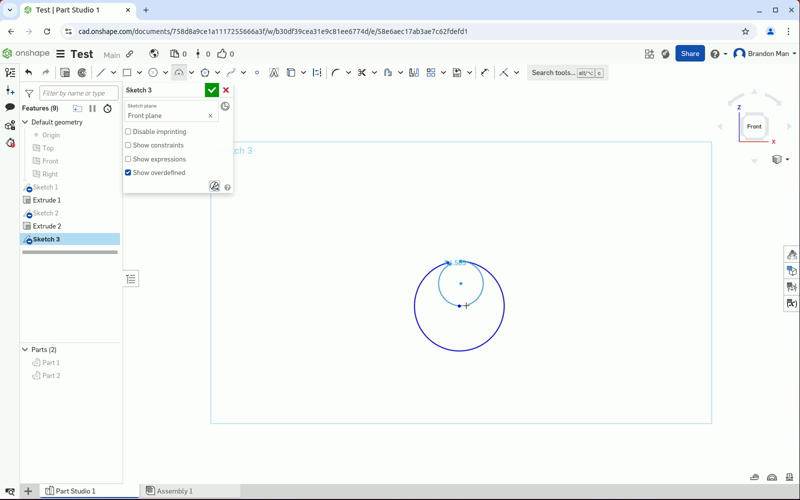
key_up(shift)
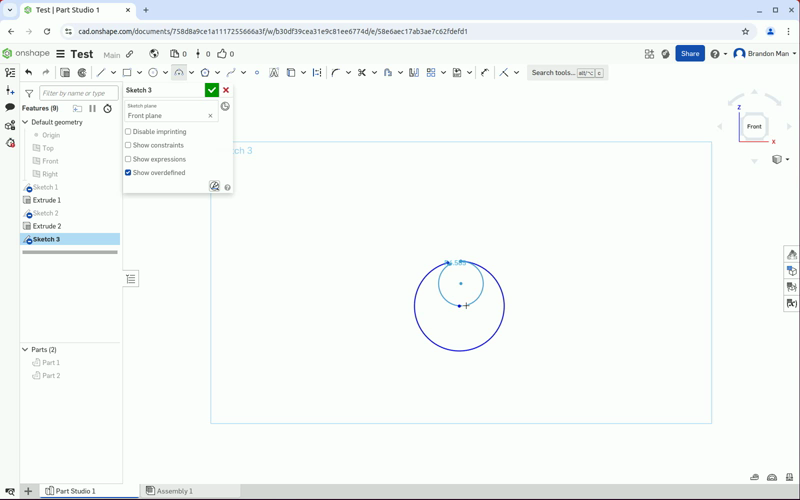
key(esc)
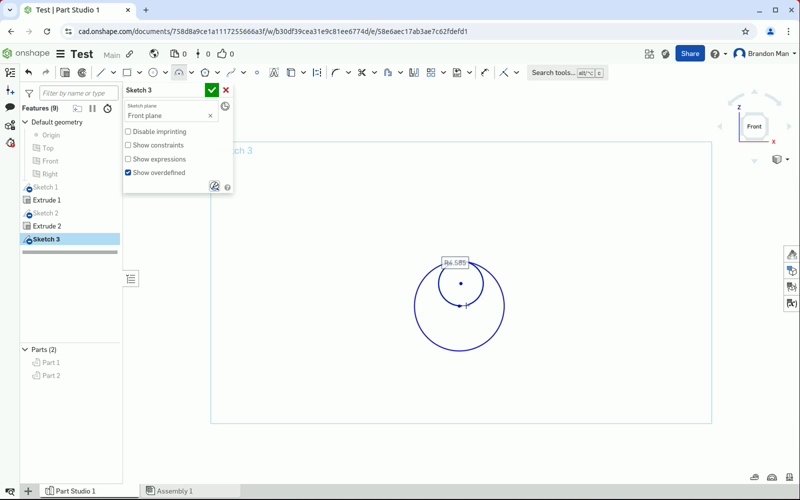
key(l)
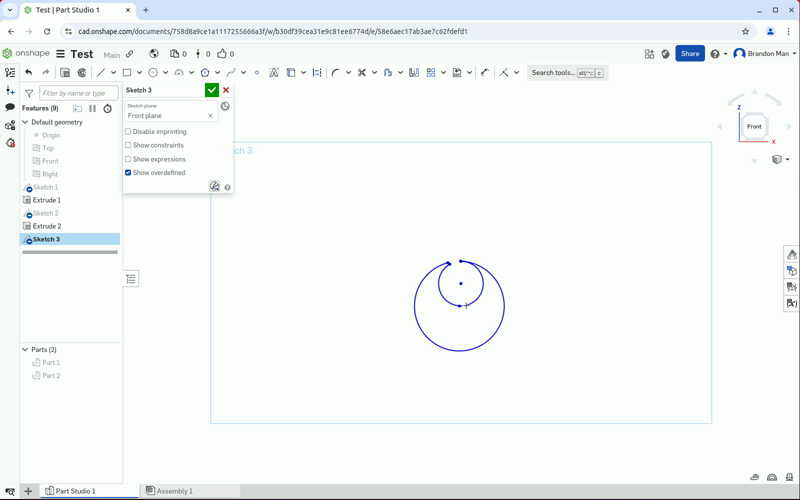
mouse_move(449, 264)
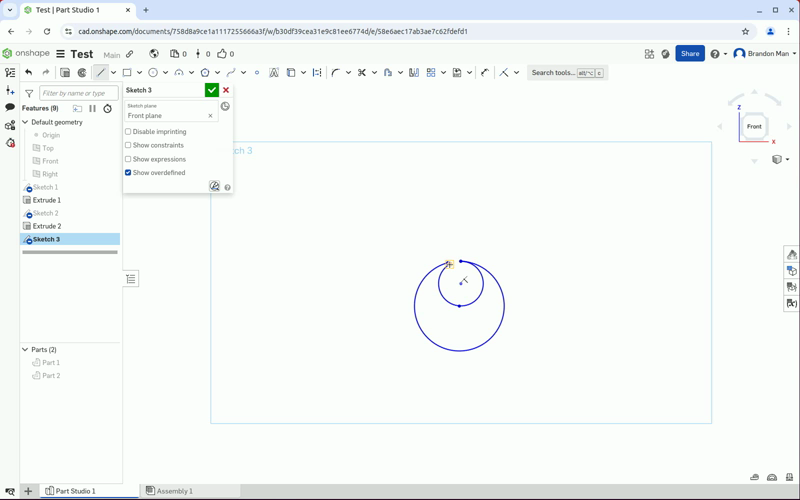
scroll(6)
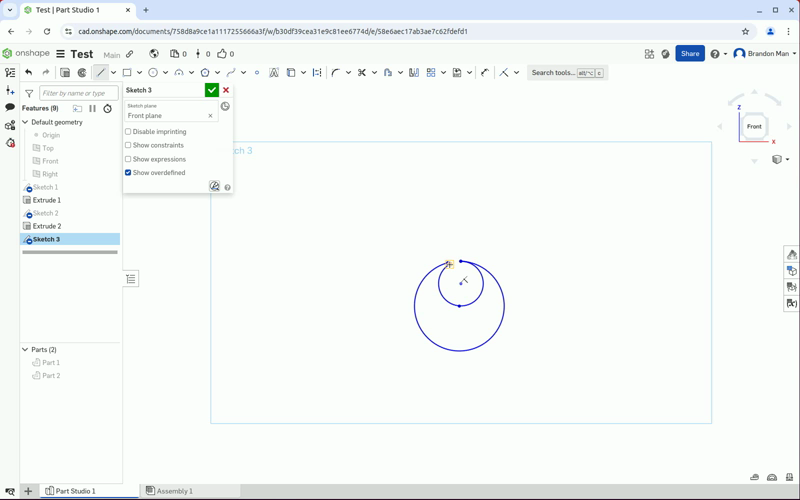
scroll(6)
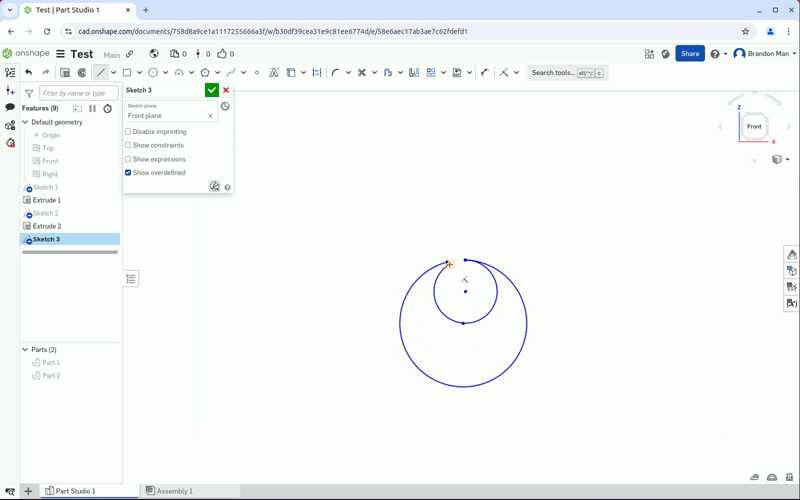
scroll(6)
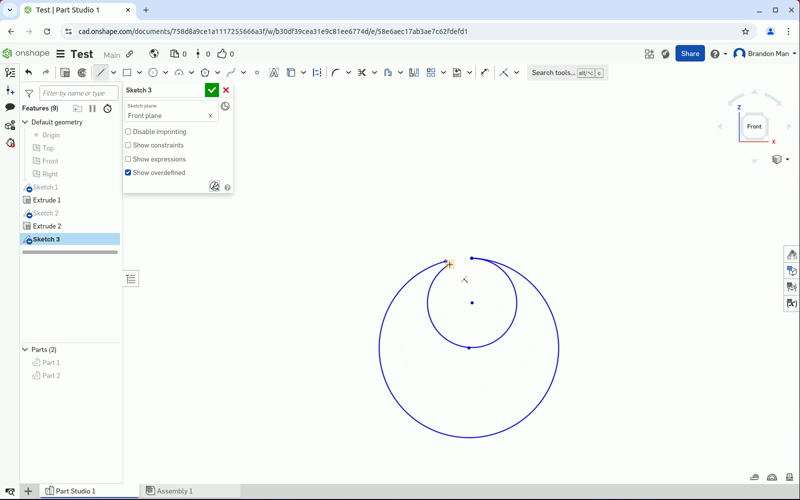
scroll(6)
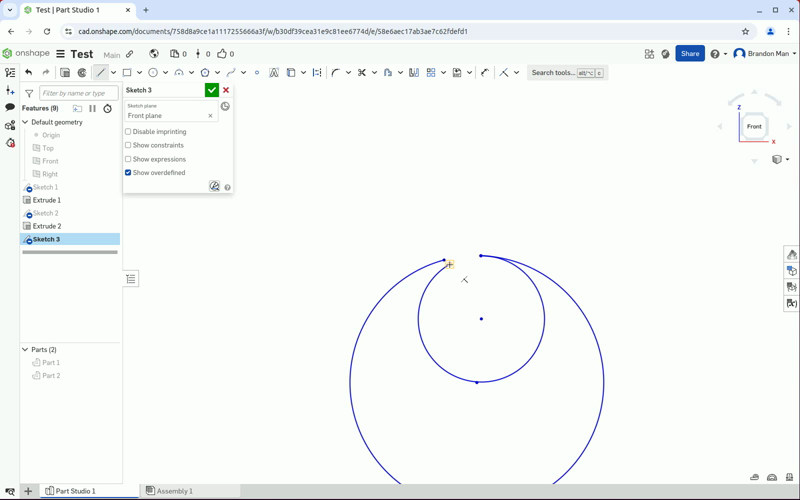
scroll(6)
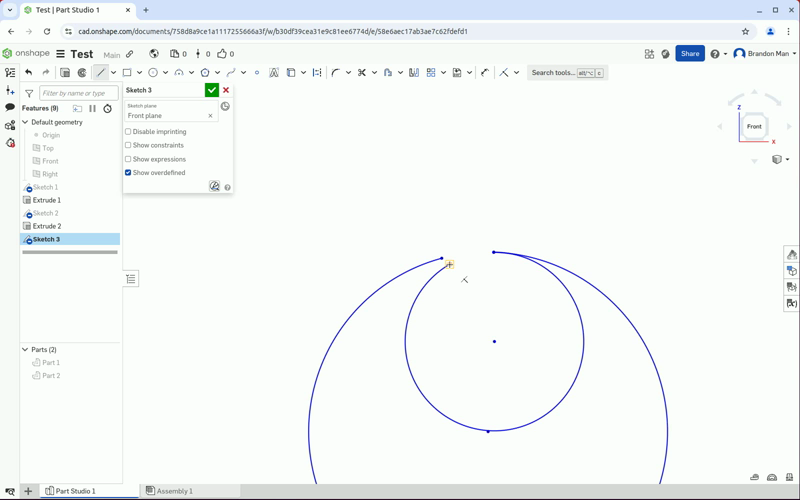
scroll(6)
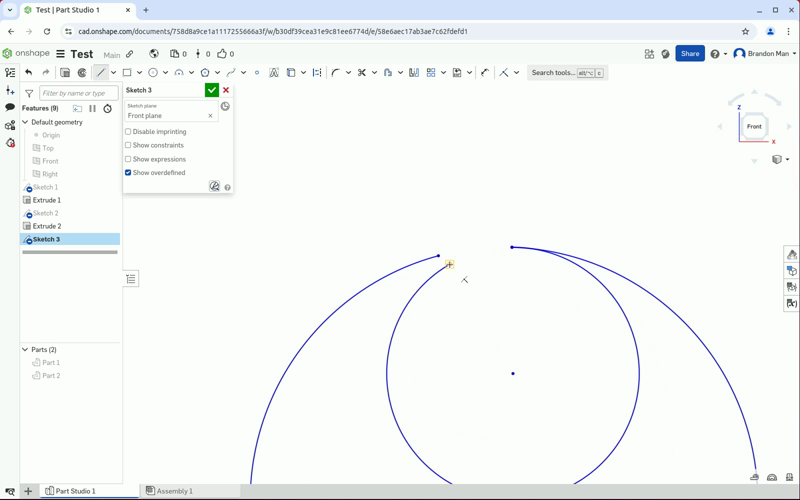
scroll(6)
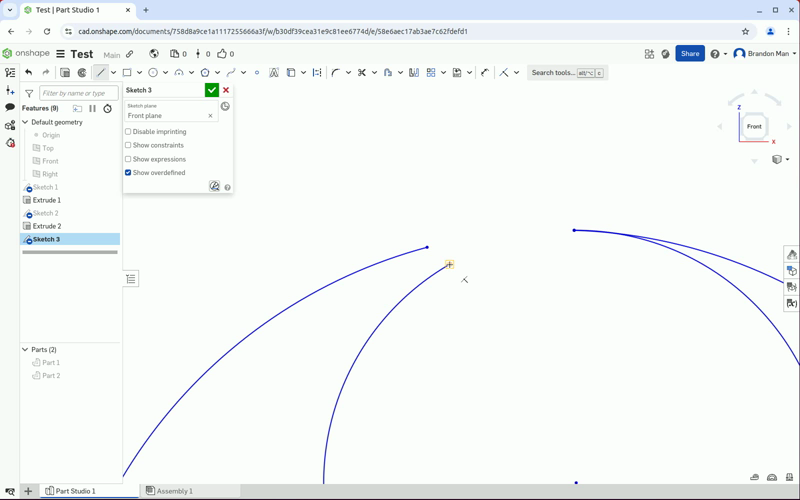
click(449, 264)
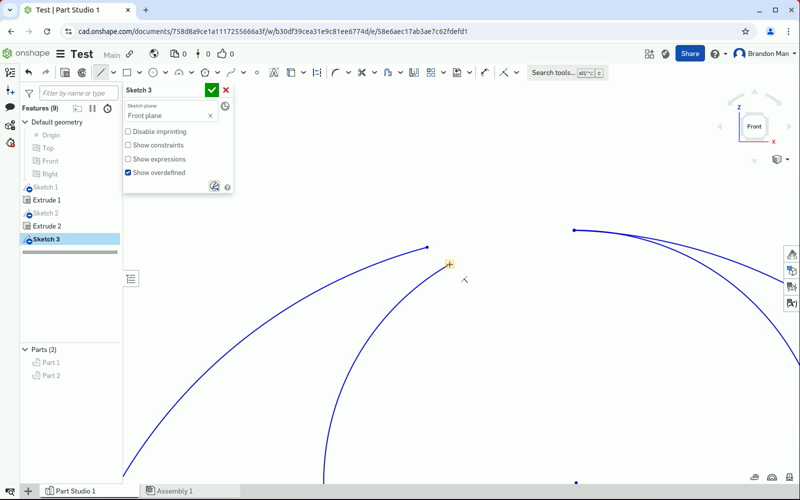
scroll(-6)
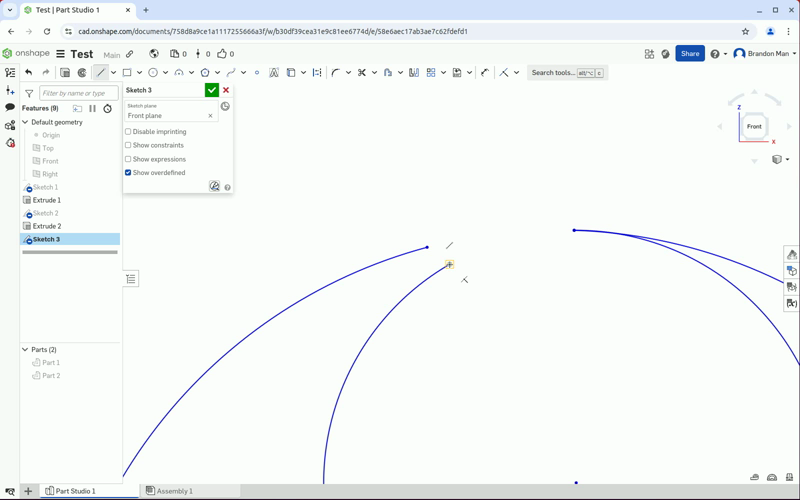
scroll(-6)
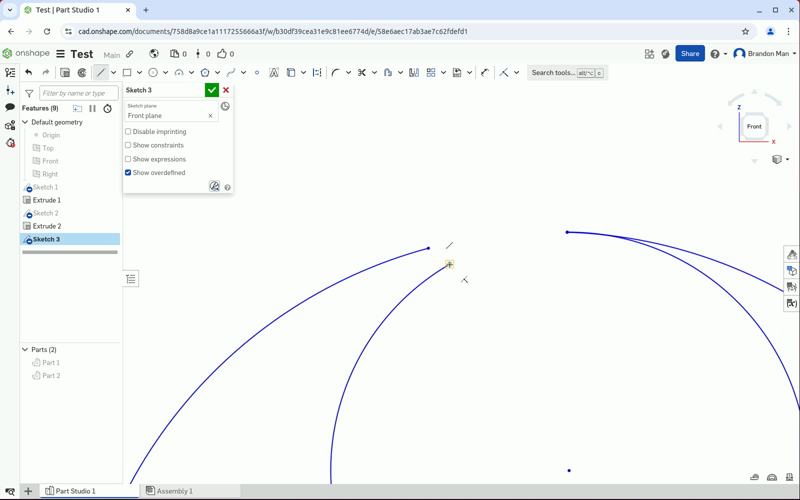
scroll(-6)
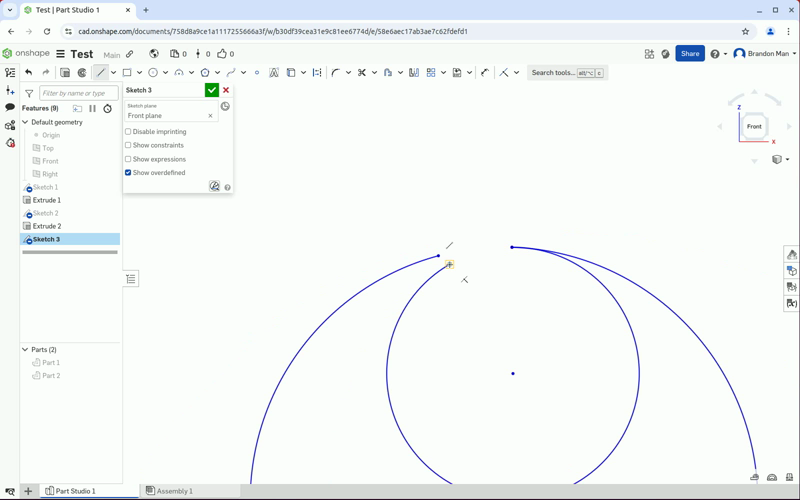
scroll(-6)
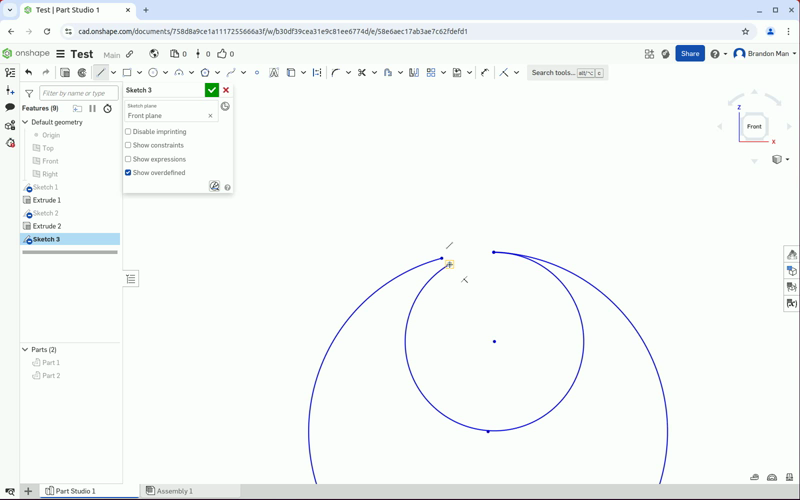
scroll(-6)
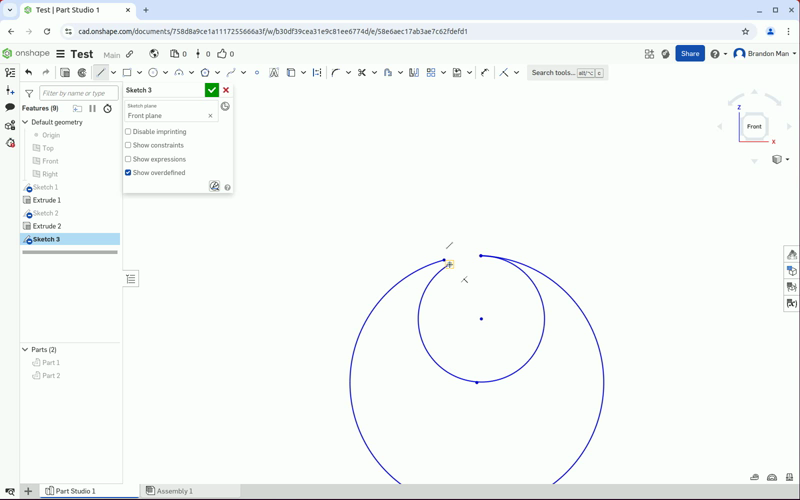
scroll(-6)
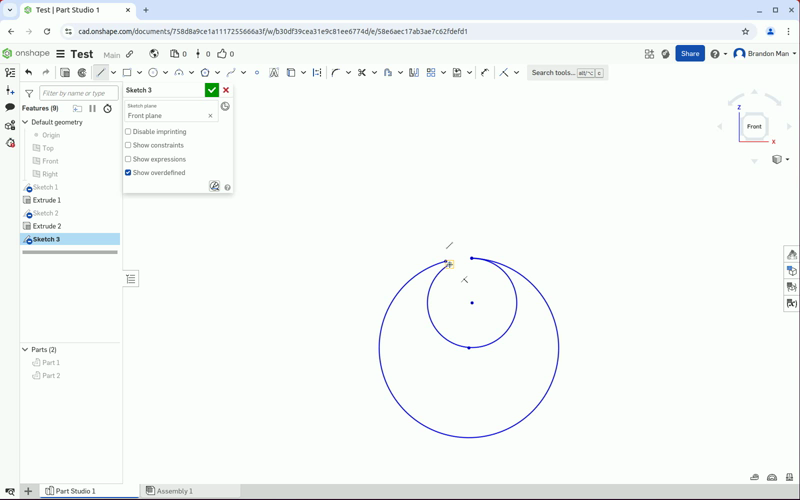
scroll(-6)
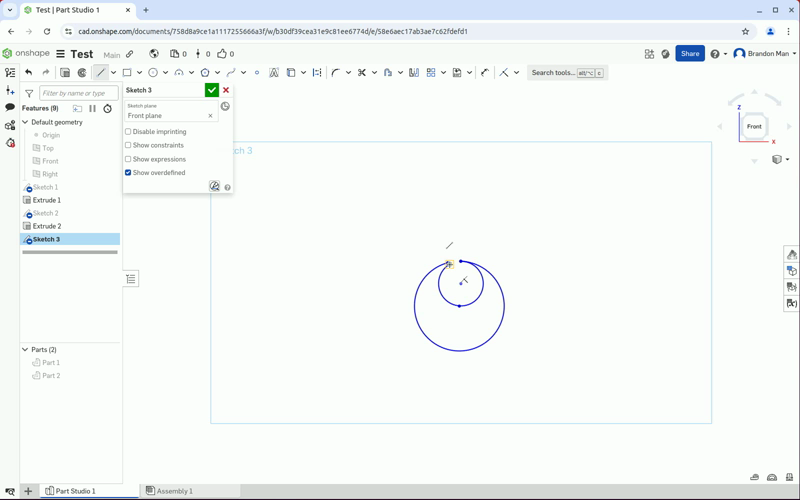
mouse_move(479, 264)
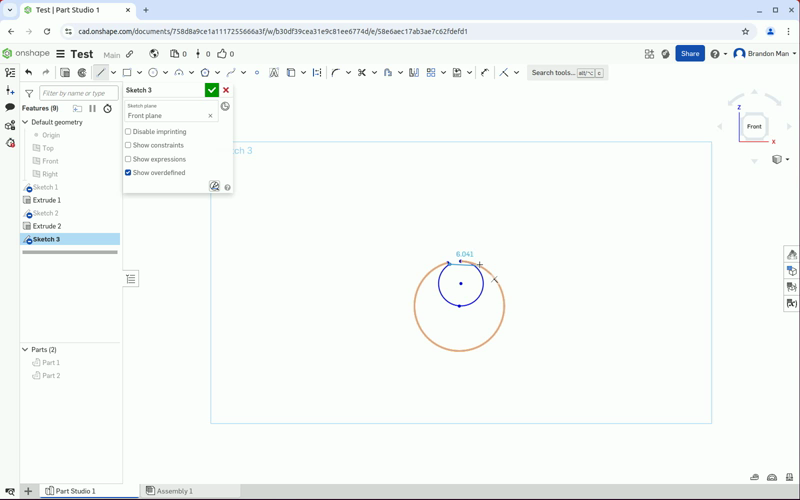
key_down(shift)
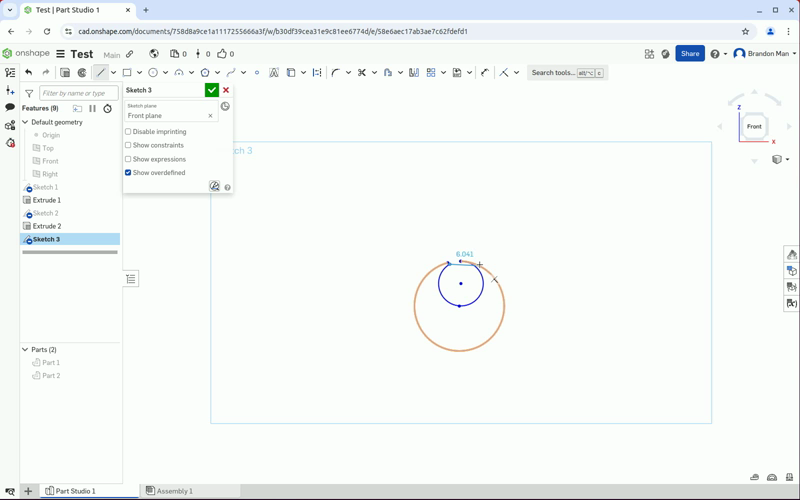
mouse_move(447, 262)
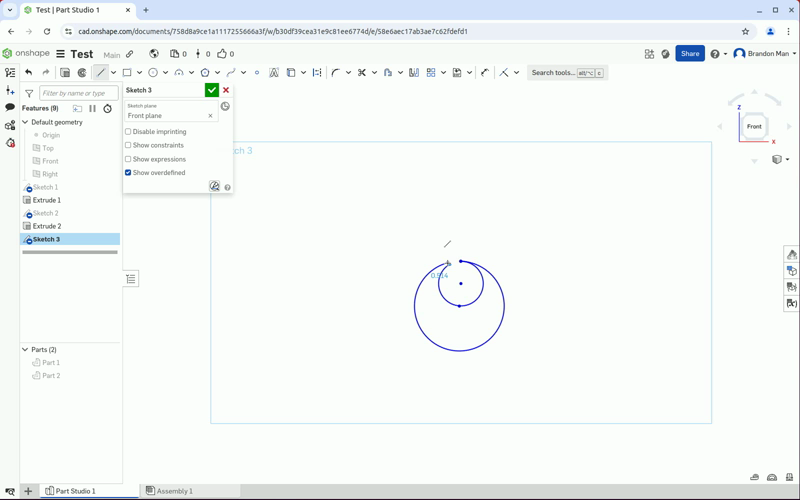
scroll(6)
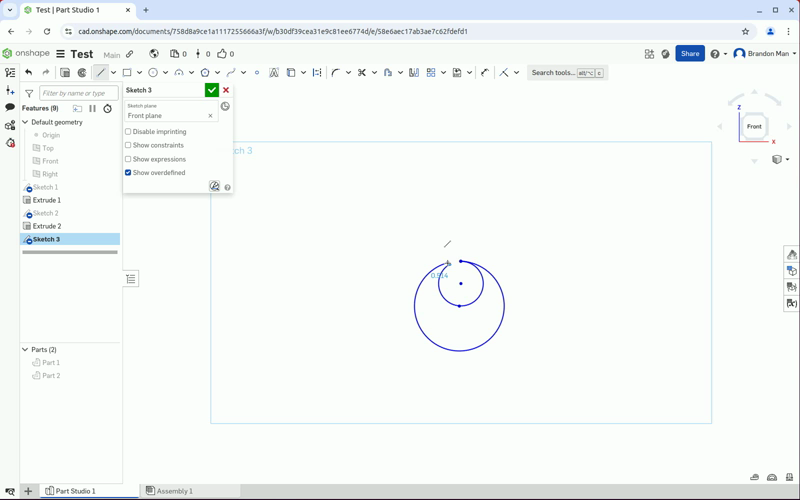
scroll(6)
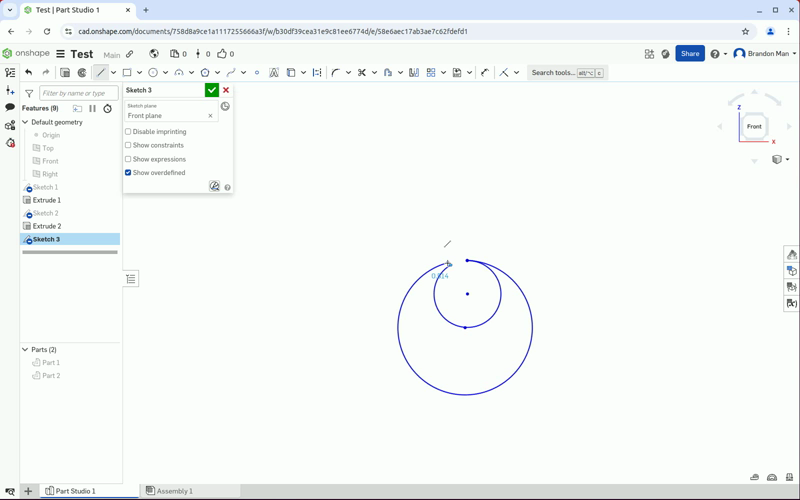
scroll(6)
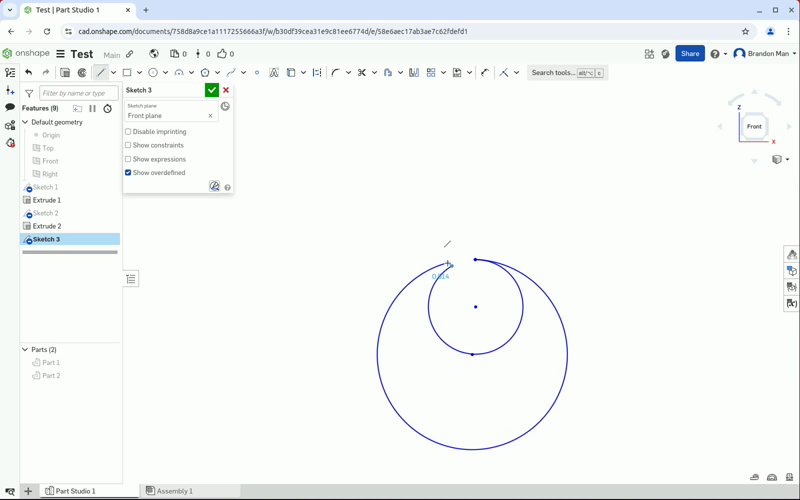
scroll(6)
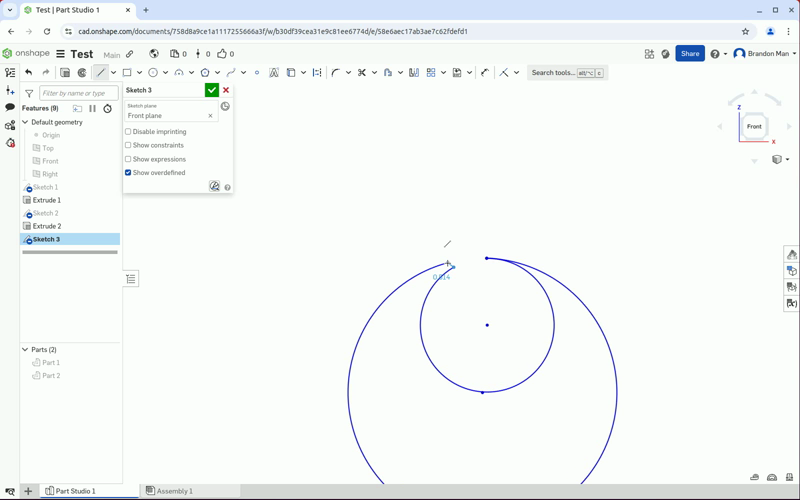
scroll(6)
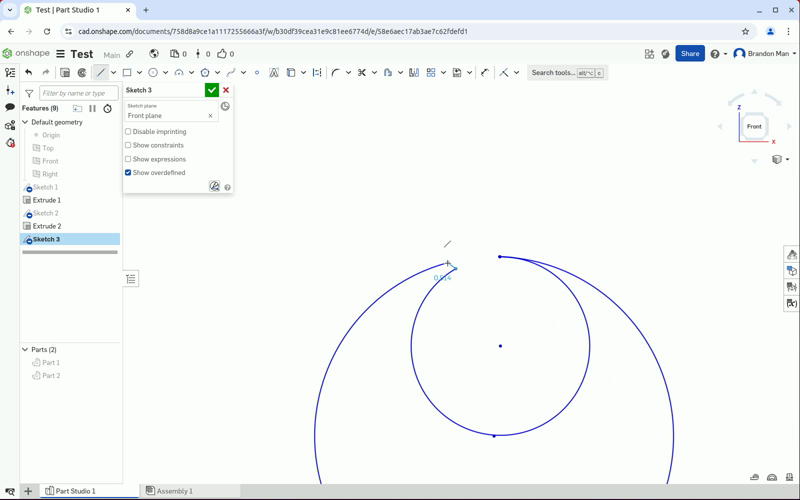
scroll(6)
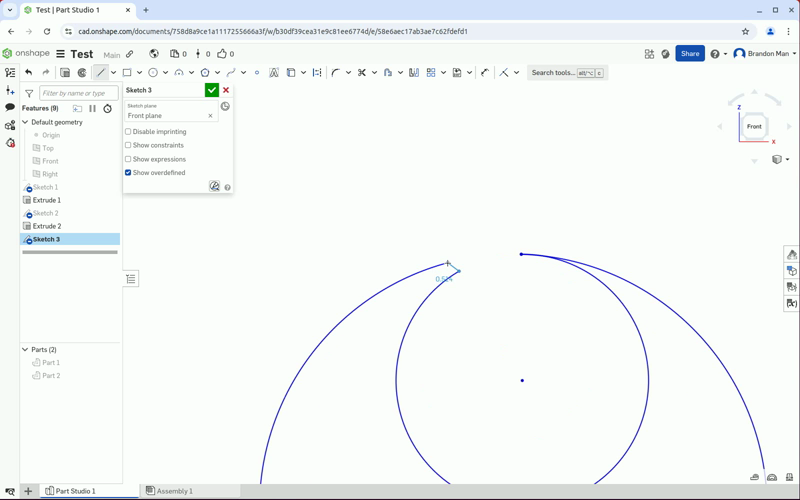
scroll(6)
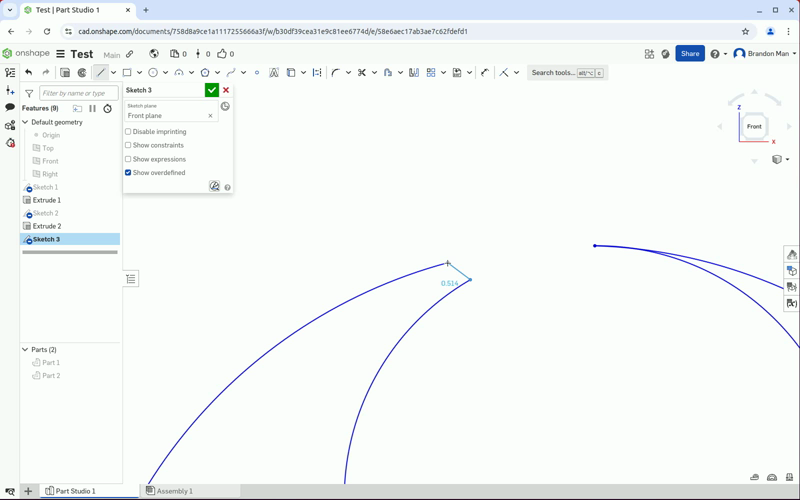
key_up(shift)
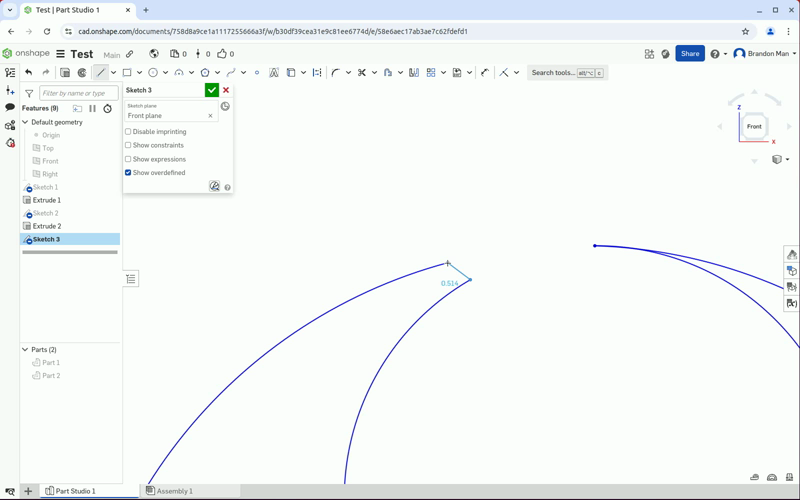
click(447, 262)
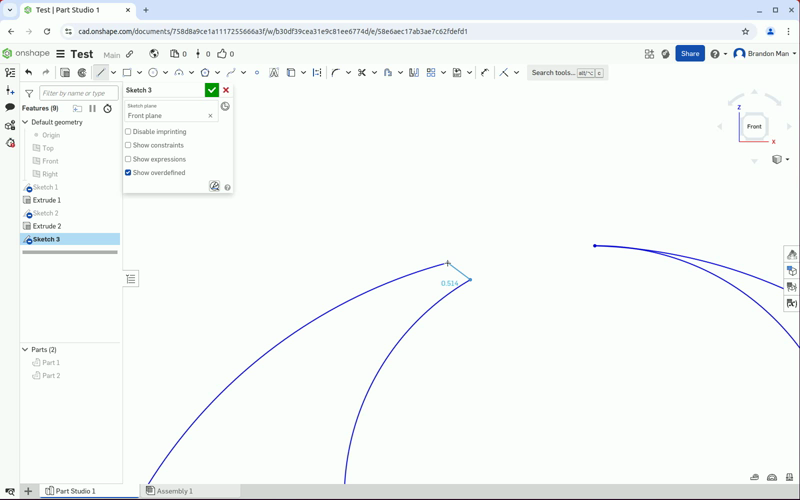
scroll(-6)
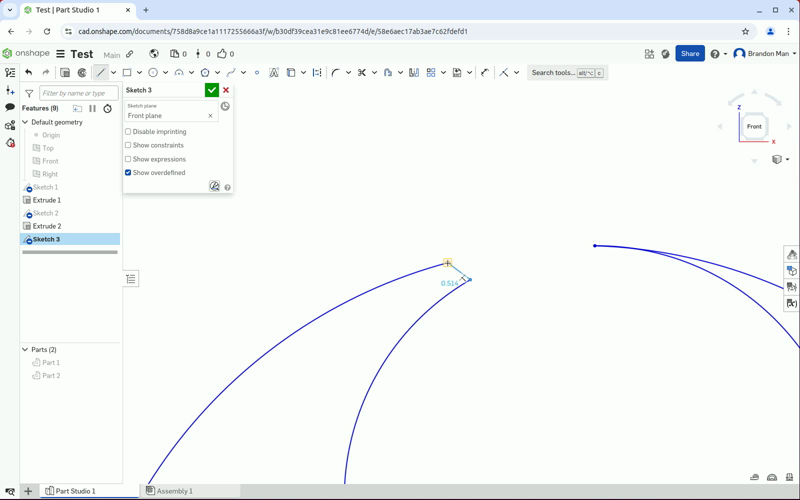
scroll(-6)
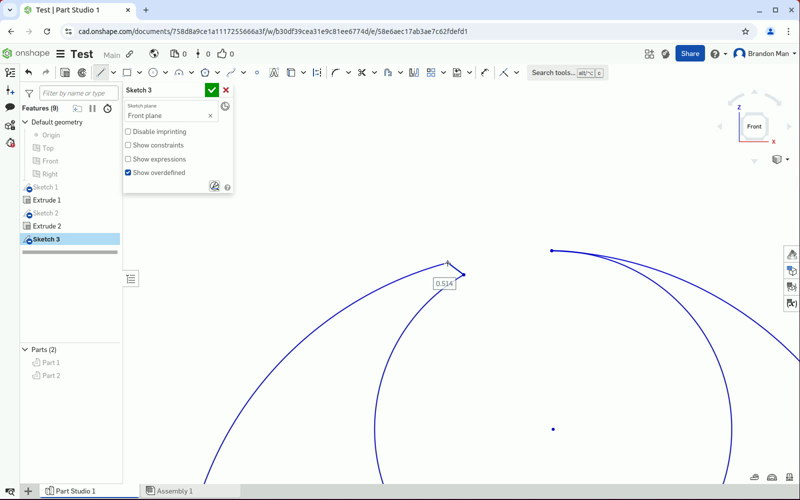
scroll(-6)
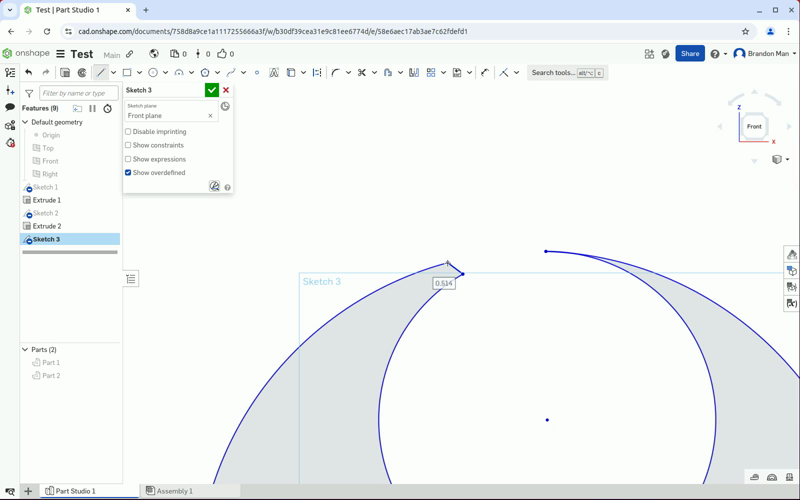
scroll(-6)
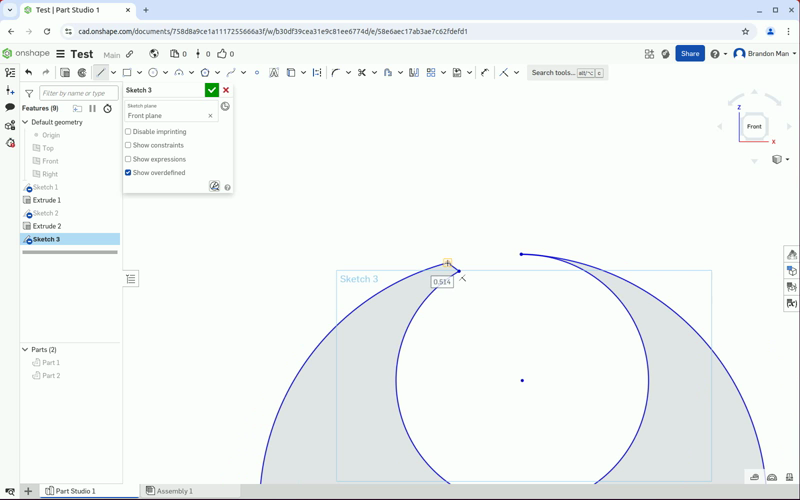
scroll(-6)
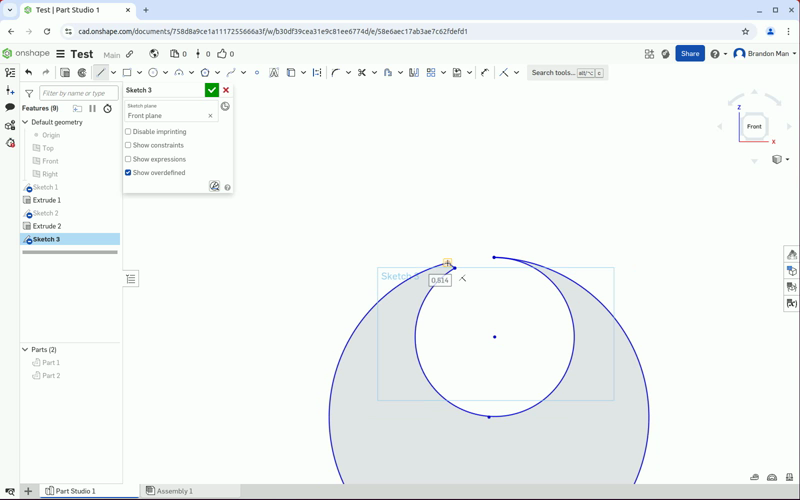
scroll(-6)
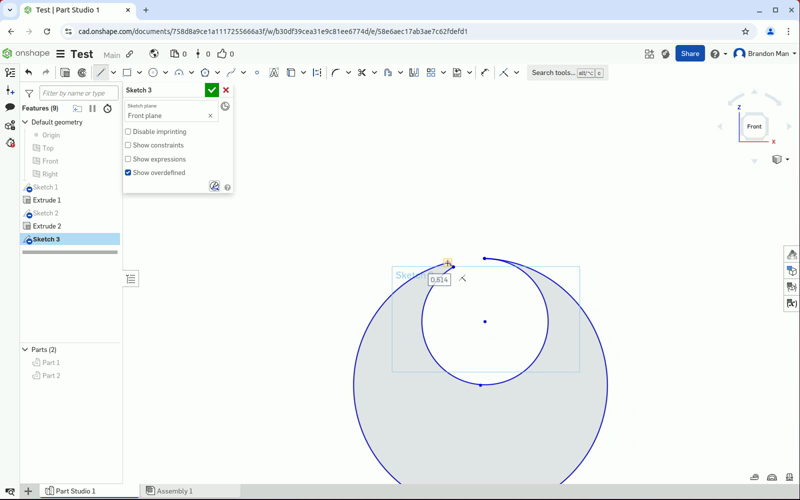
scroll(-6)
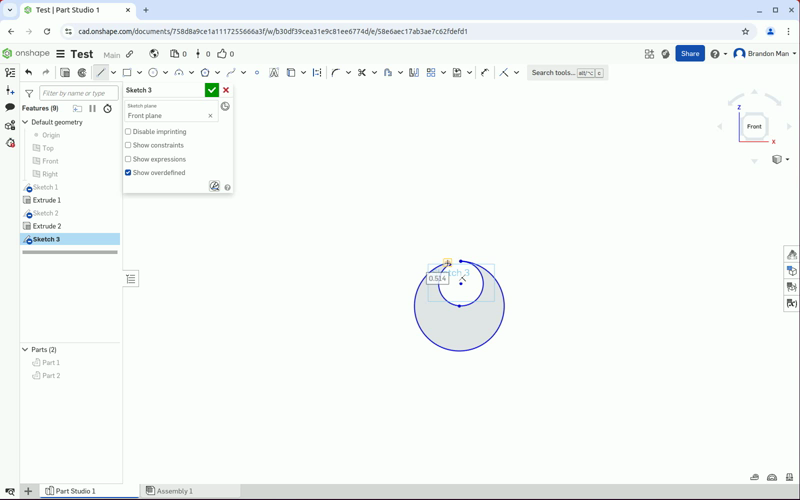
key(esc)
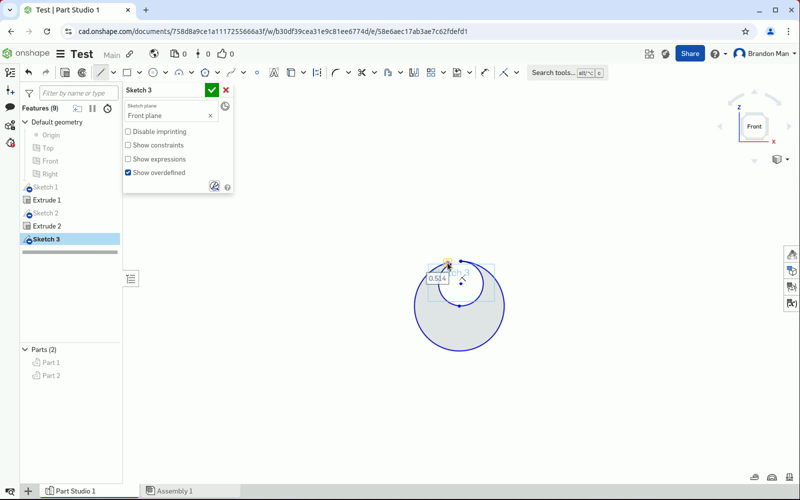
mouse_move(466, 319)
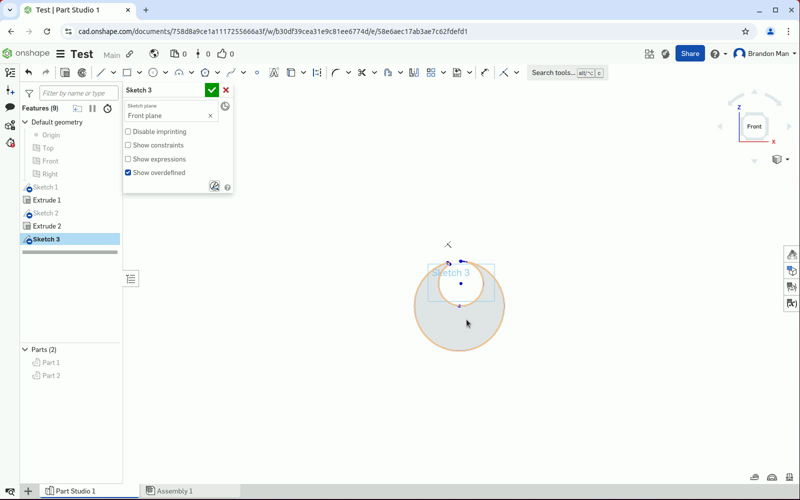
click(466, 319)
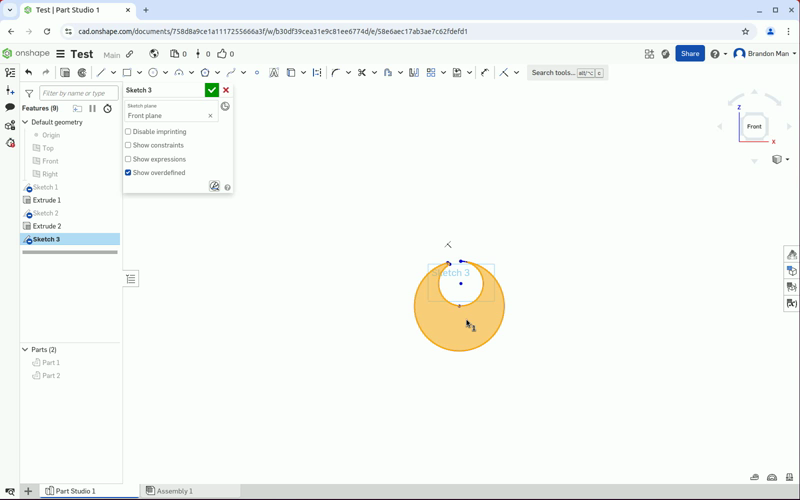
mouse_move(73, 352)
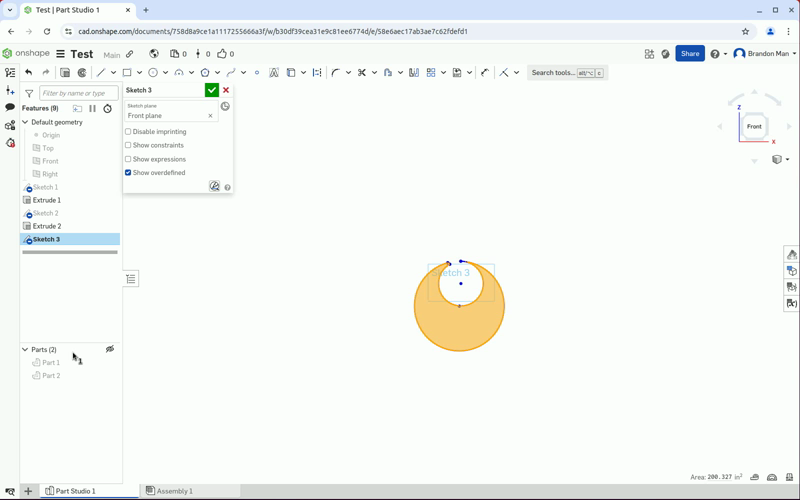
key(shift+y)
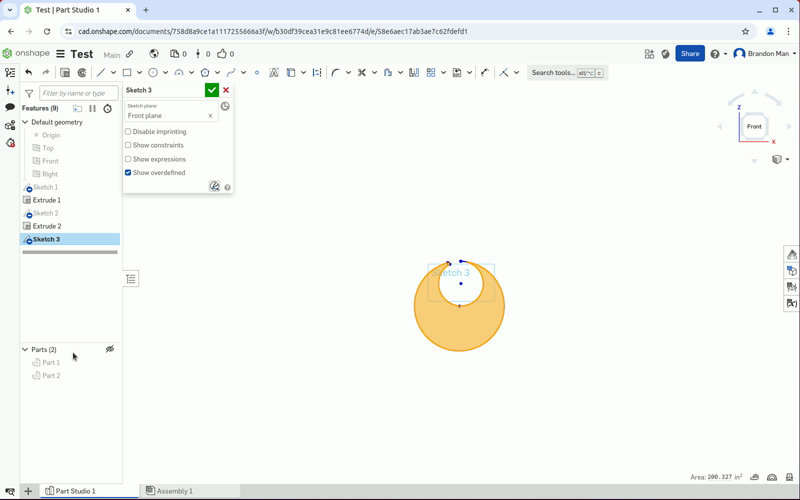
key(shift+e)
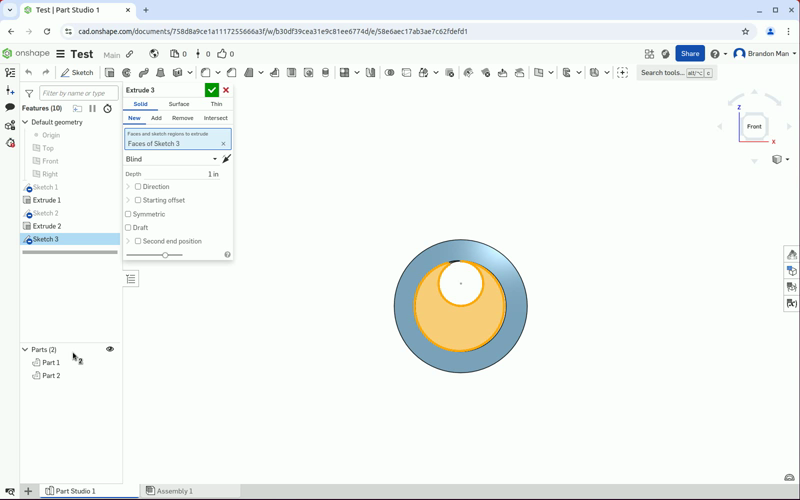
mouse_move(143, 106)
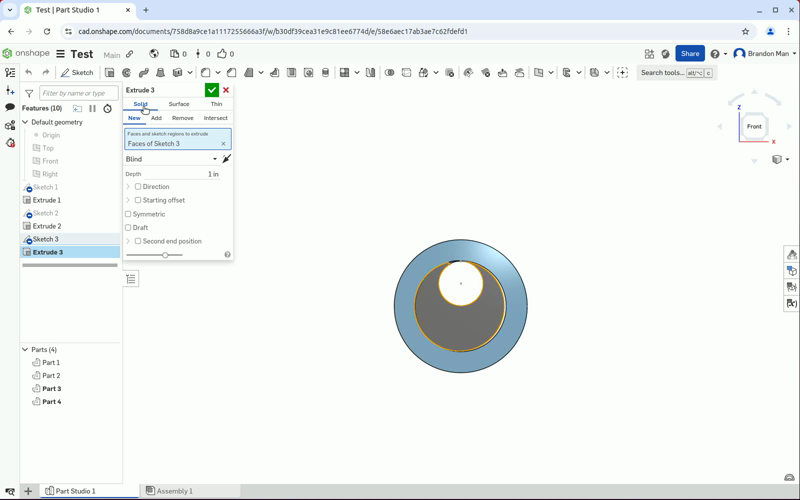
click(143, 106)
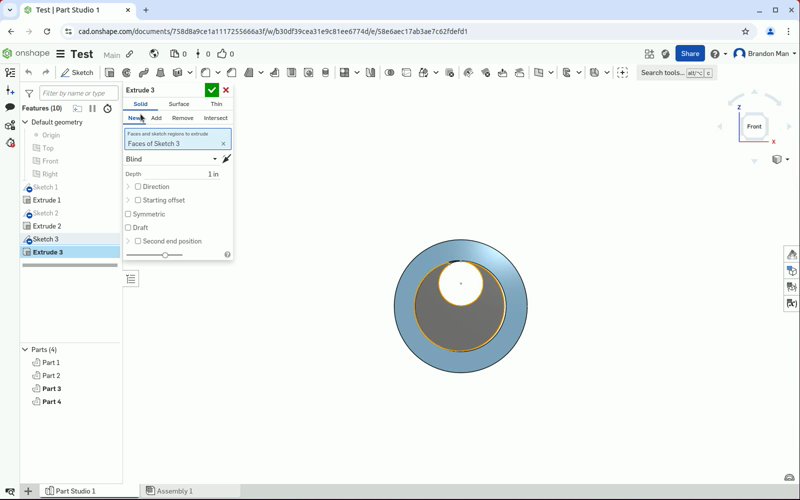
mouse_move(137, 120)
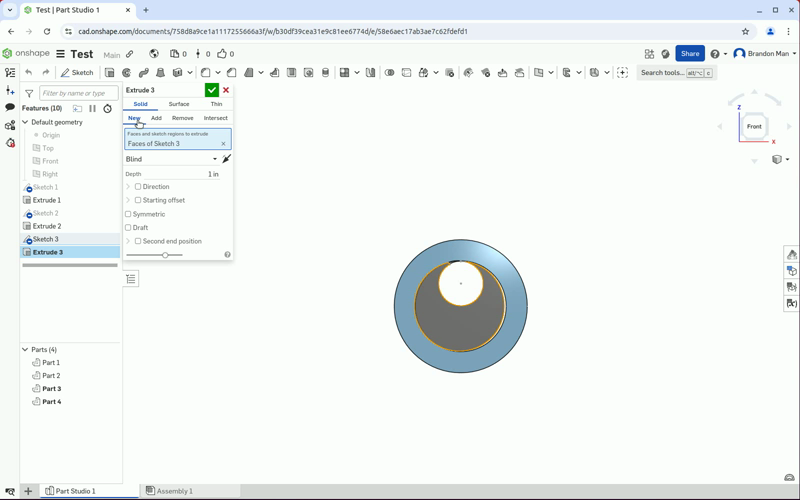
click(137, 120)
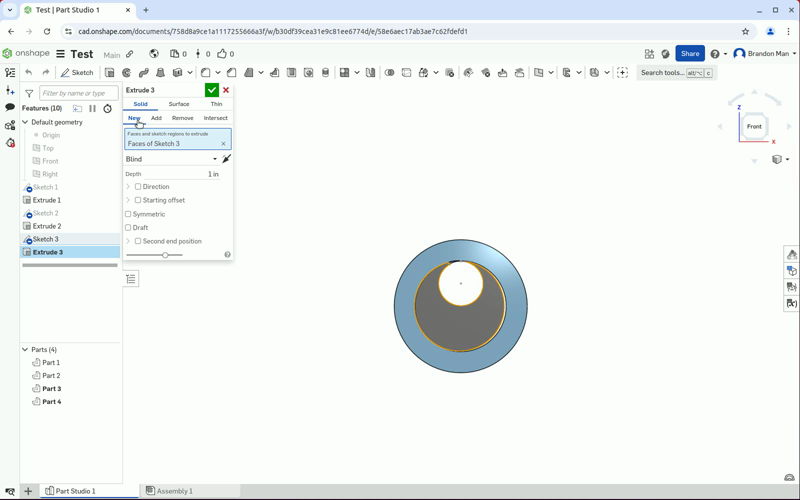
key(tab, 4)
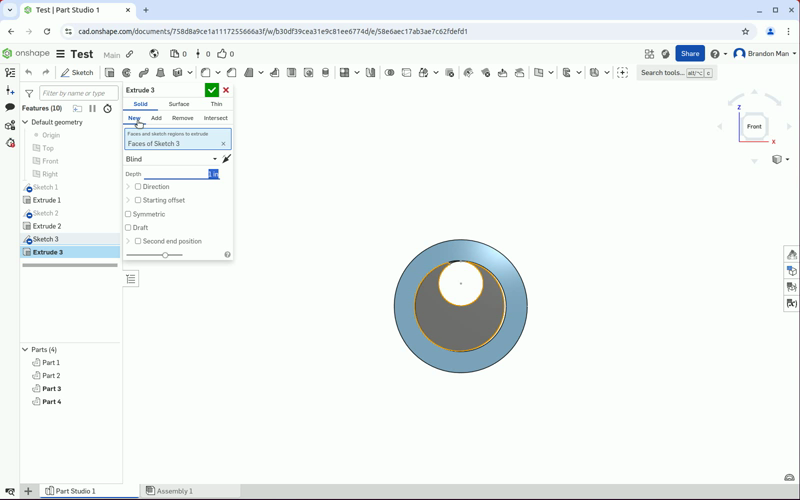
text(23.108)
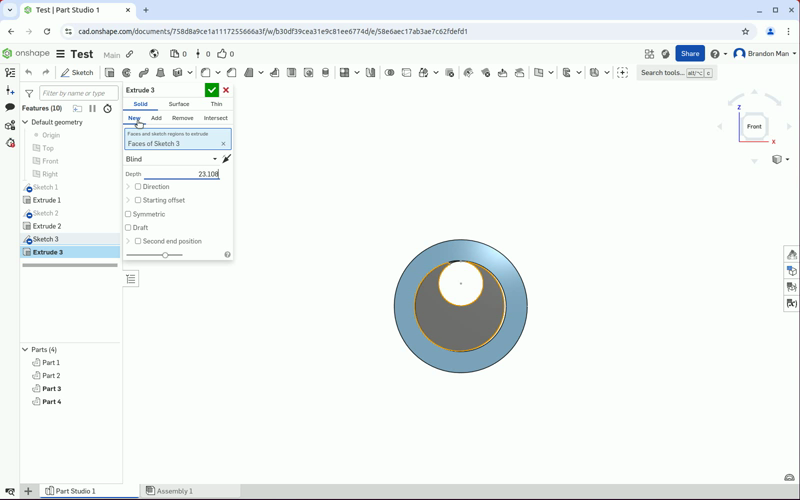
key(enter)
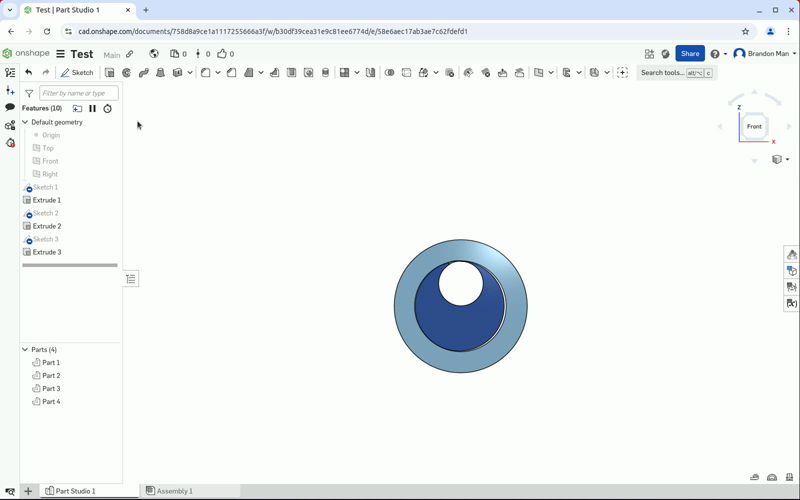
key(shift+h)
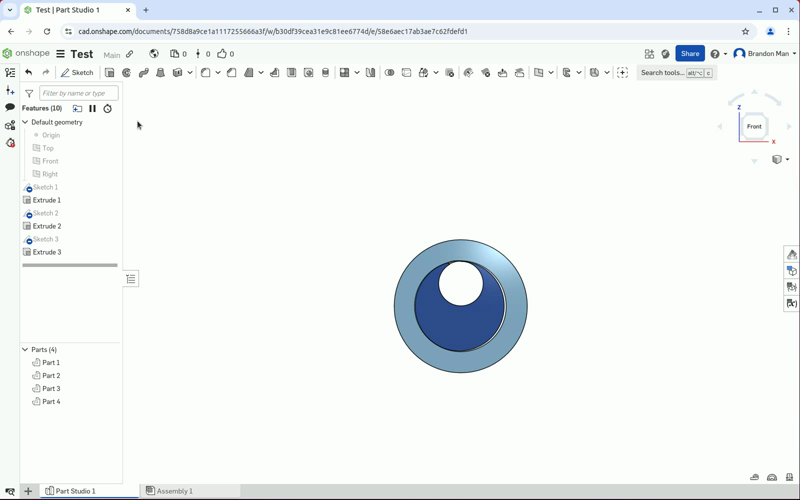
key(shift+h)
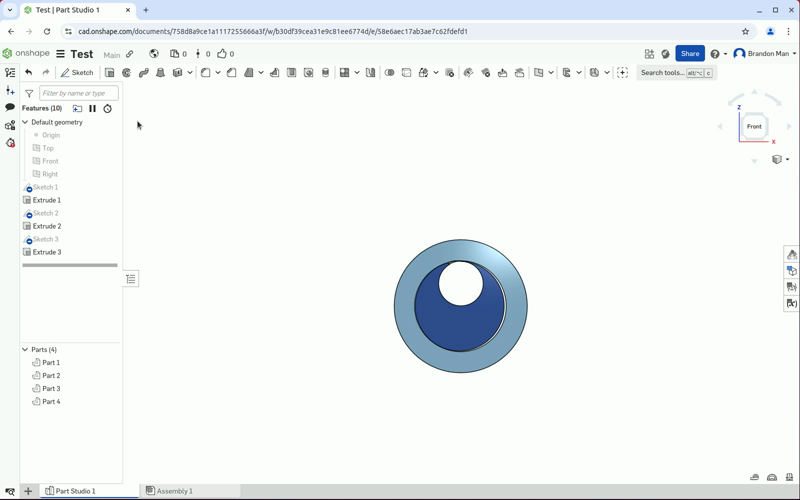
mouse_move(73, 189)
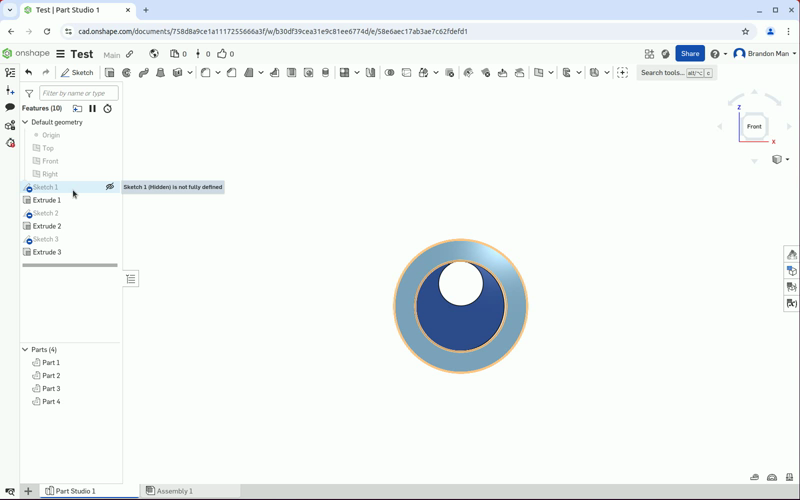
click(73, 189)
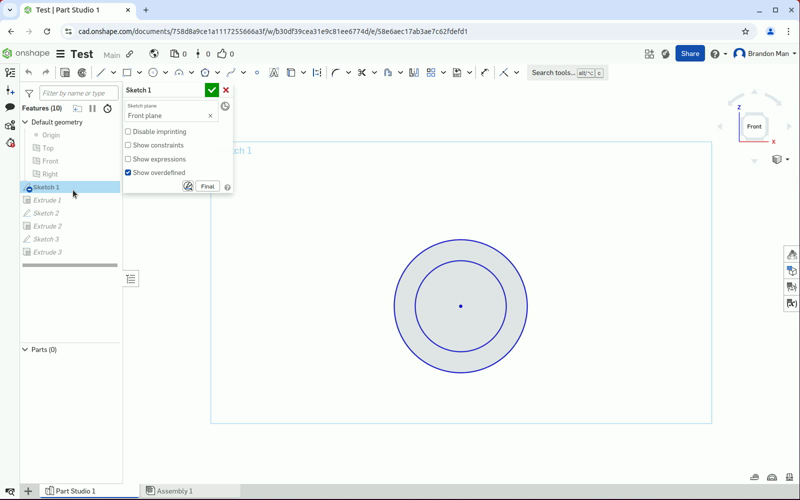
mouse_move(229, 92)
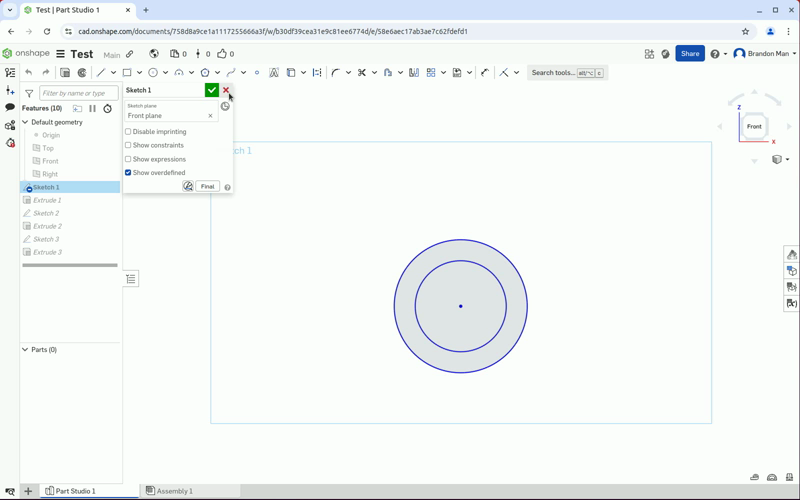
click(229, 92)
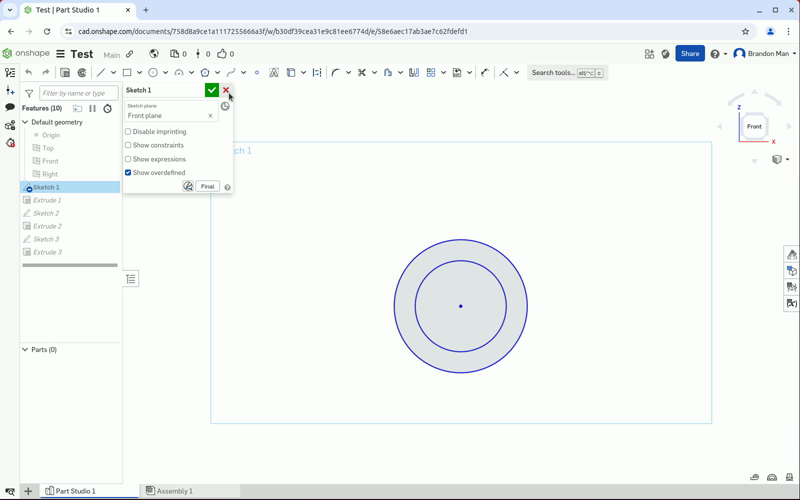
key(shift+s)
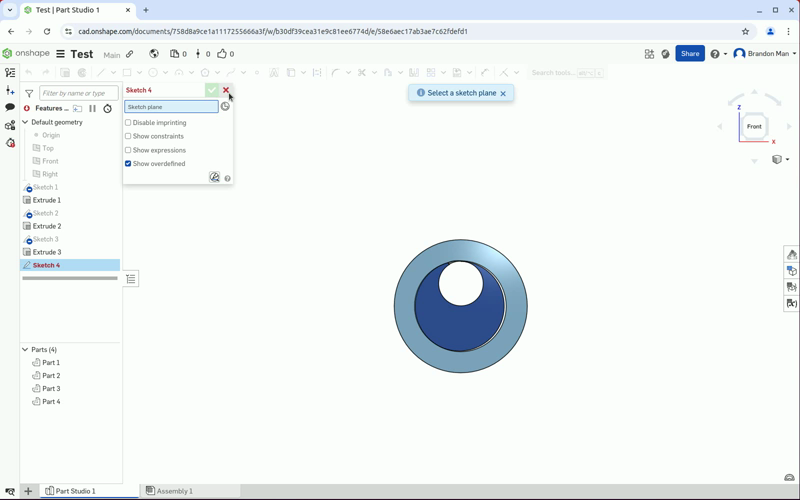
mouse_move(73, 163)
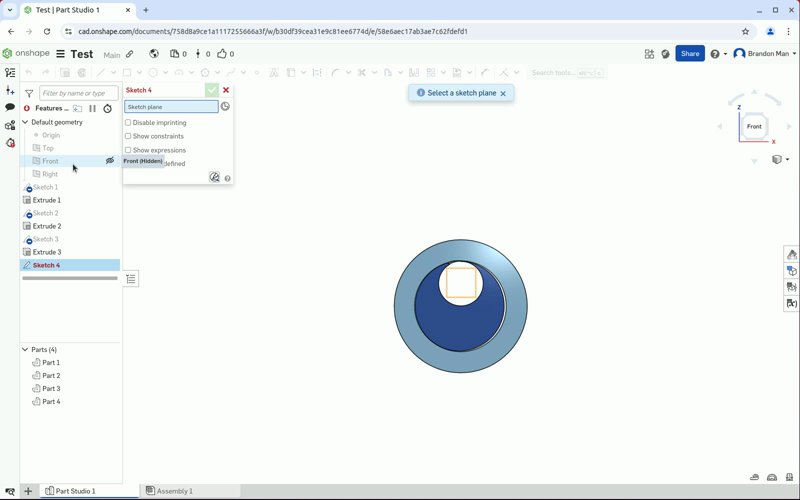
click(73, 163)
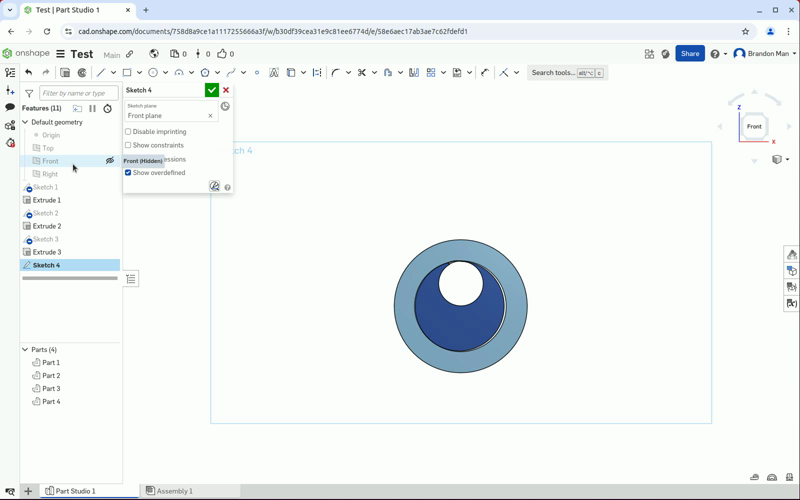
mouse_move(73, 352)
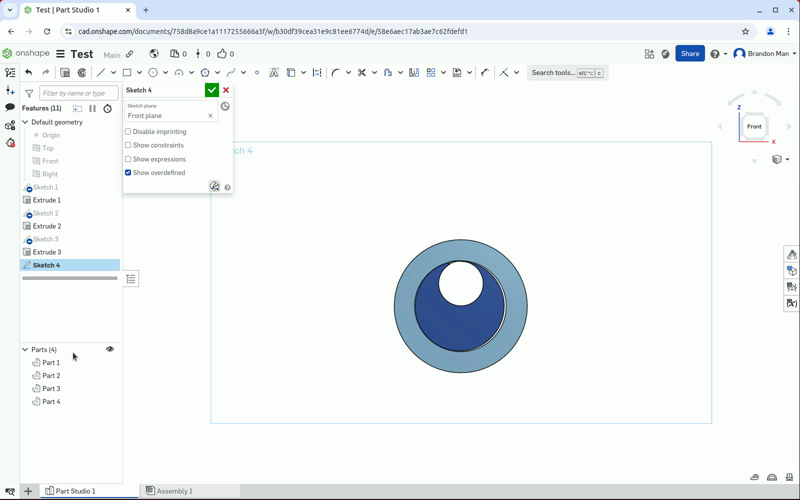
key(y)
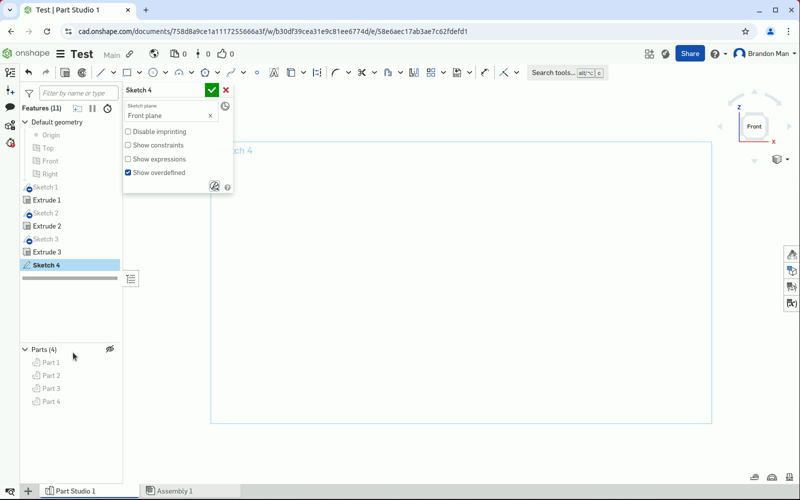
key(a)
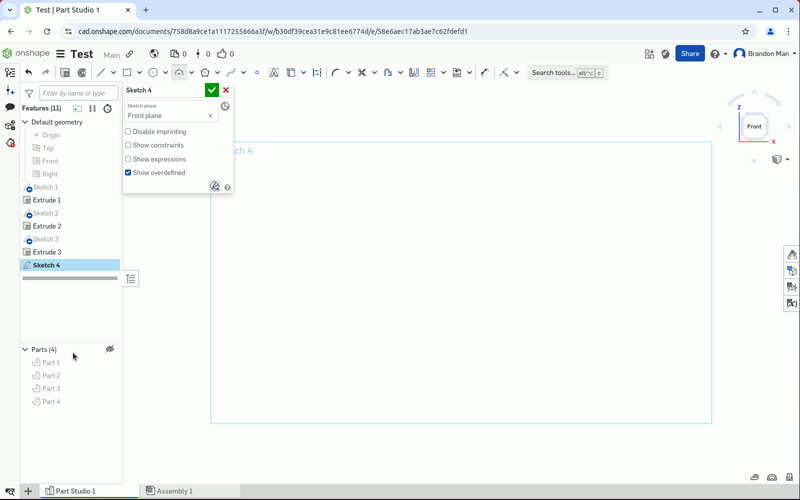
key_down(shift)
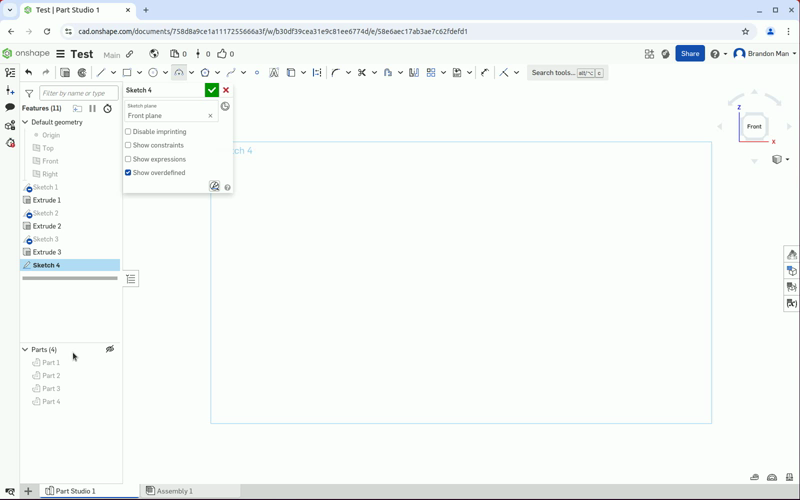
mouse_move(447, 262)
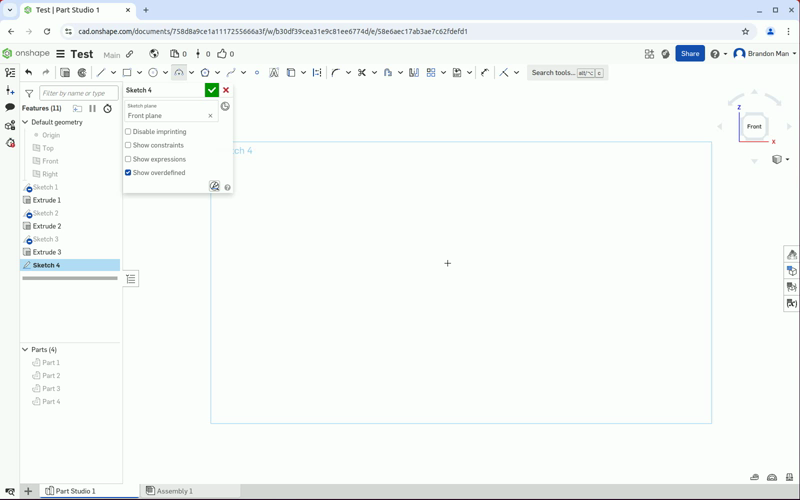
click(447, 262)
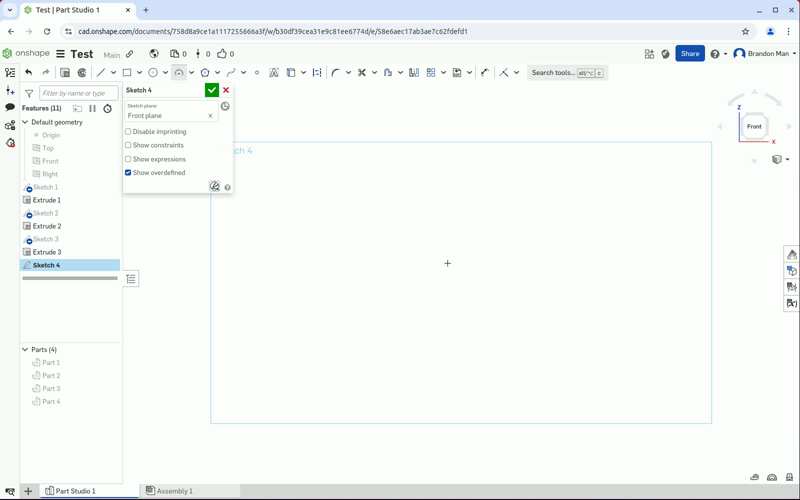
key_up(shift)
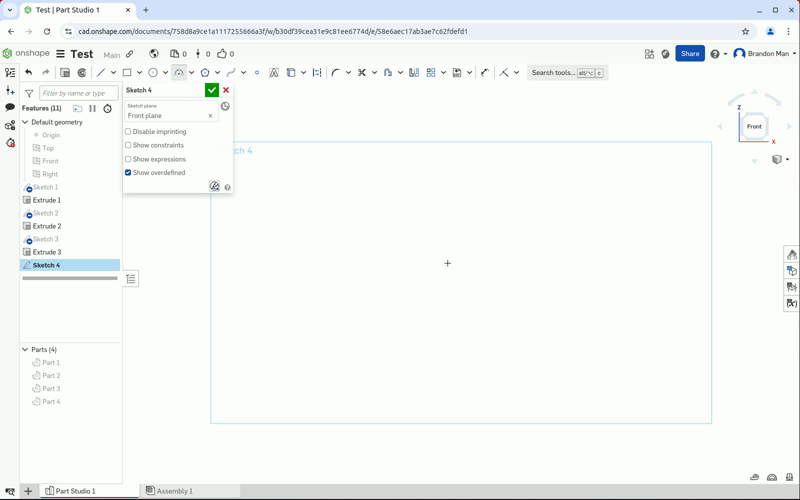
key_down(shift)
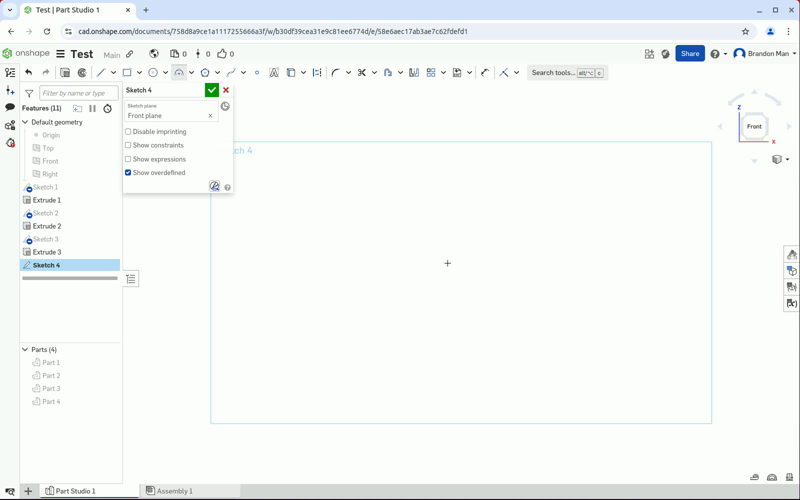
mouse_move(460, 261)
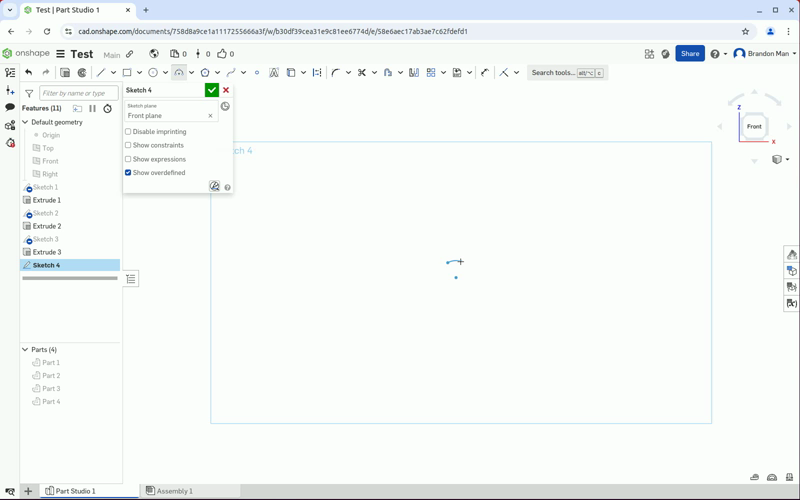
click(460, 261)
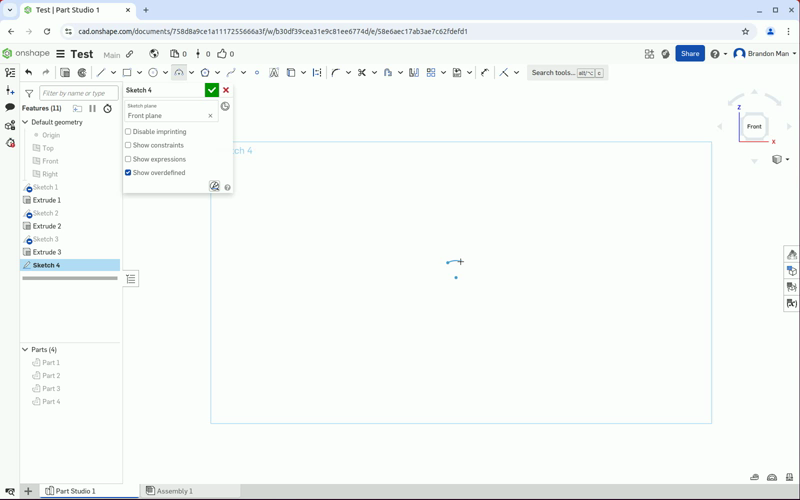
mouse_move(467, 350)
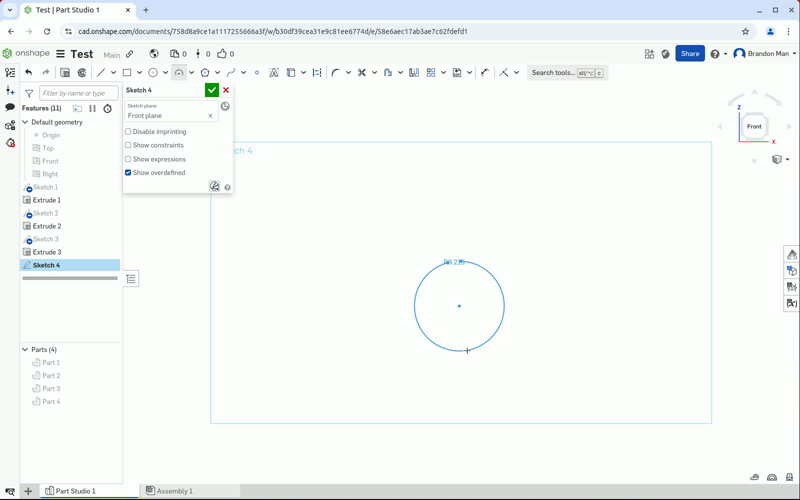
click(467, 350)
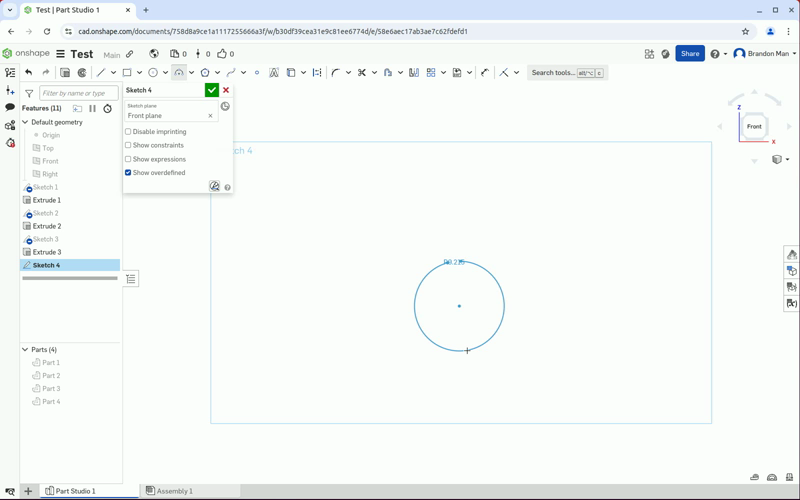
key_up(shift)
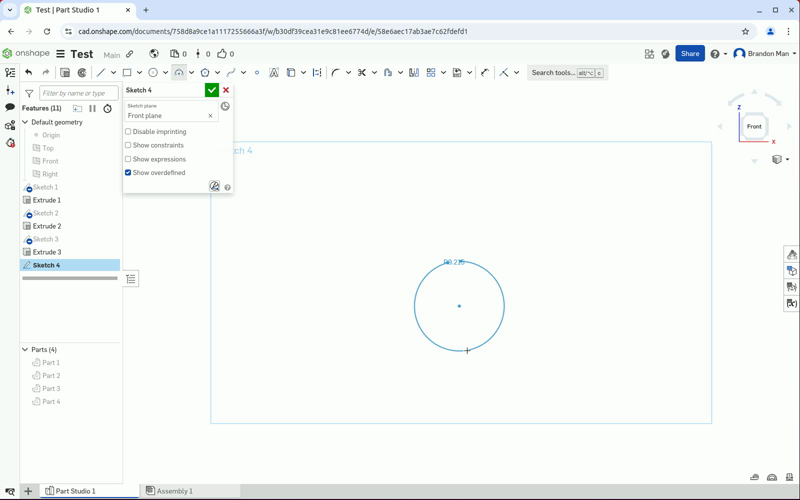
mouse_move(460, 261)
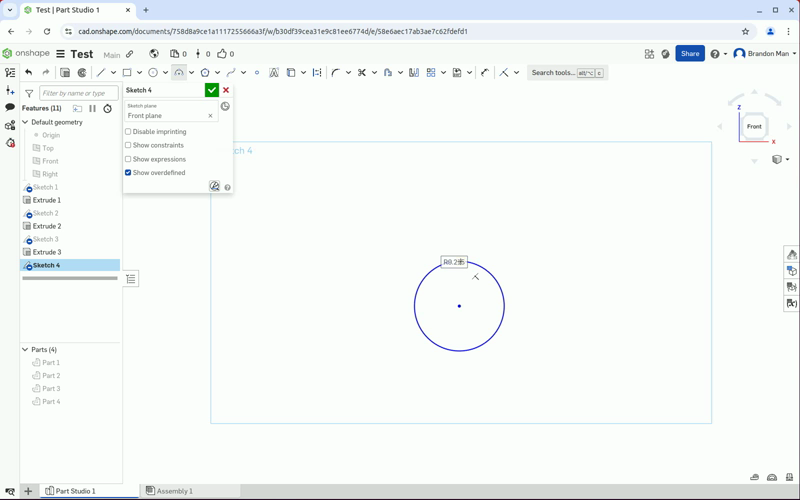
click(460, 261)
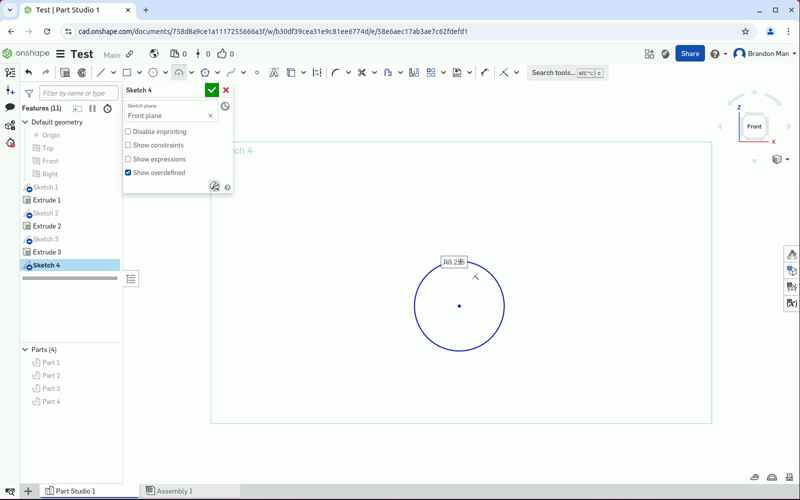
key_down(shift)
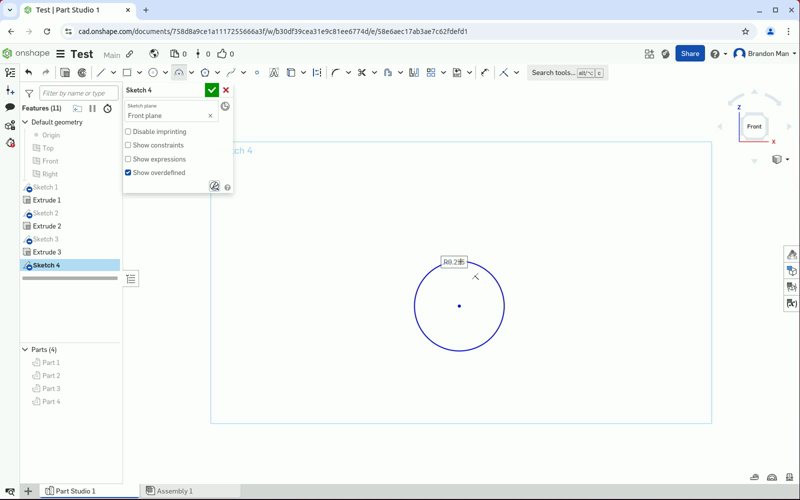
mouse_move(449, 264)
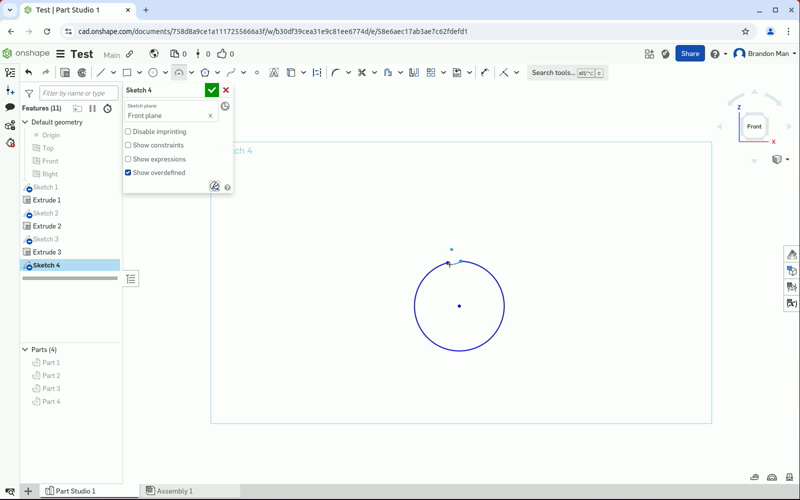
scroll(6)
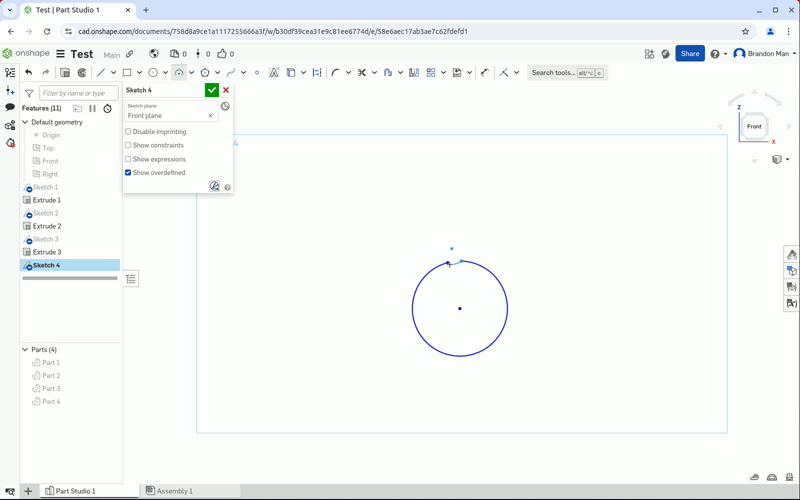
scroll(6)
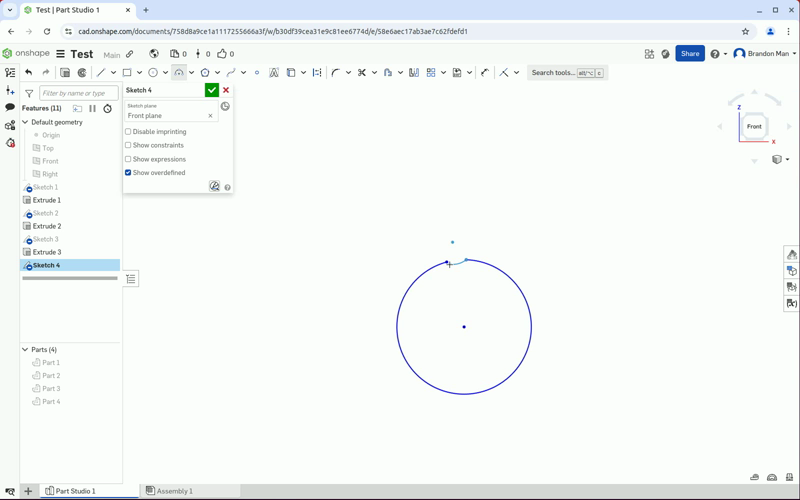
scroll(6)
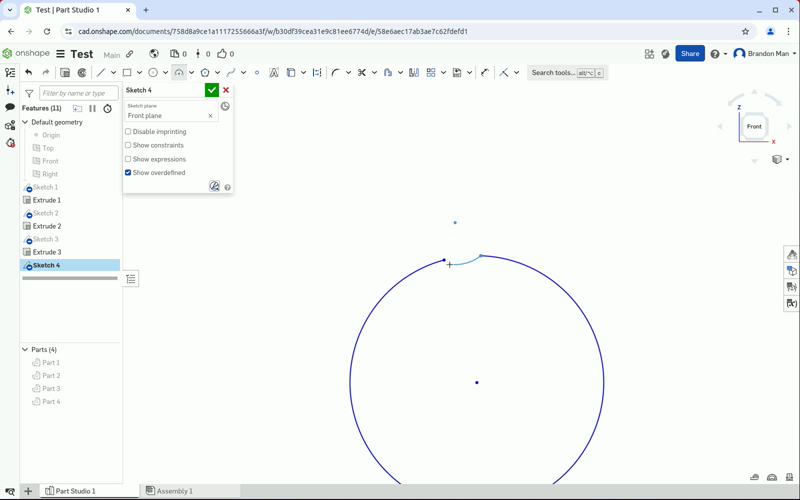
scroll(6)
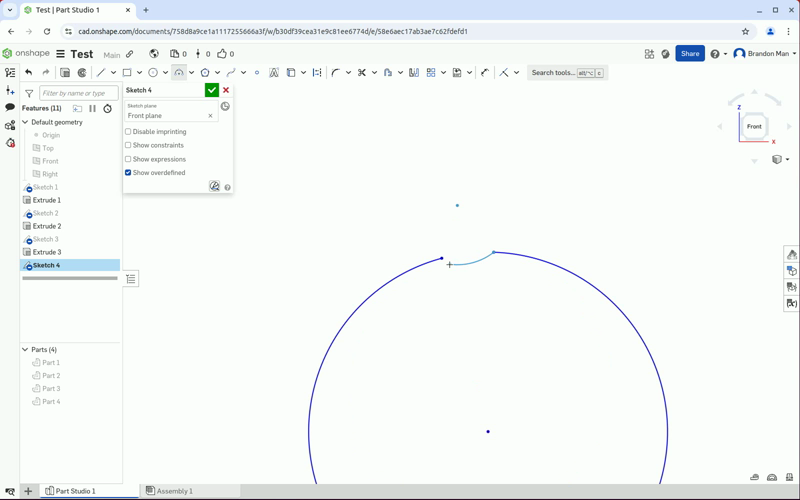
scroll(6)
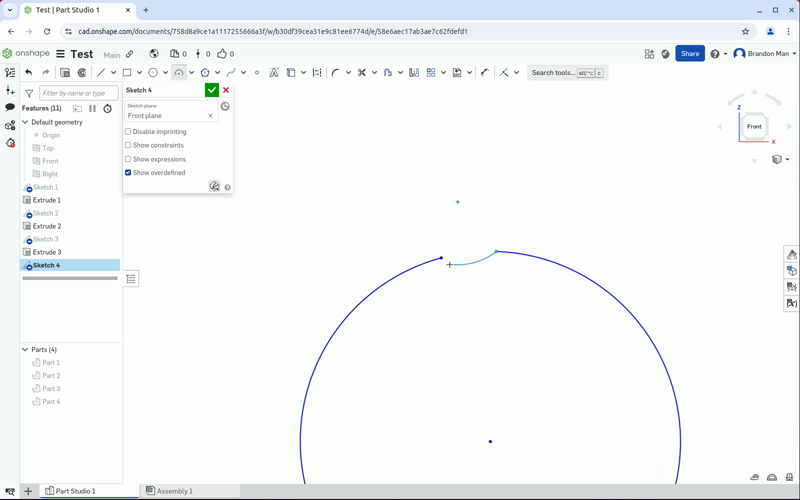
scroll(6)
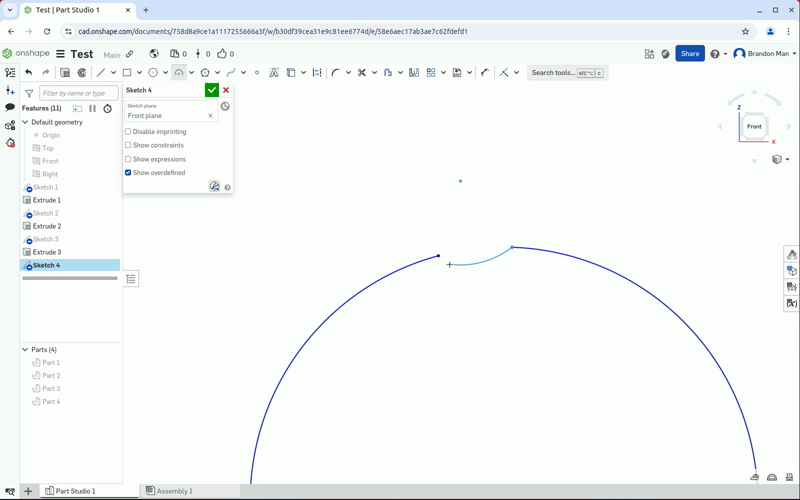
scroll(6)
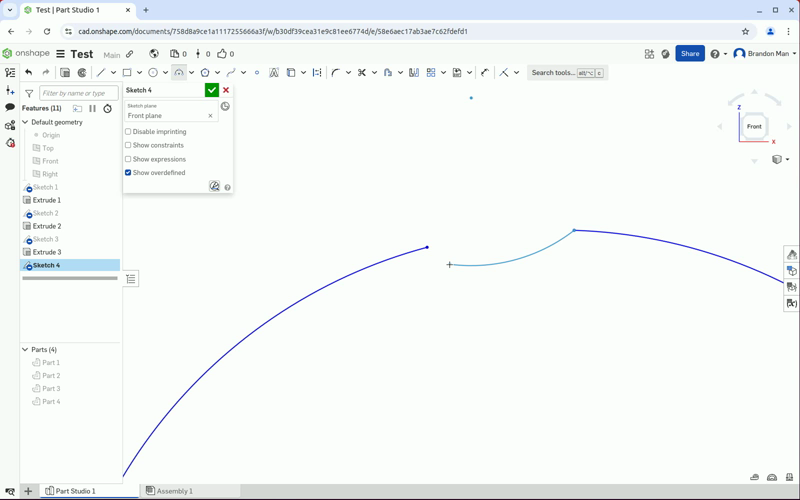
click(449, 264)
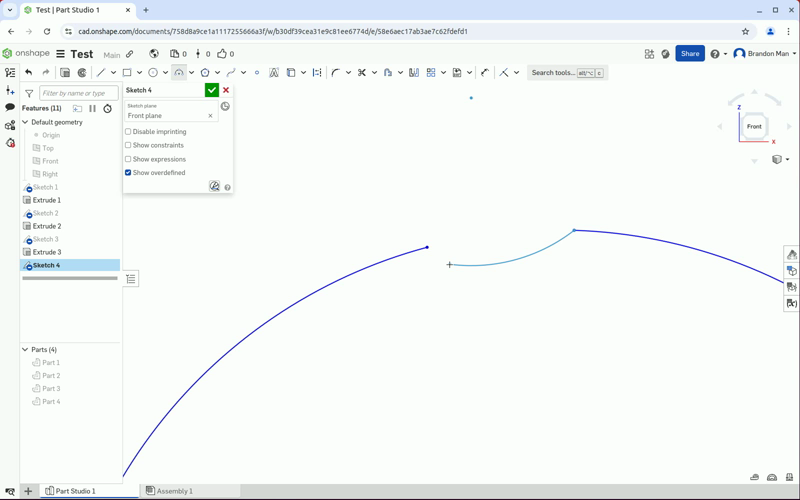
scroll(-6)
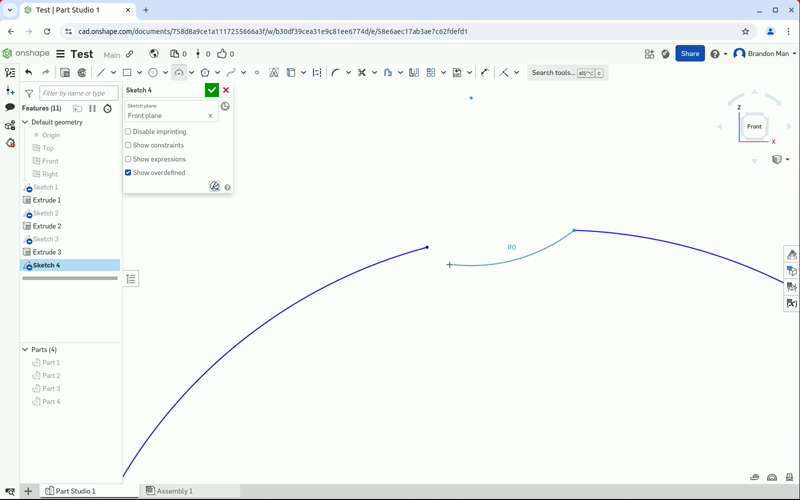
scroll(-6)
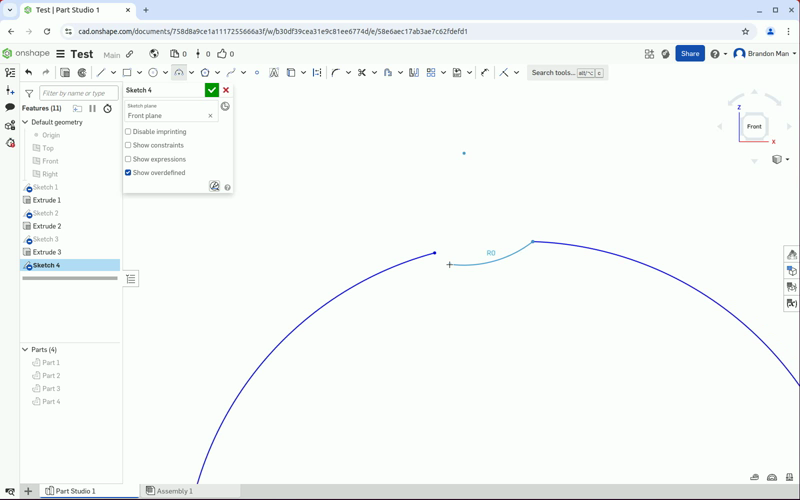
scroll(-6)
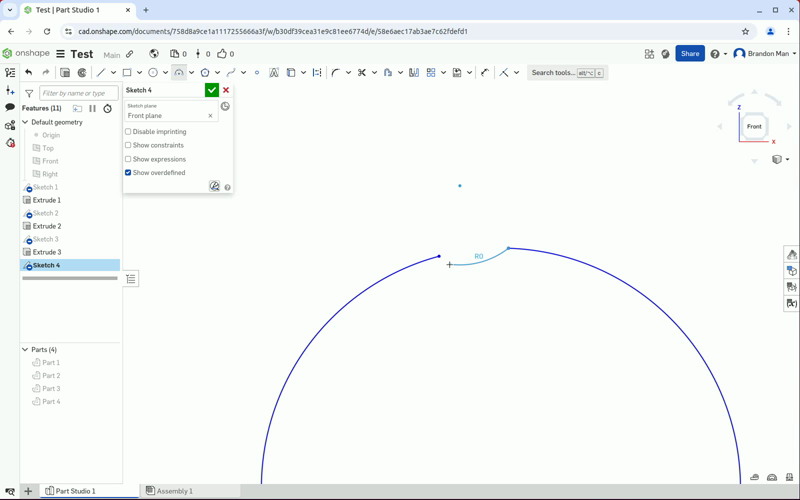
scroll(-6)
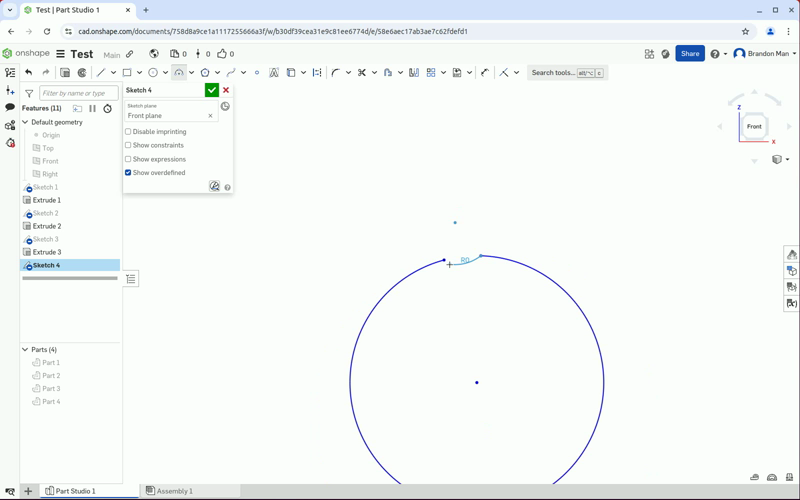
scroll(-6)
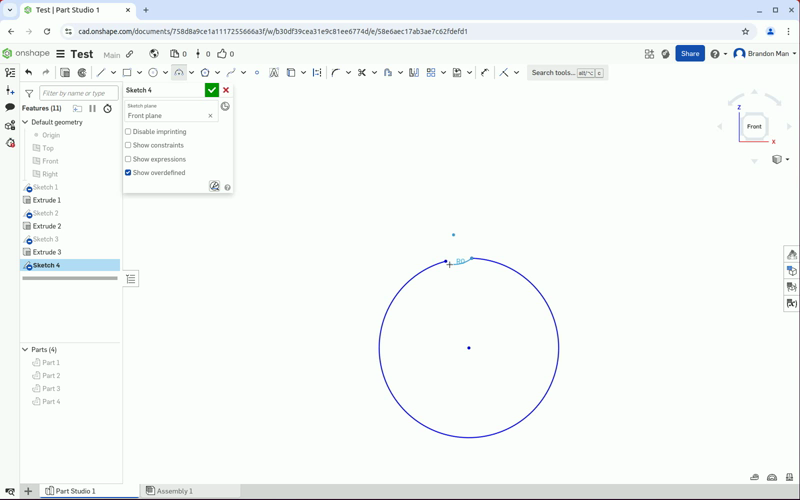
scroll(-6)
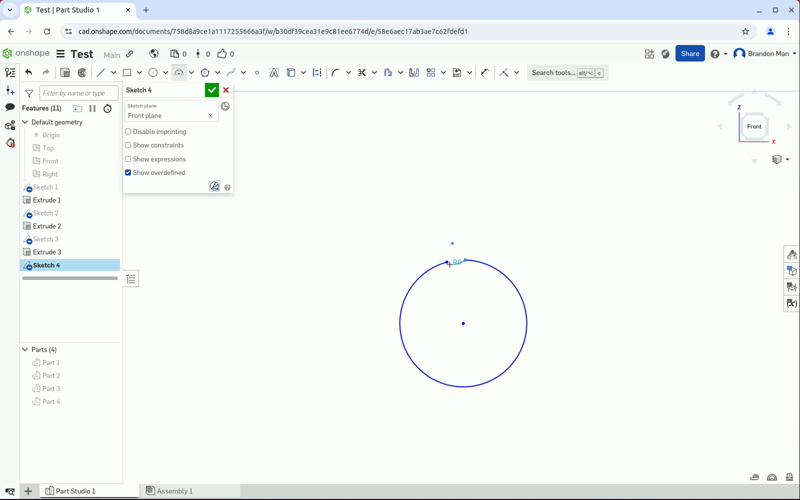
scroll(-6)
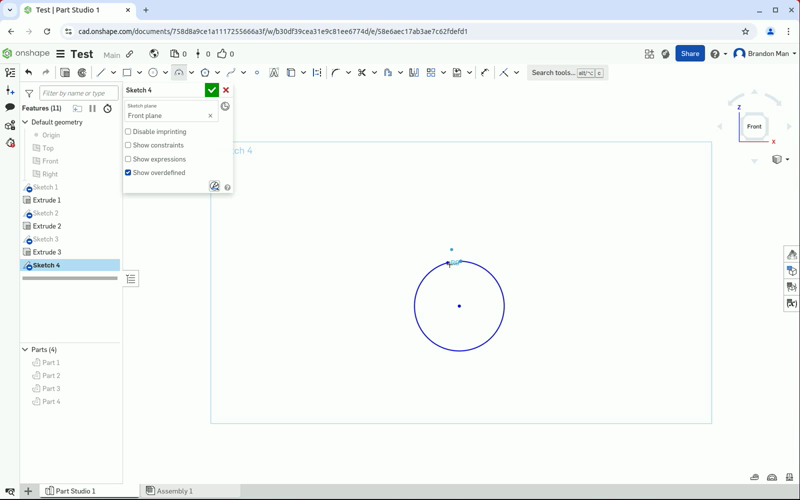
mouse_move(466, 305)
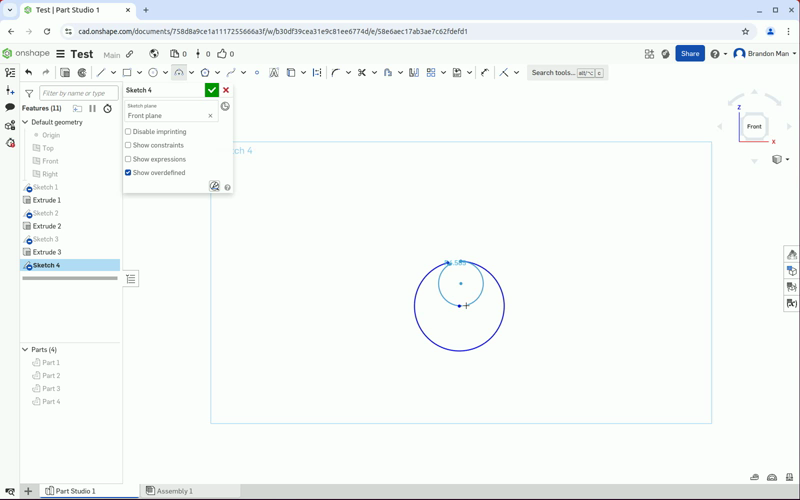
click(466, 305)
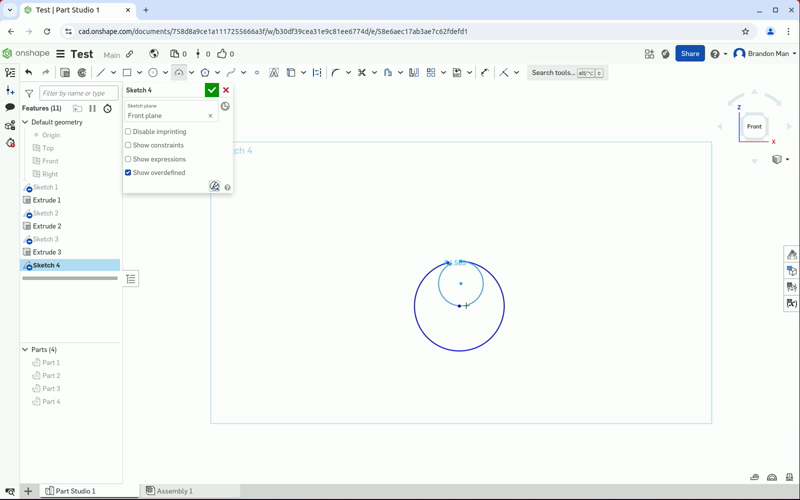
key_up(shift)
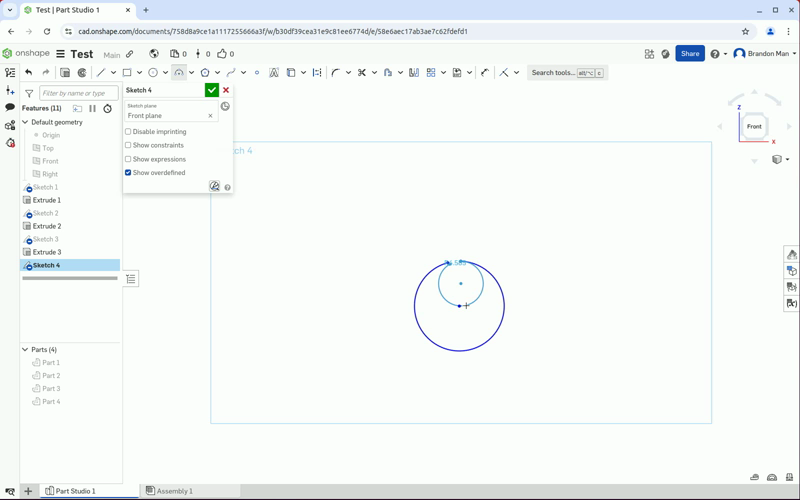
key(esc)
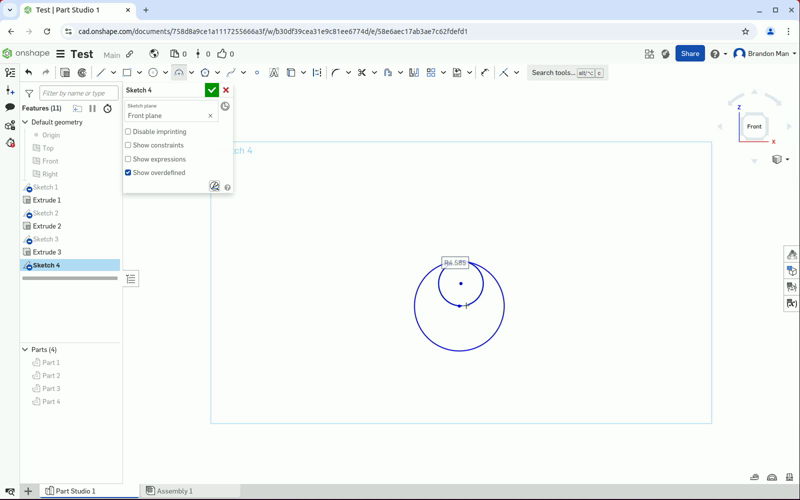
key(l)
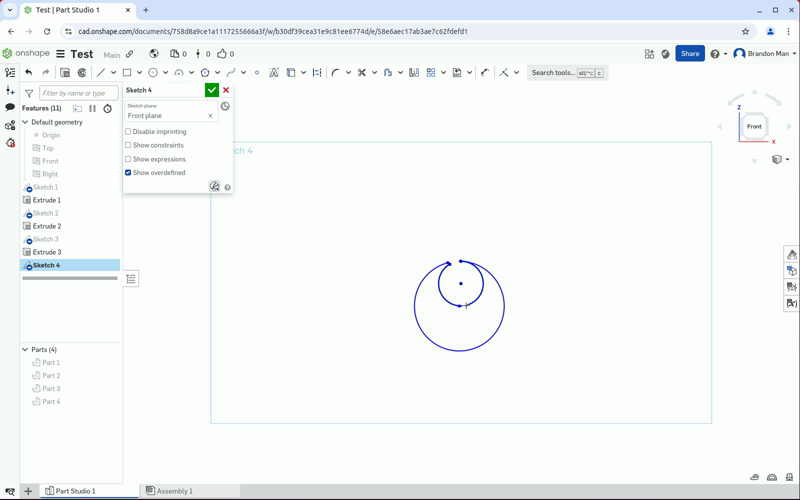
mouse_move(449, 264)
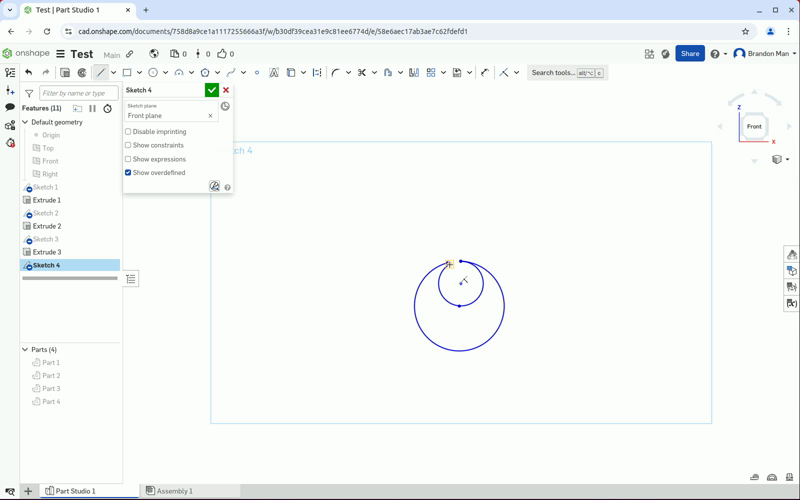
scroll(6)
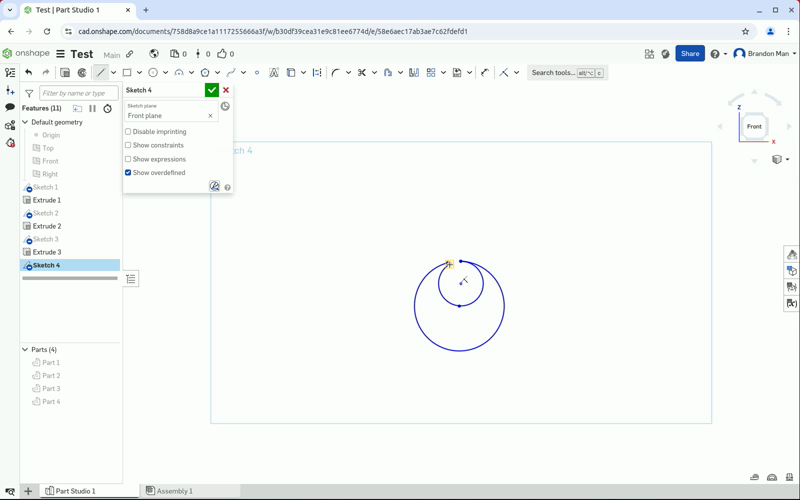
scroll(6)
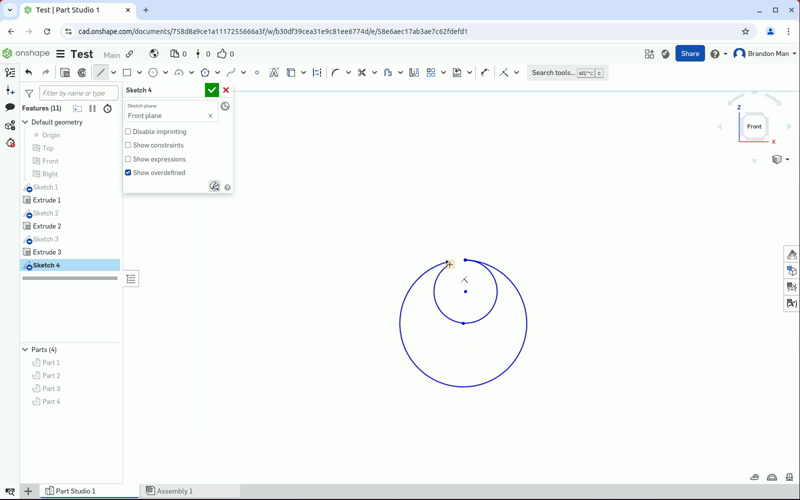
scroll(6)
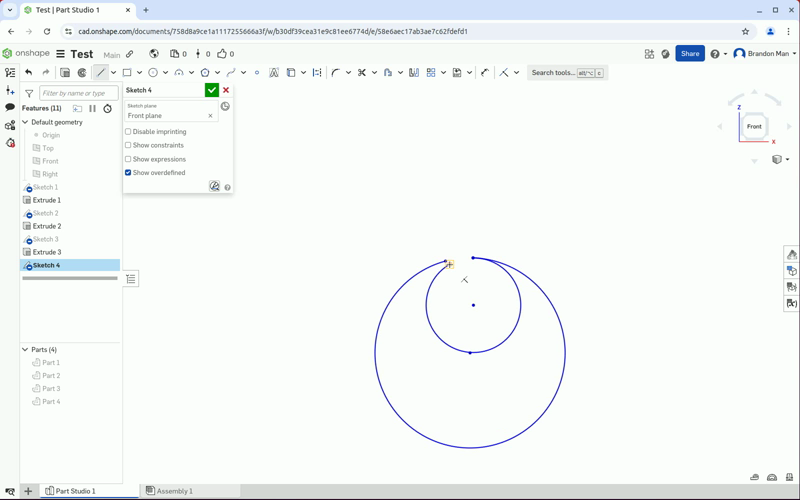
scroll(6)
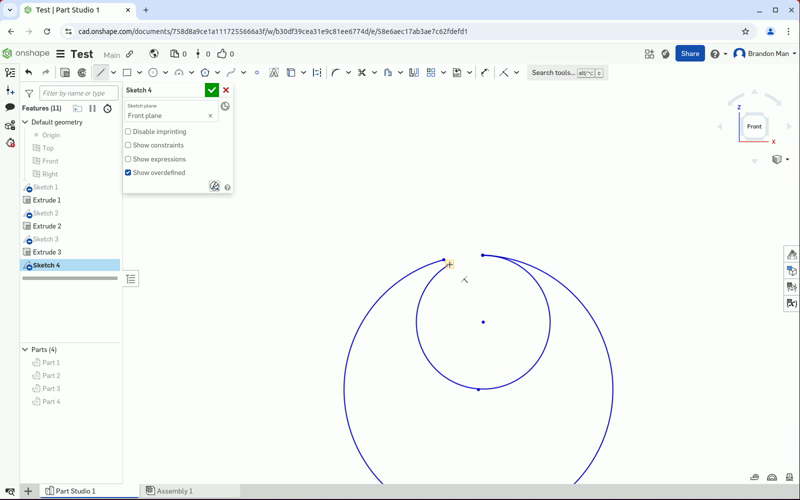
scroll(6)
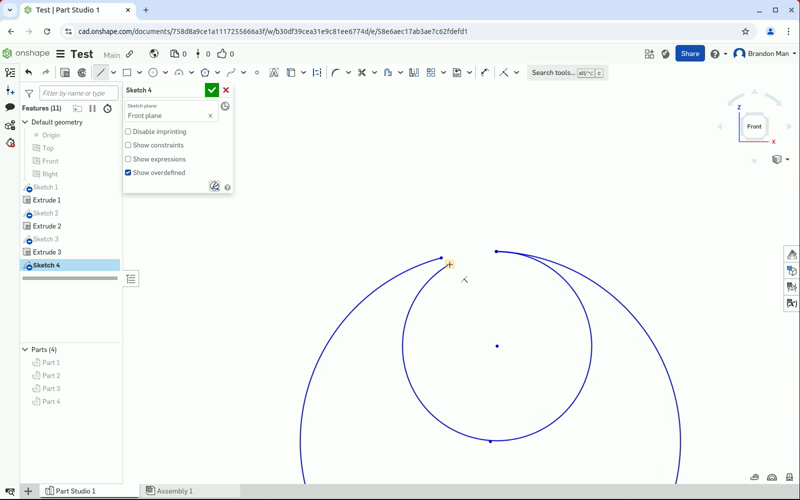
scroll(6)
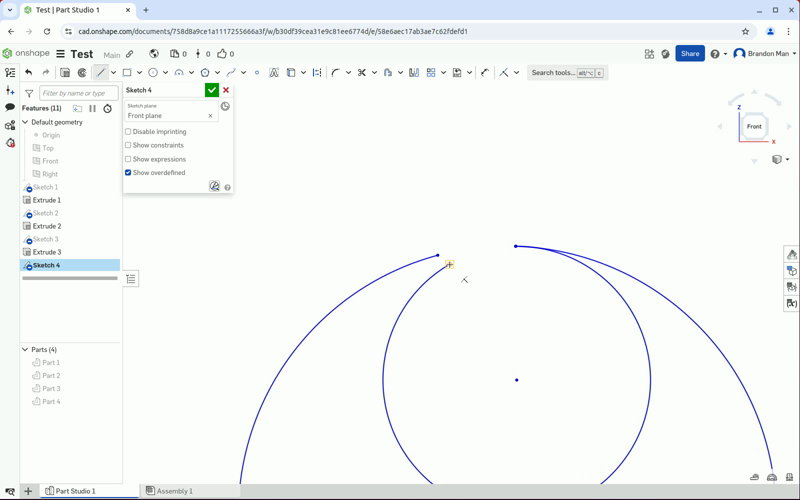
scroll(6)
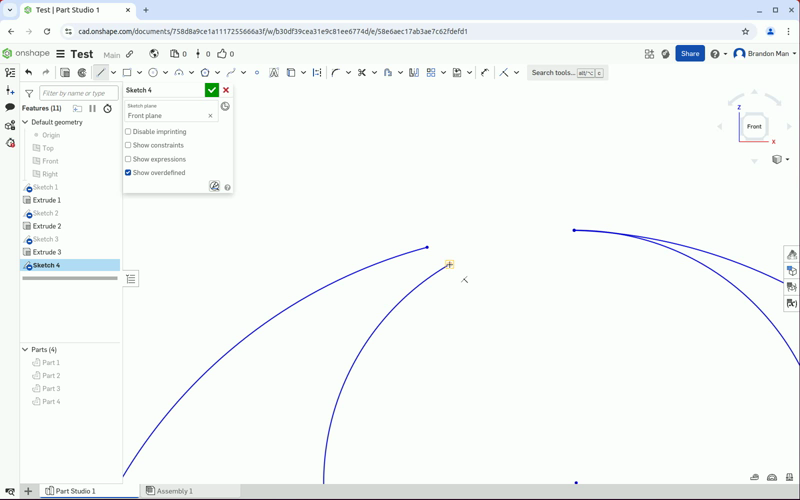
click(449, 264)
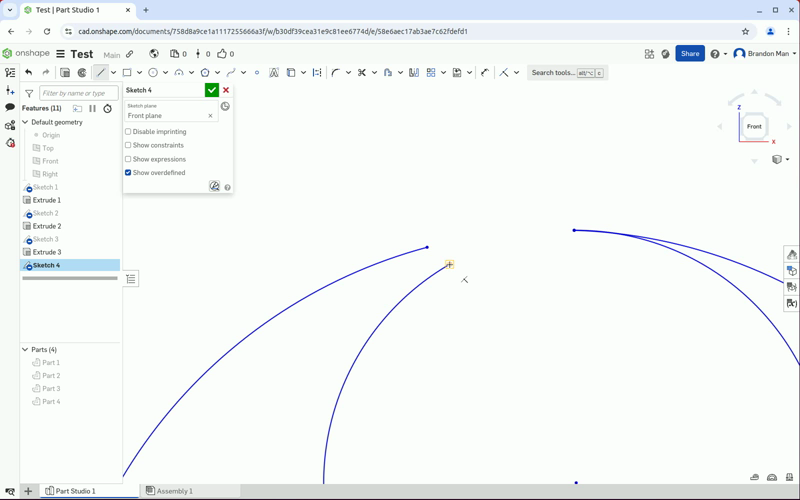
scroll(-6)
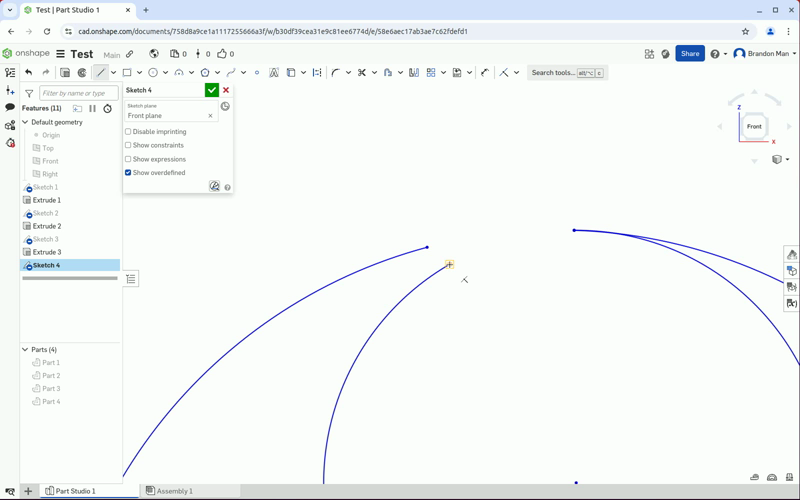
scroll(-6)
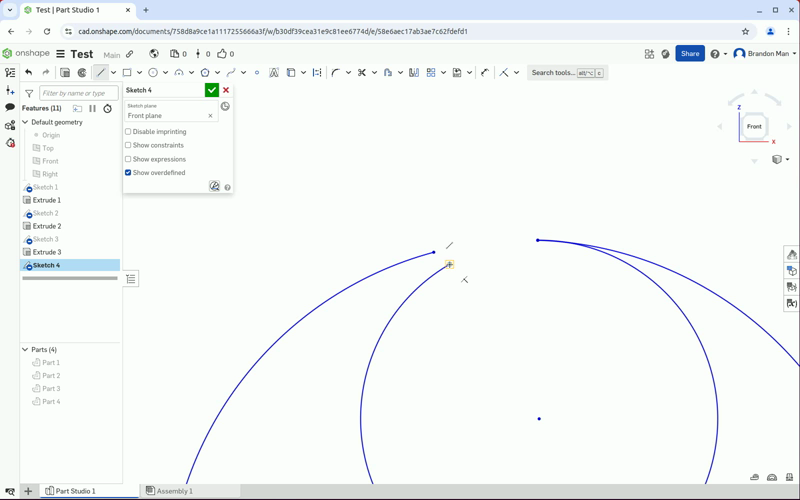
scroll(-6)
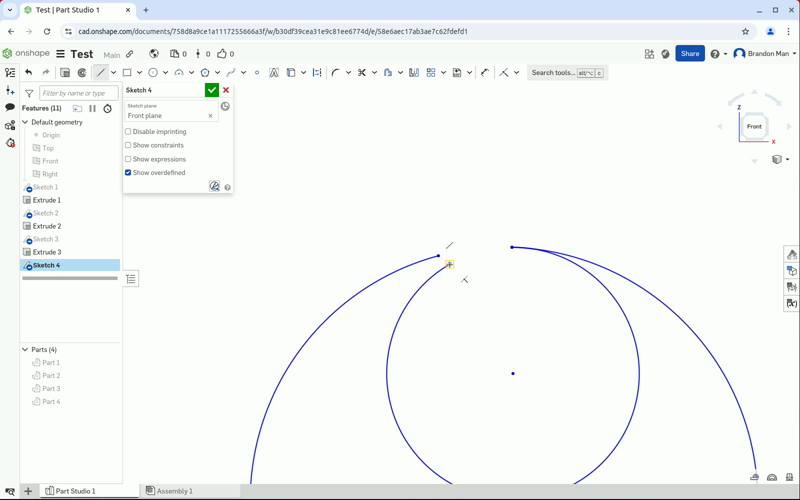
scroll(-6)
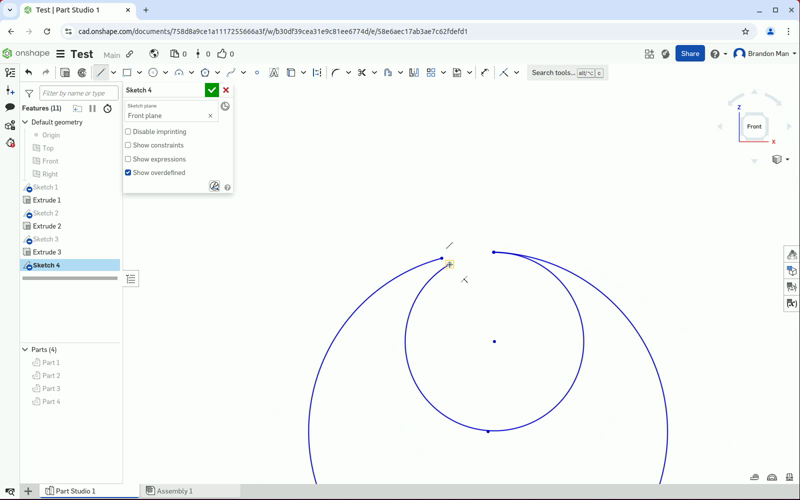
scroll(-6)
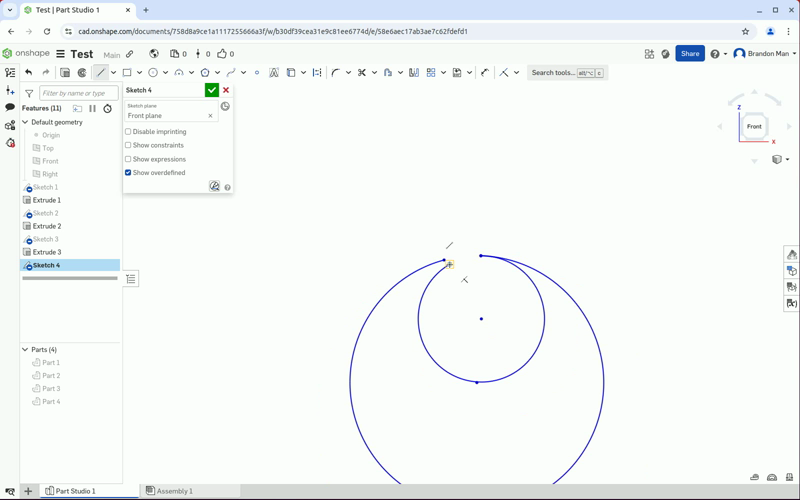
scroll(-6)
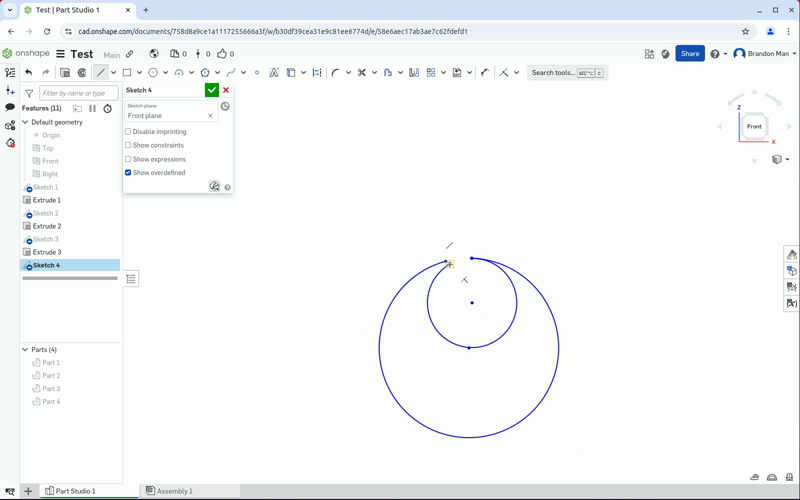
scroll(-6)
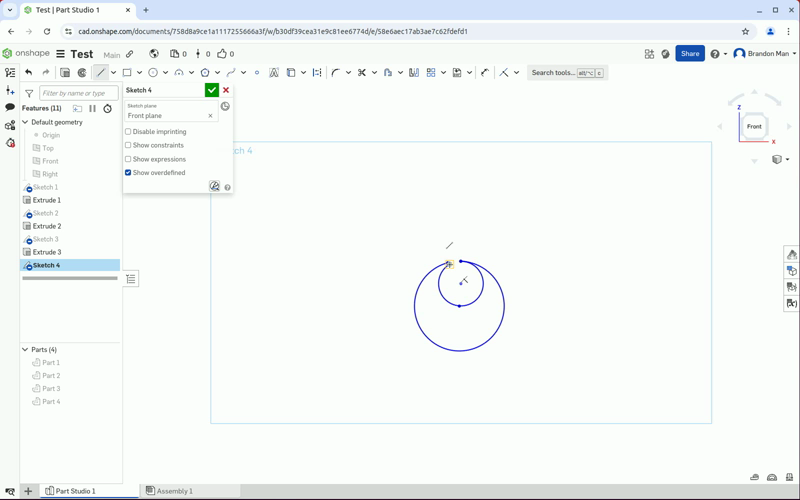
mouse_move(479, 264)
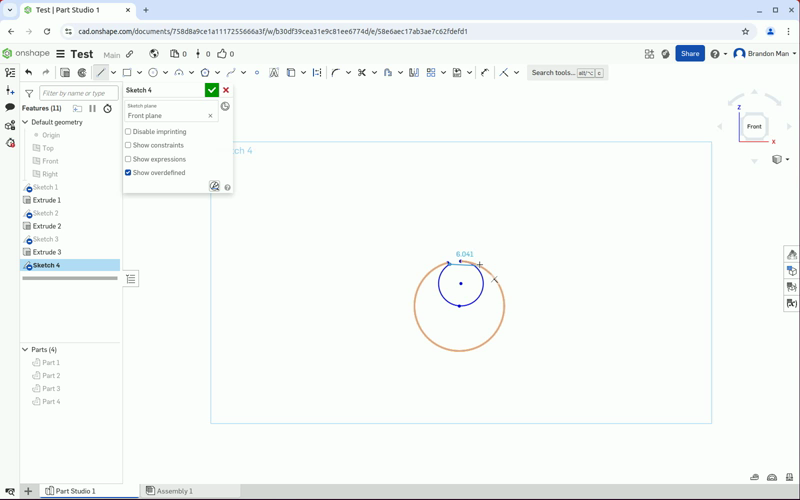
key_down(shift)
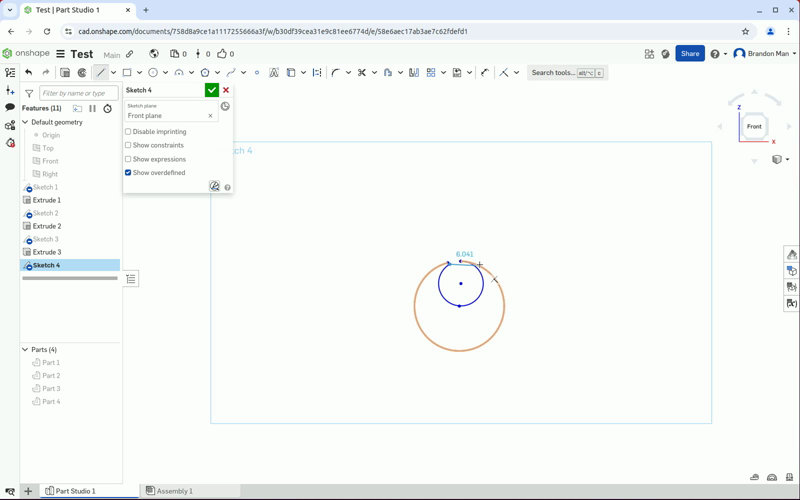
mouse_move(447, 262)
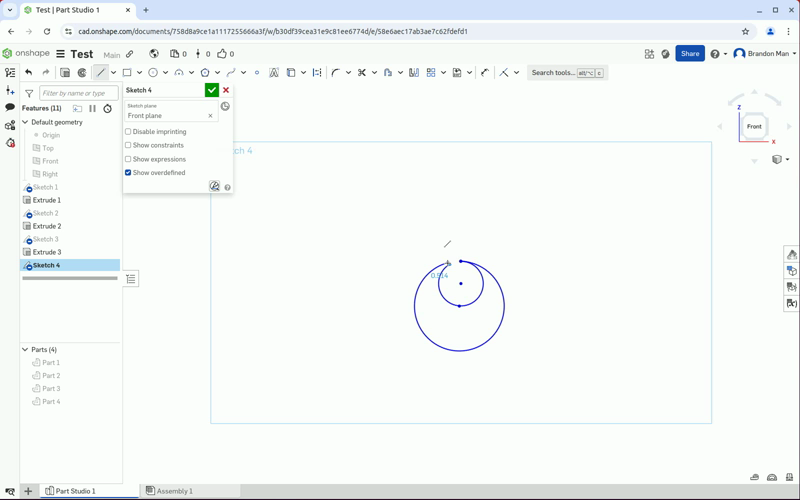
scroll(6)
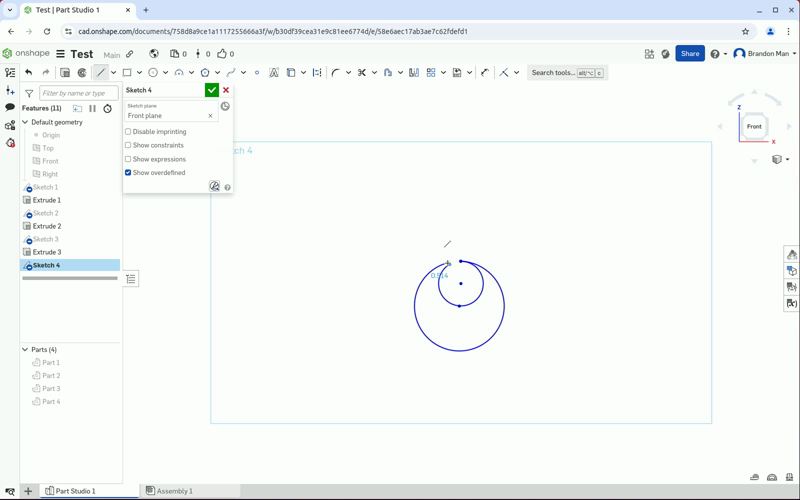
scroll(6)
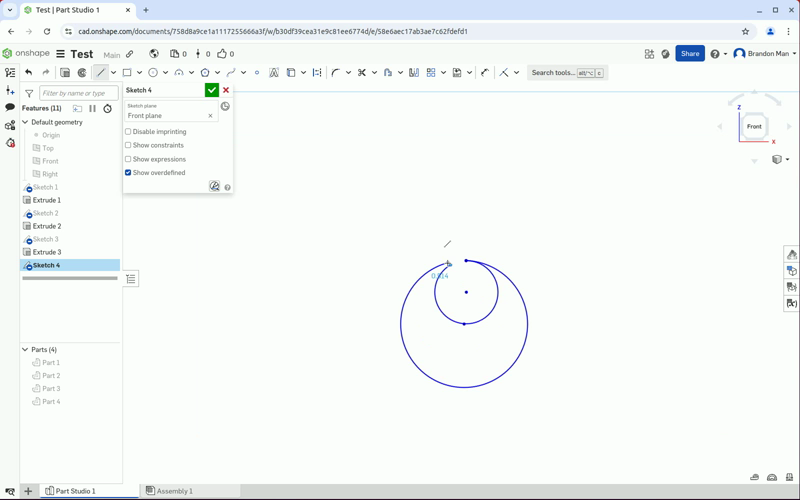
scroll(6)
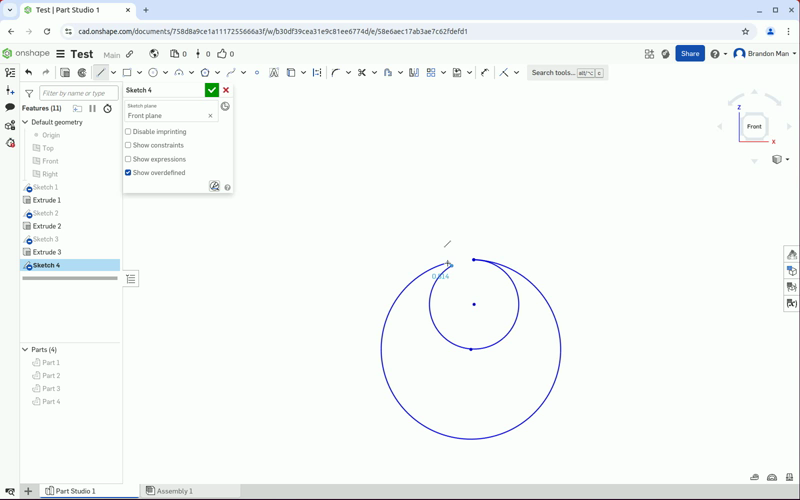
scroll(6)
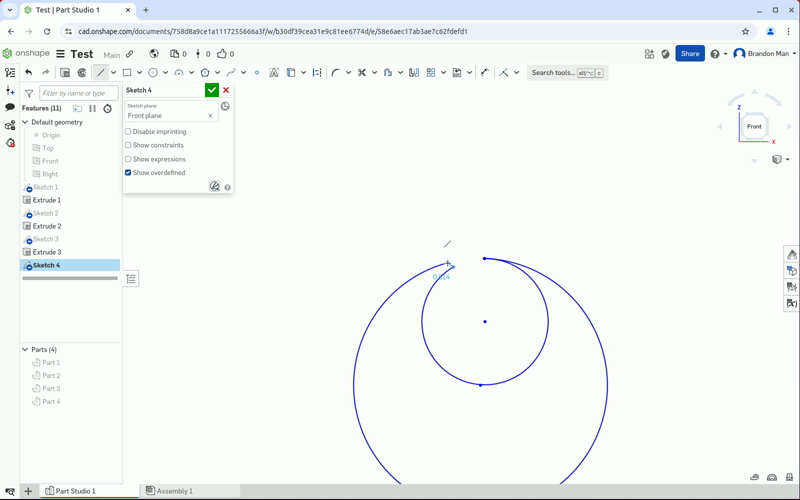
scroll(6)
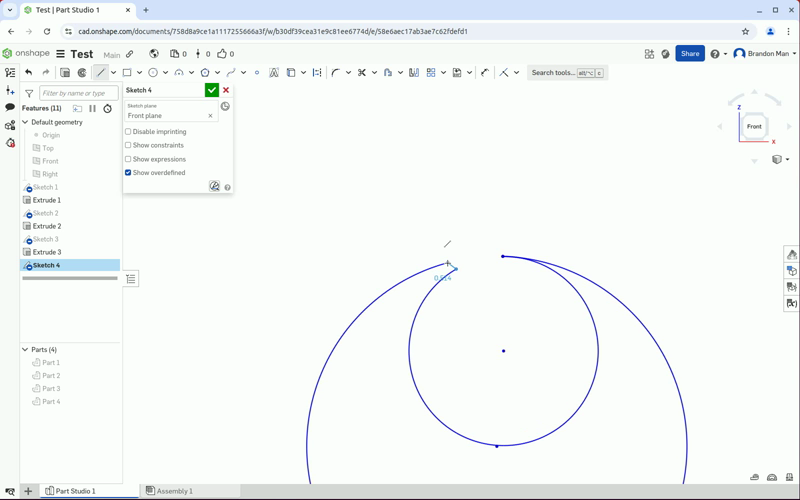
scroll(6)
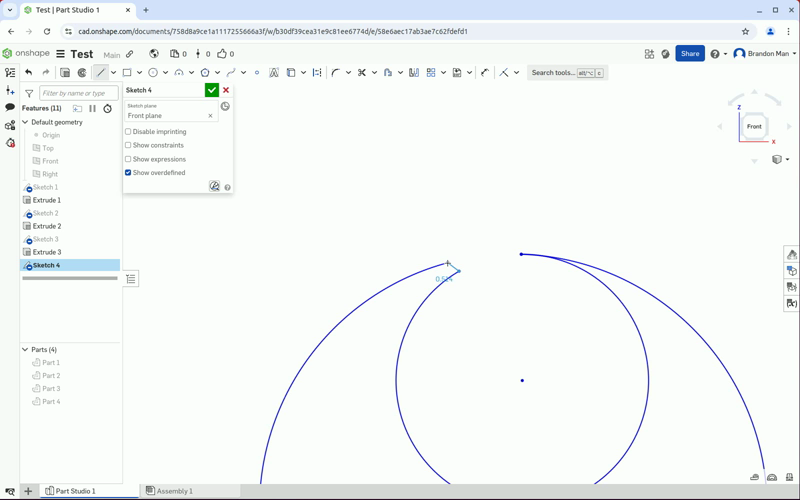
scroll(6)
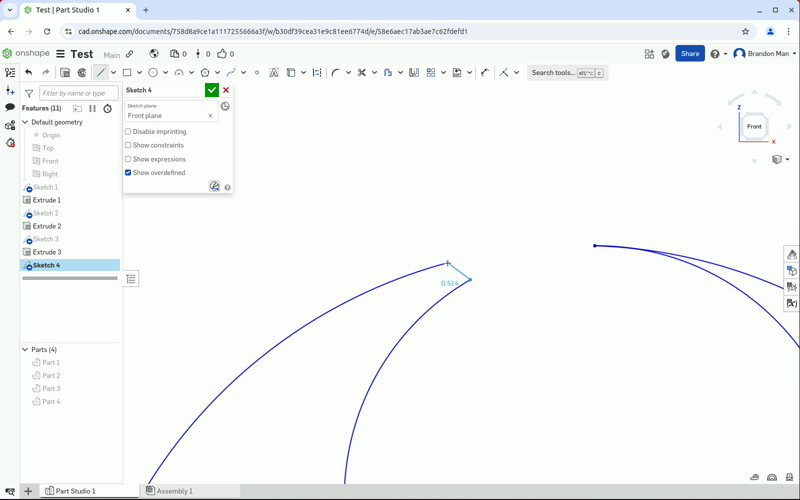
key_up(shift)
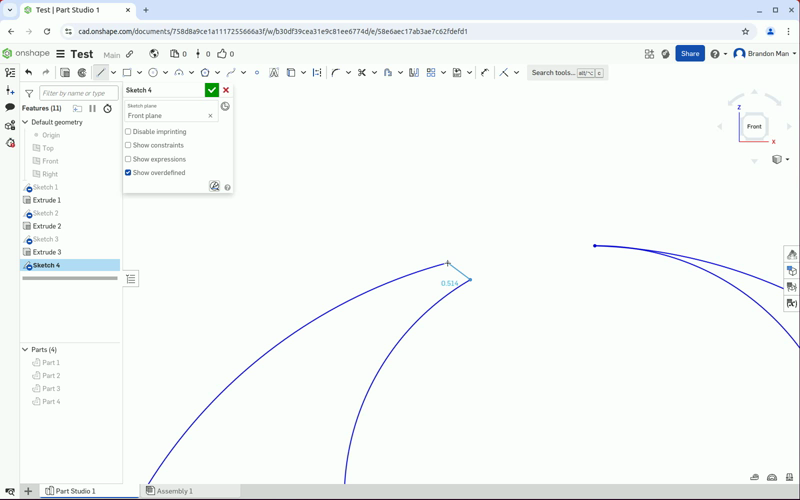
click(447, 262)
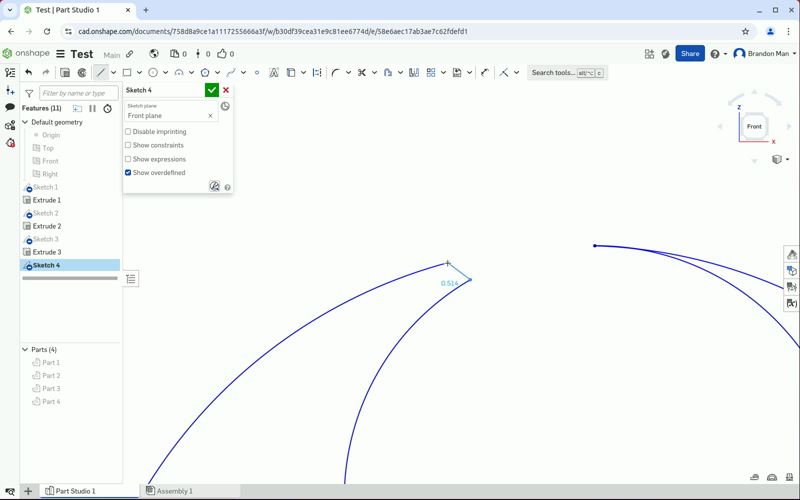
scroll(-6)
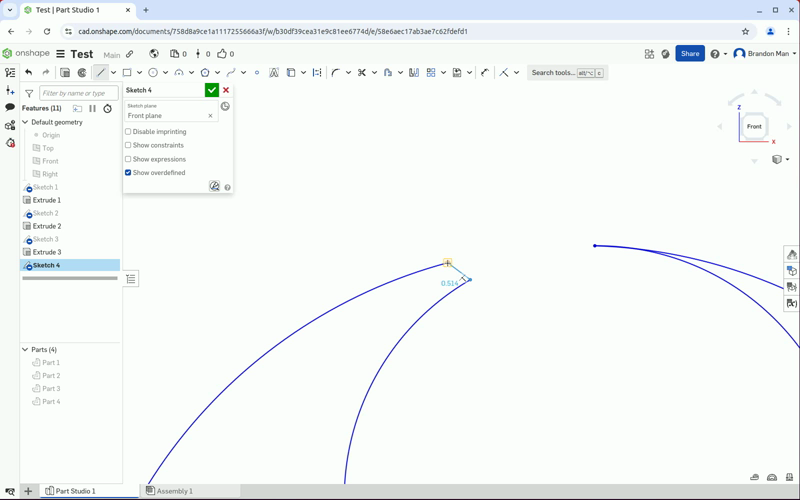
scroll(-6)
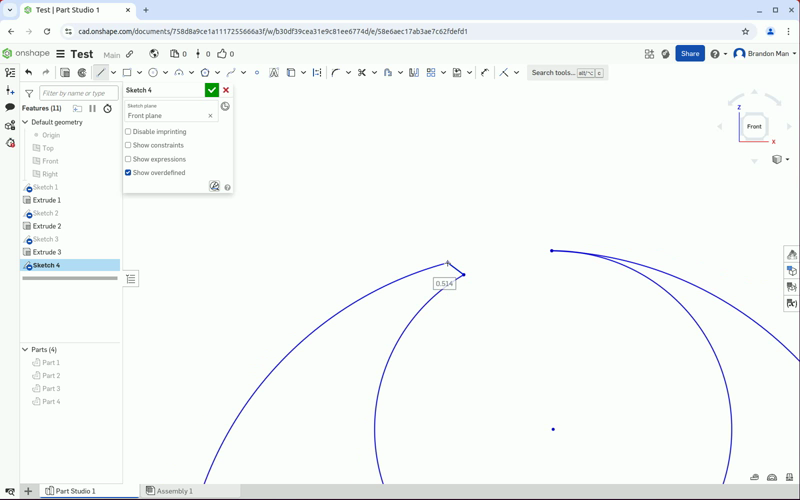
scroll(-6)
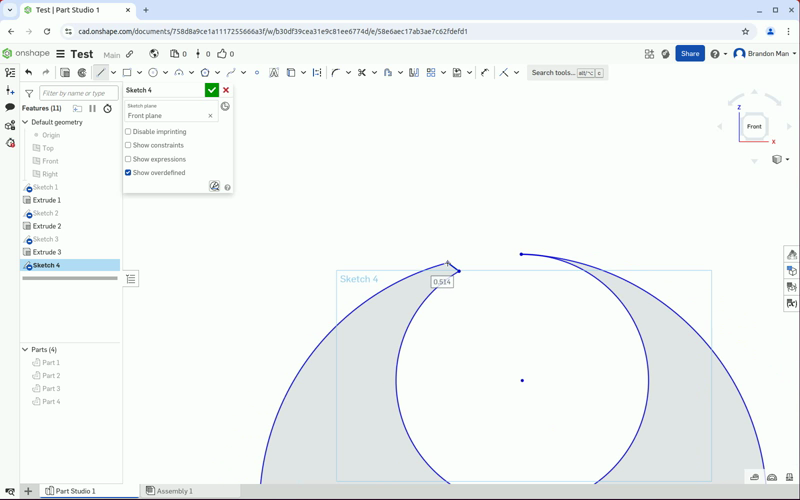
scroll(-6)
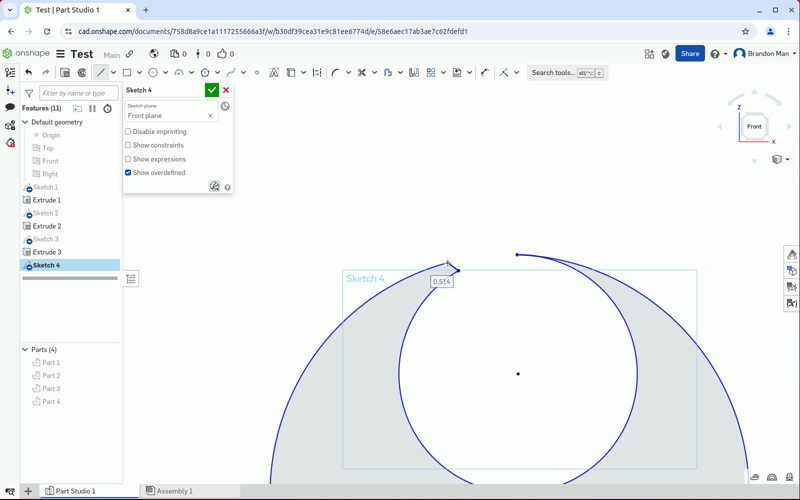
scroll(-6)
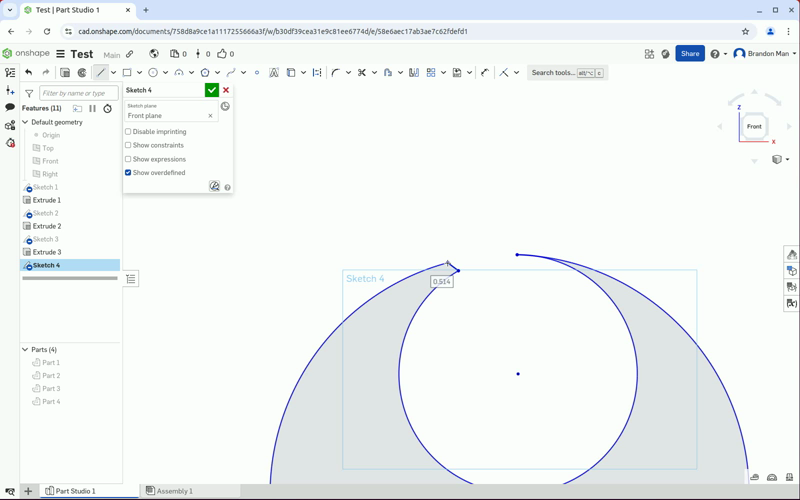
scroll(-6)
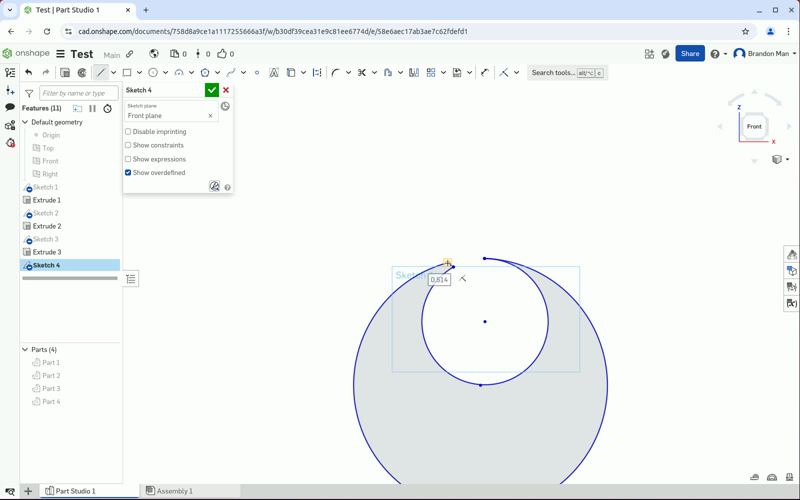
scroll(-6)
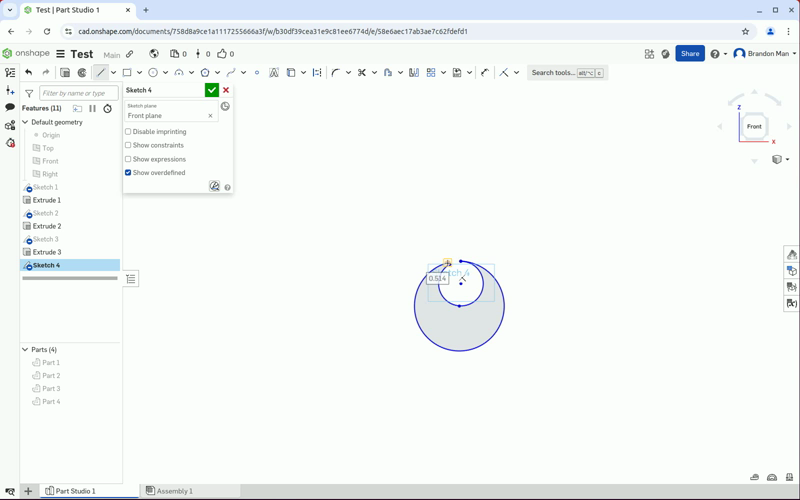
key(esc)
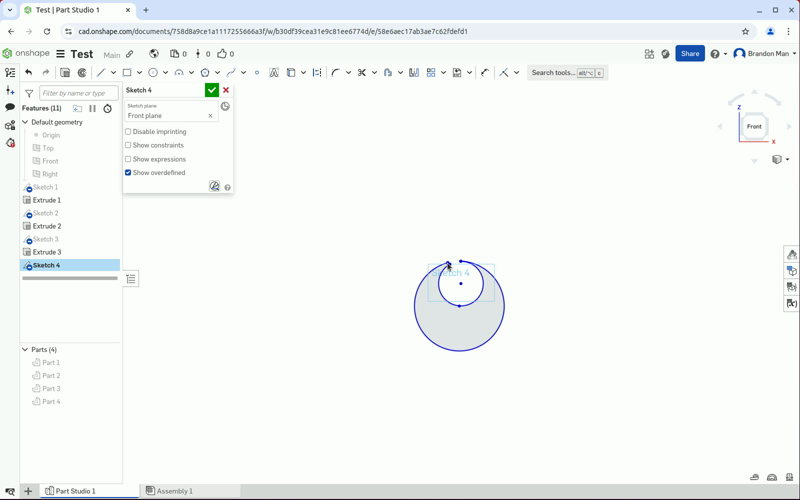
mouse_move(477, 325)
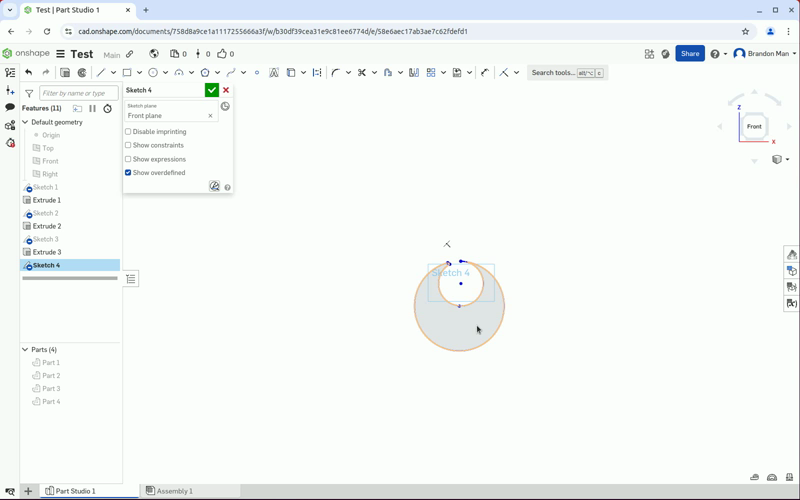
click(477, 325)
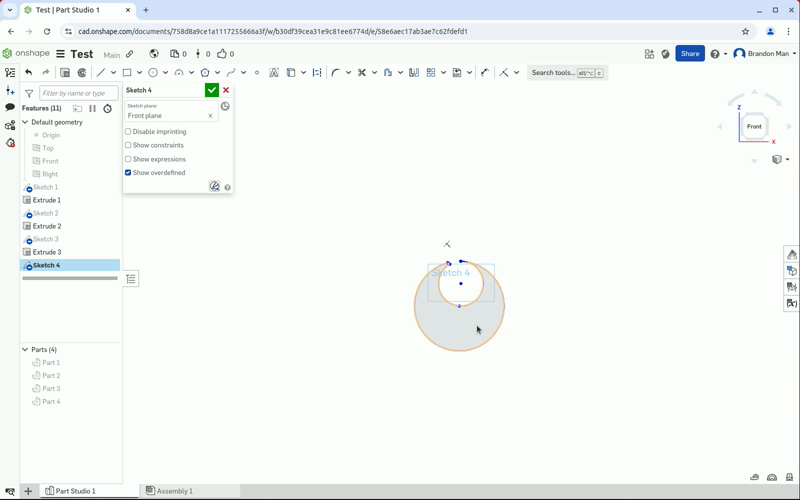
mouse_move(73, 352)
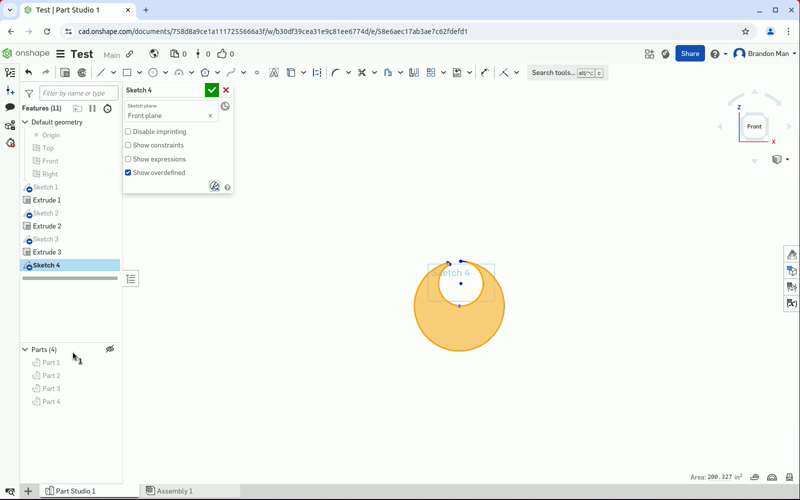
key(shift+y)
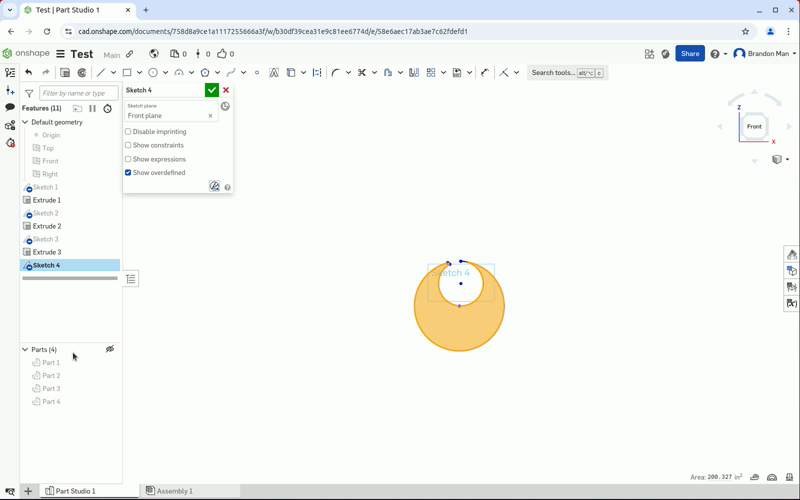
key(shift+e)
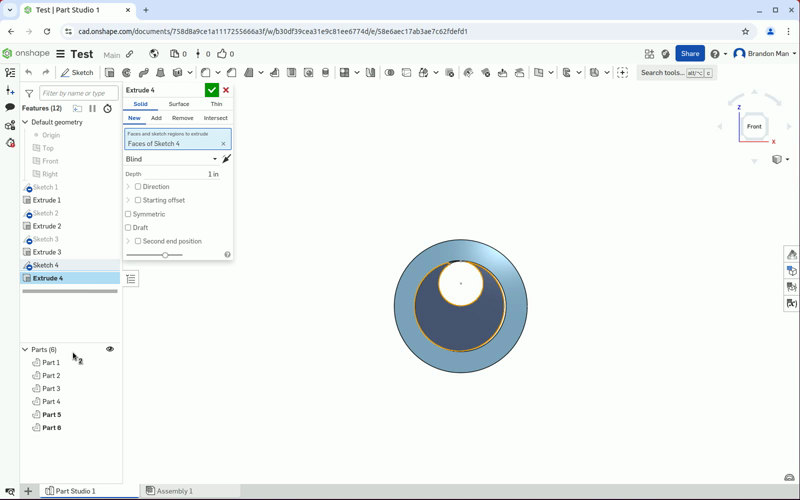
mouse_move(143, 106)
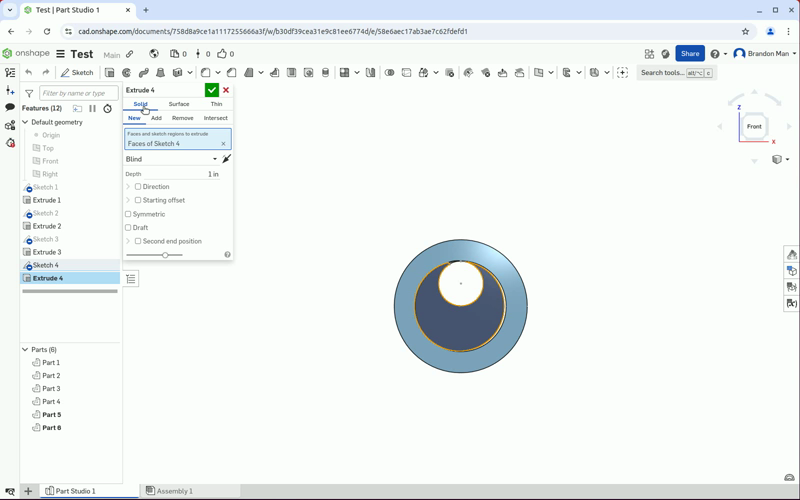
click(143, 106)
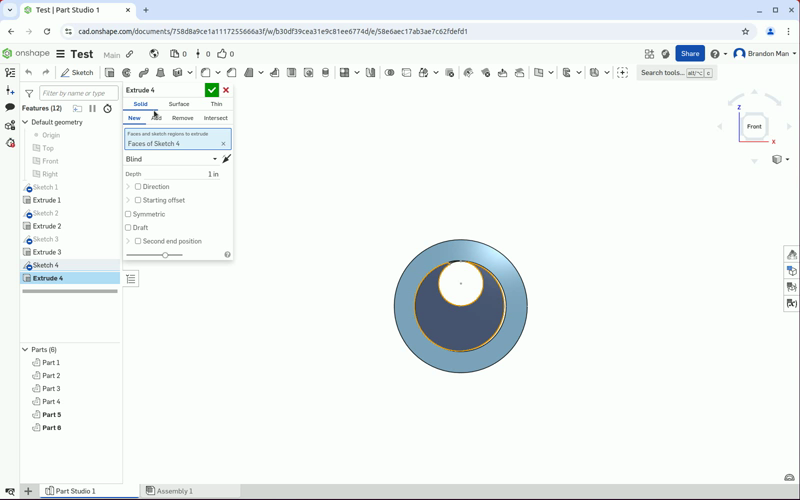
mouse_move(186, 120)
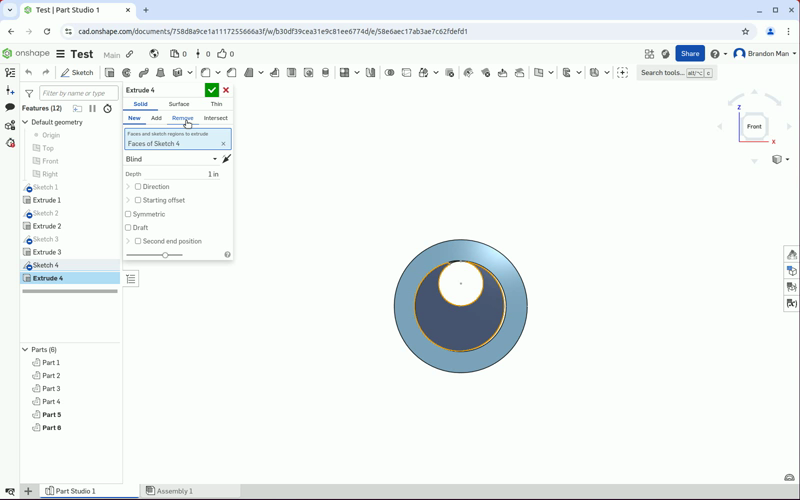
click(186, 120)
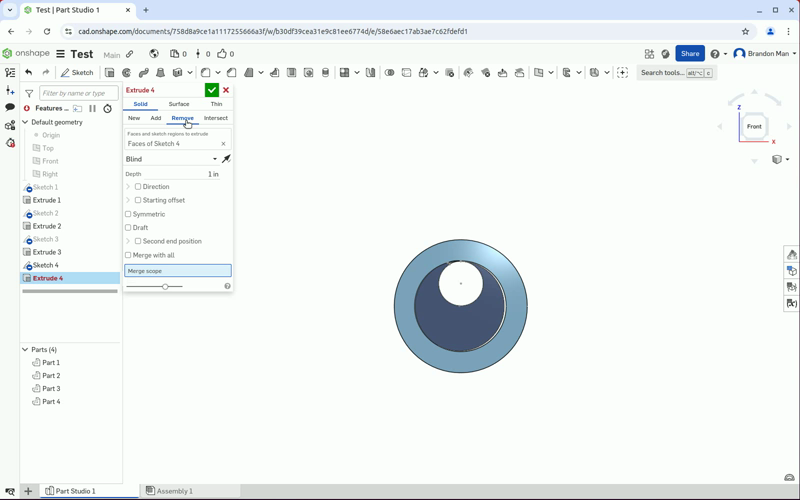
key(tab, 4)
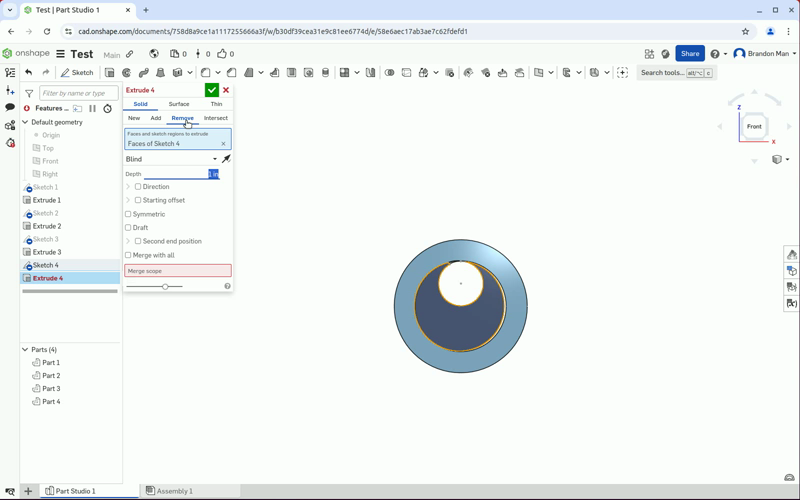
text(-11.554)
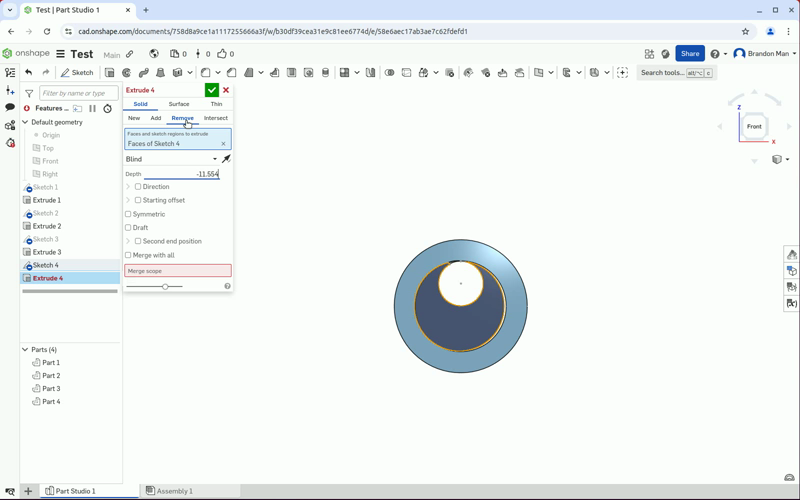
key(tab, 6)
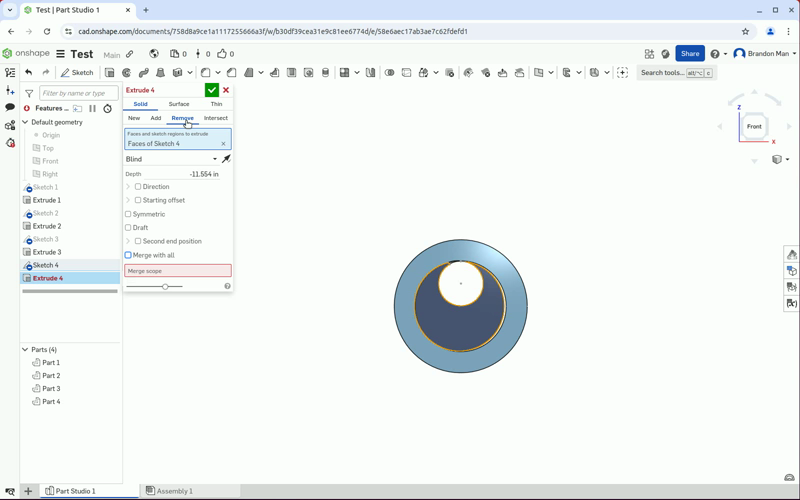
key(space)
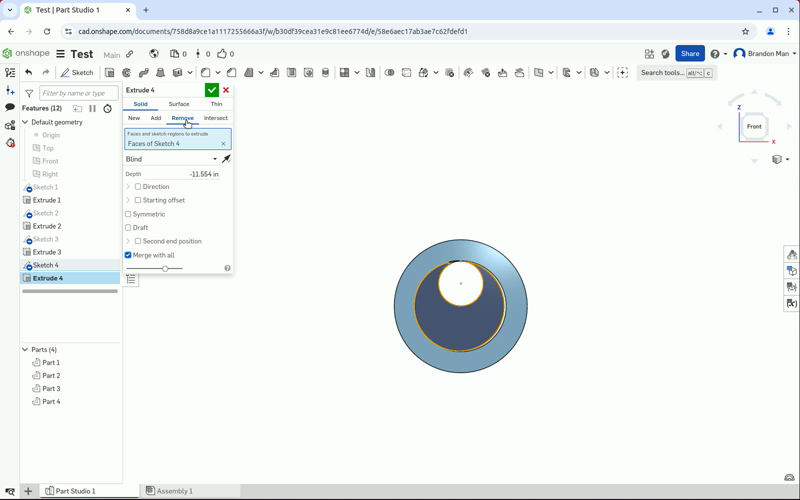
key(enter)
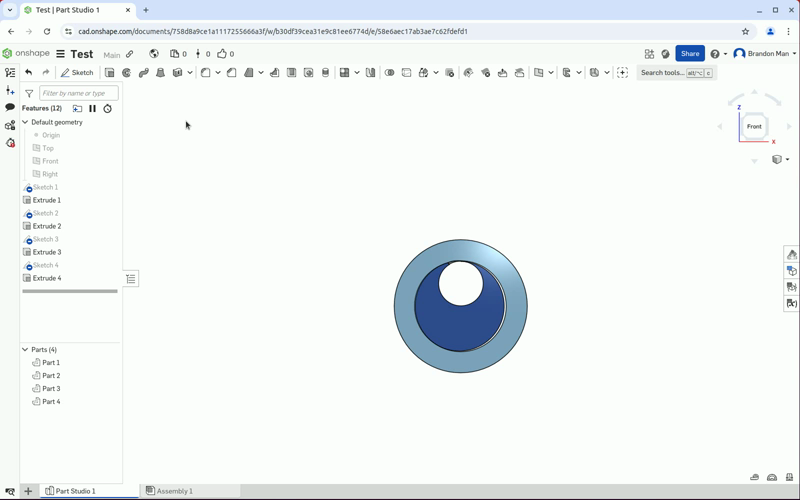
key(shift+h)
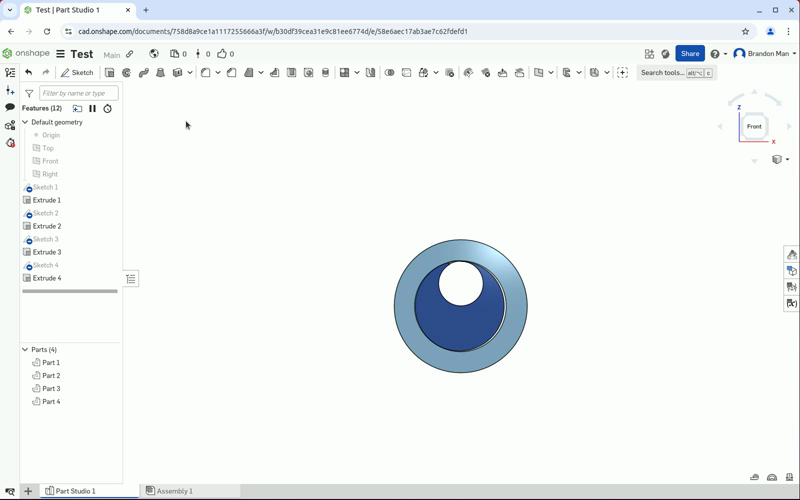
key(shift+h)
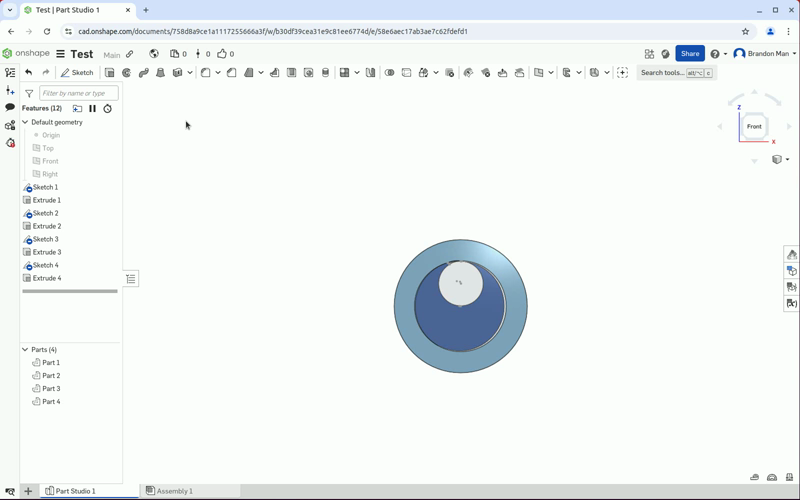
key(shift+7)
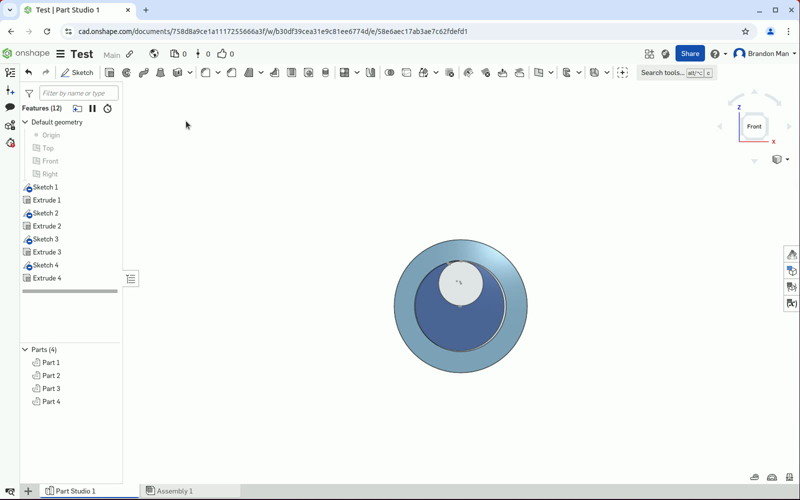
key(left, 2)
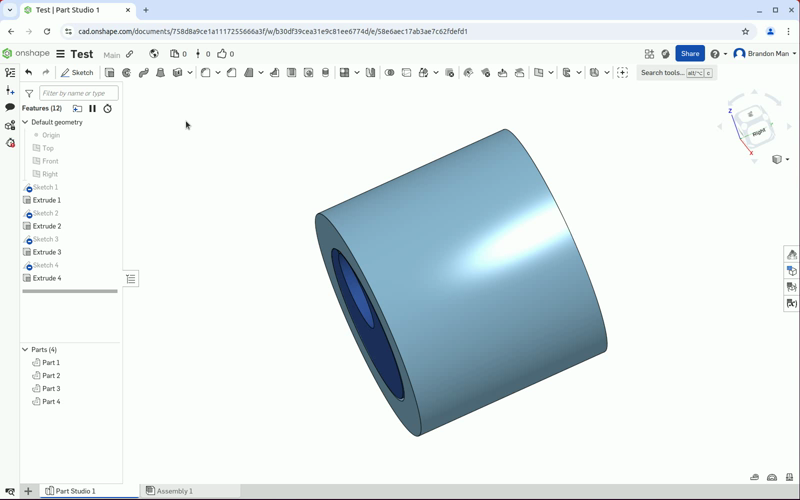
key(down, 2)
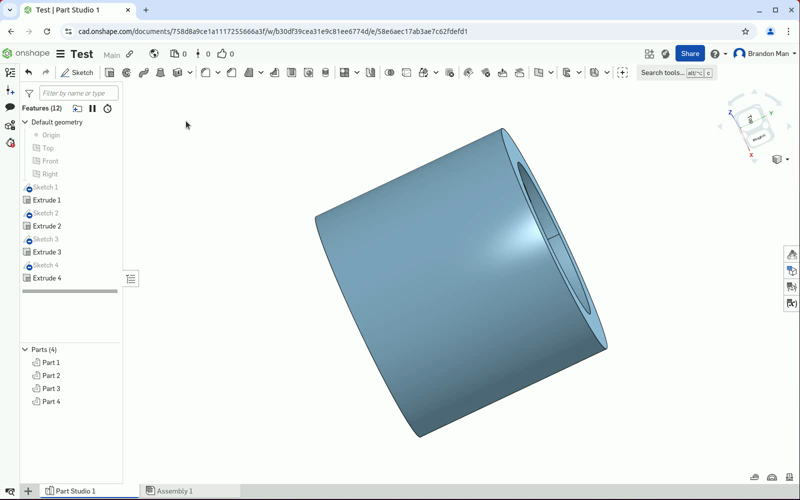
key(up, 2)
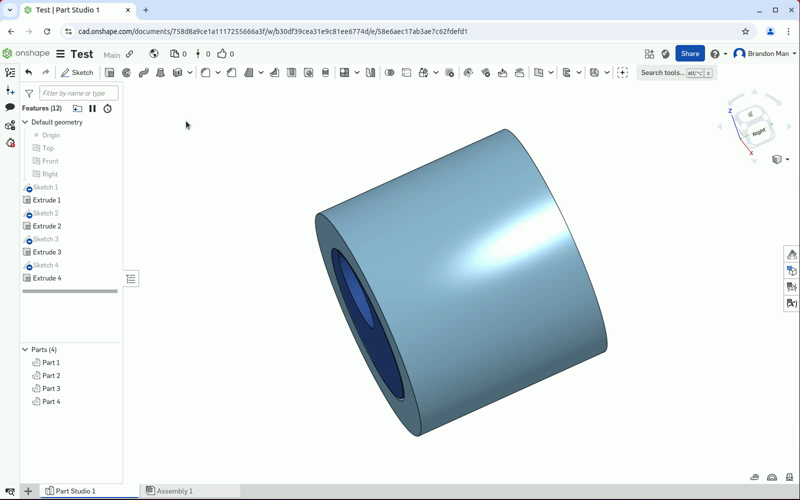
key(right, 2)
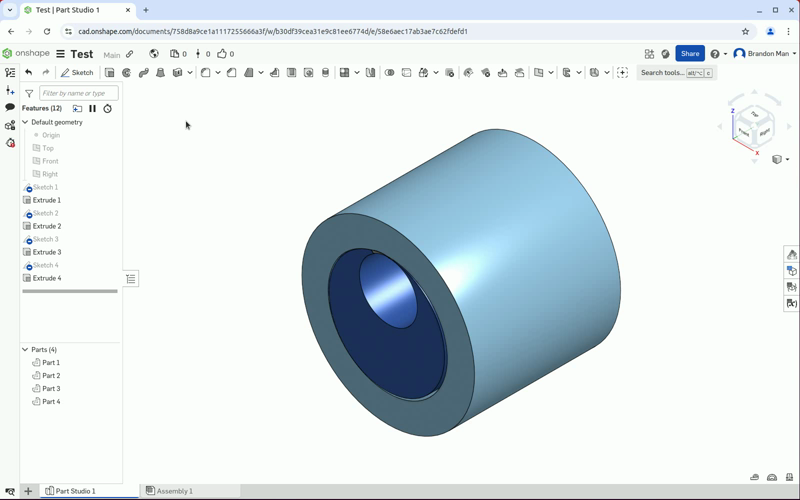
mouse_move(73, 189)
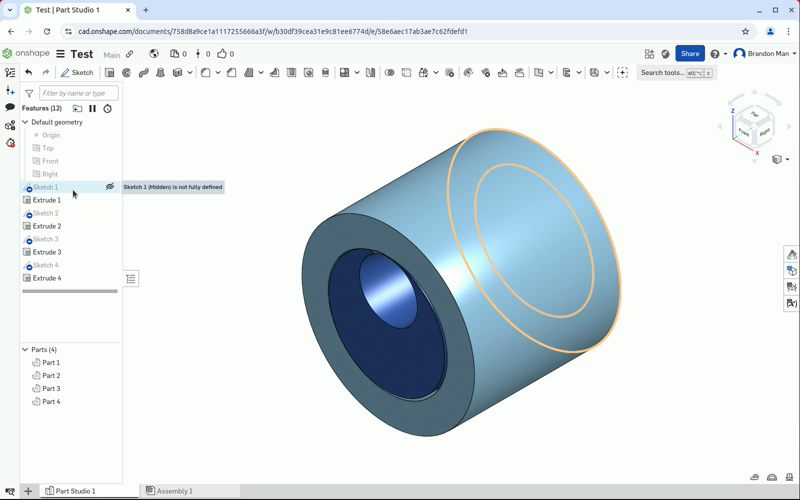
click(73, 189)